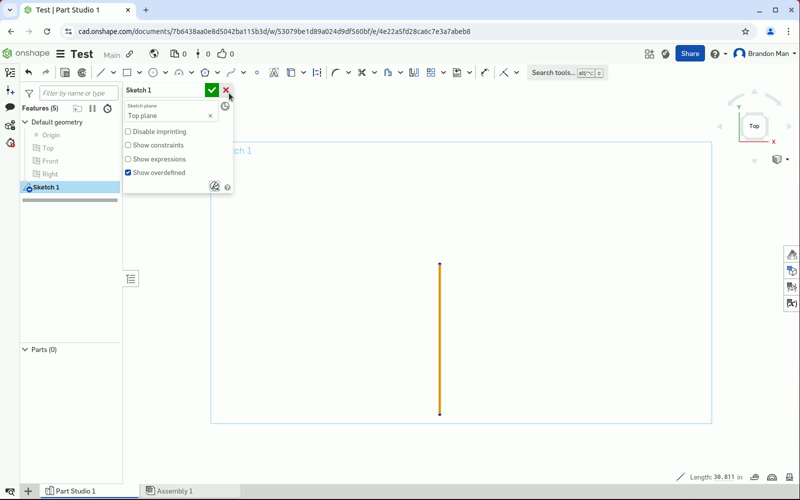
key(shift+h)
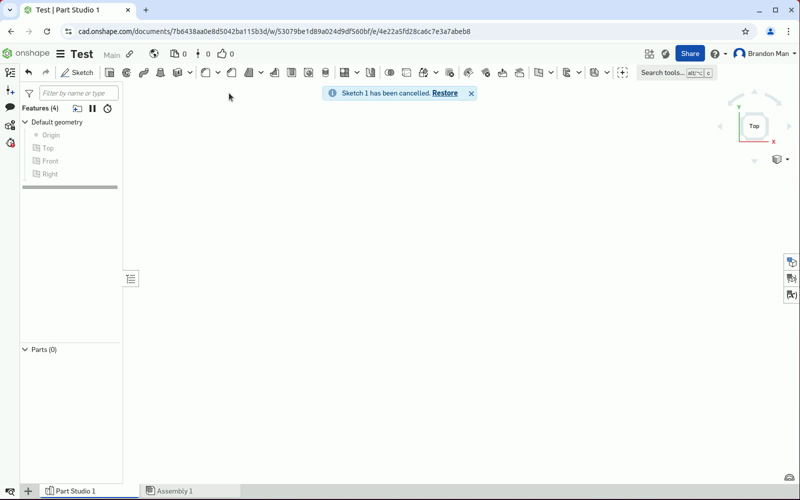
mouse_move(73, 352)
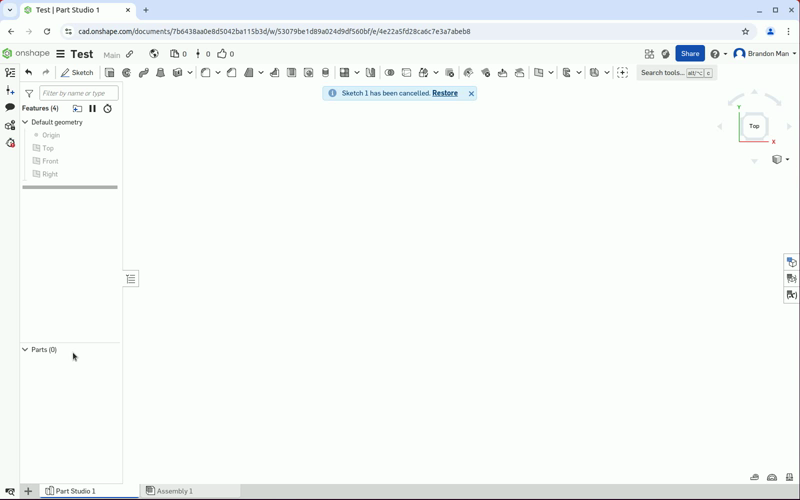
key(y)
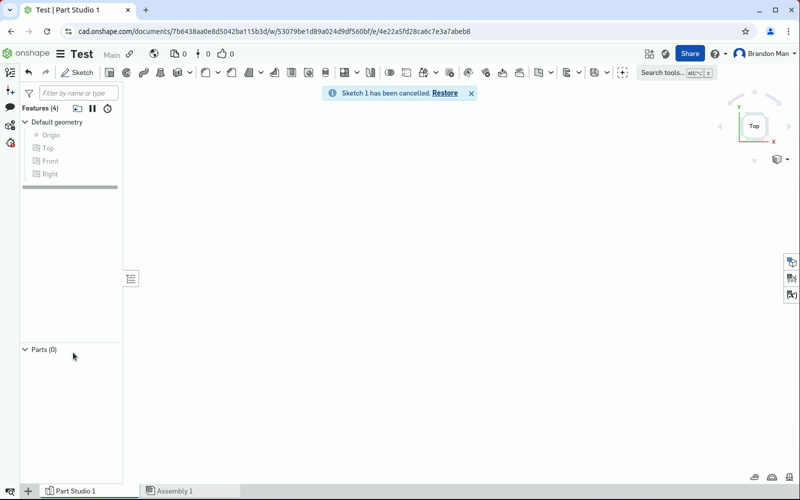
key(shift+p)
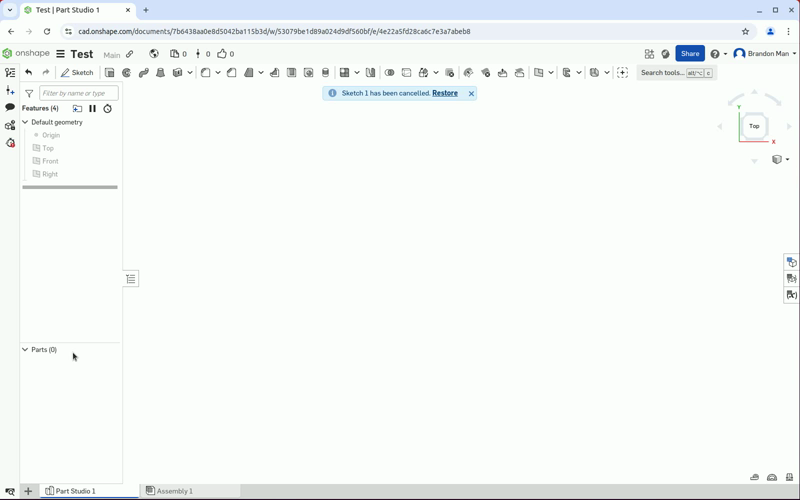
key(space)
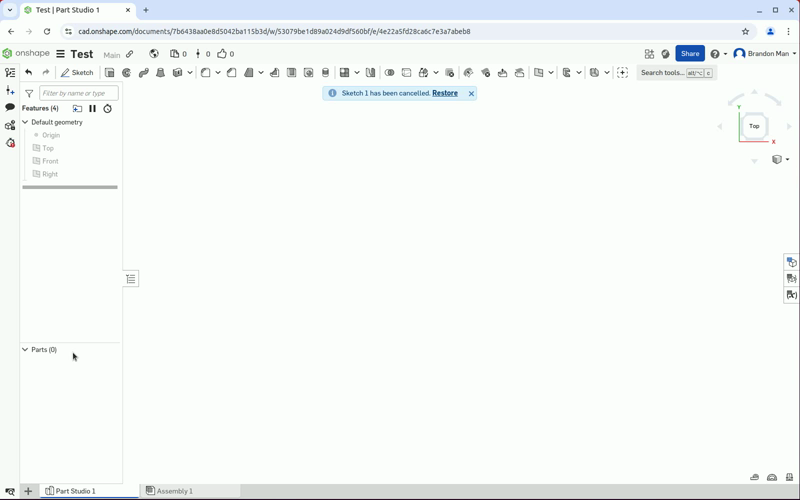
key_down(shift)
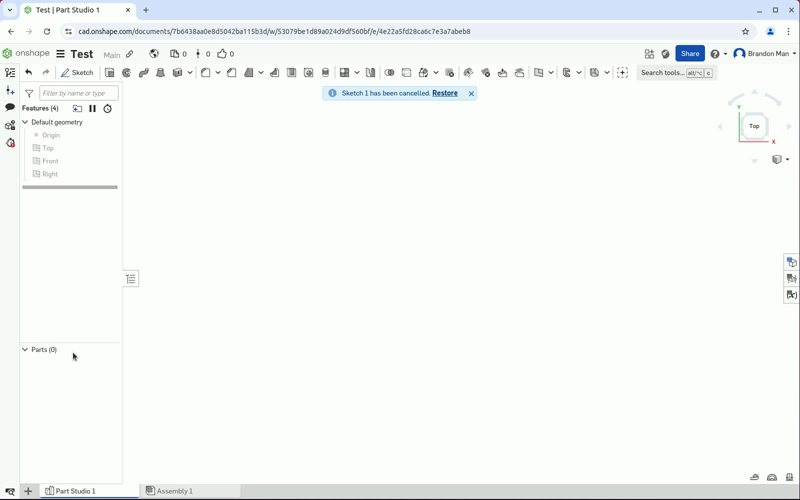
key(up)
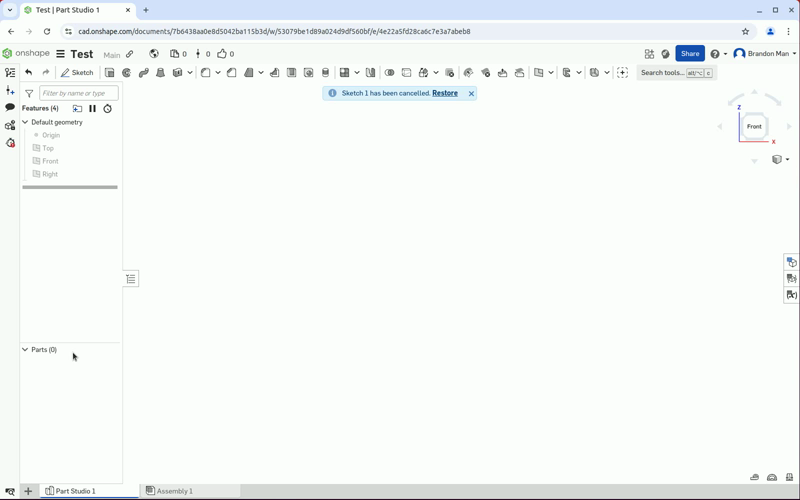
key_up(shift)
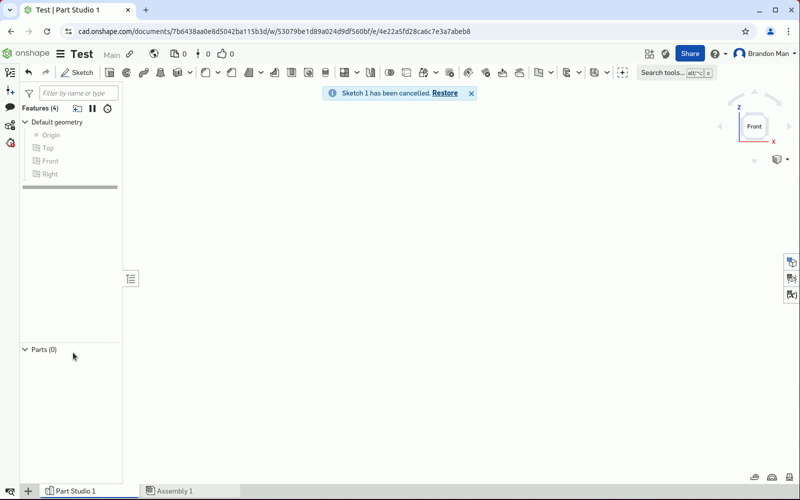
key(space)
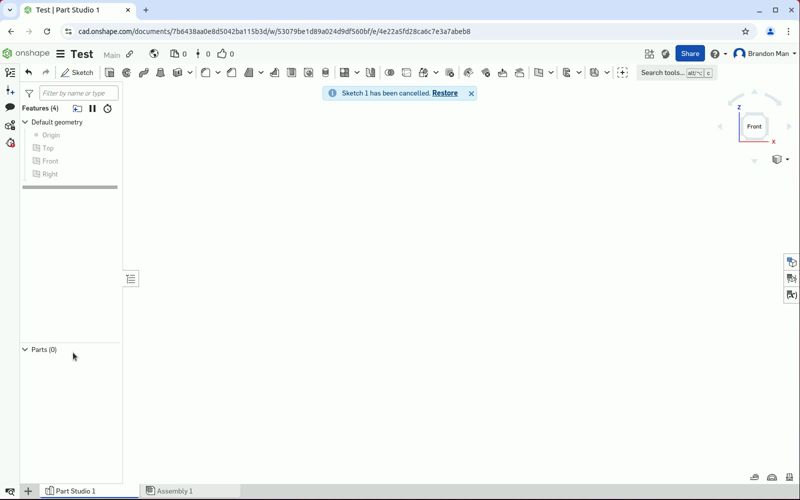
key_down(shift)
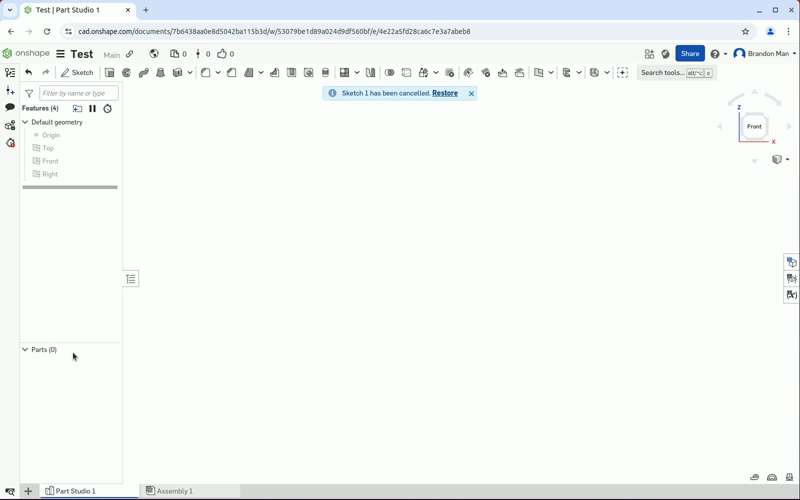
key(left)
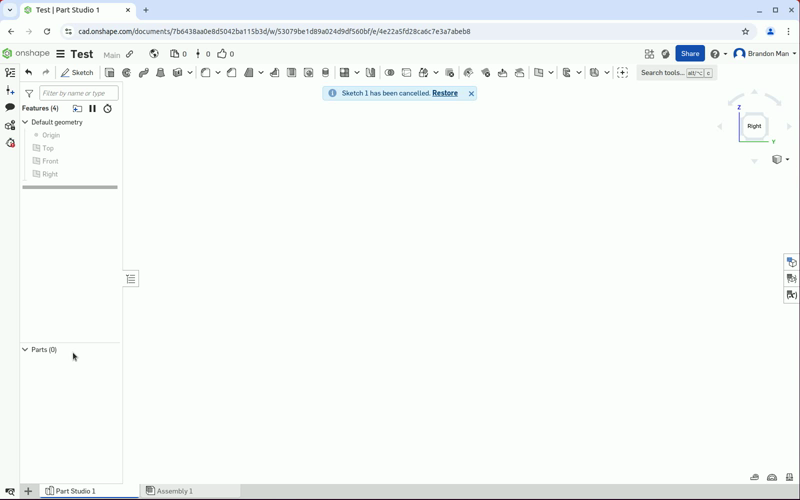
key_up(shift)
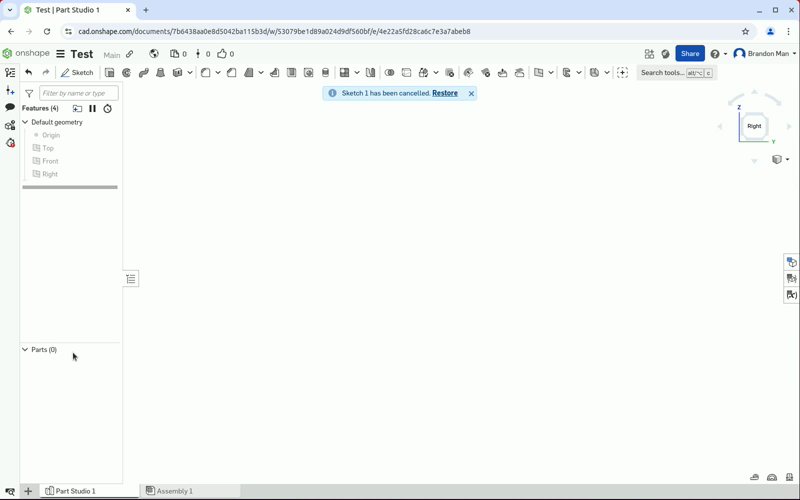
mouse_move(73, 352)
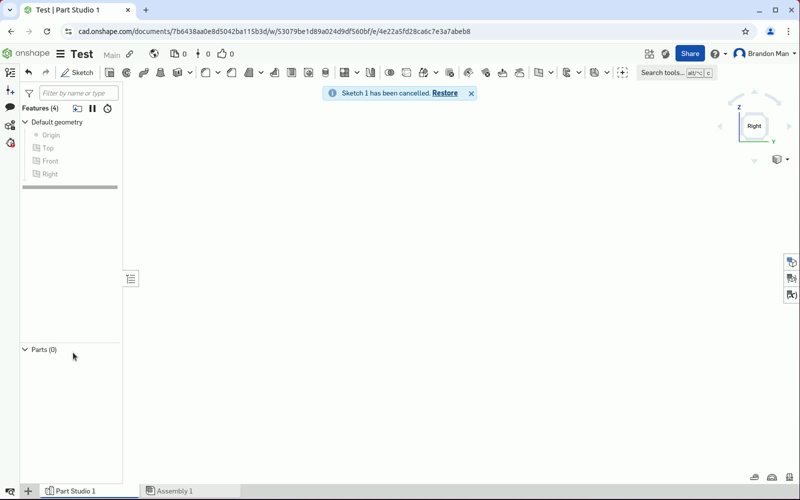
key(shift+y)
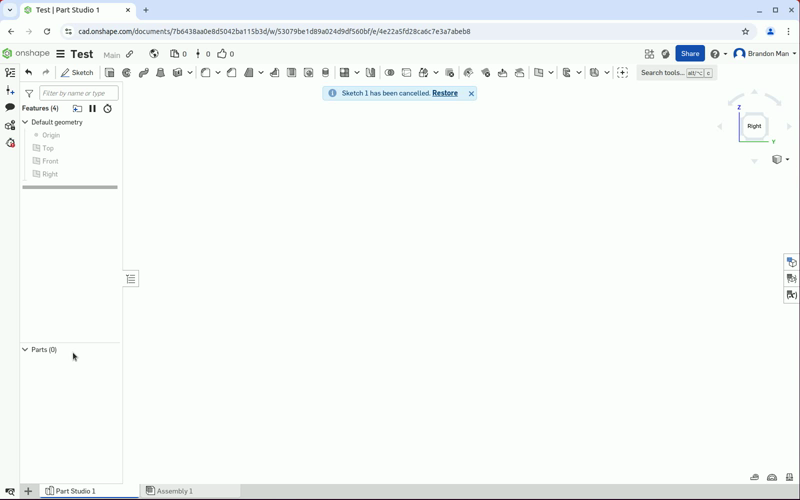
key(shift+s)
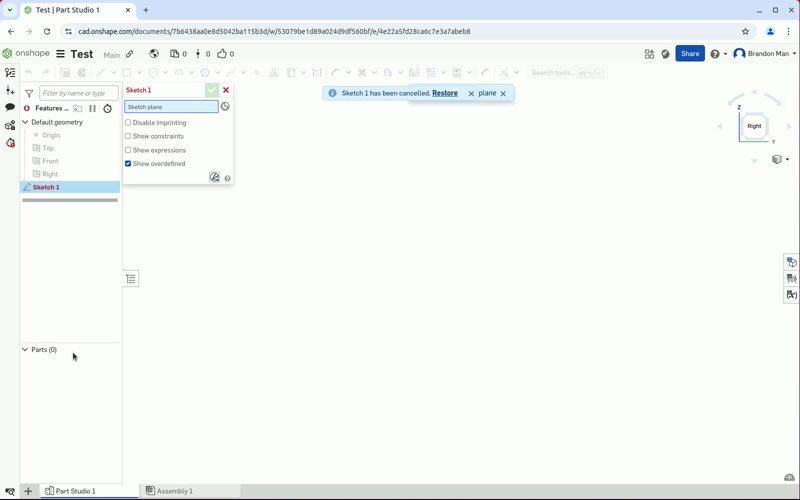
mouse_move(73, 176)
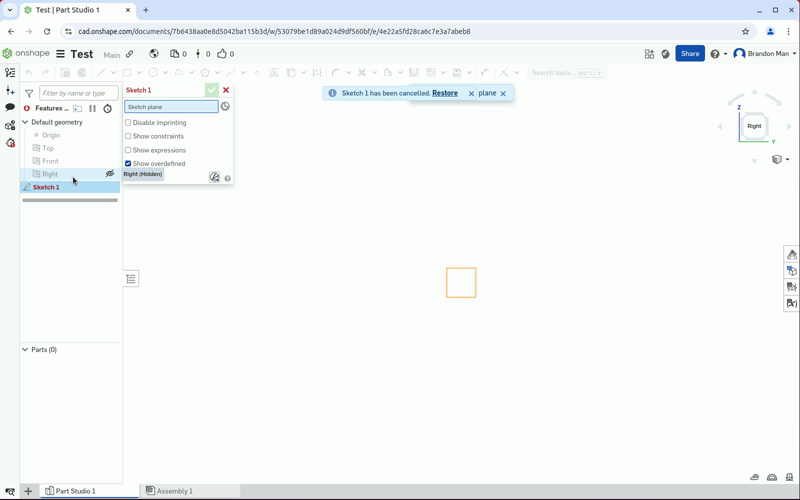
click(73, 176)
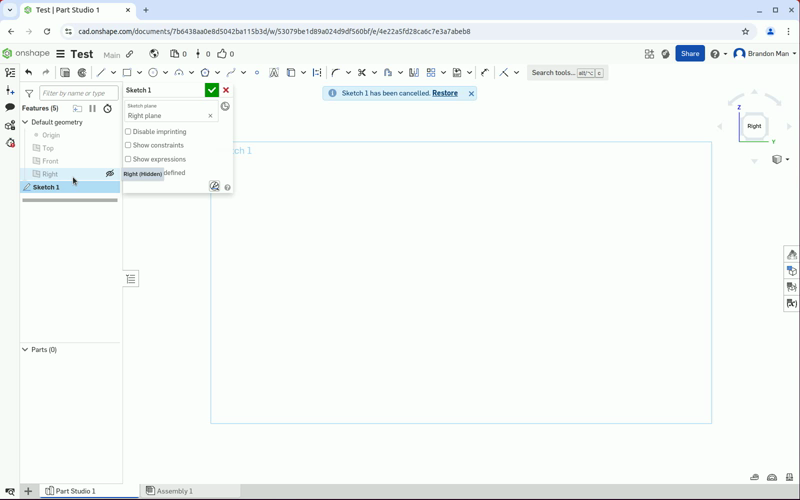
mouse_move(73, 352)
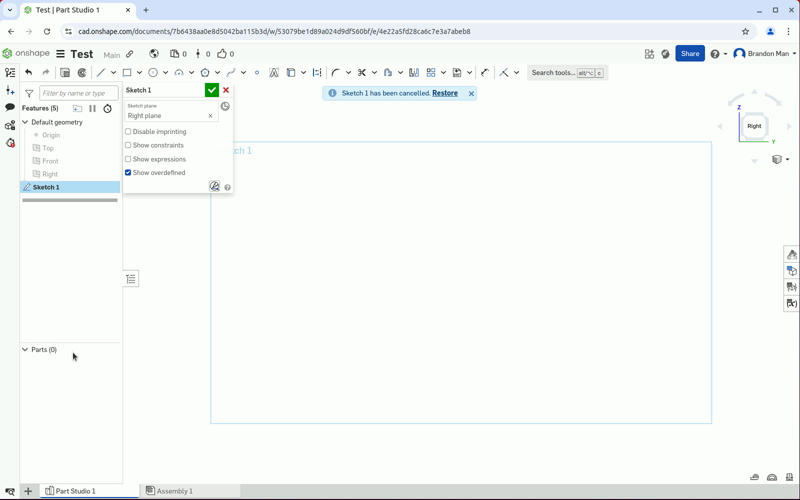
key(y)
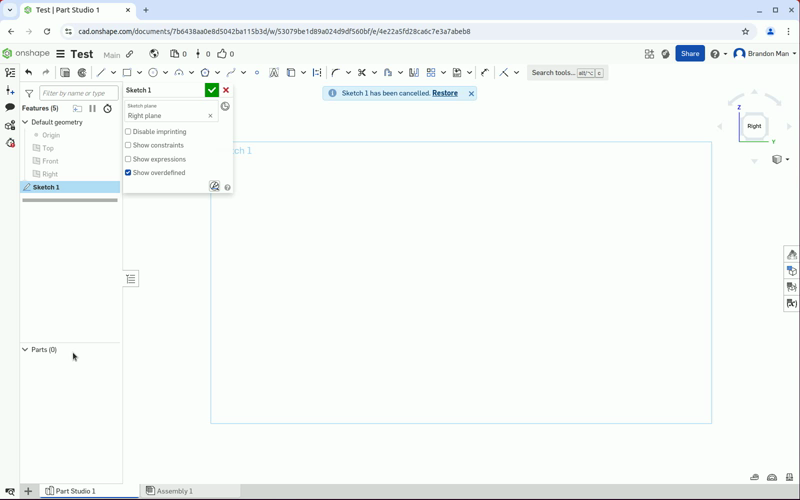
key(l)
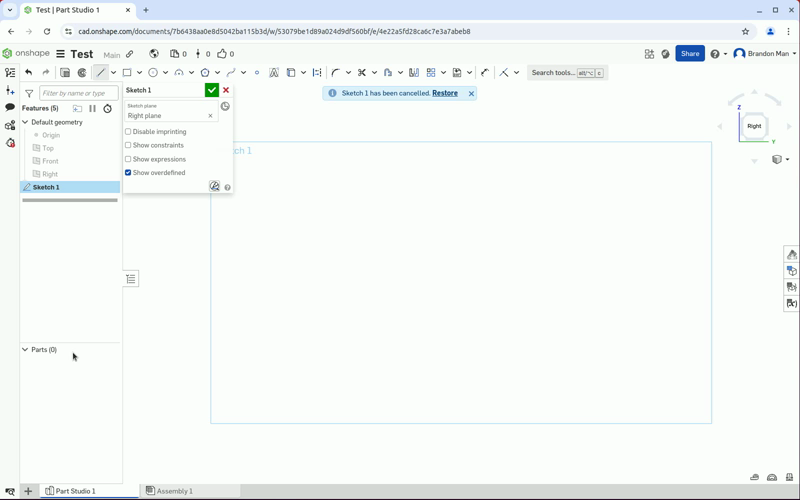
key_down(shift)
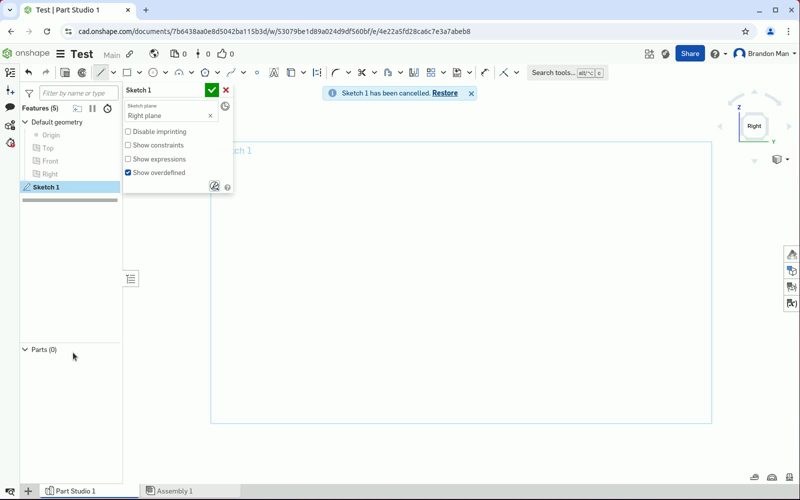
mouse_move(460, 282)
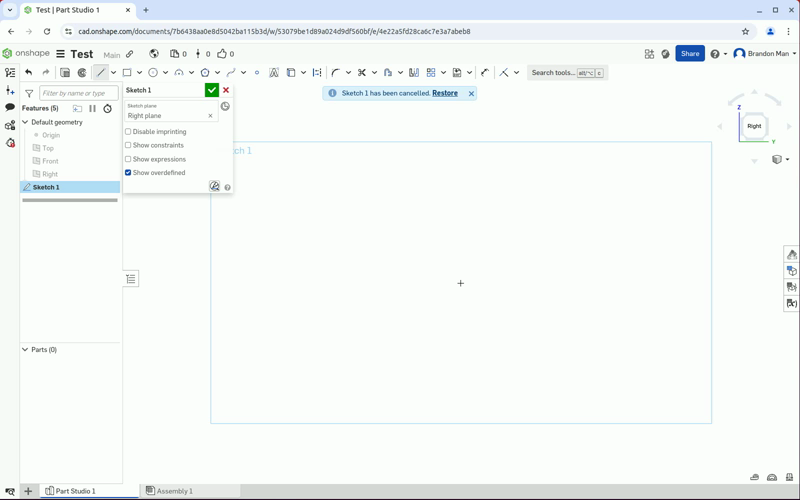
click(460, 282)
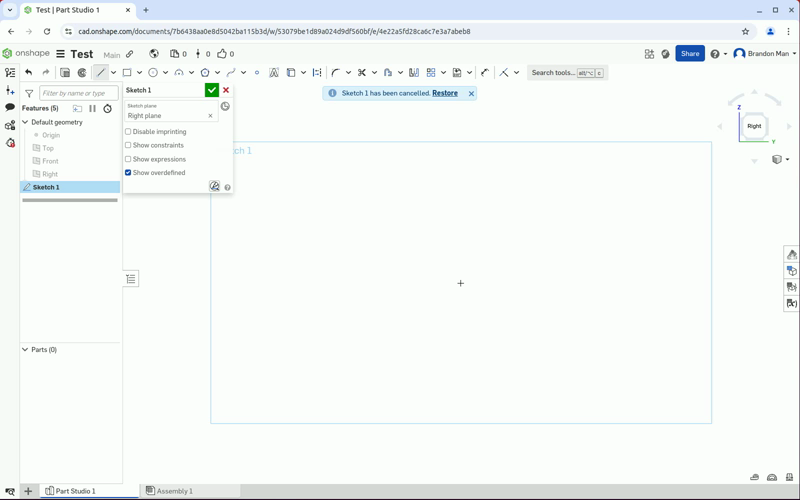
key_up(shift)
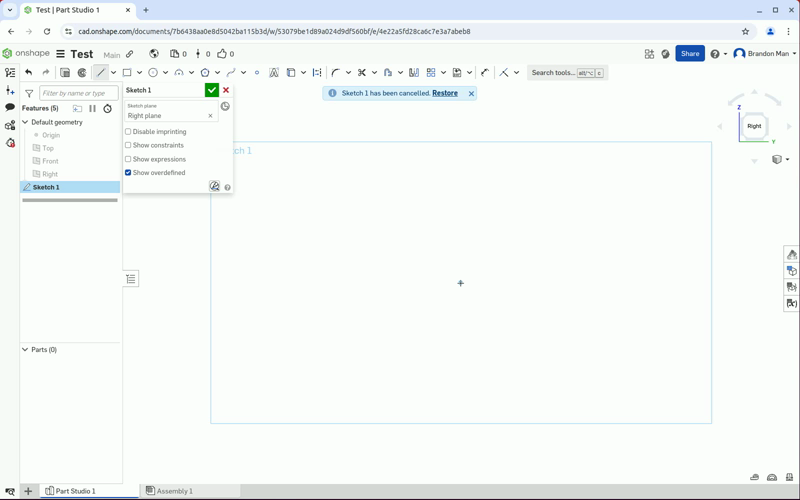
key_down(shift)
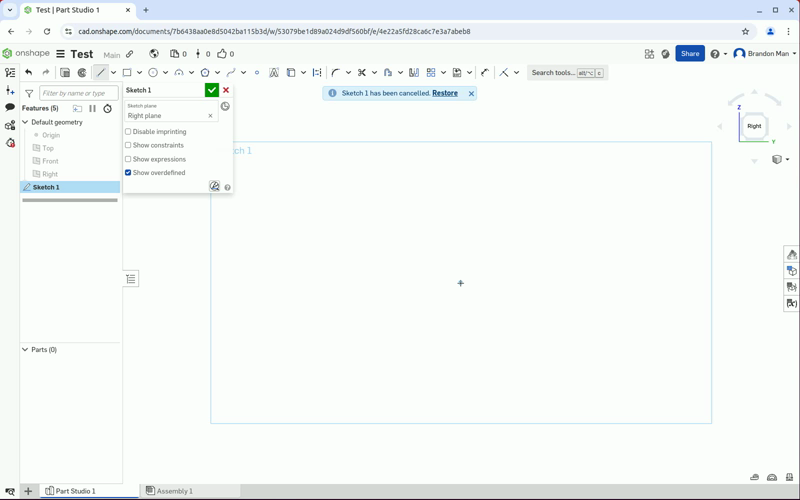
mouse_move(556, 282)
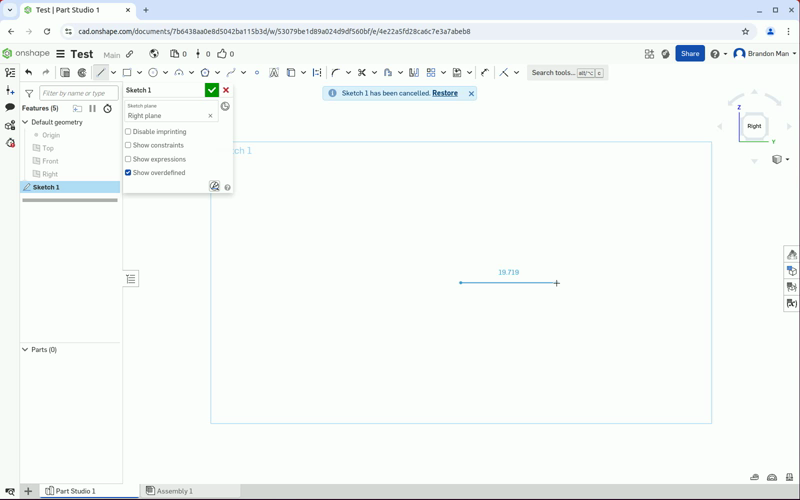
click(556, 282)
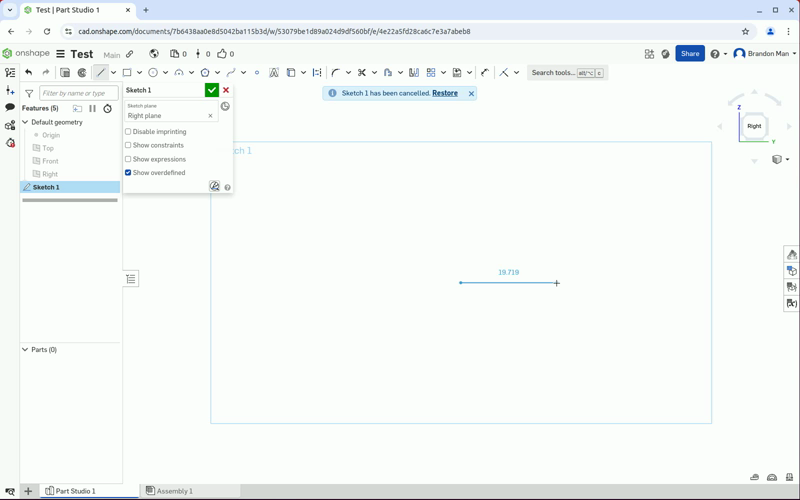
key_up(shift)
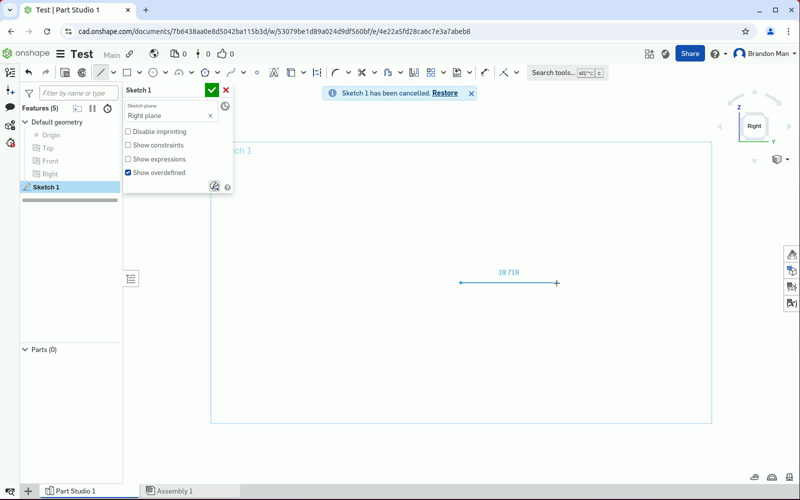
key_down(shift)
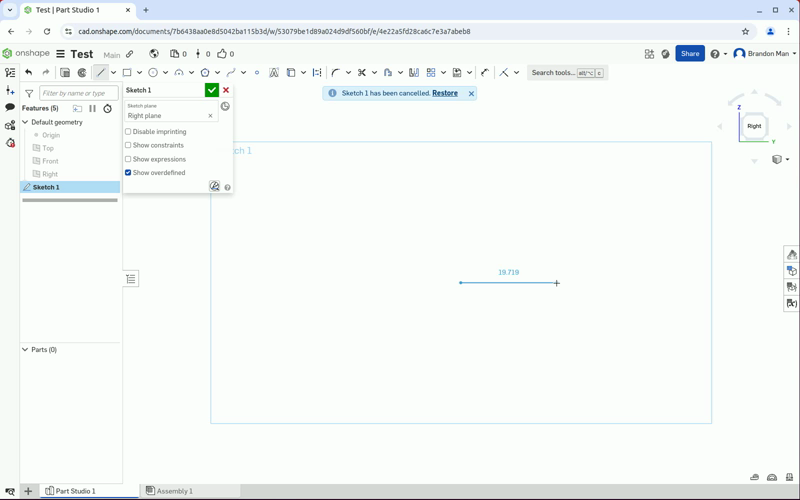
mouse_move(573, 188)
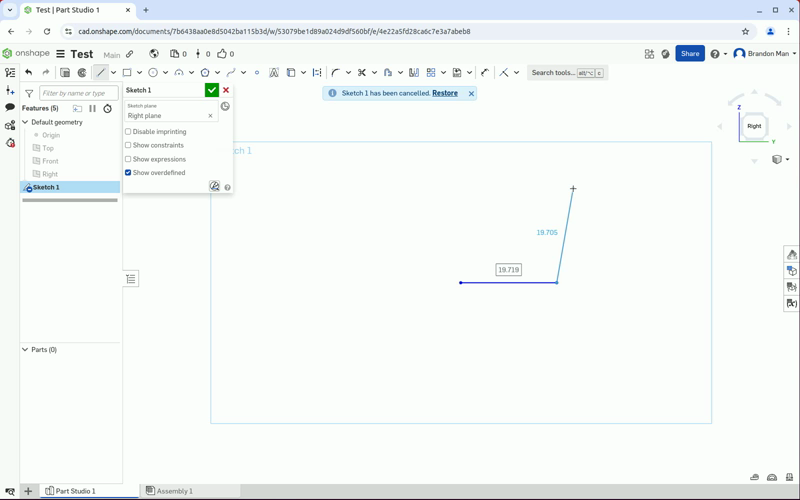
click(573, 188)
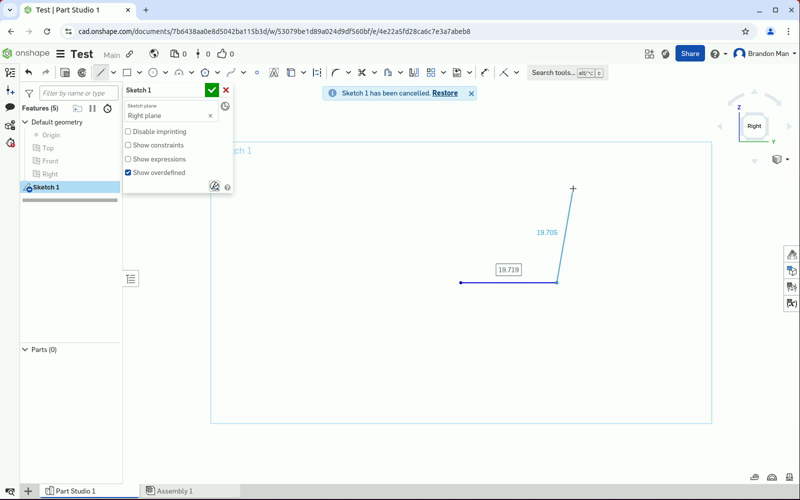
key_up(shift)
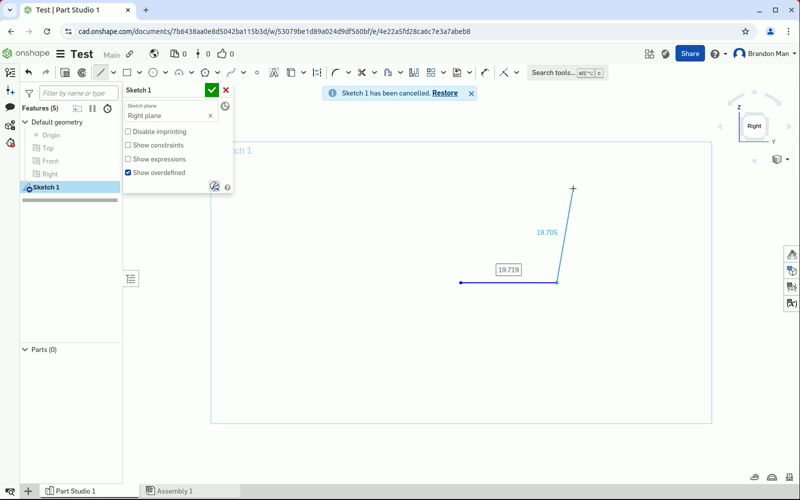
key_down(shift)
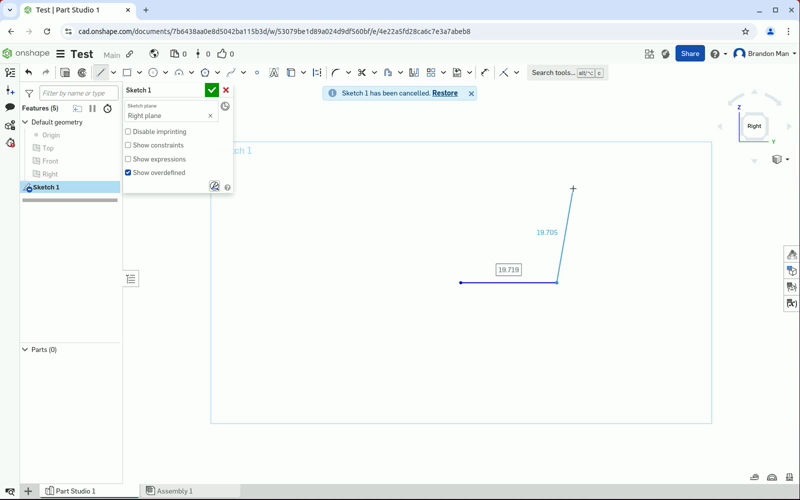
mouse_move(589, 188)
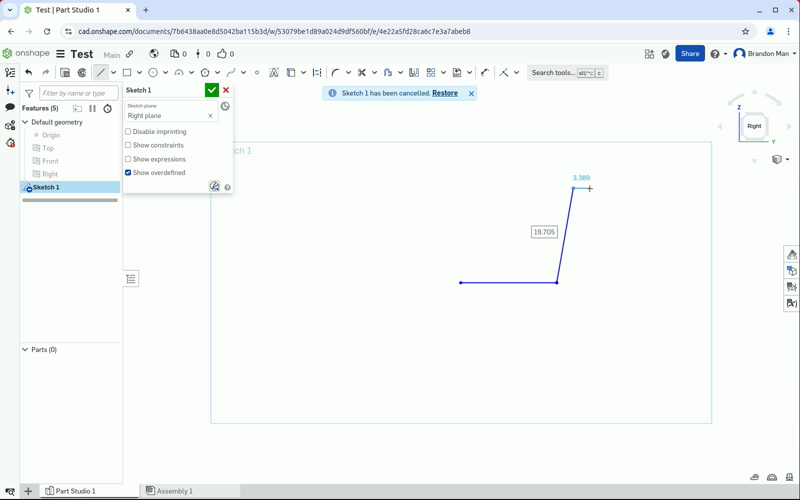
mouse_move(573, 171)
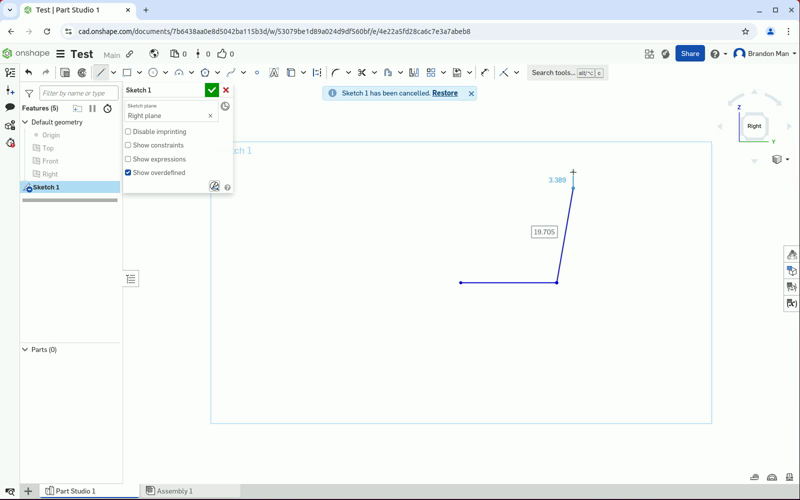
click(573, 171)
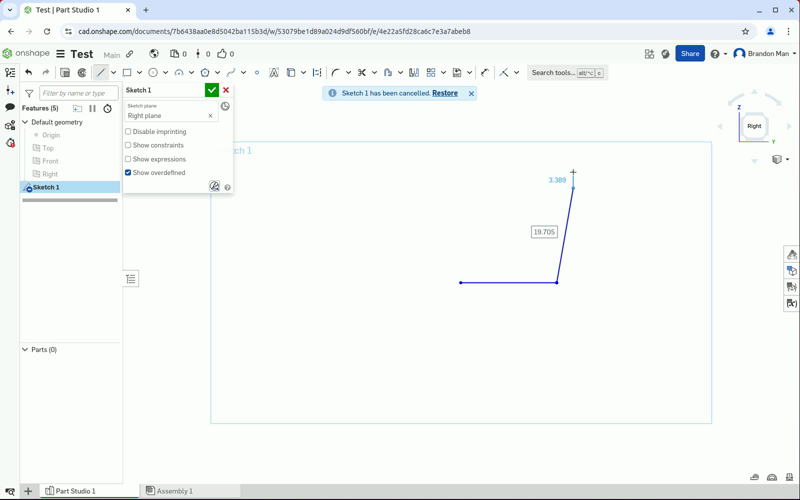
key_up(shift)
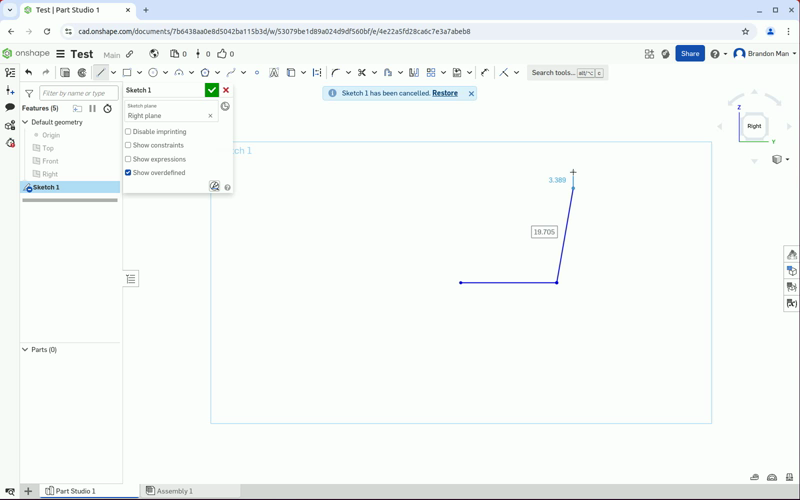
key_down(shift)
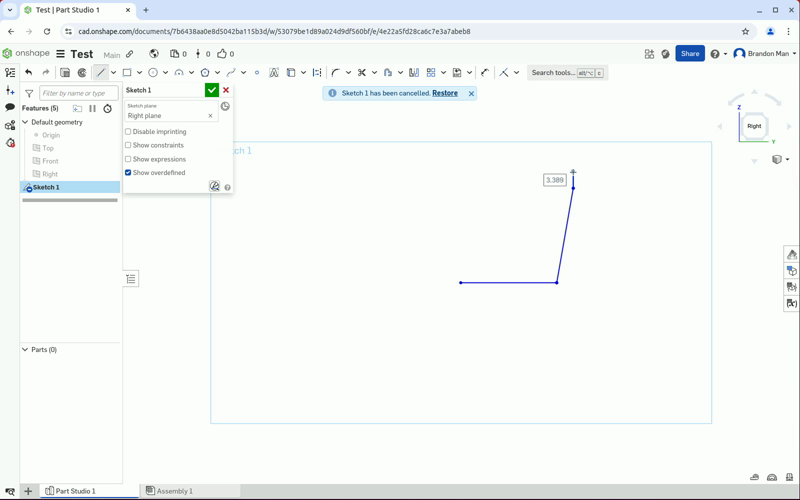
mouse_move(589, 171)
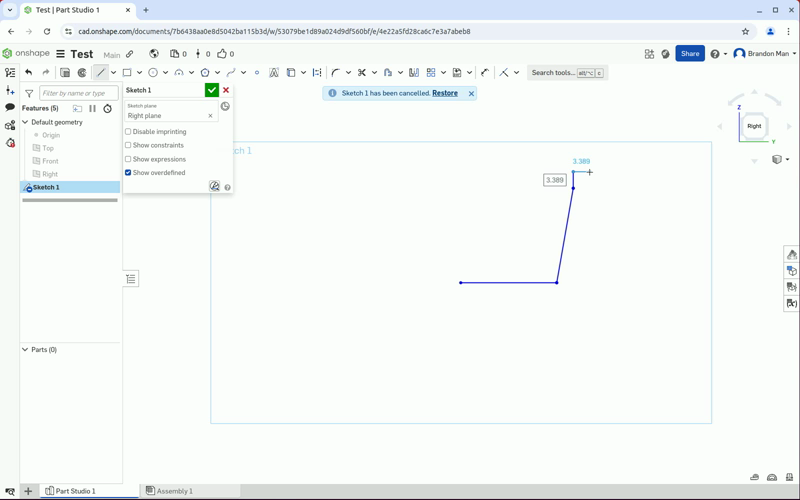
mouse_move(559, 171)
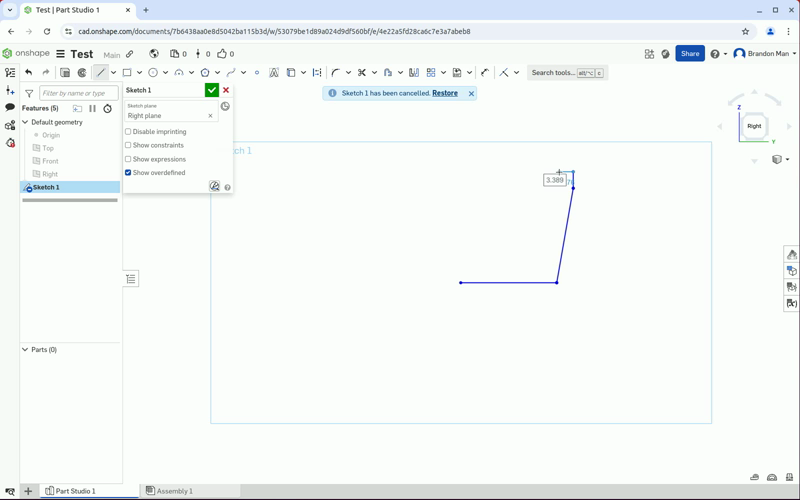
click(559, 171)
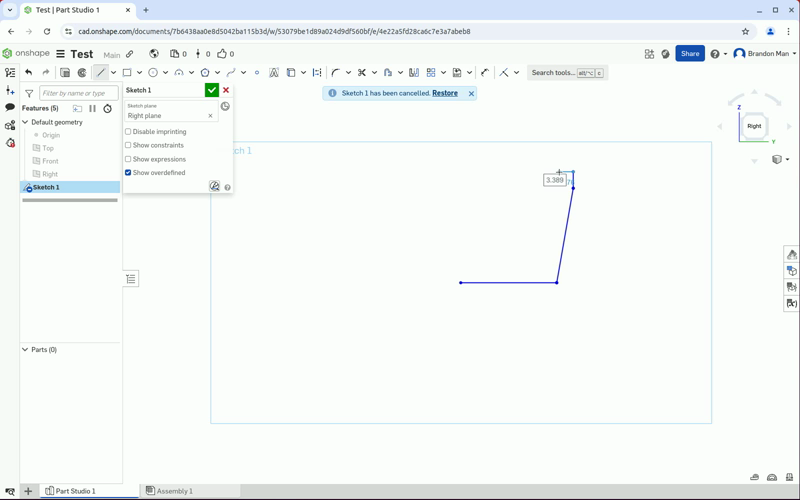
key_up(shift)
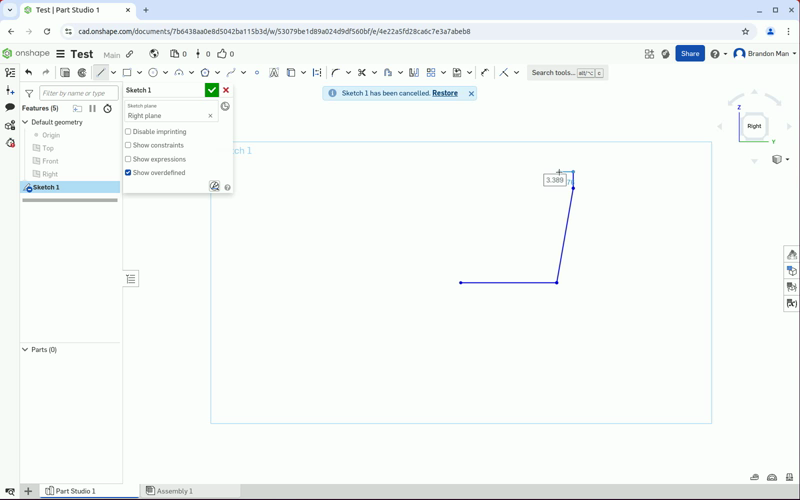
key_down(shift)
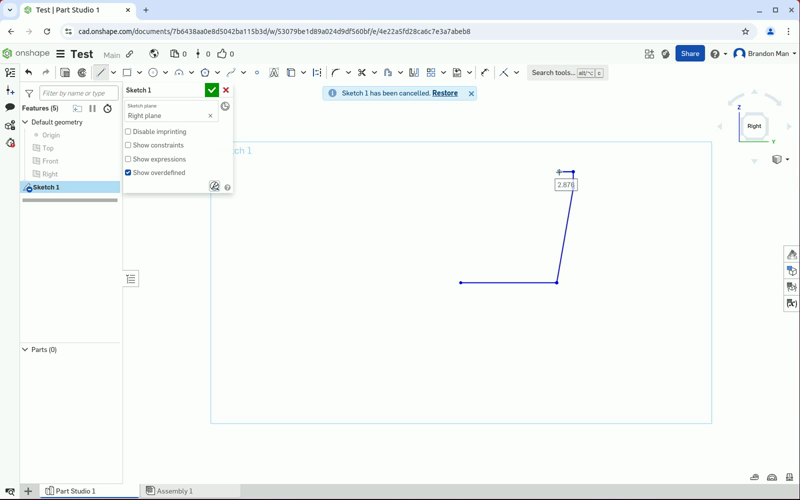
mouse_move(589, 171)
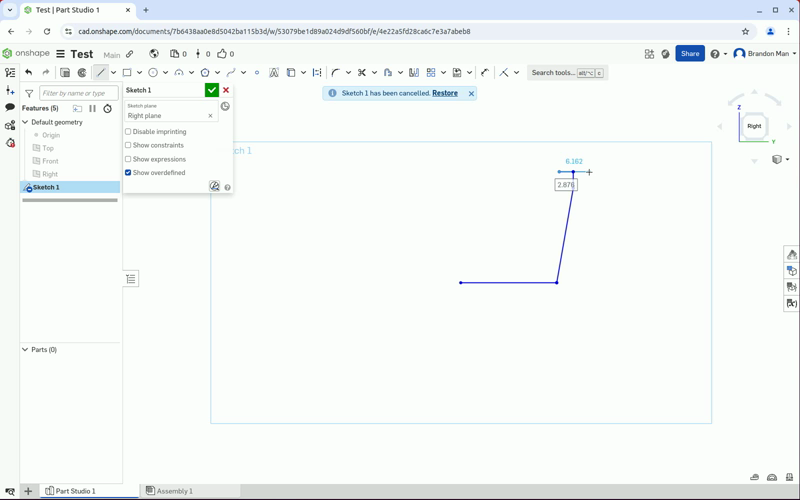
mouse_move(554, 198)
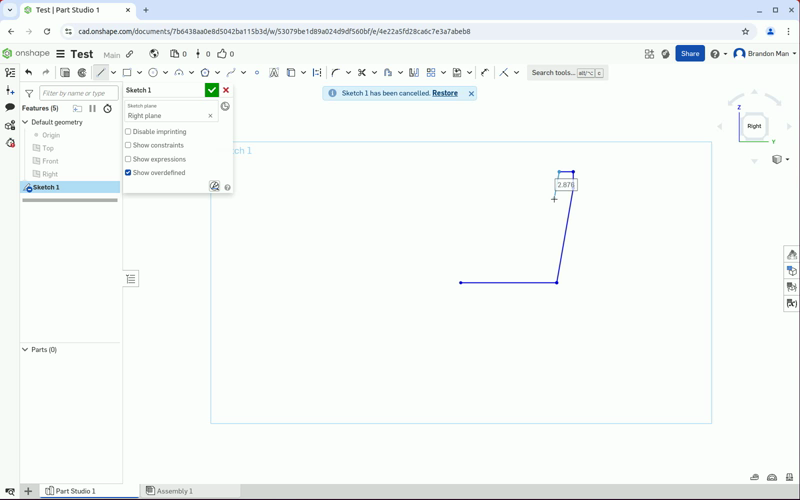
click(554, 198)
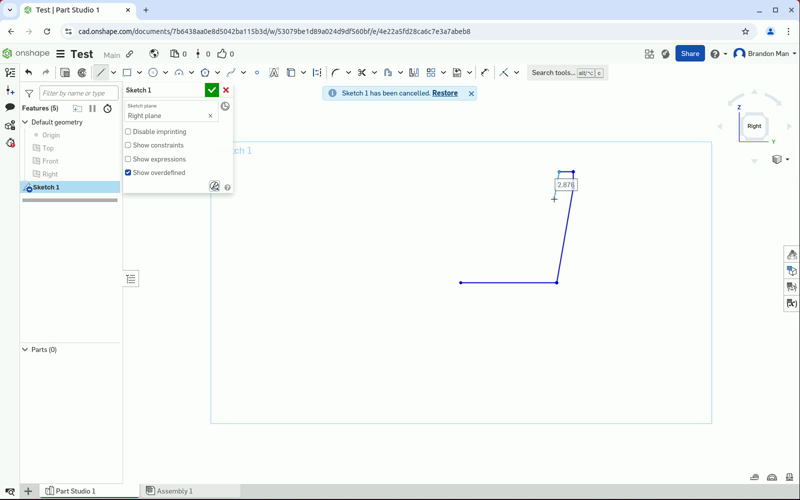
key_up(shift)
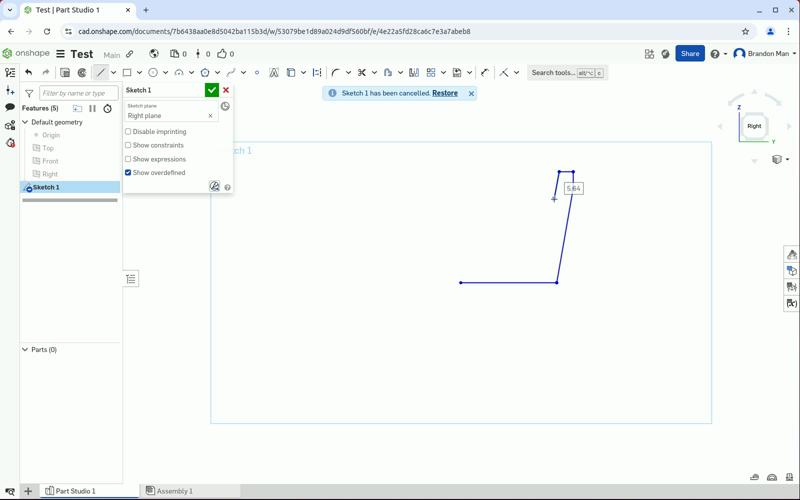
key_down(shift)
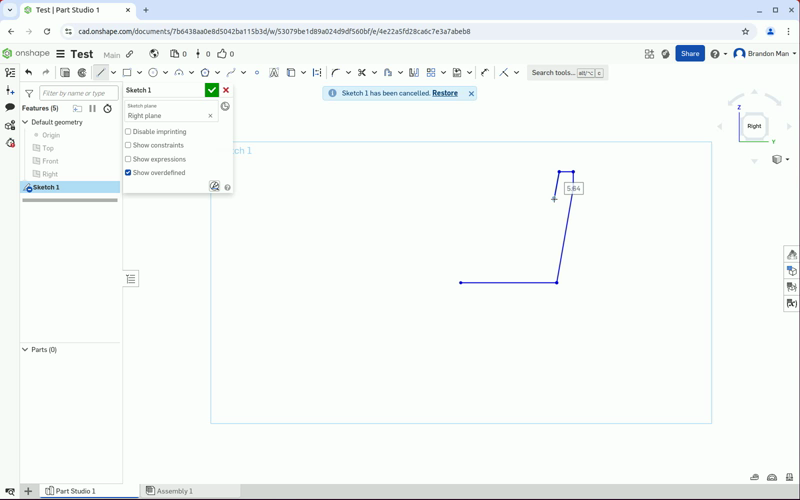
mouse_move(584, 198)
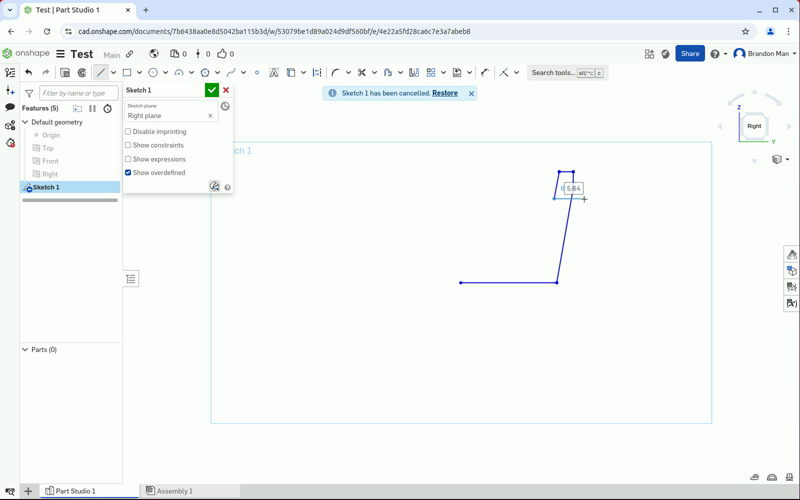
mouse_move(564, 198)
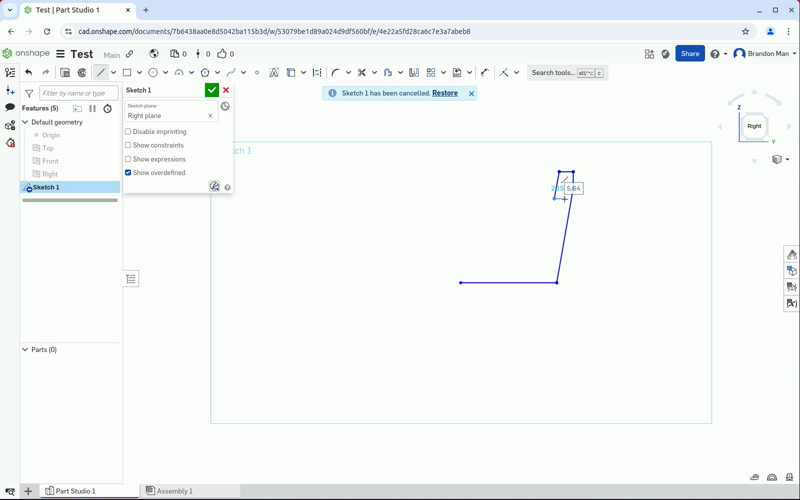
click(564, 198)
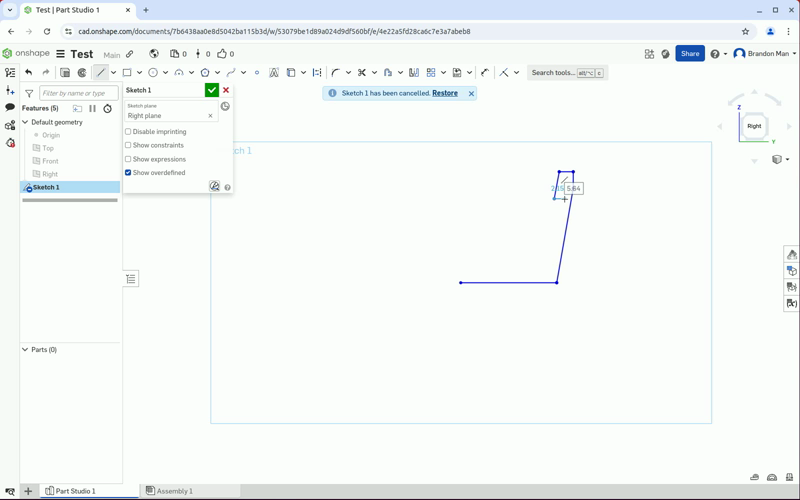
key_up(shift)
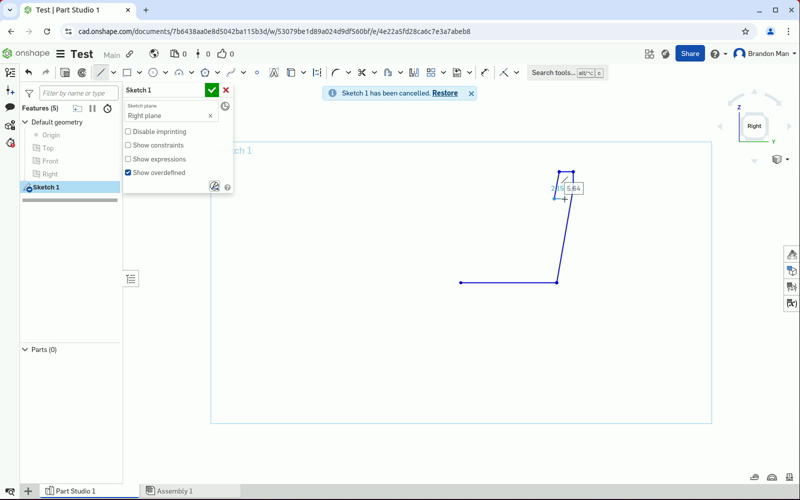
key_down(shift)
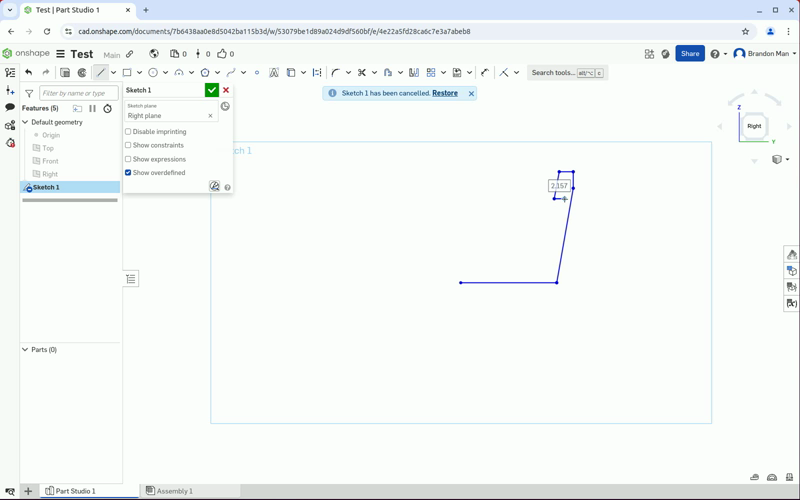
mouse_move(553, 260)
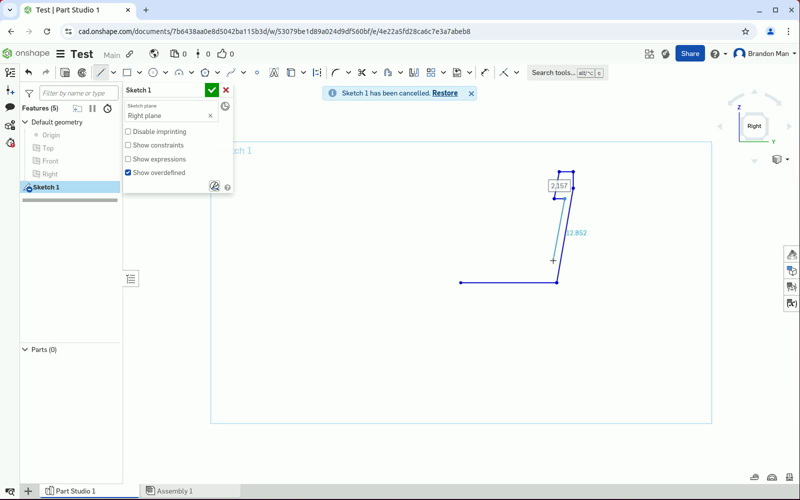
click(553, 260)
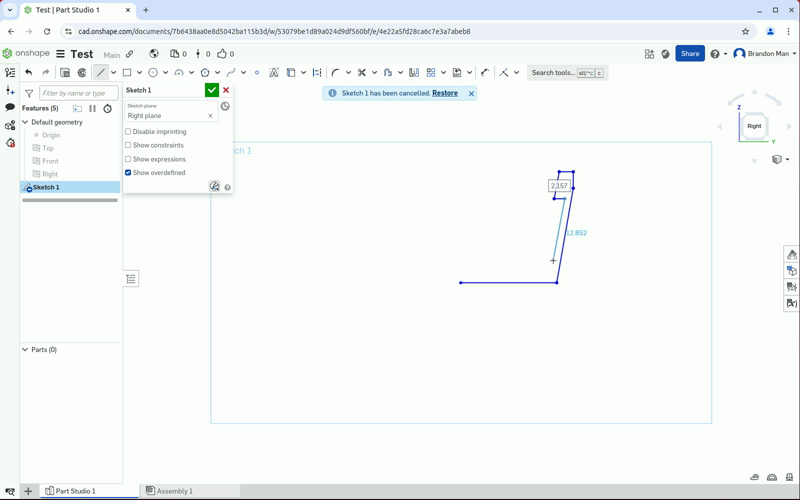
key_up(shift)
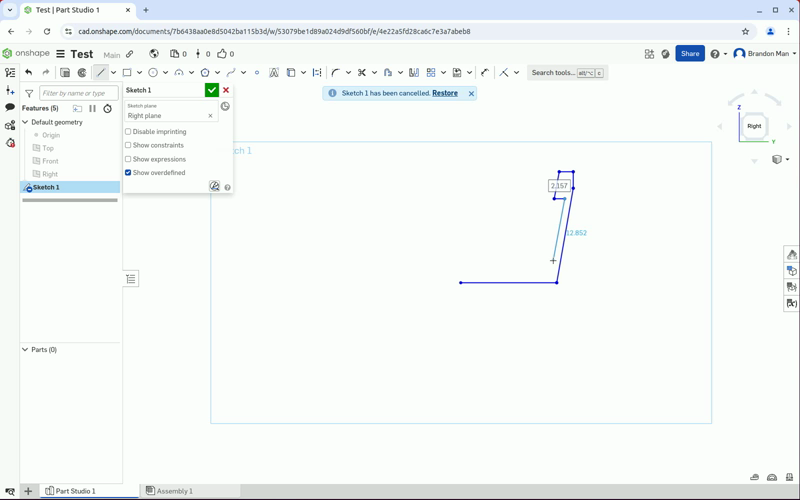
key_down(shift)
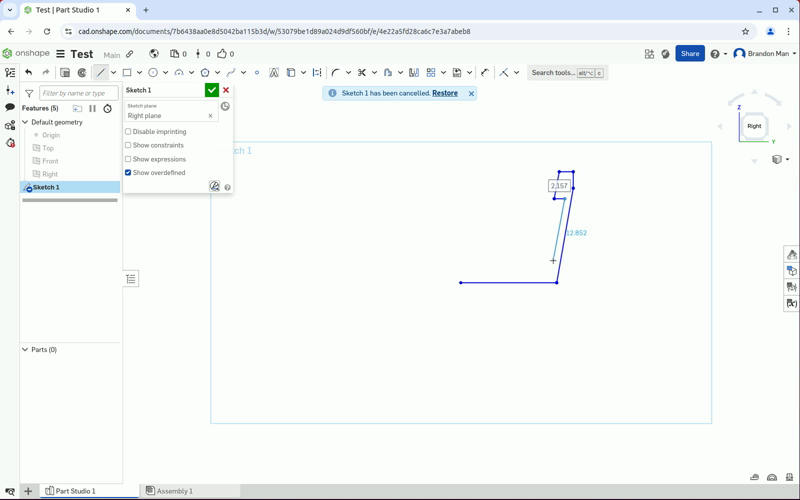
mouse_move(494, 239)
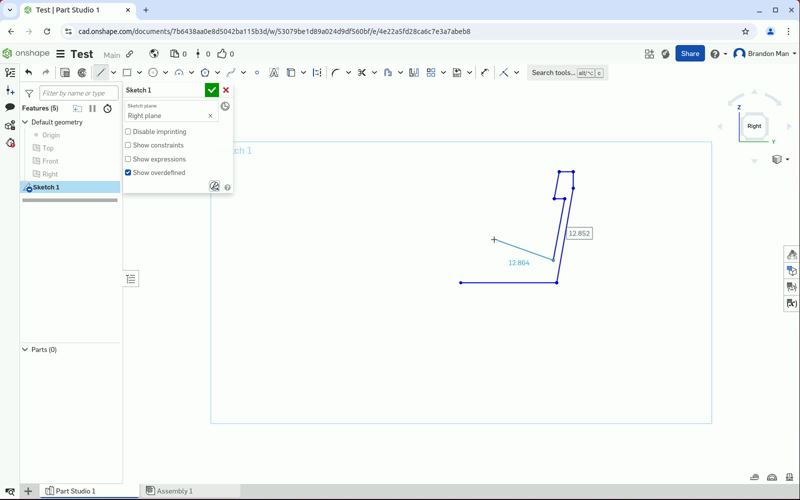
click(494, 239)
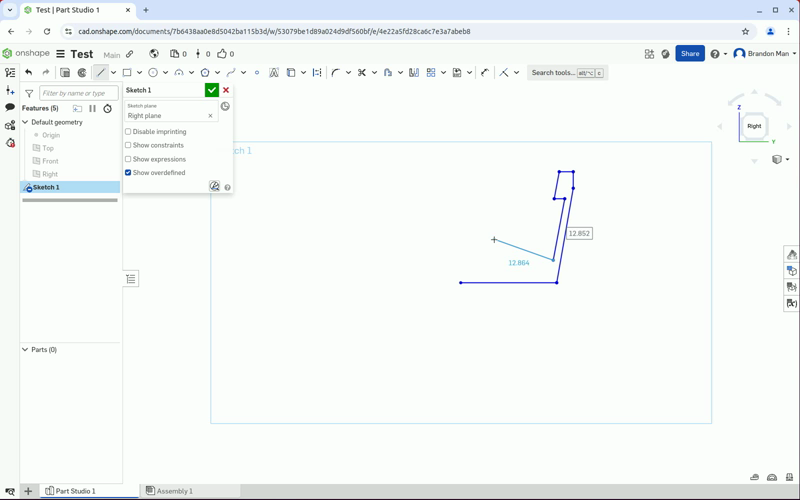
key_up(shift)
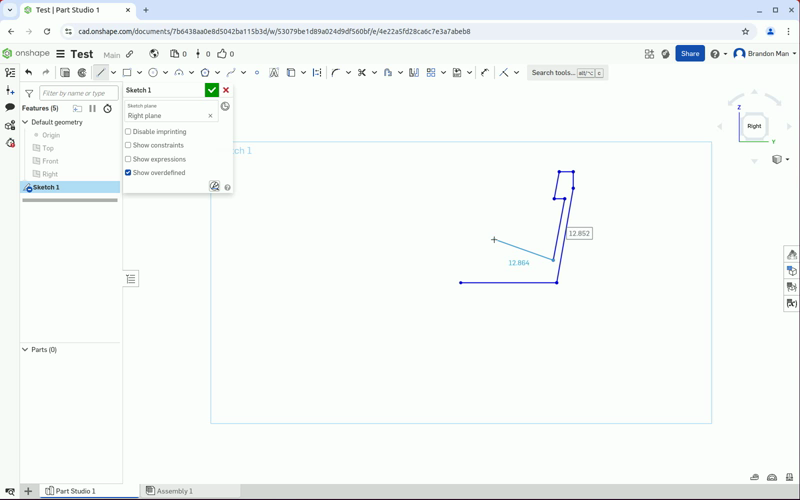
key(esc)
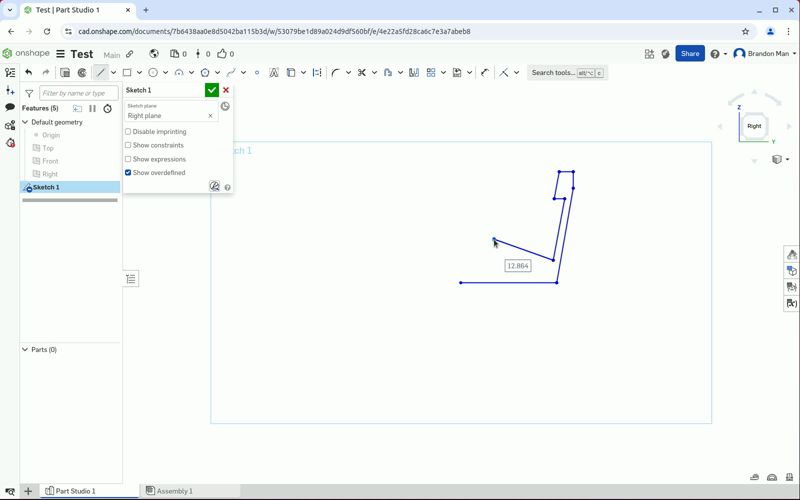
key(a)
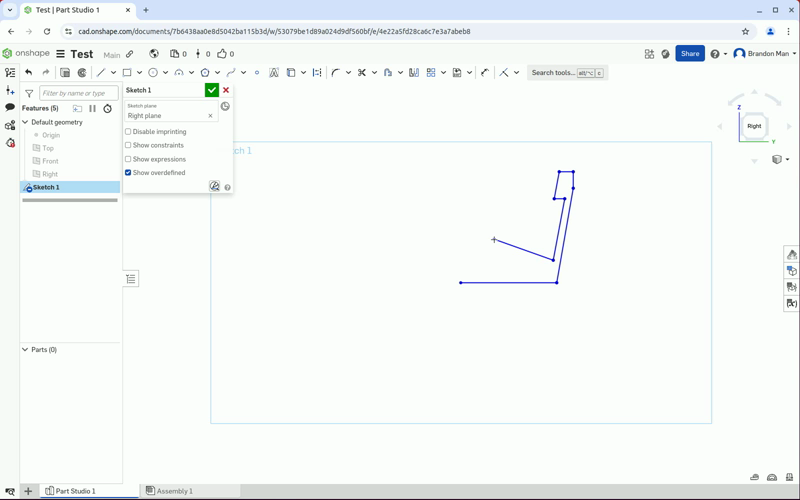
mouse_move(494, 239)
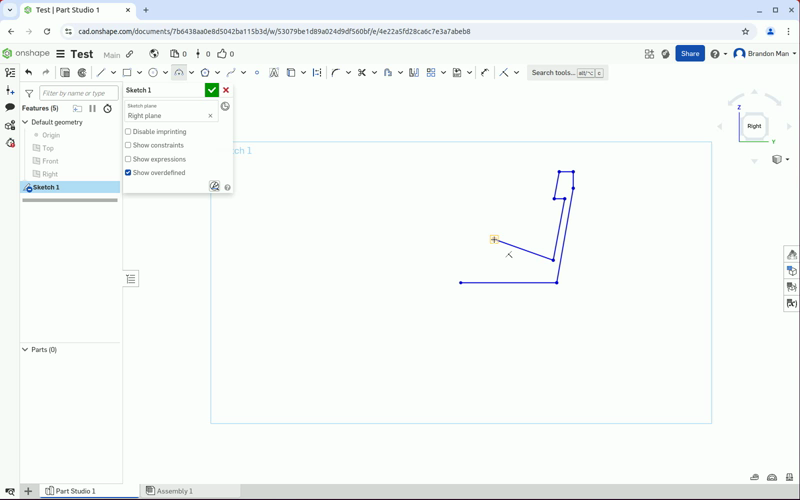
click(494, 239)
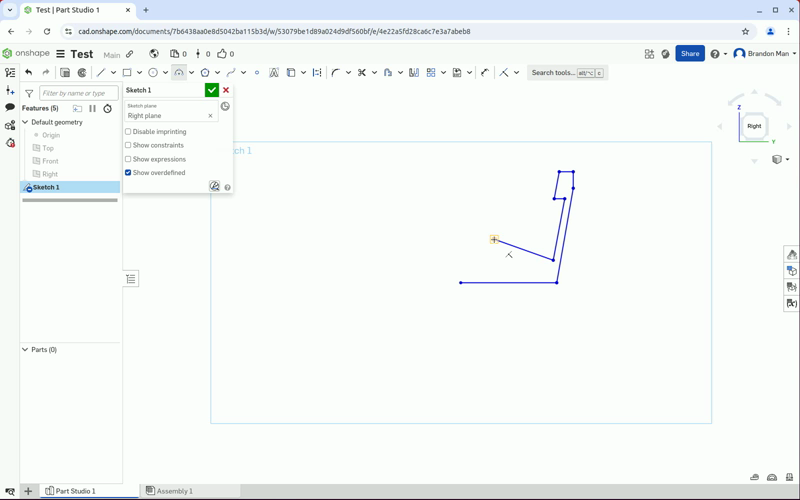
key_down(shift)
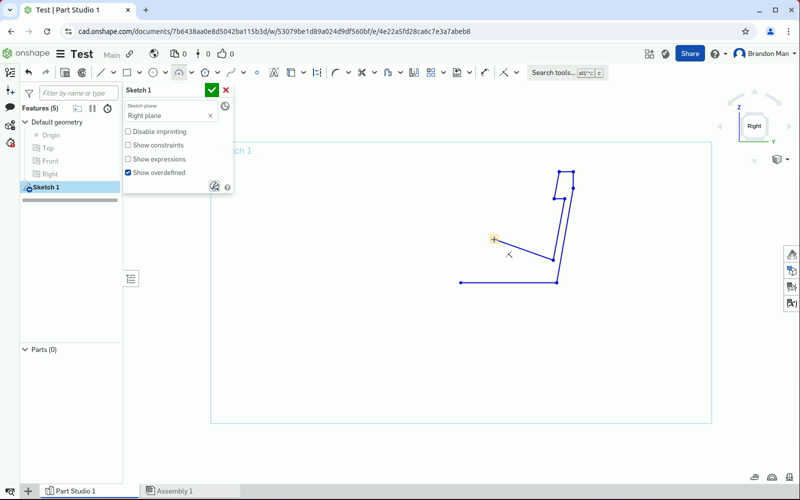
mouse_move(467, 271)
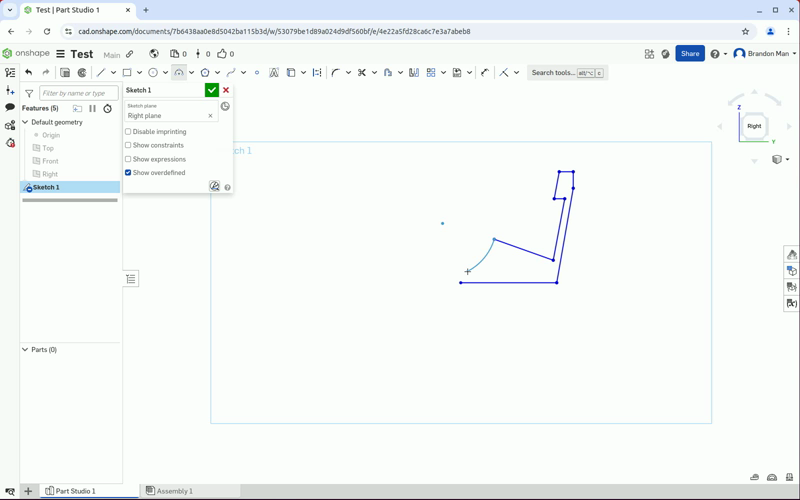
click(467, 271)
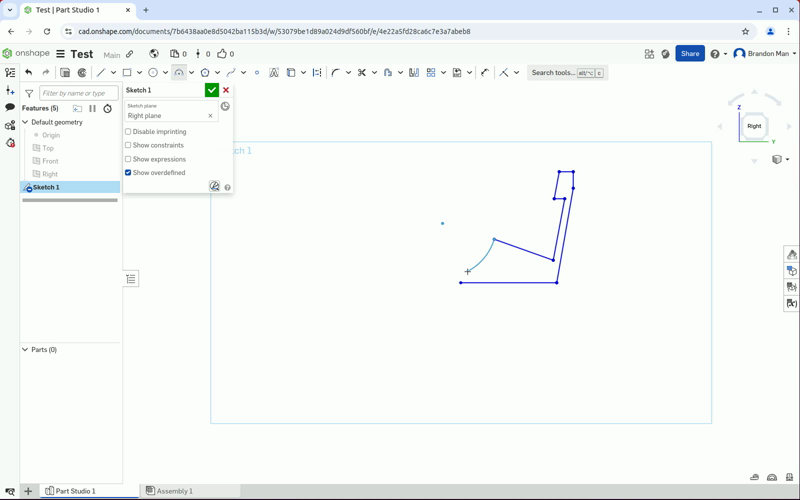
mouse_move(469, 245)
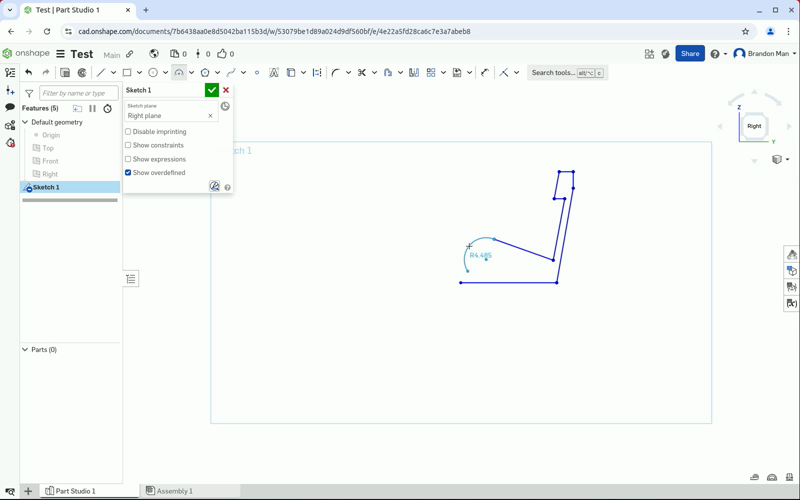
click(469, 245)
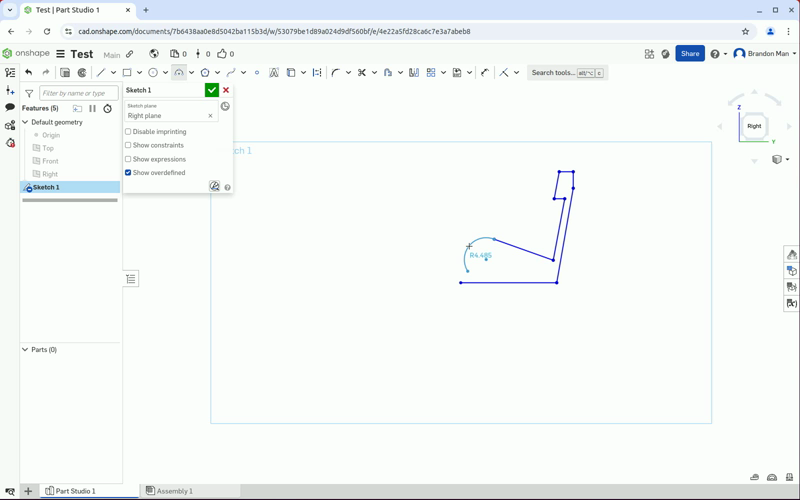
key_up(shift)
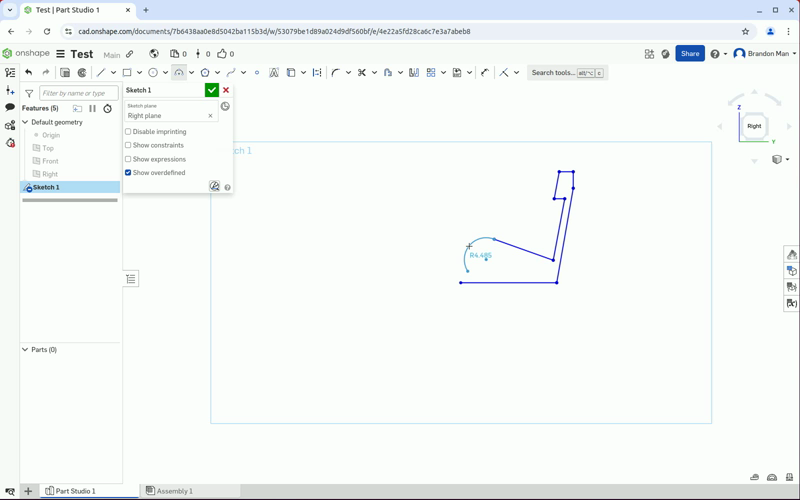
key(esc)
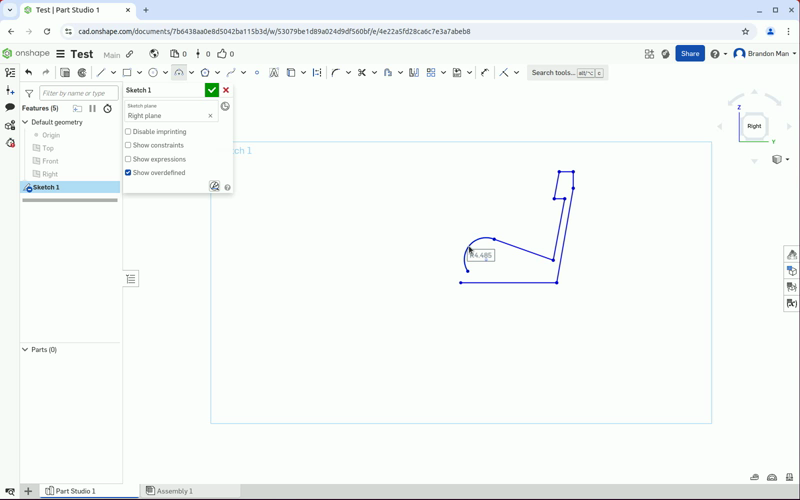
key(l)
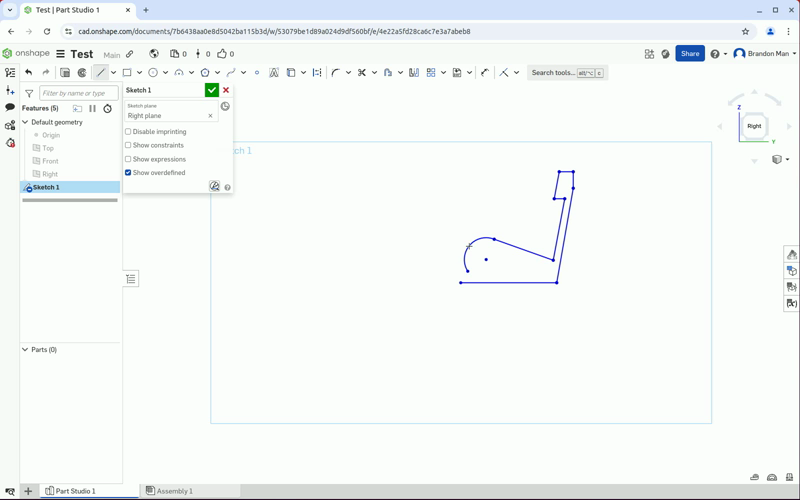
mouse_move(467, 271)
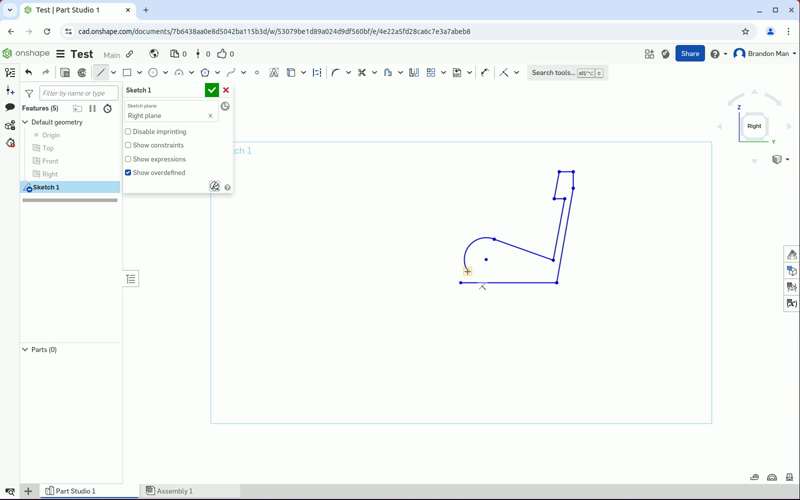
click(467, 271)
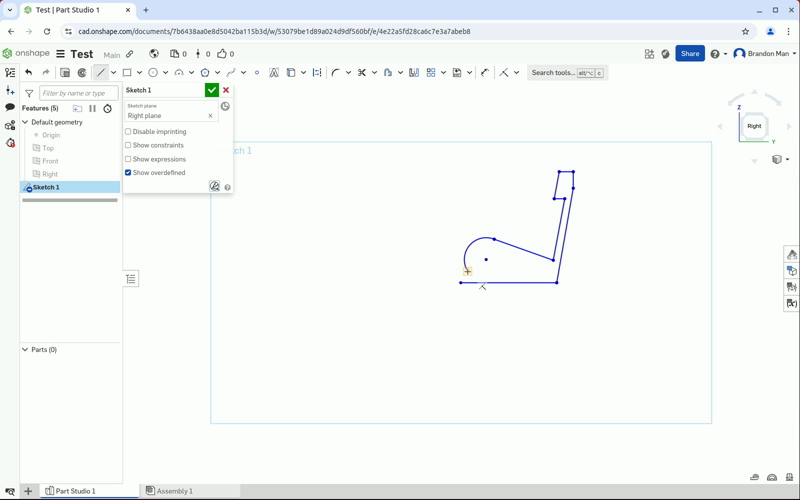
mouse_move(498, 271)
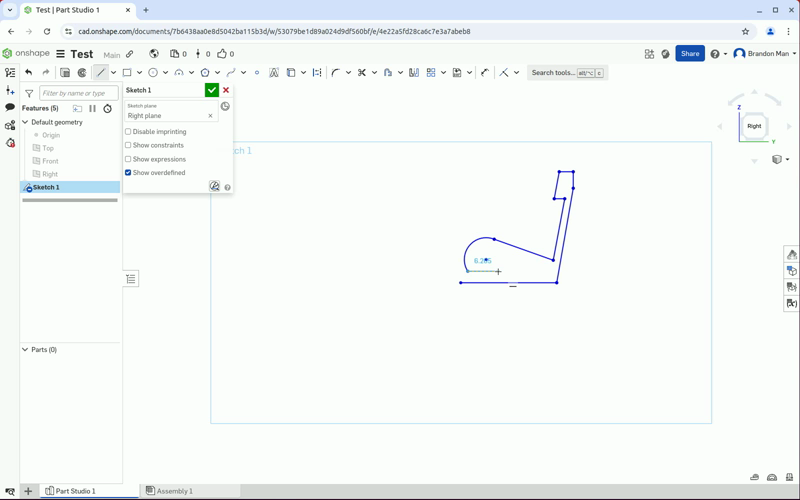
key_down(shift)
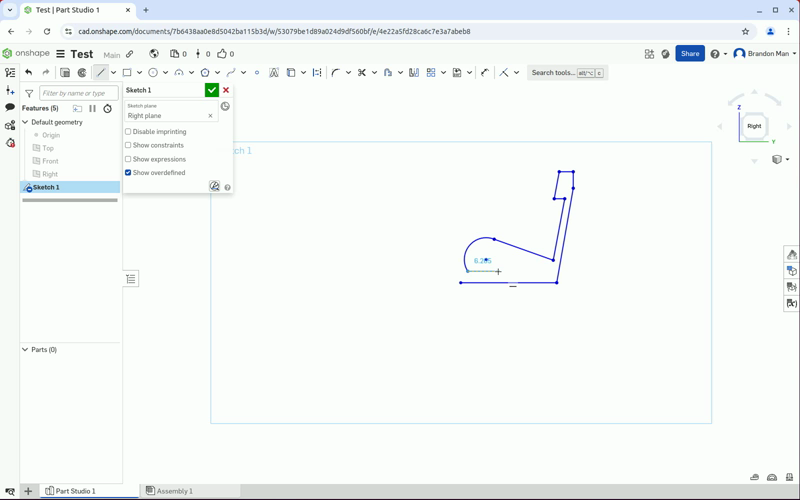
mouse_move(460, 282)
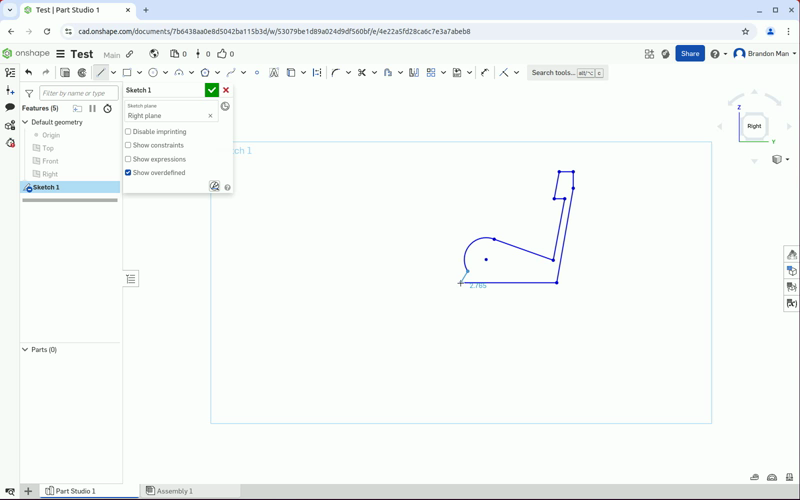
key_up(shift)
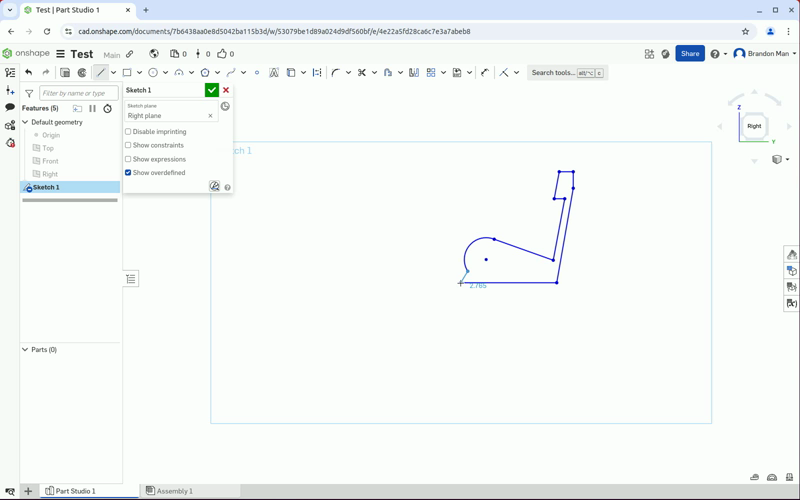
click(460, 282)
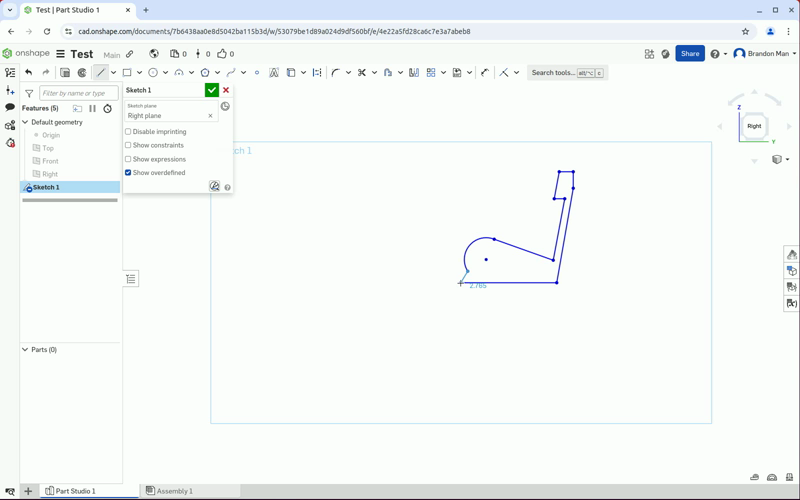
key(esc)
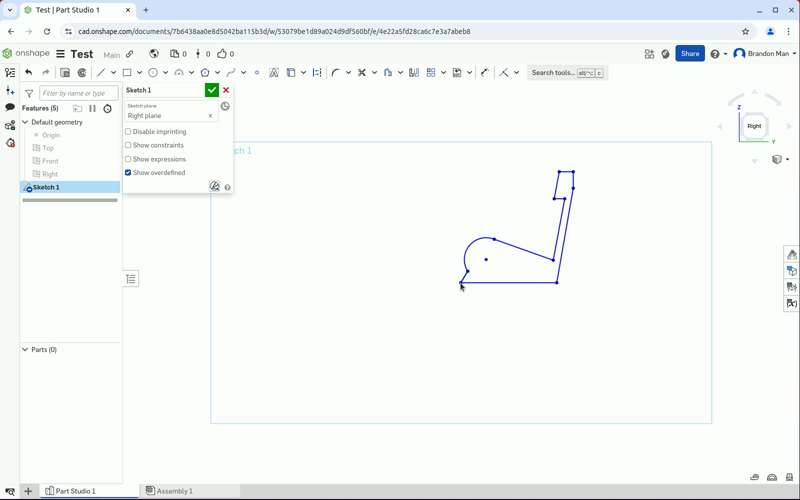
mouse_move(498, 257)
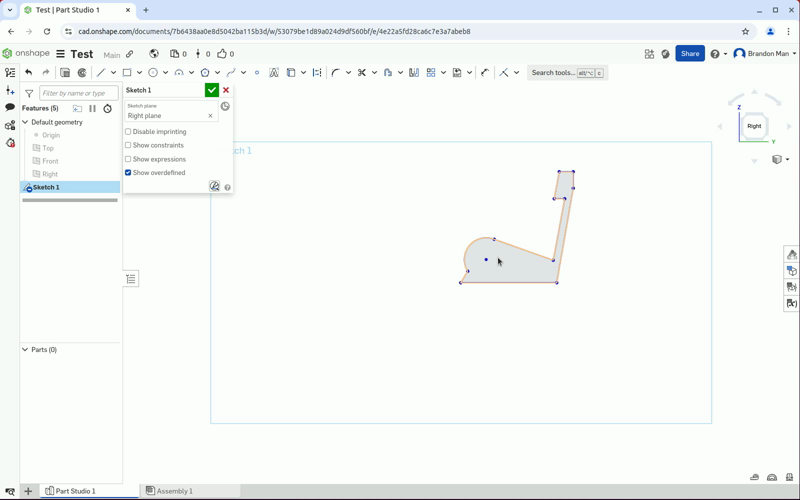
click(498, 257)
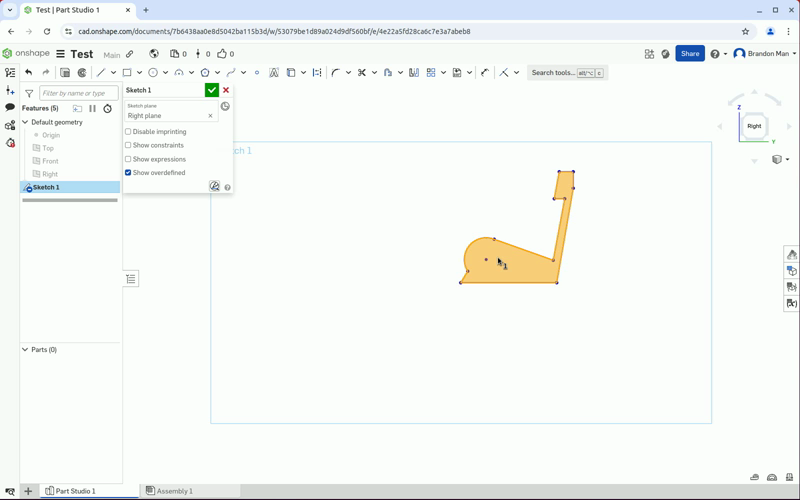
mouse_move(73, 352)
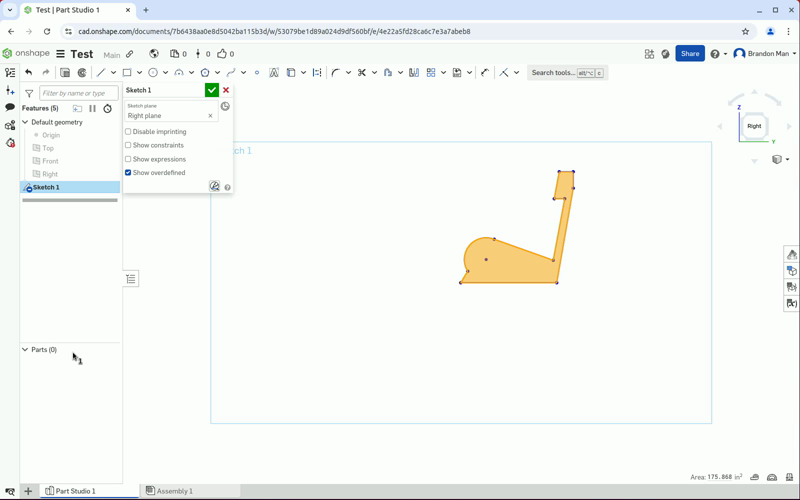
key(shift+y)
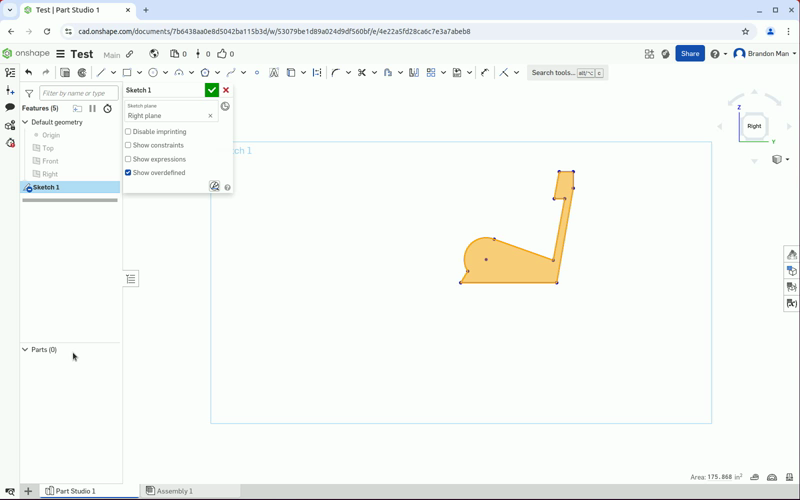
key(shift+e)
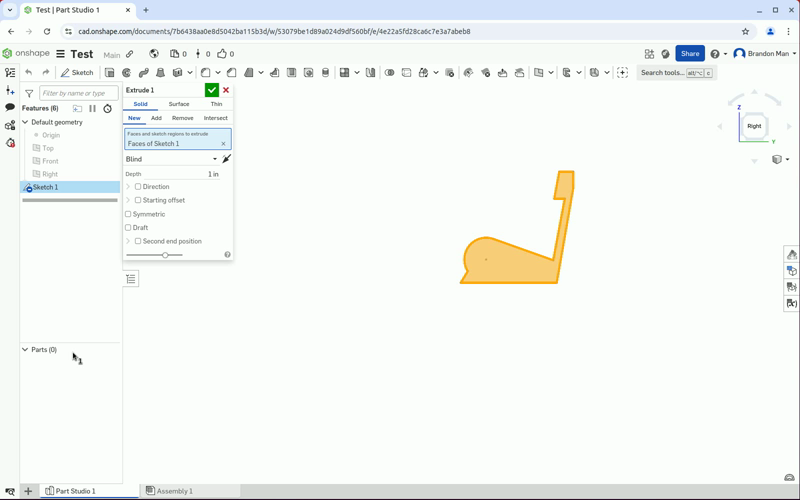
mouse_move(143, 106)
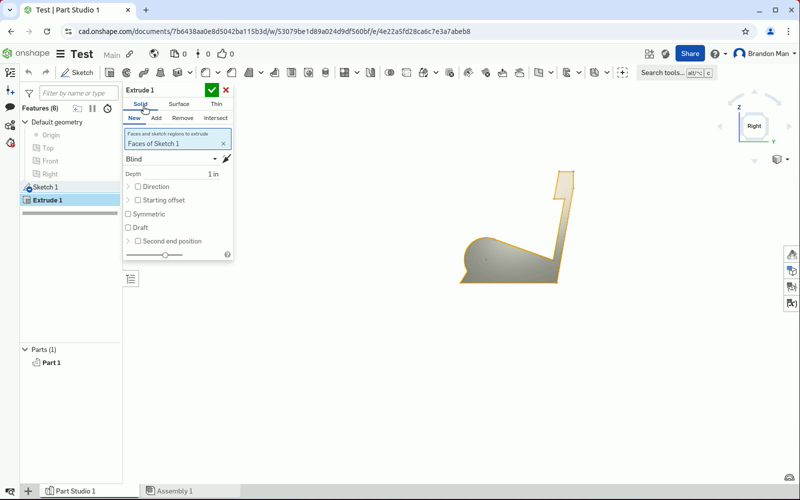
click(143, 106)
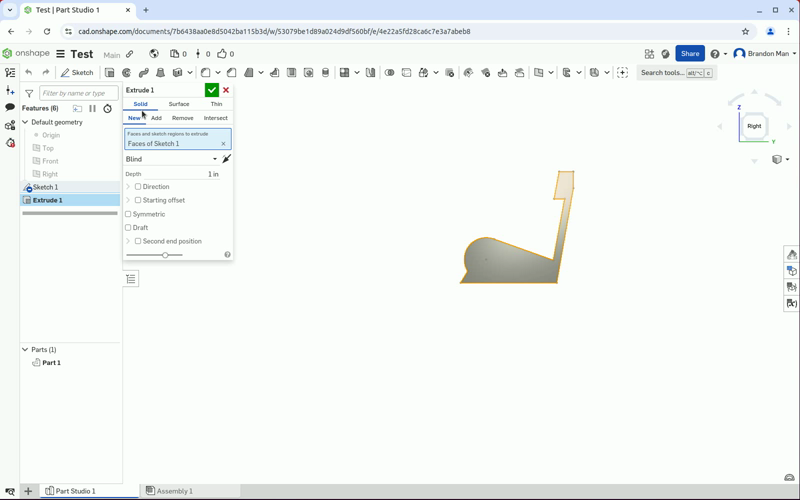
mouse_move(137, 120)
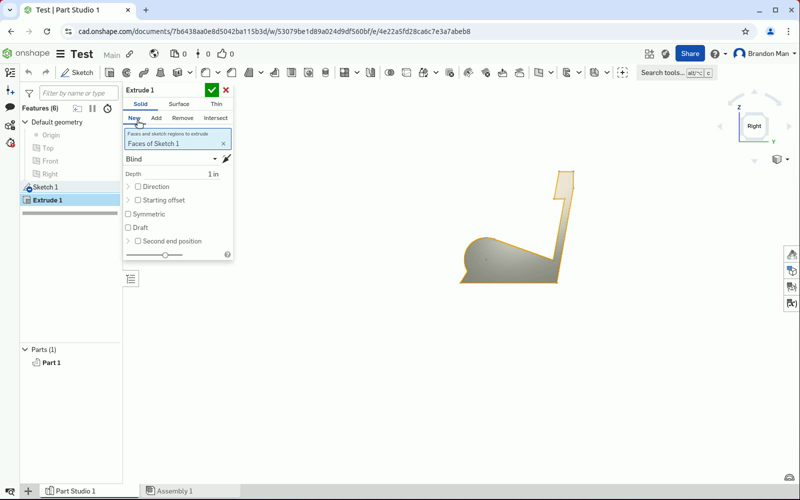
click(137, 120)
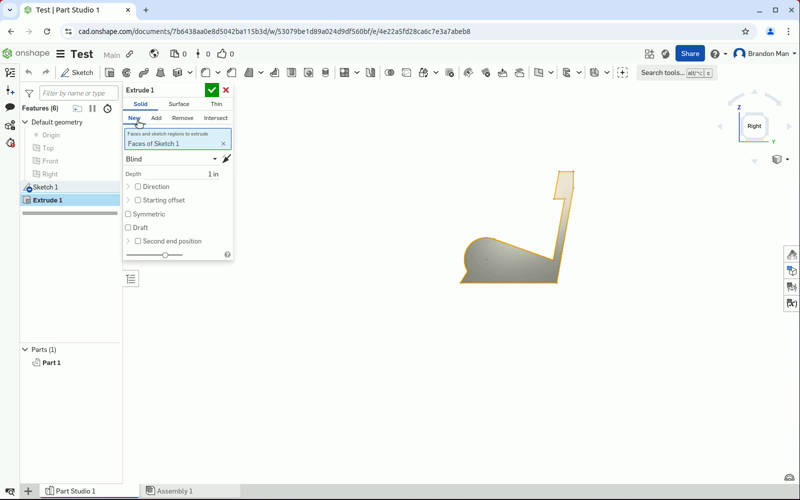
key(tab, 4)
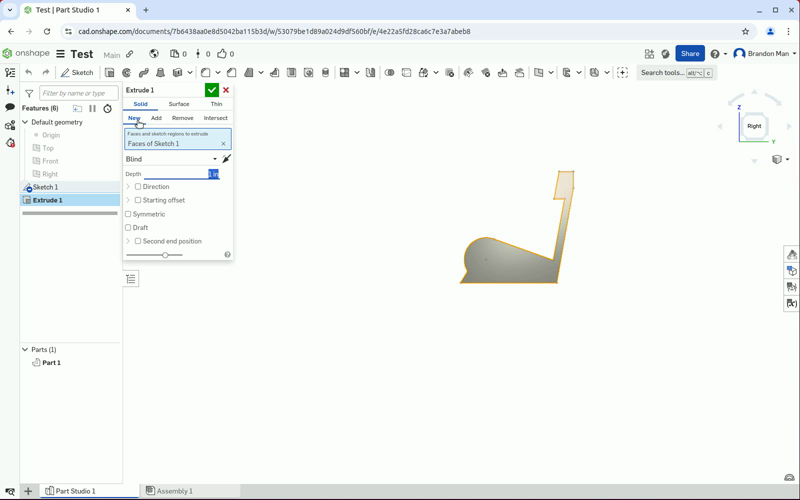
text(1.926)
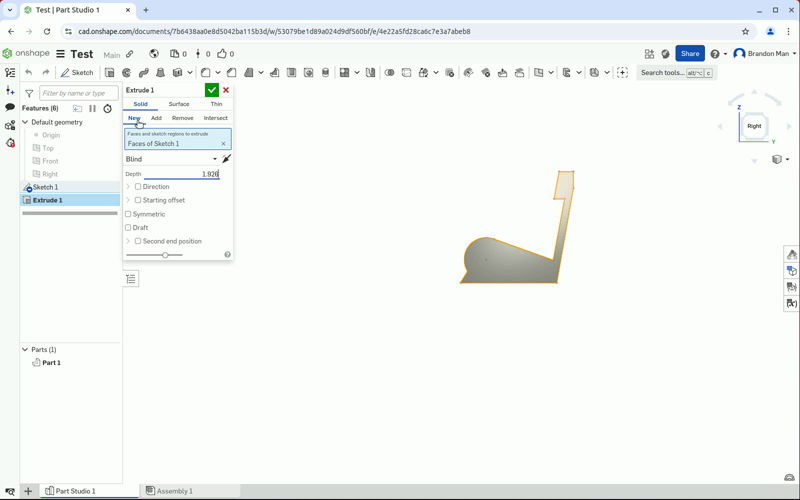
key(tab, 3)
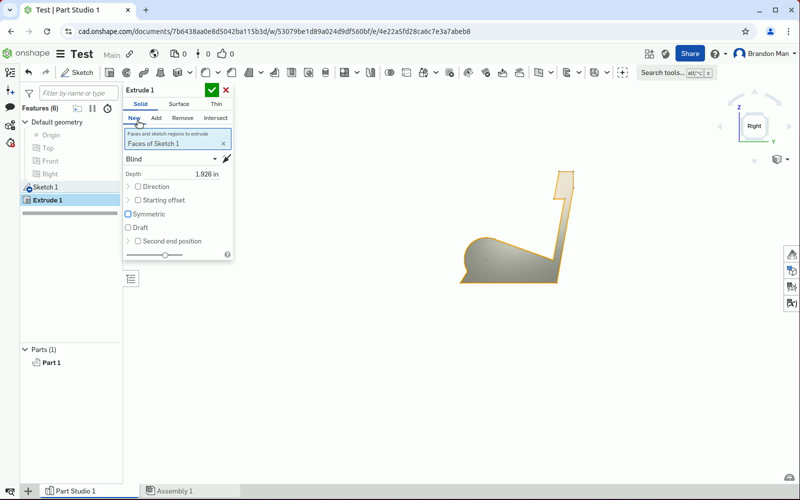
key(space)
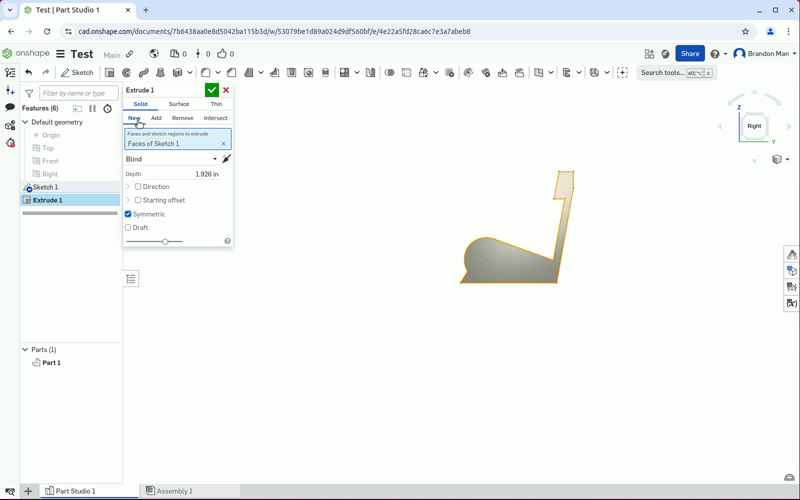
key(enter)
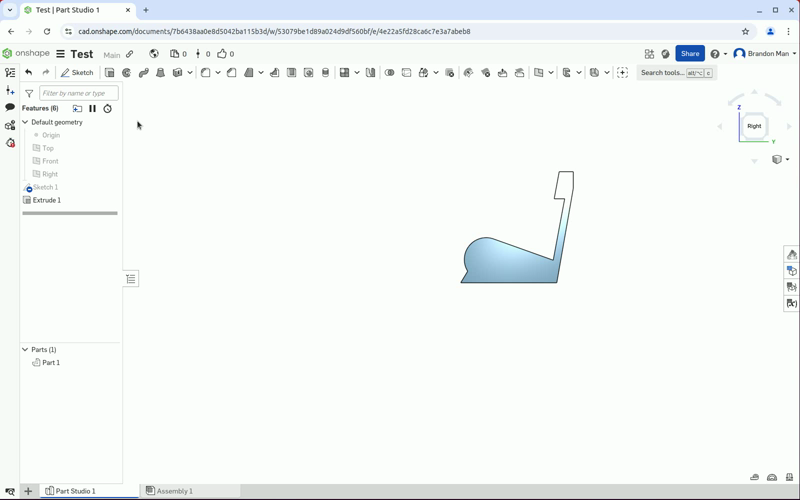
key(shift+h)
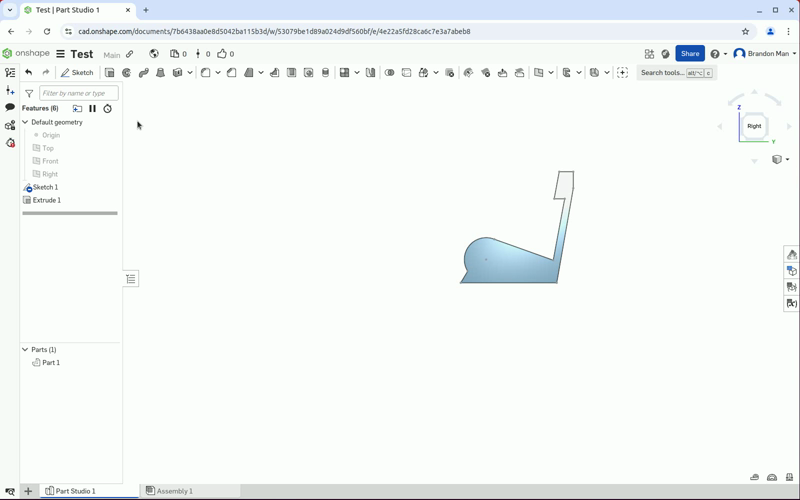
key(shift+h)
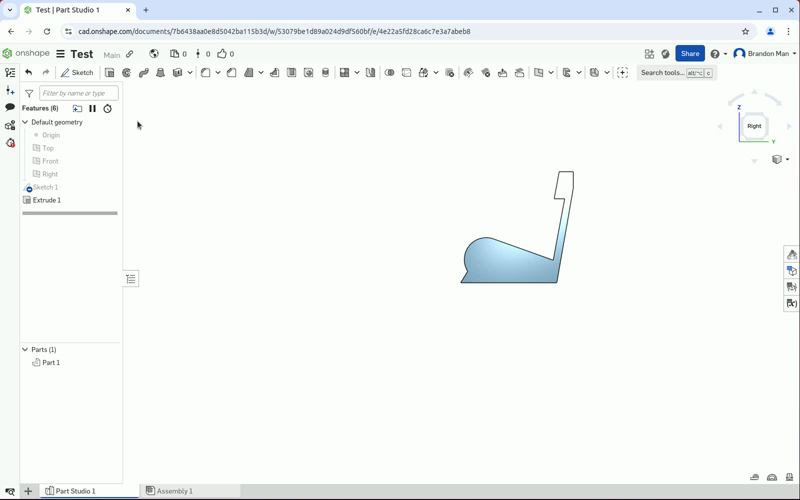
mouse_move(73, 189)
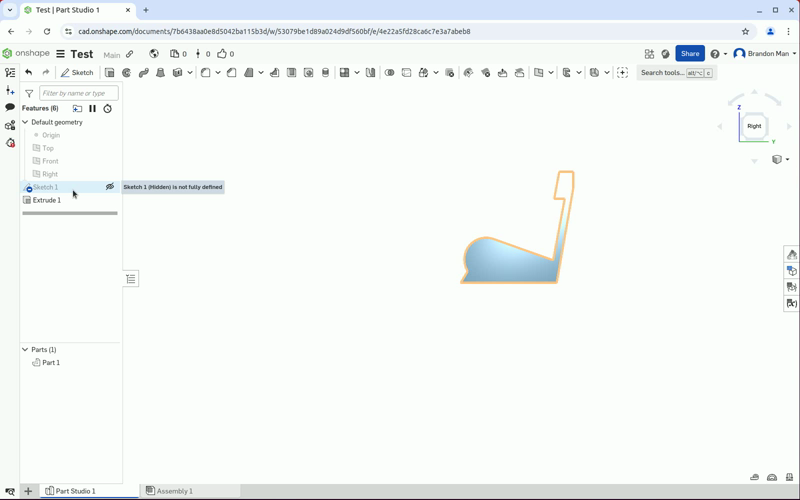
click(73, 189)
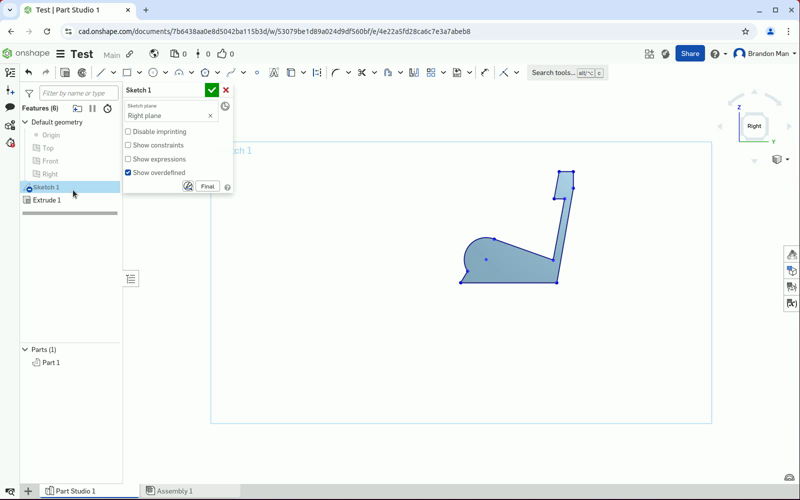
mouse_move(229, 92)
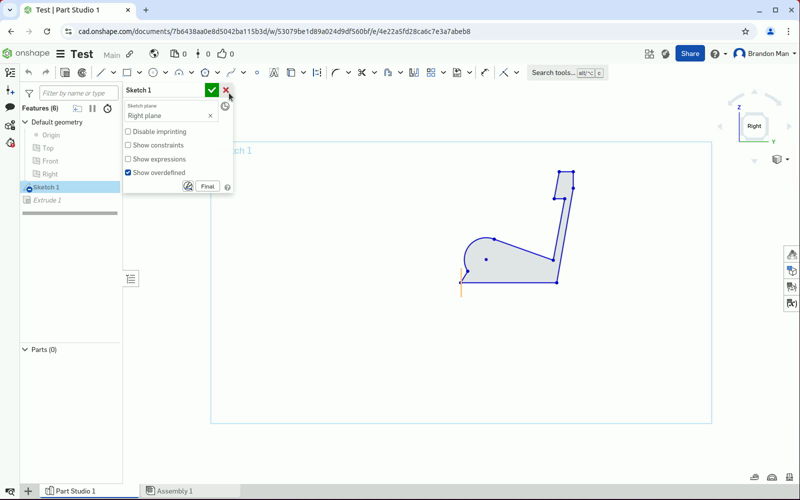
click(229, 92)
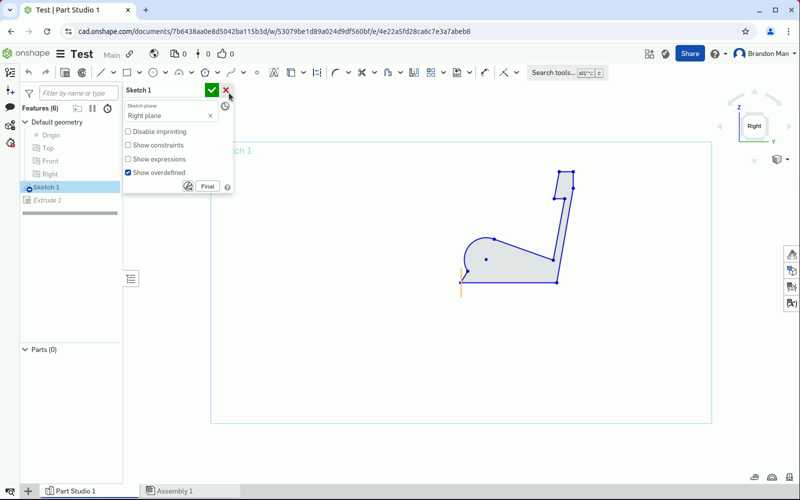
key(shift+s)
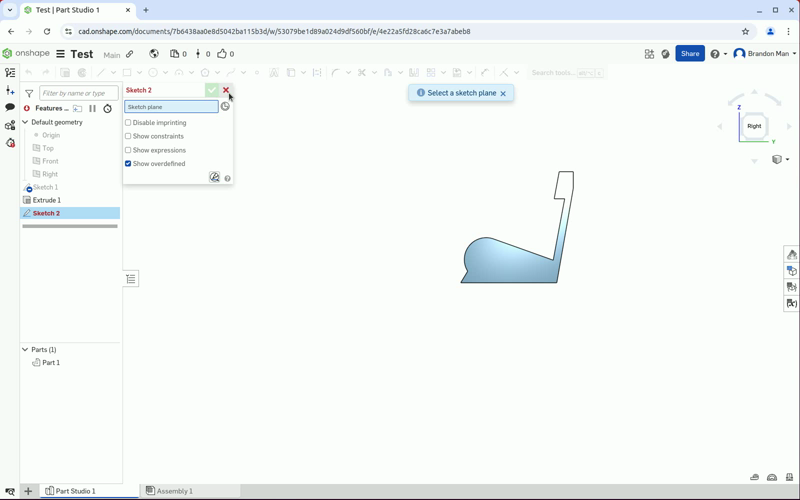
mouse_move(73, 176)
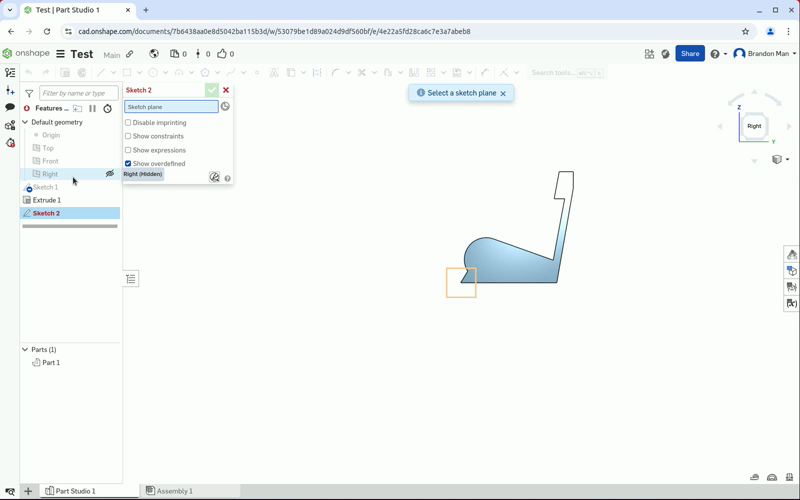
click(73, 176)
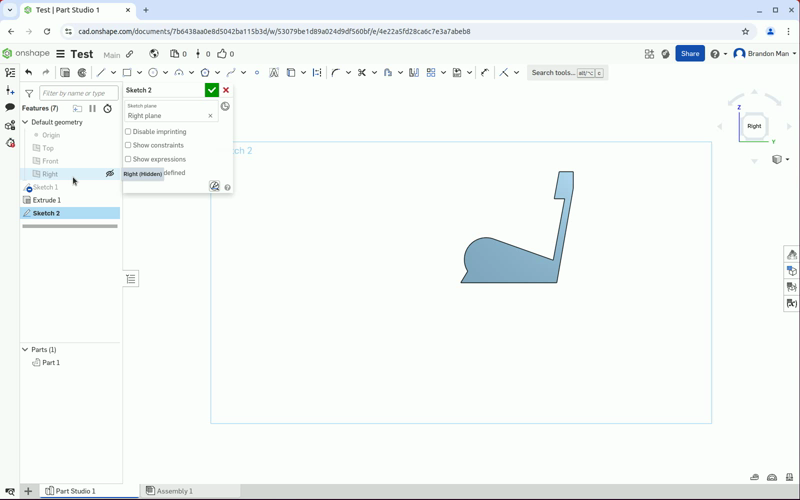
mouse_move(73, 352)
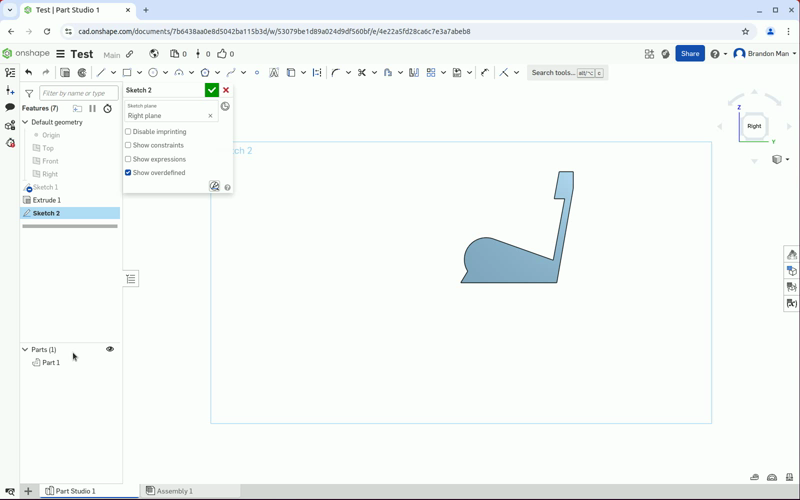
key(y)
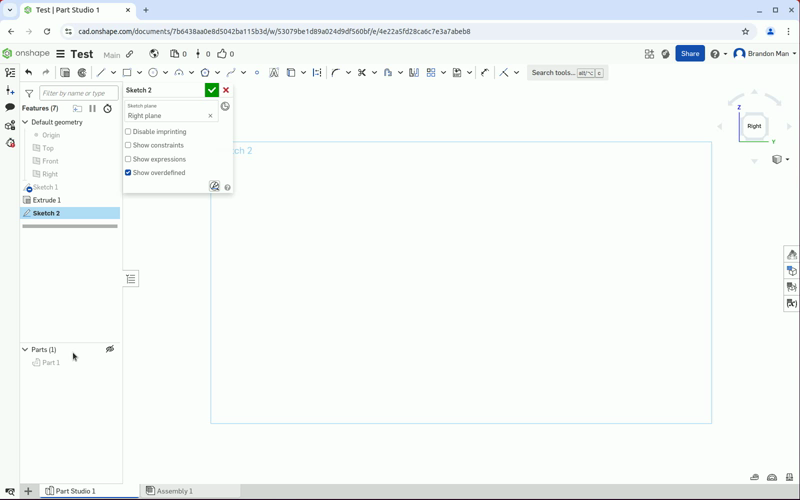
key(l)
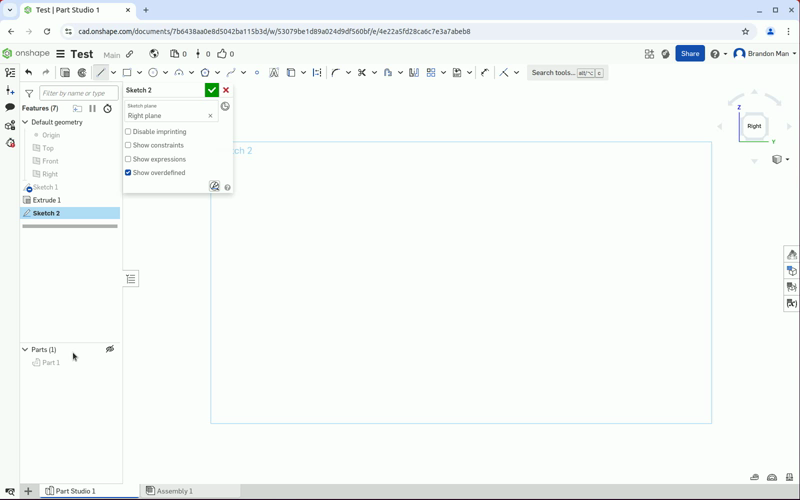
key_down(shift)
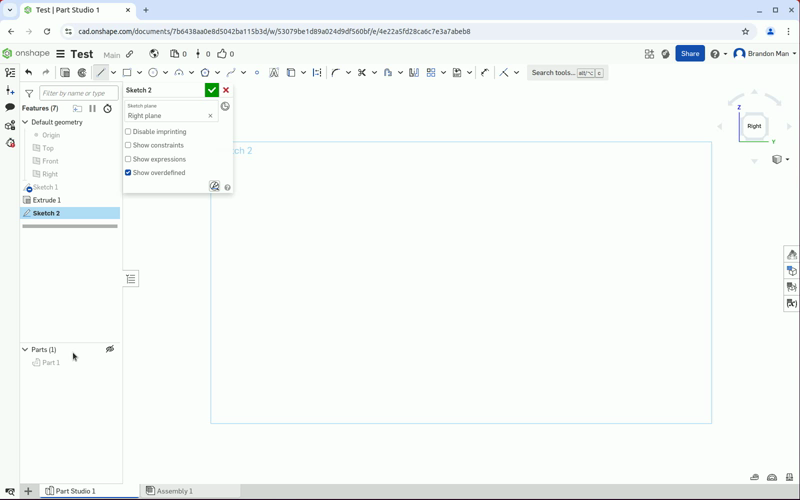
mouse_move(480, 272)
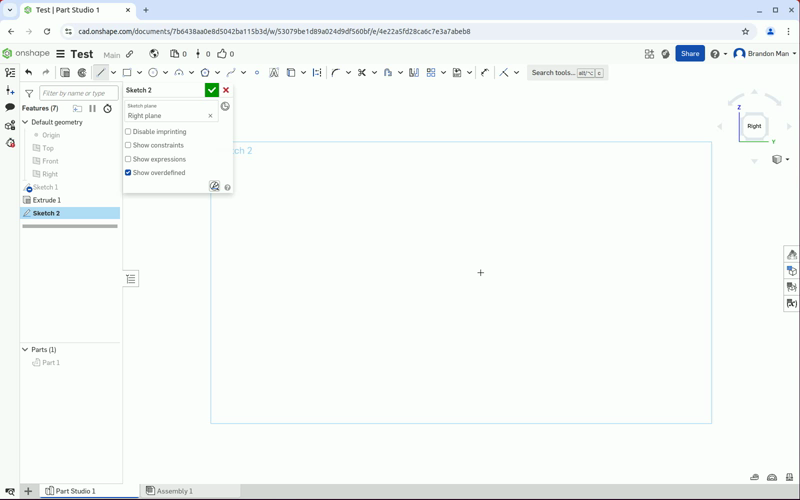
click(480, 272)
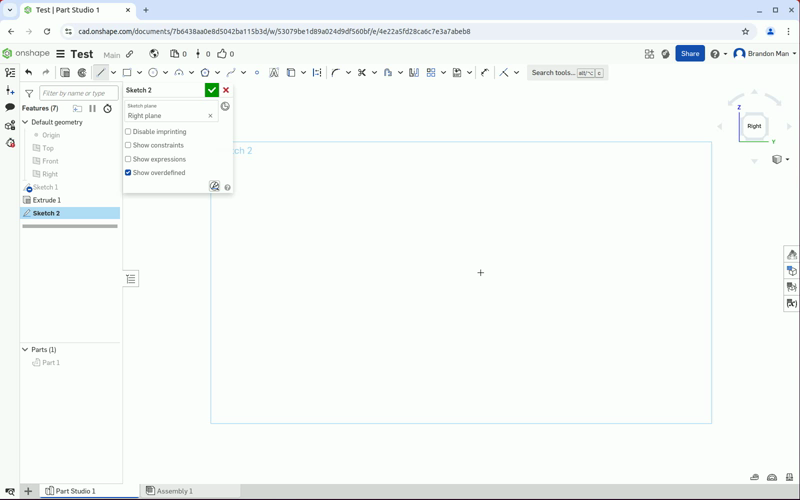
key_up(shift)
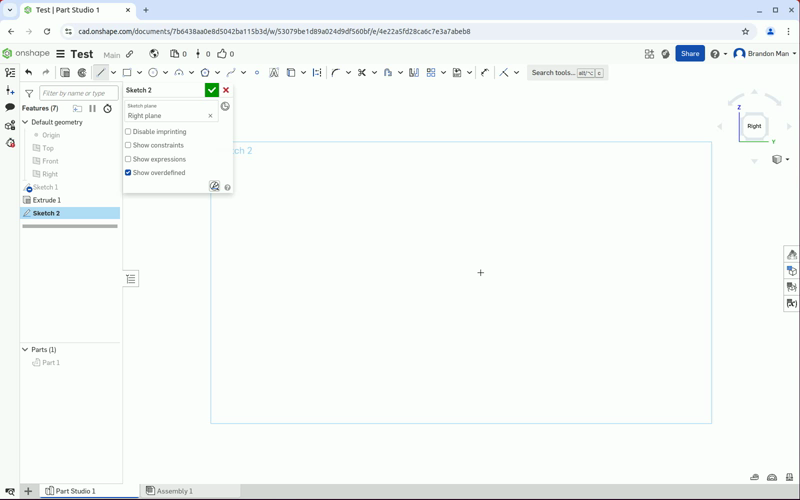
key_down(shift)
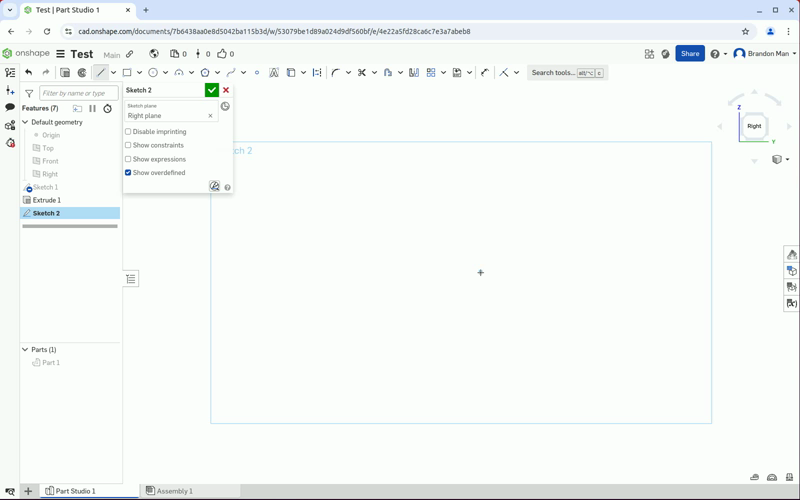
mouse_move(561, 272)
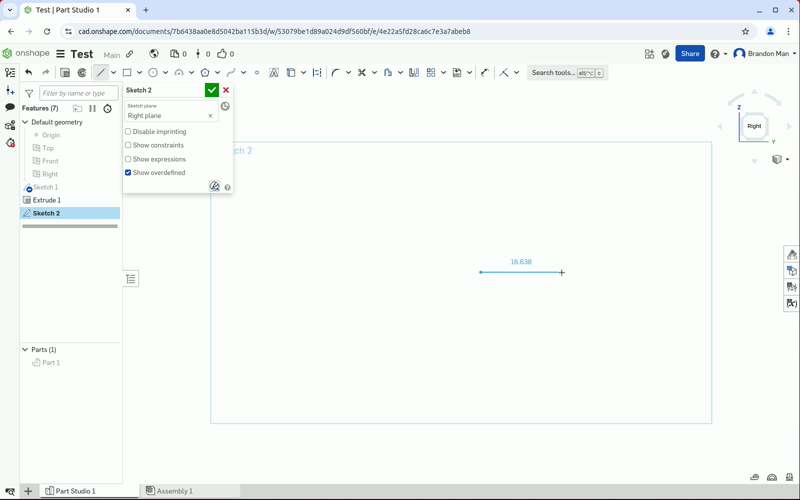
click(561, 272)
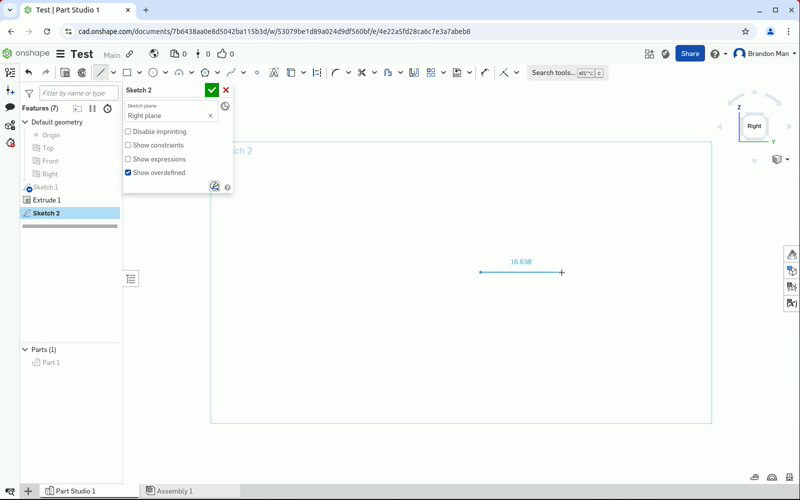
key_up(shift)
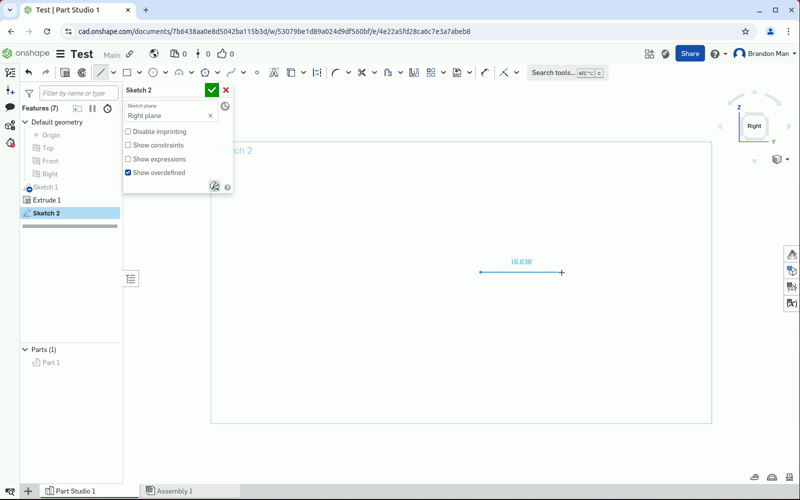
key_down(shift)
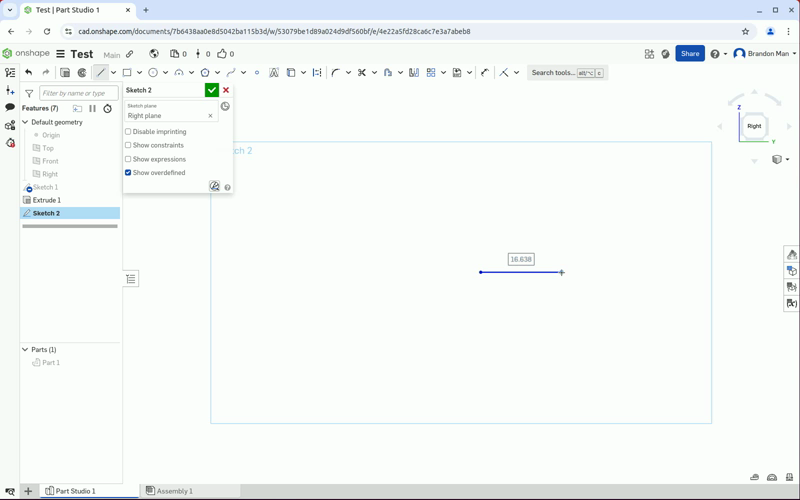
mouse_move(589, 272)
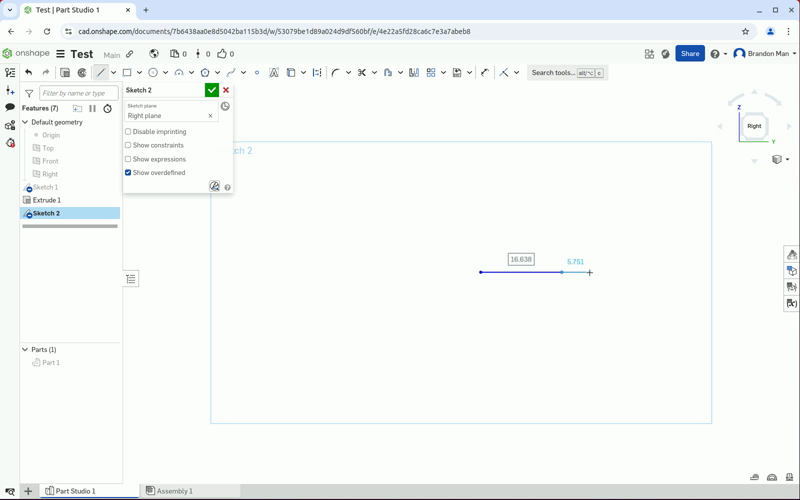
mouse_move(561, 262)
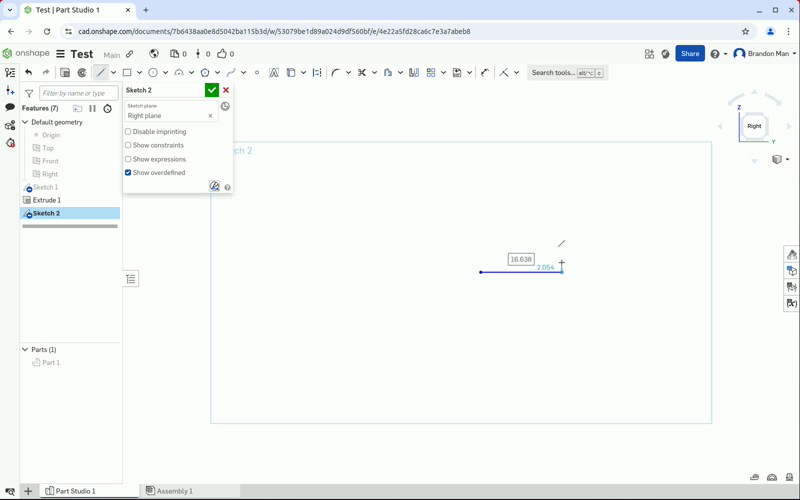
click(561, 262)
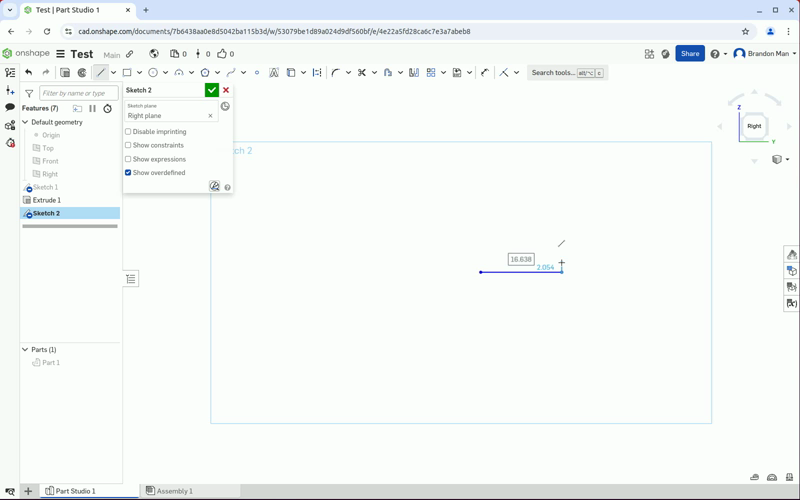
key_up(shift)
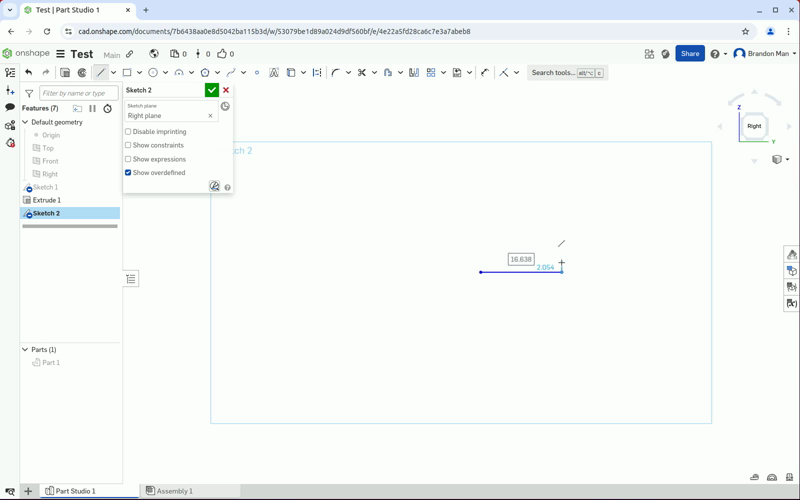
key_down(shift)
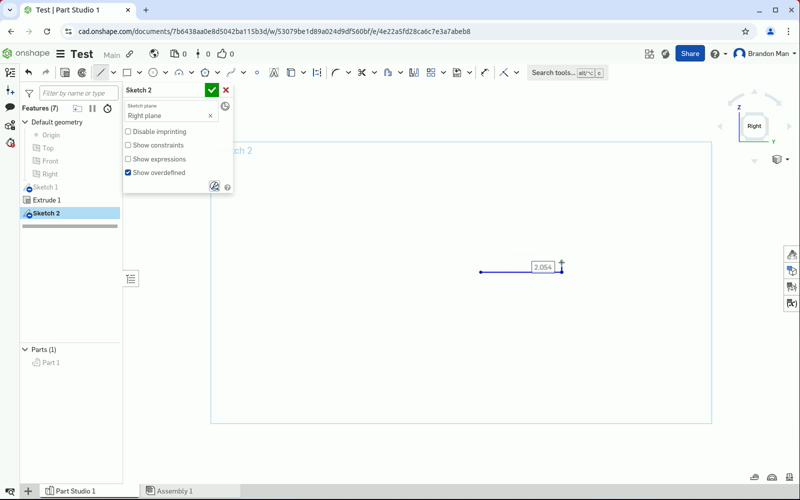
mouse_move(480, 262)
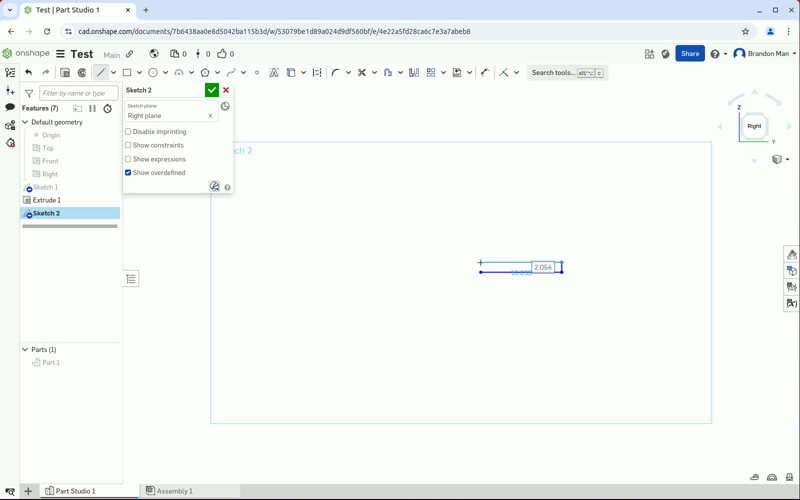
click(480, 262)
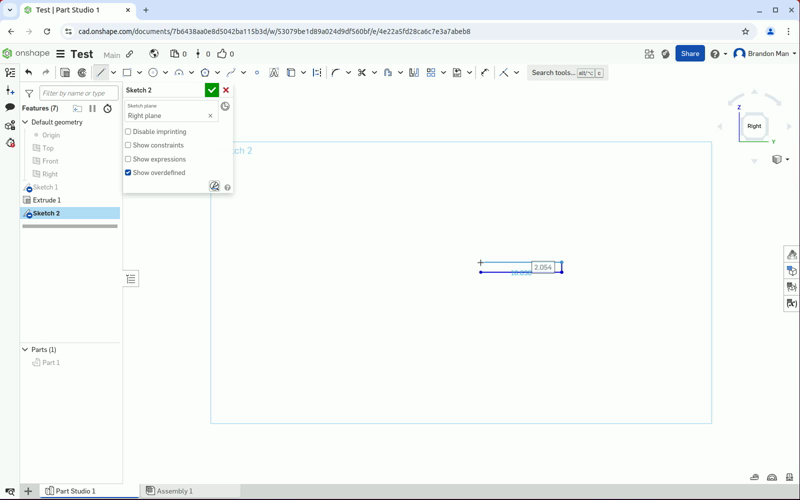
key_up(shift)
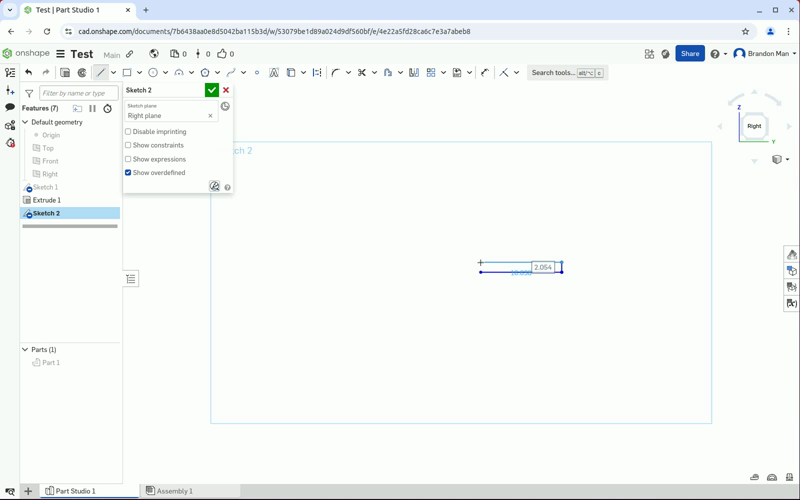
mouse_move(510, 262)
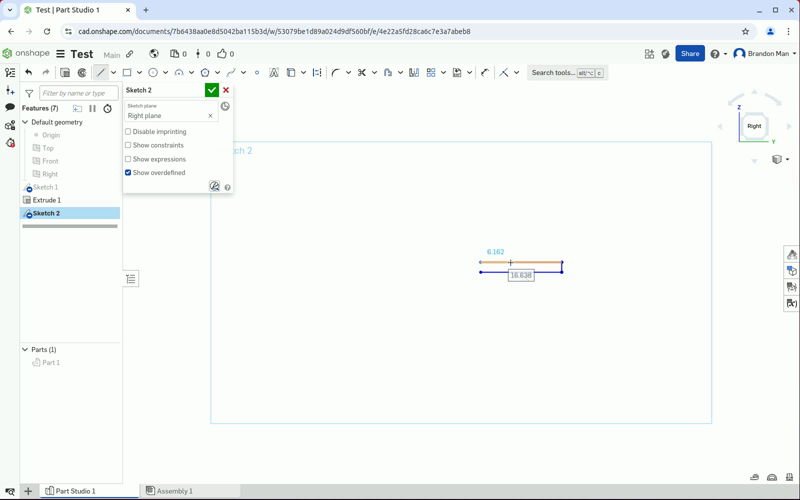
key_down(shift)
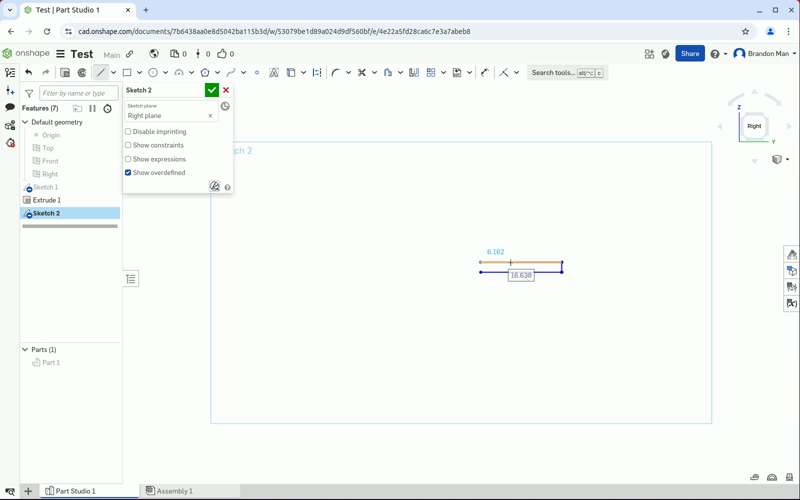
mouse_move(480, 272)
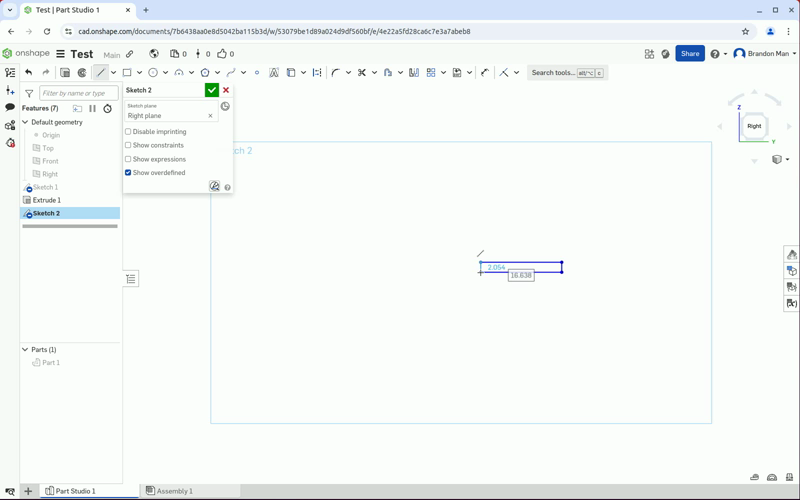
key_up(shift)
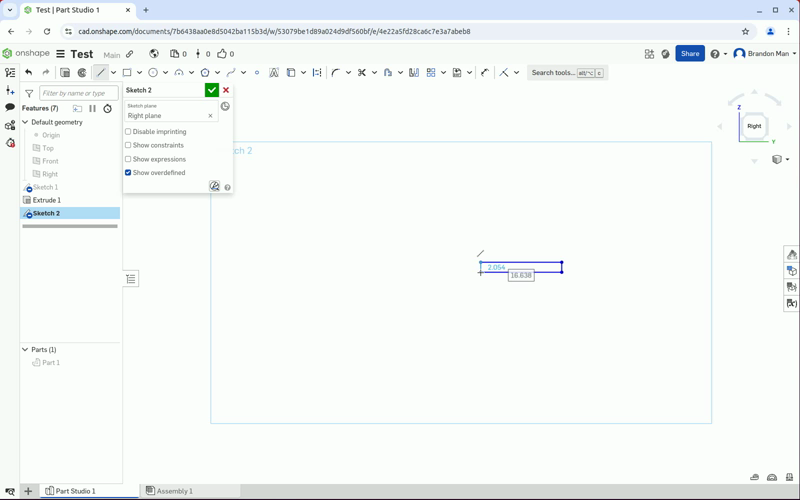
click(480, 272)
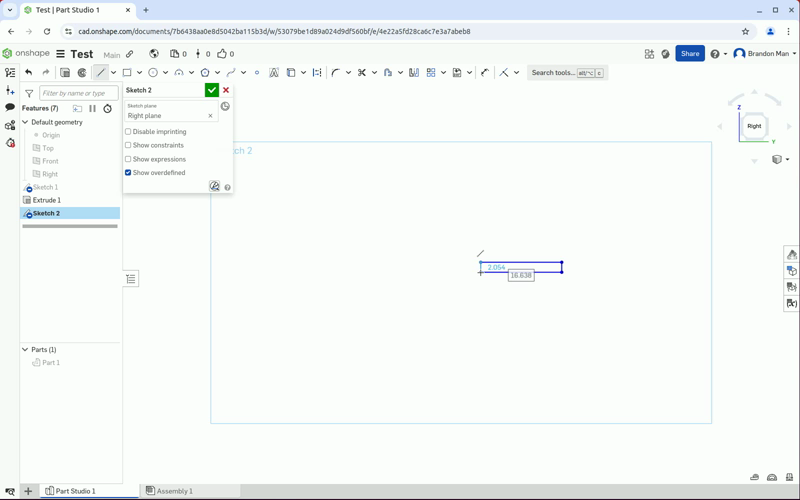
key(esc)
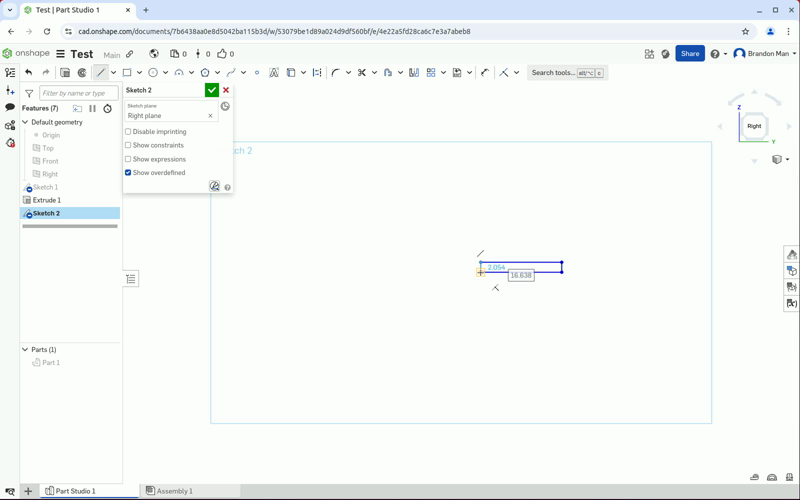
mouse_move(557, 263)
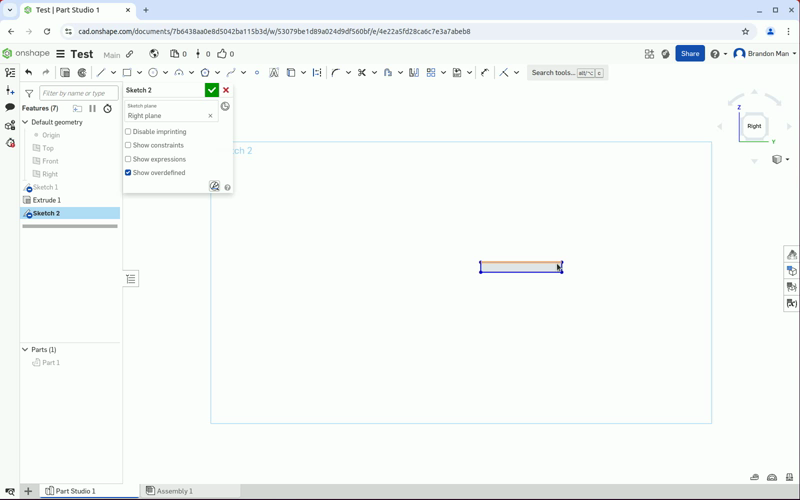
scroll(6)
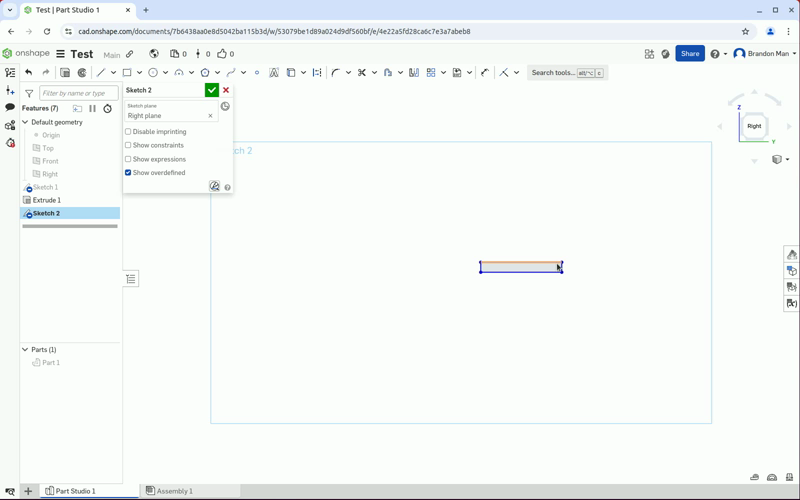
scroll(6)
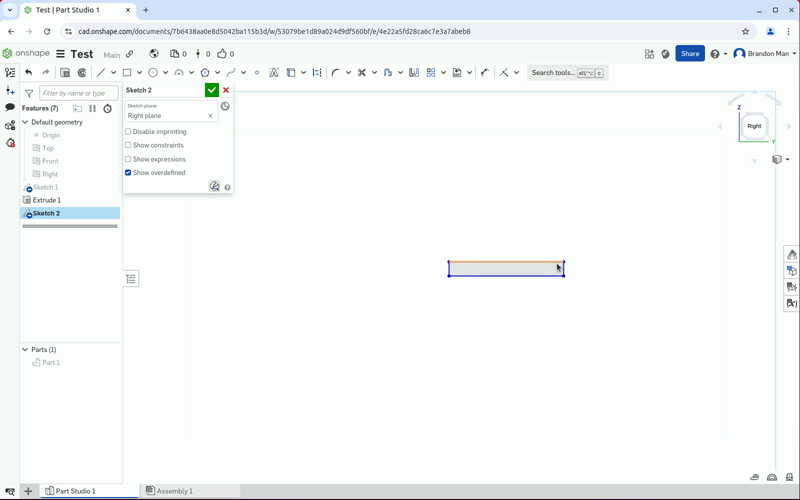
scroll(6)
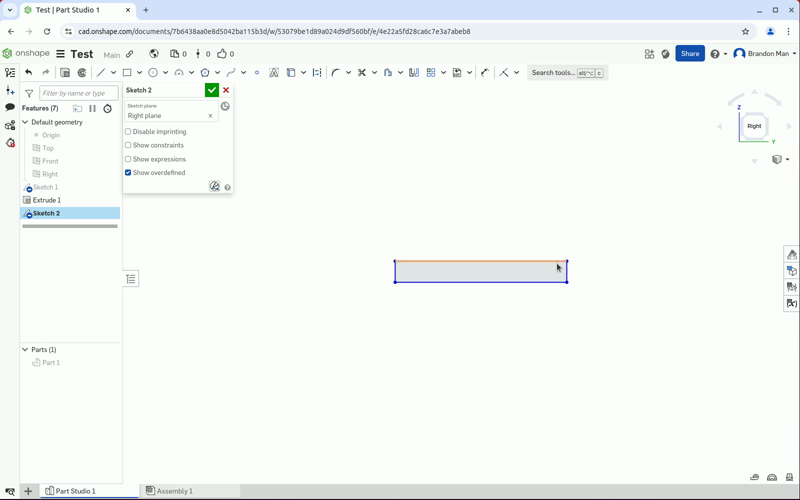
scroll(6)
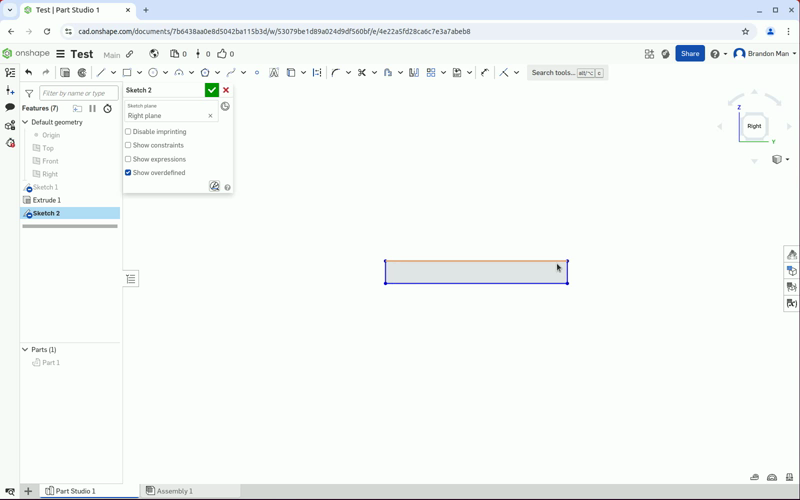
scroll(6)
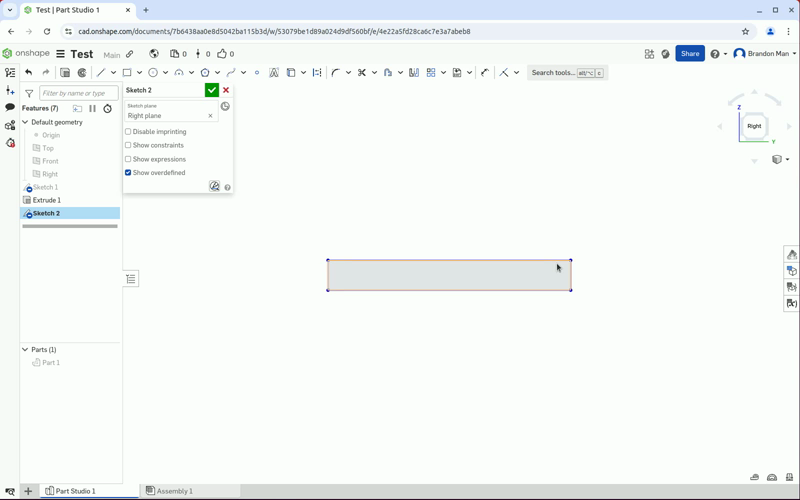
scroll(6)
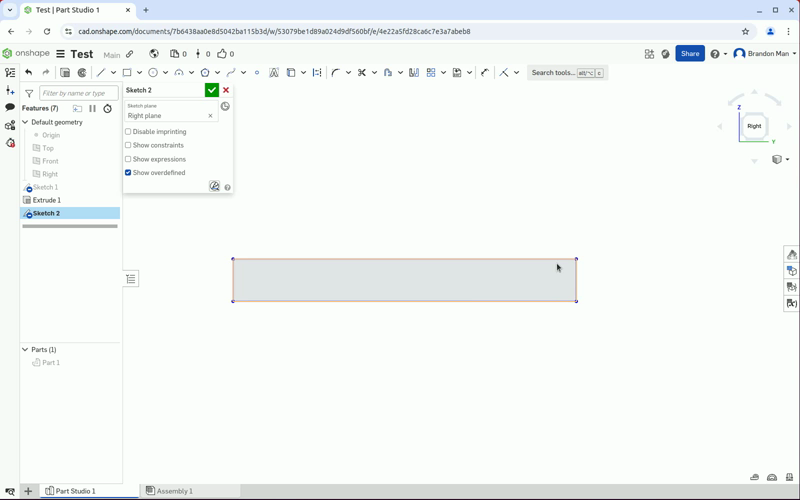
scroll(6)
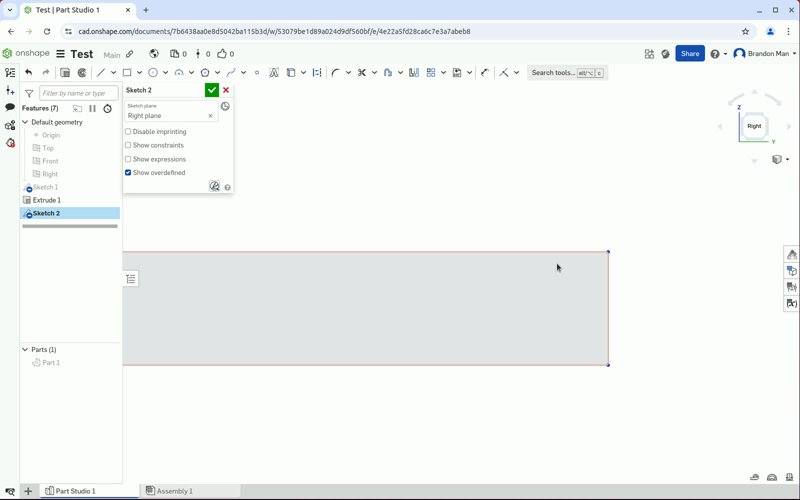
click(557, 263)
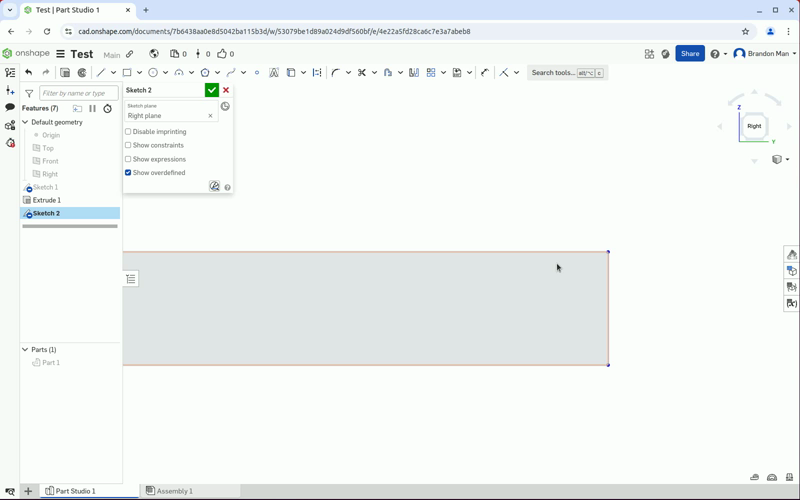
scroll(-6)
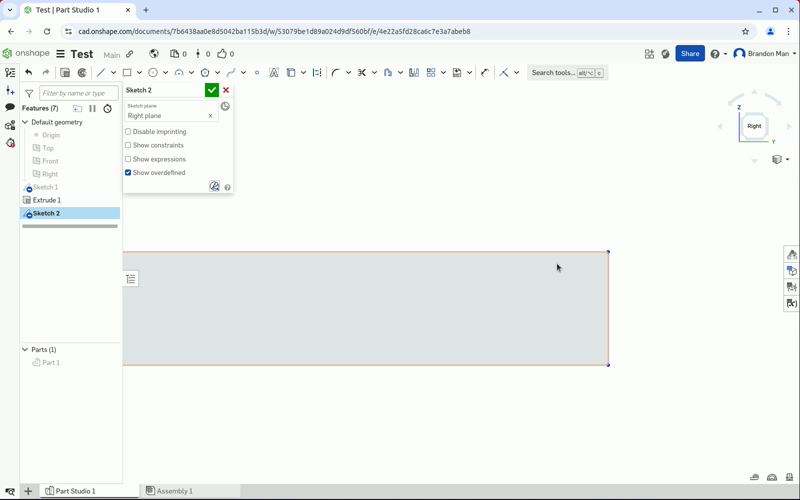
scroll(-6)
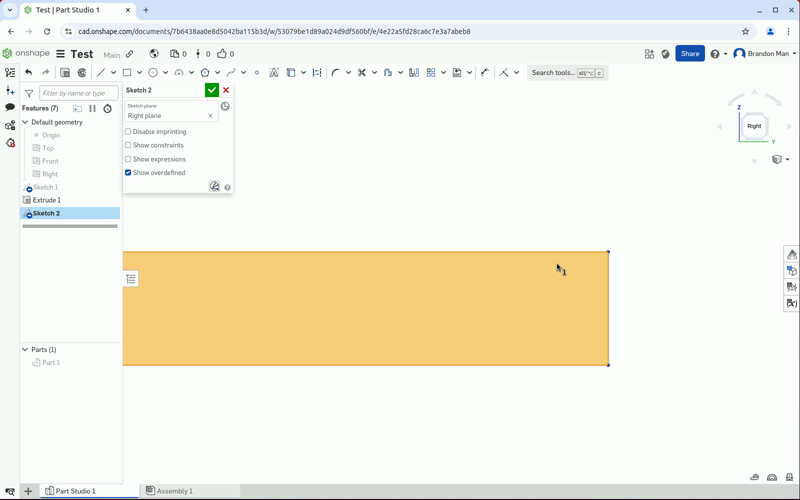
scroll(-6)
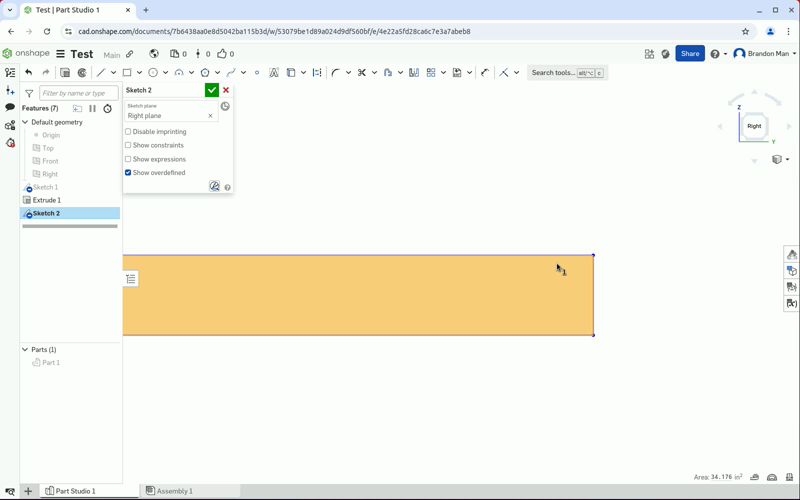
scroll(-6)
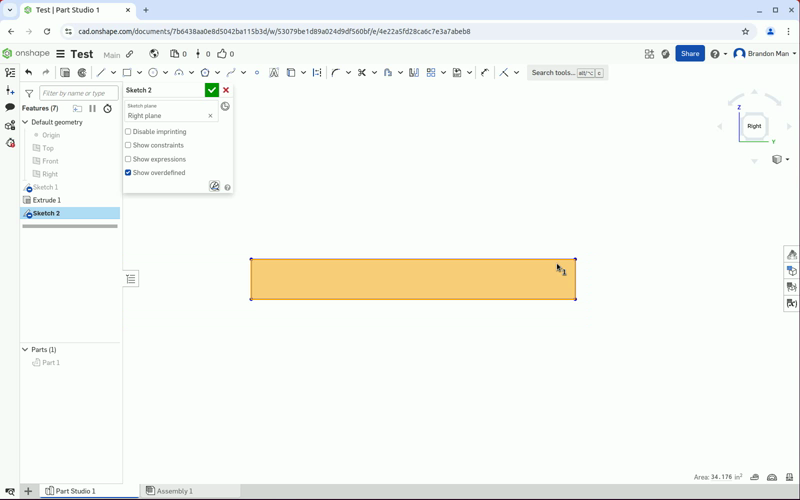
scroll(-6)
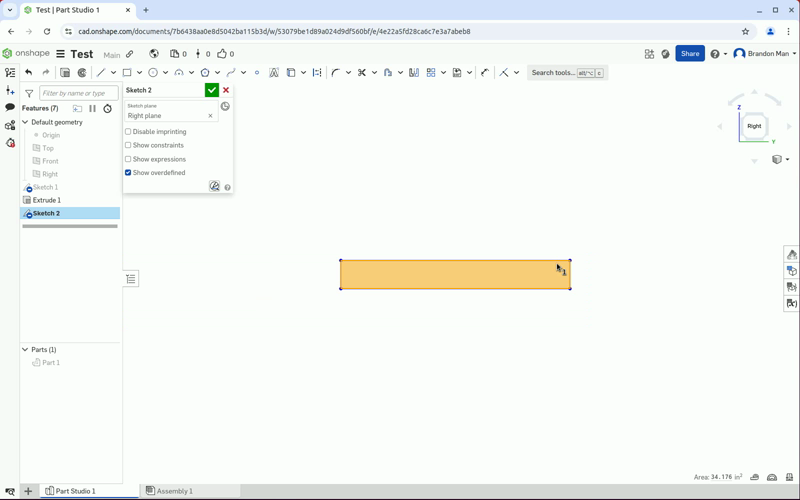
scroll(-6)
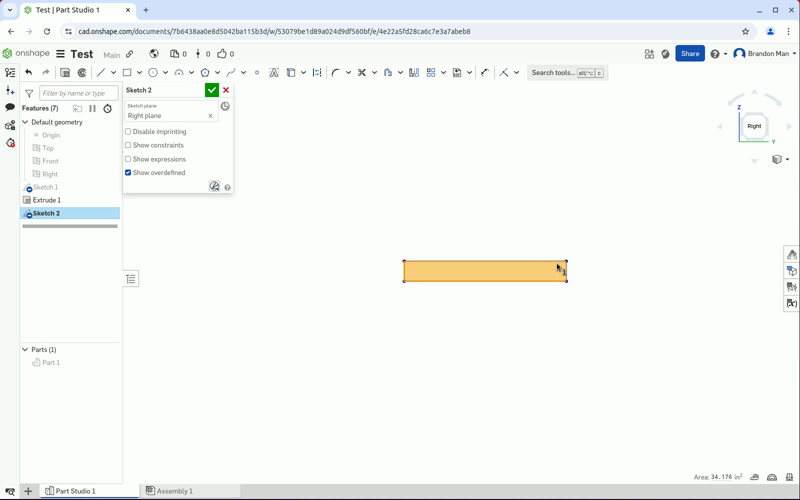
scroll(-6)
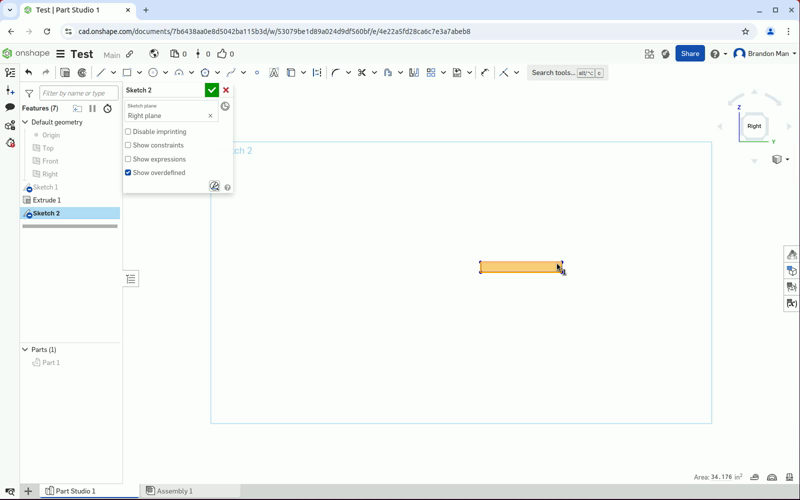
mouse_move(73, 352)
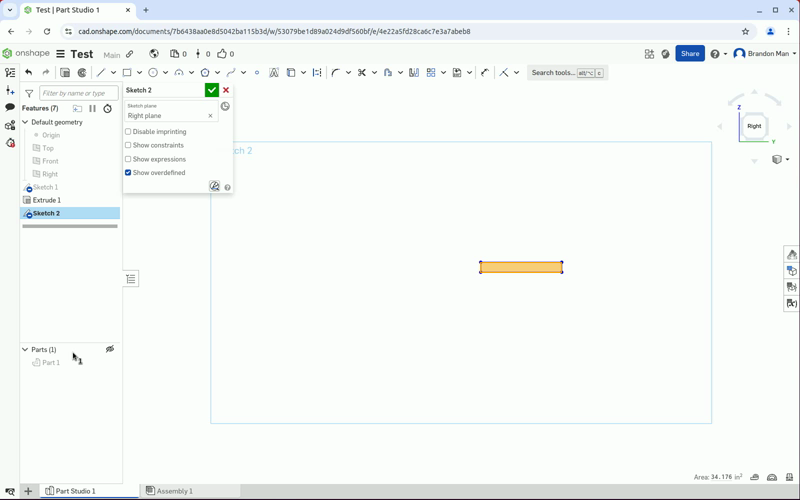
key(shift+y)
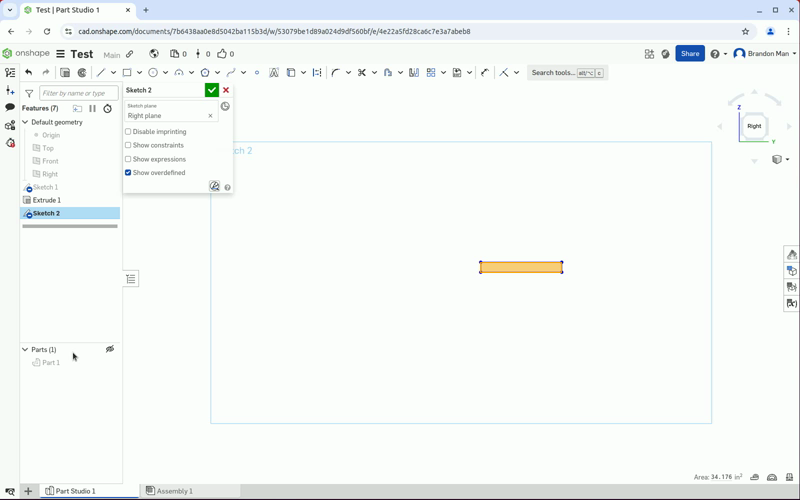
key(shift+e)
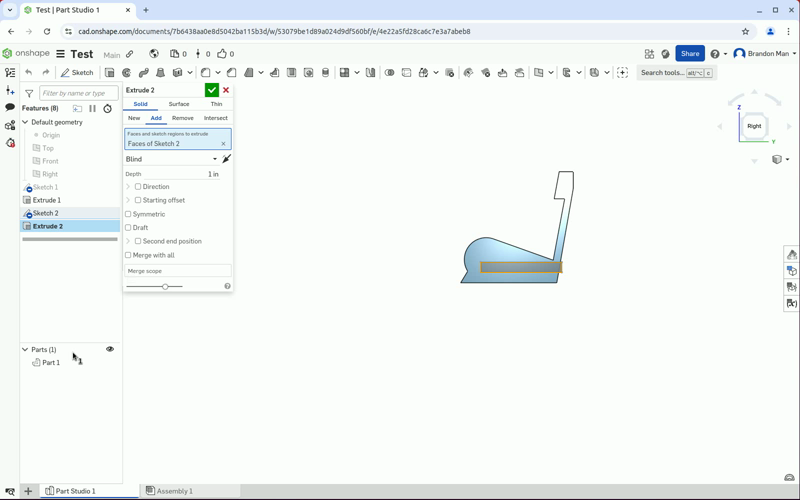
mouse_move(143, 106)
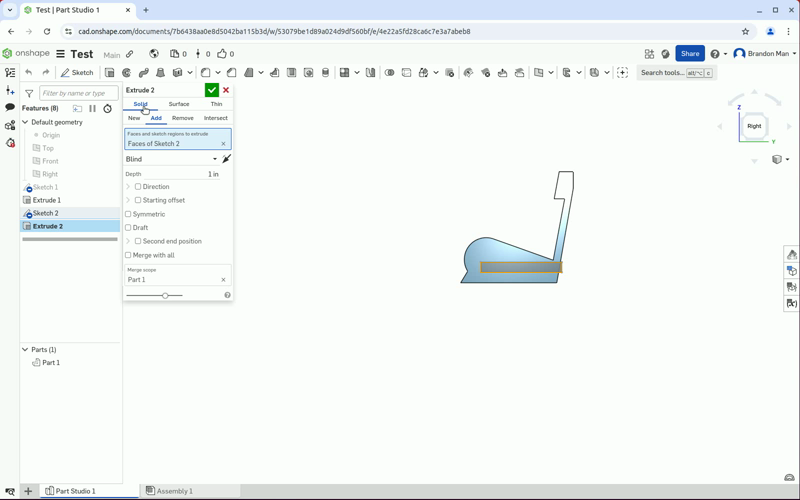
click(143, 106)
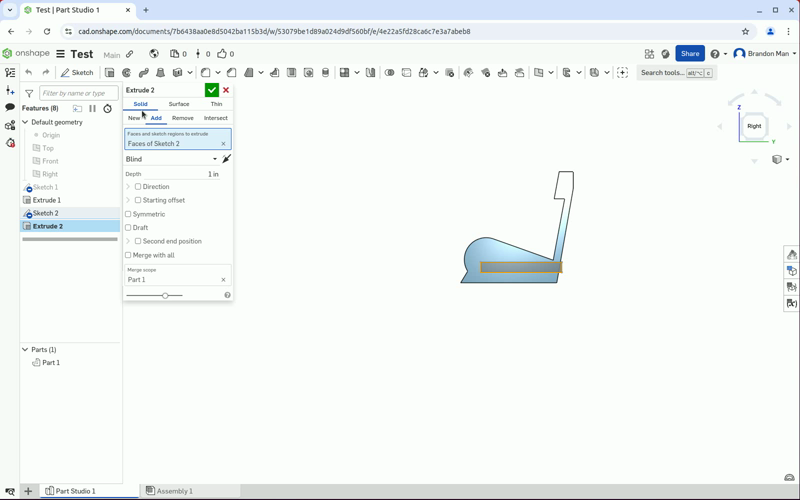
mouse_move(137, 120)
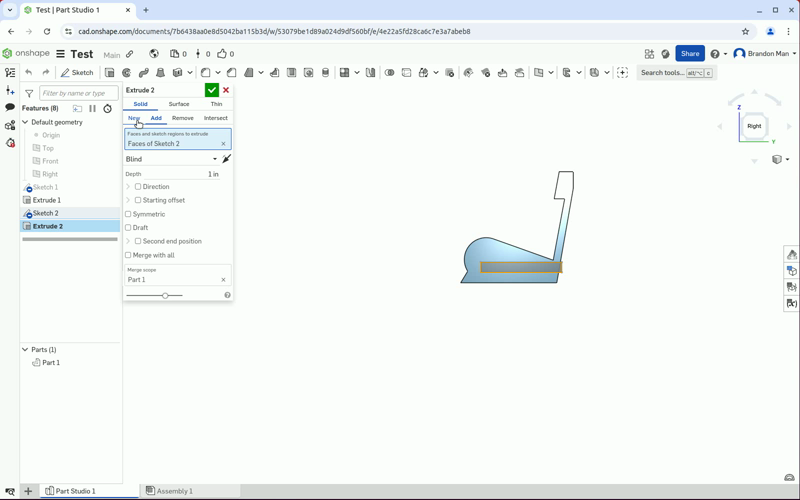
click(137, 120)
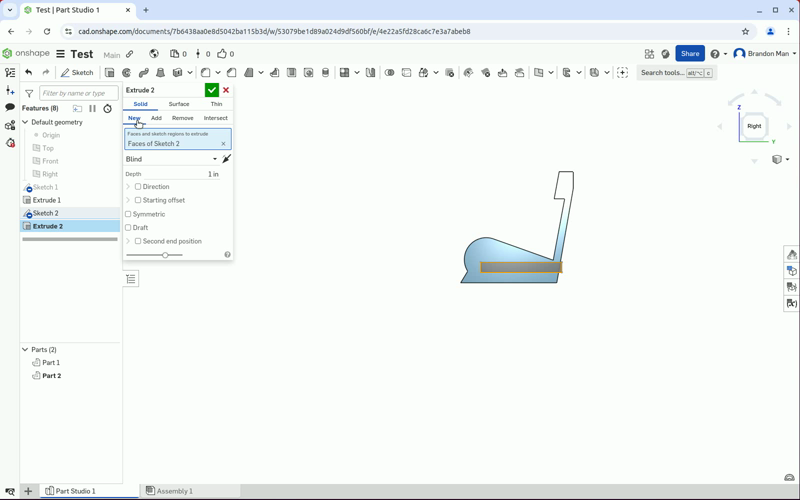
key(tab, 4)
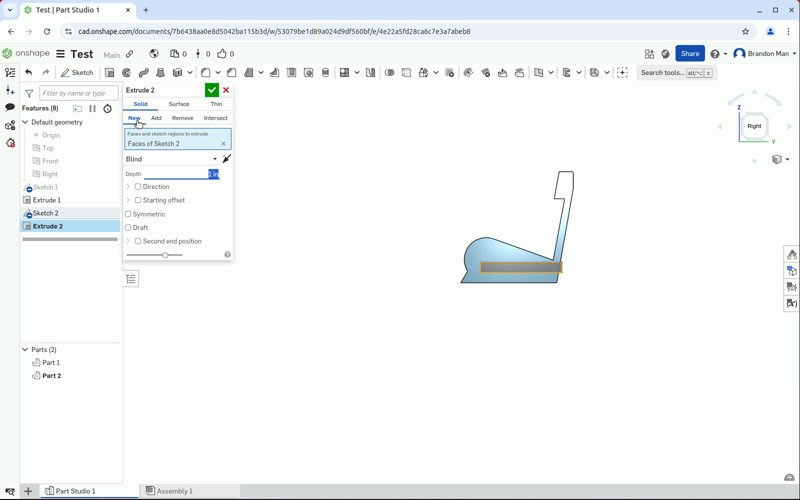
text(7.222)
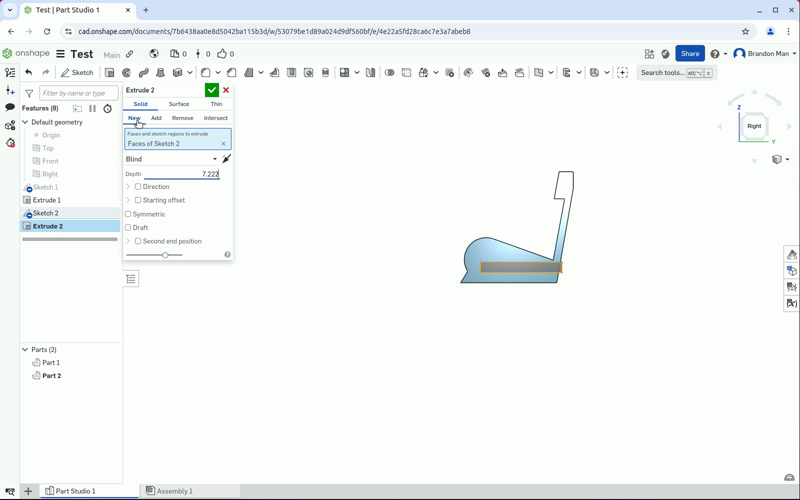
key(tab, 3)
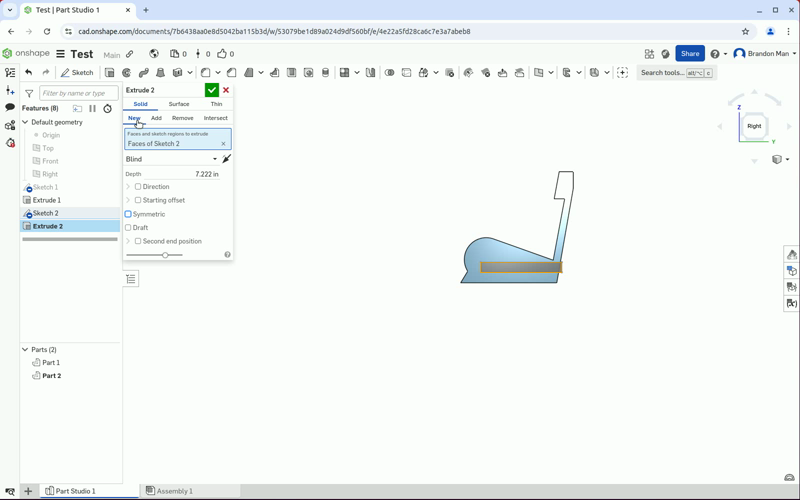
key(space)
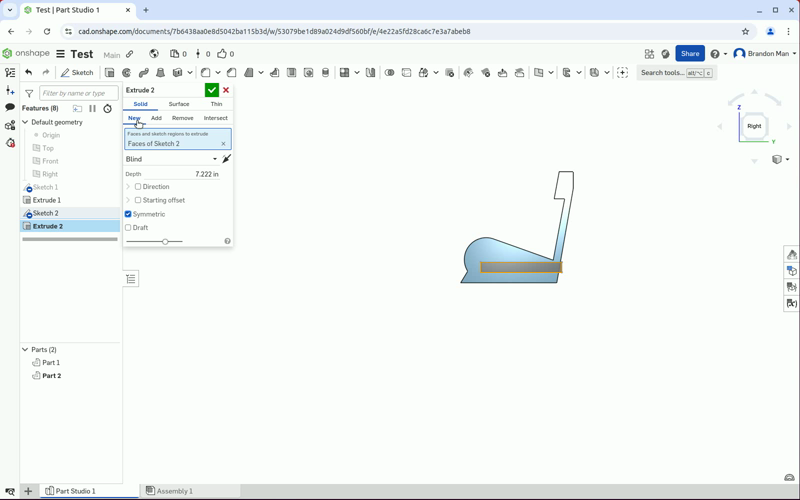
key(enter)
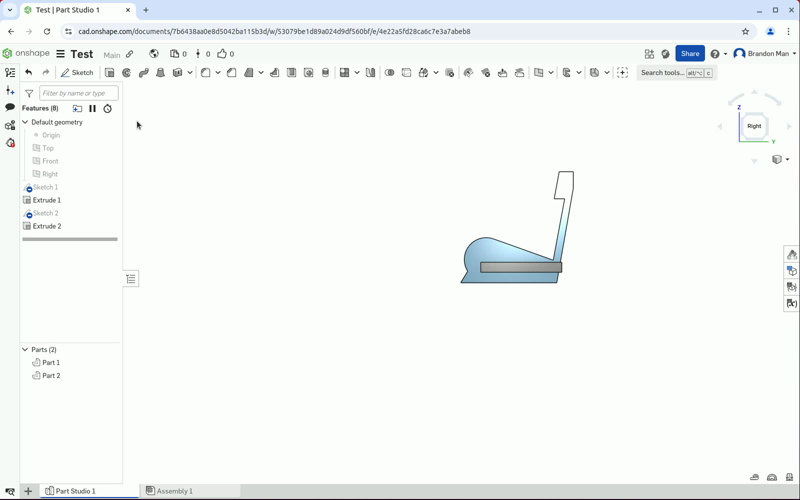
key(shift+h)
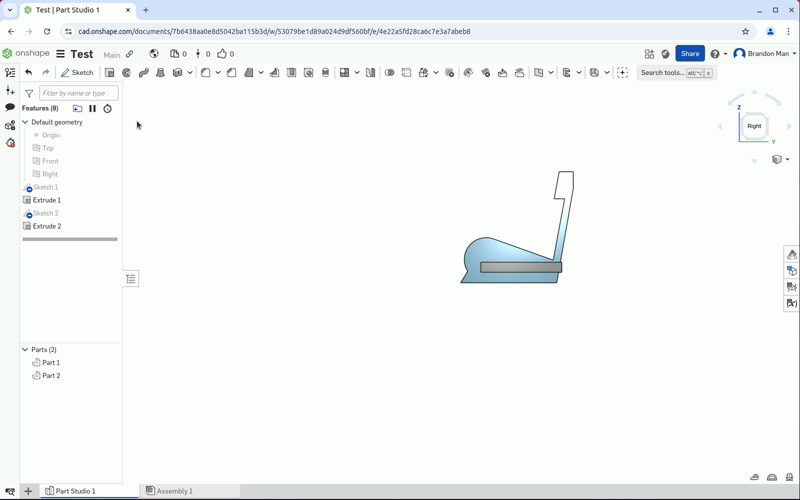
key(shift+h)
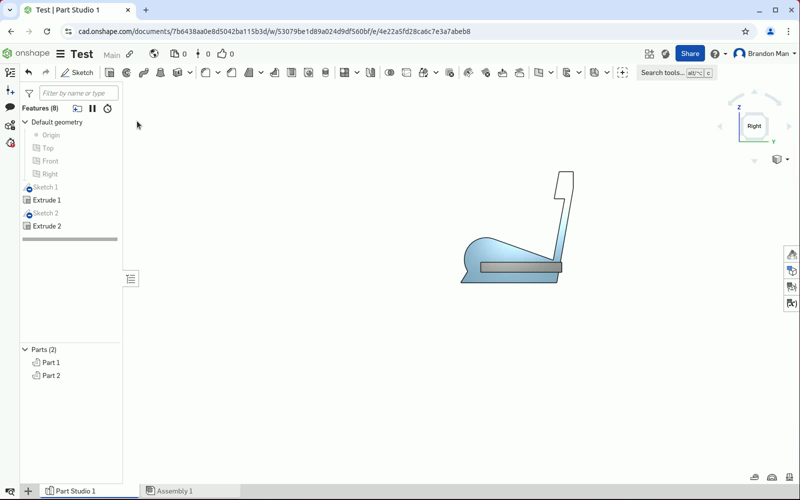
mouse_move(73, 189)
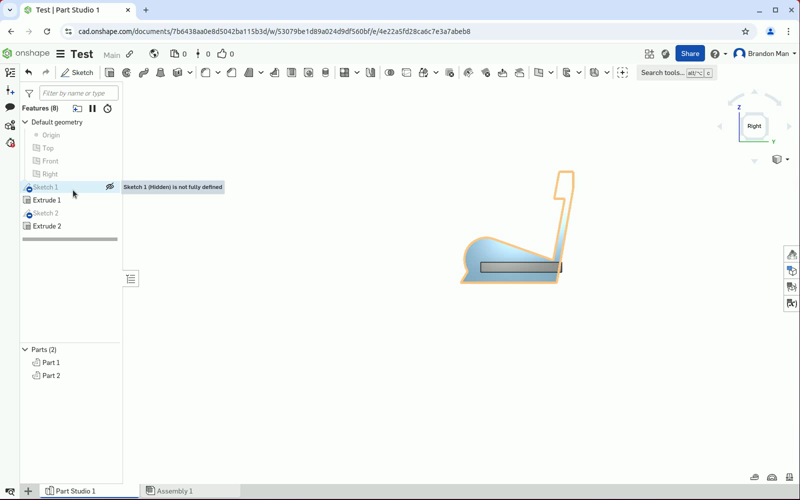
click(73, 189)
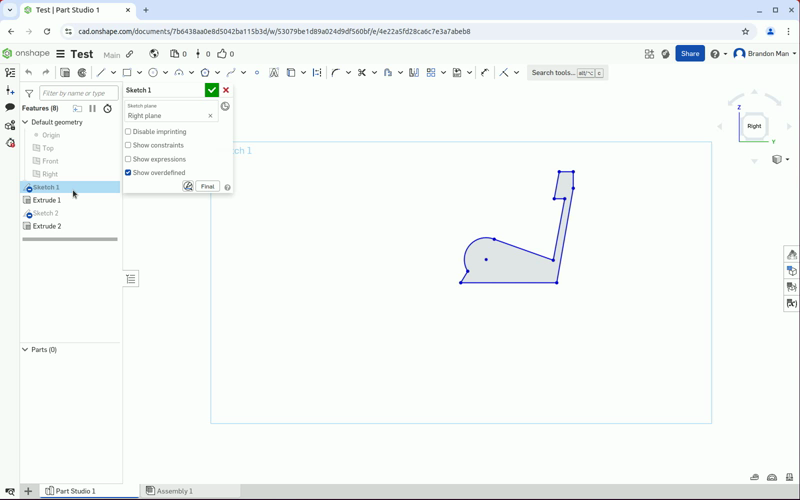
mouse_move(229, 92)
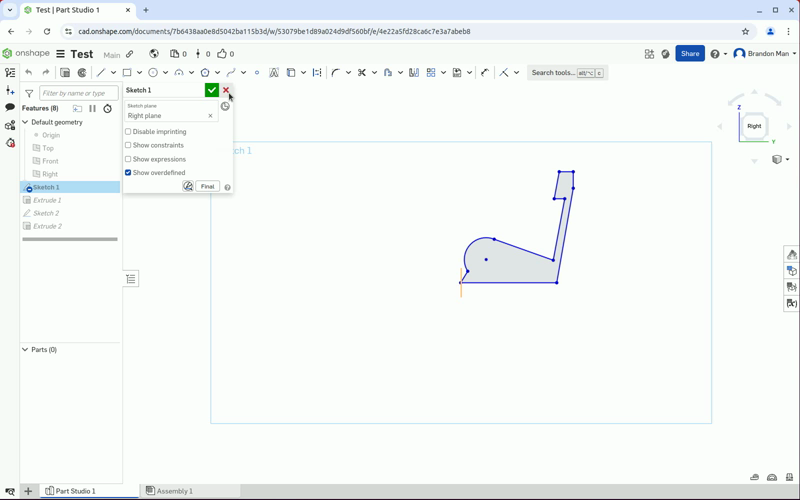
click(229, 92)
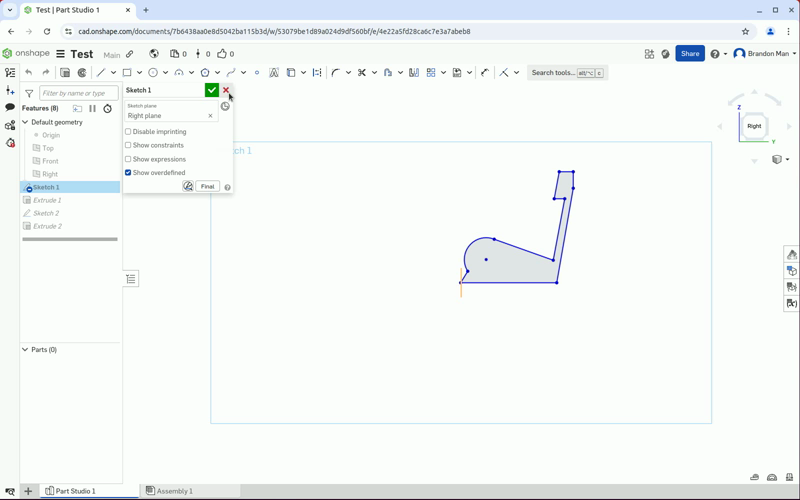
key(shift+s)
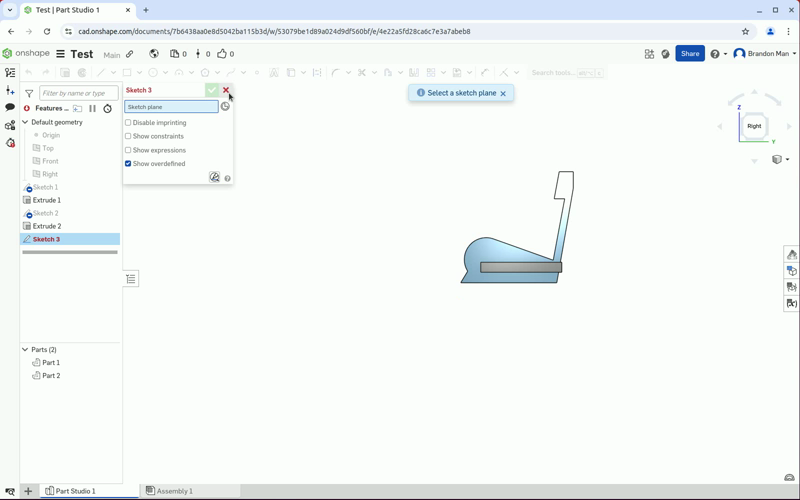
mouse_move(73, 176)
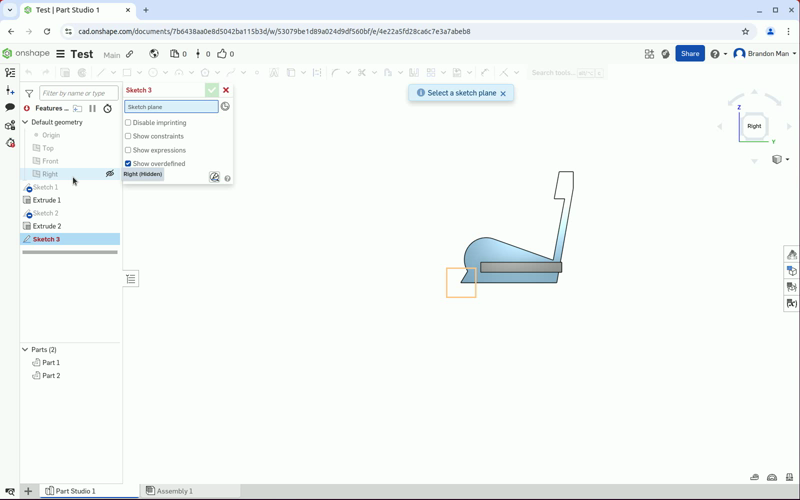
click(73, 176)
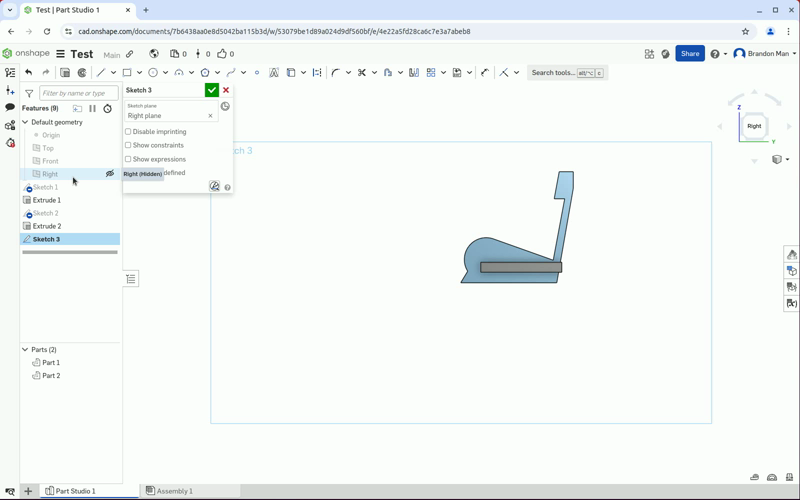
mouse_move(73, 352)
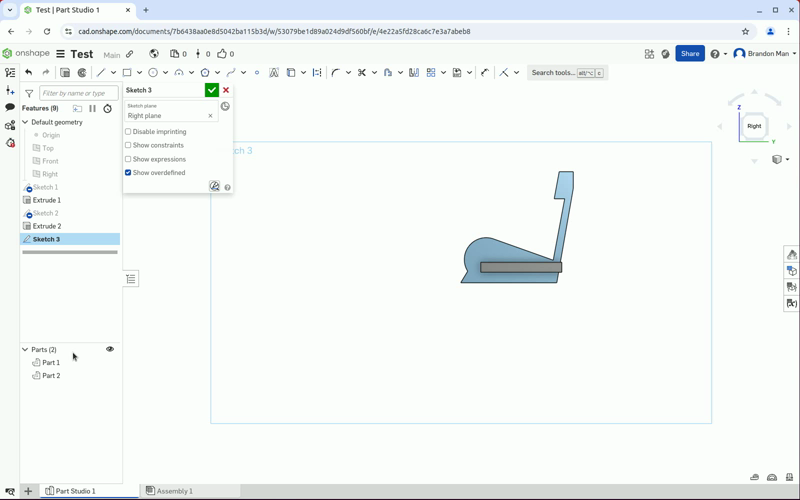
key(y)
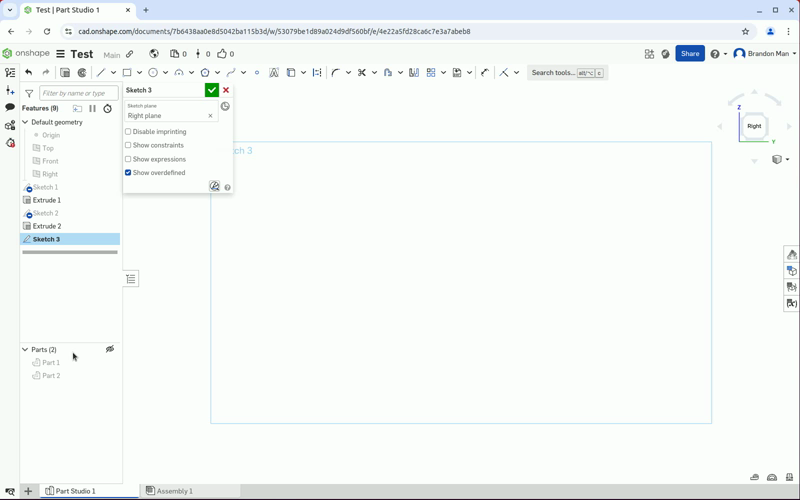
key(l)
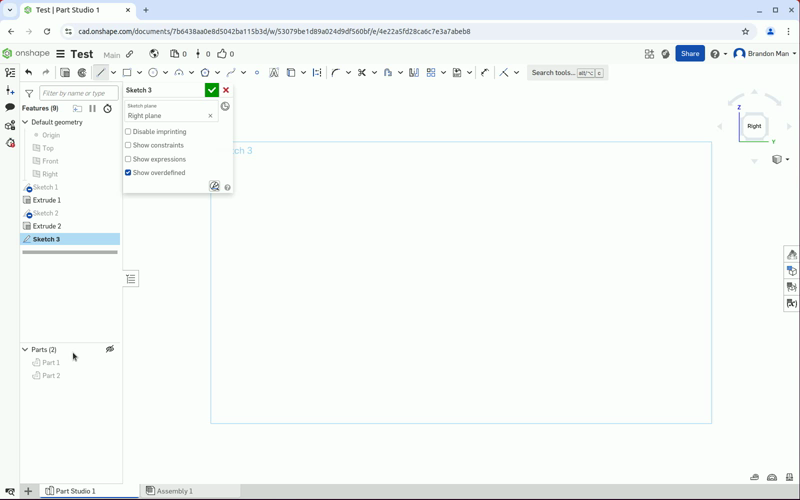
key_down(shift)
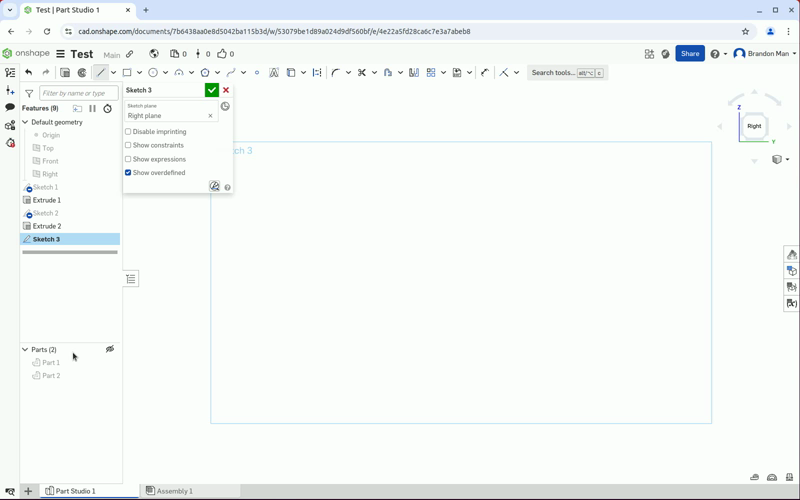
mouse_move(464, 282)
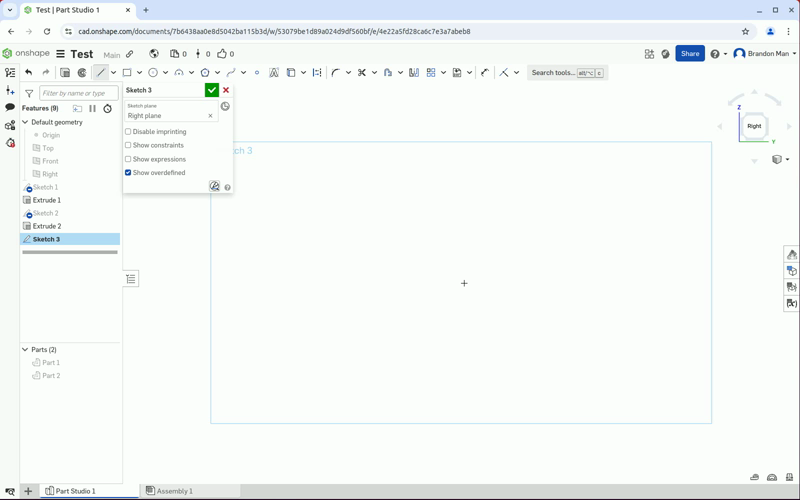
click(464, 282)
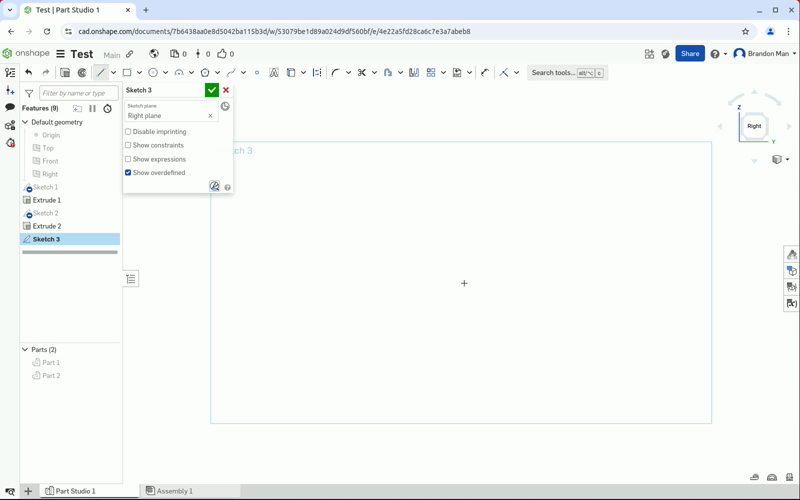
key_up(shift)
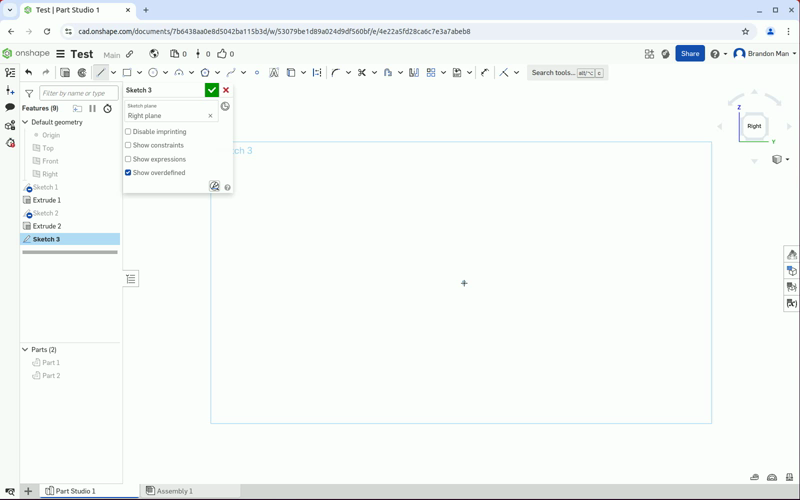
key_down(shift)
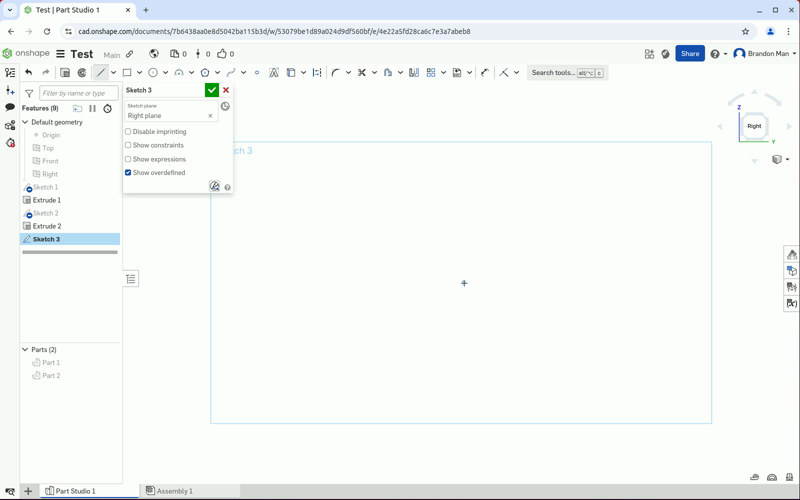
mouse_move(494, 282)
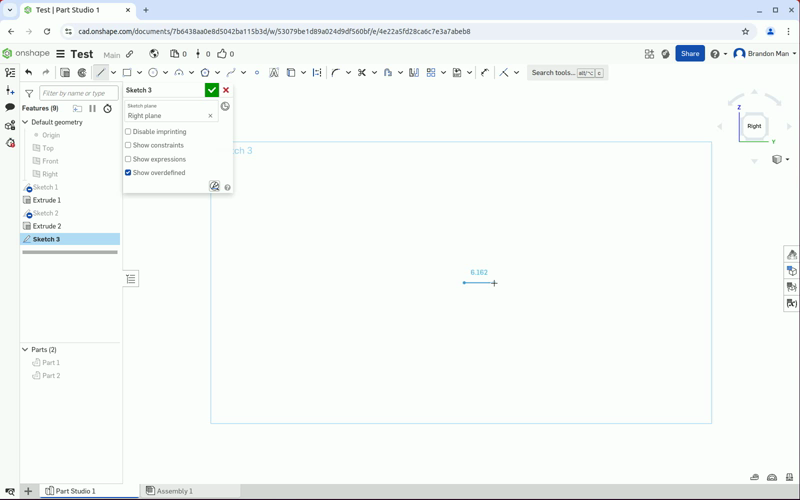
mouse_move(473, 282)
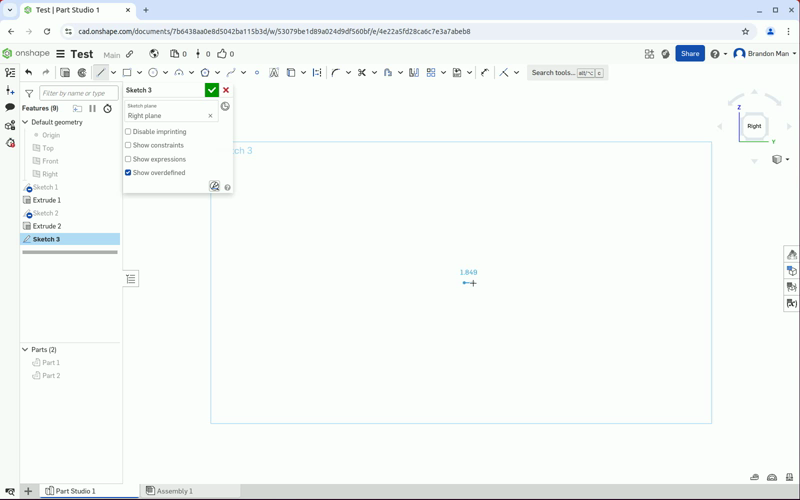
click(473, 282)
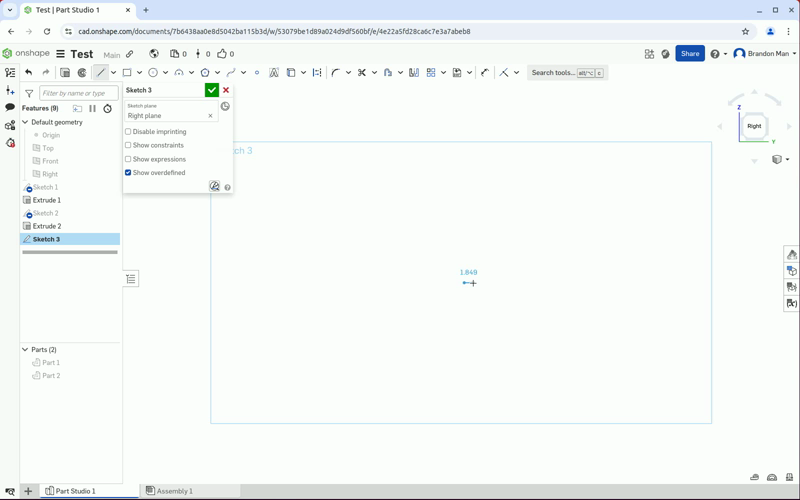
key_up(shift)
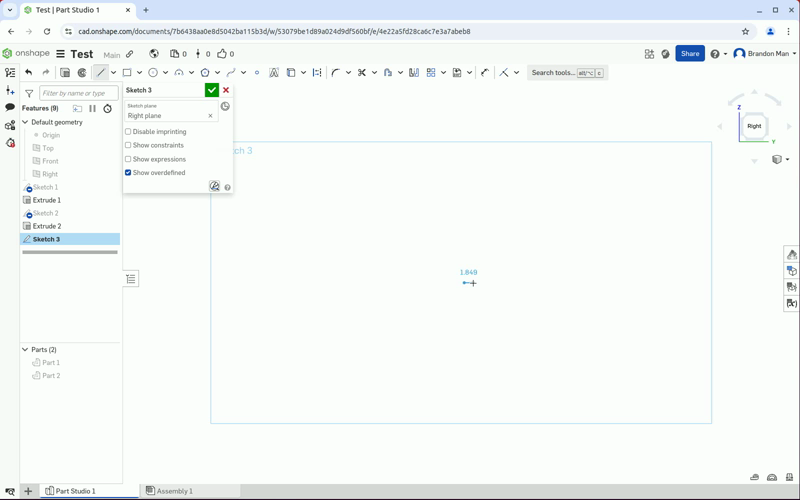
key_down(shift)
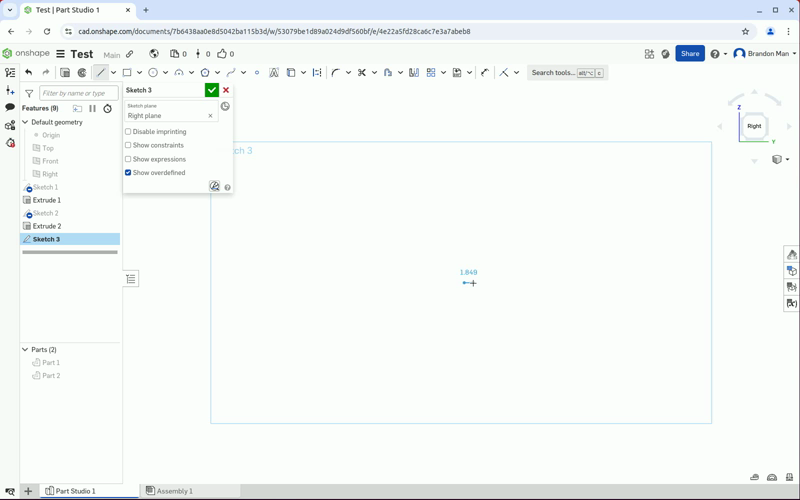
mouse_move(503, 282)
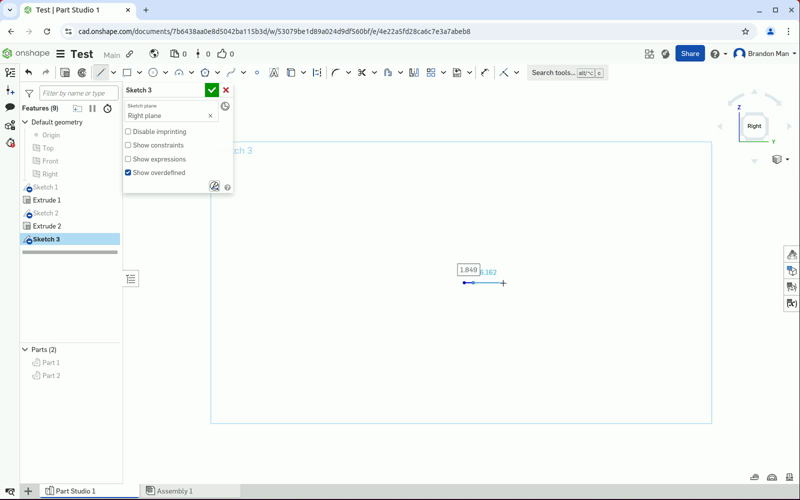
mouse_move(473, 279)
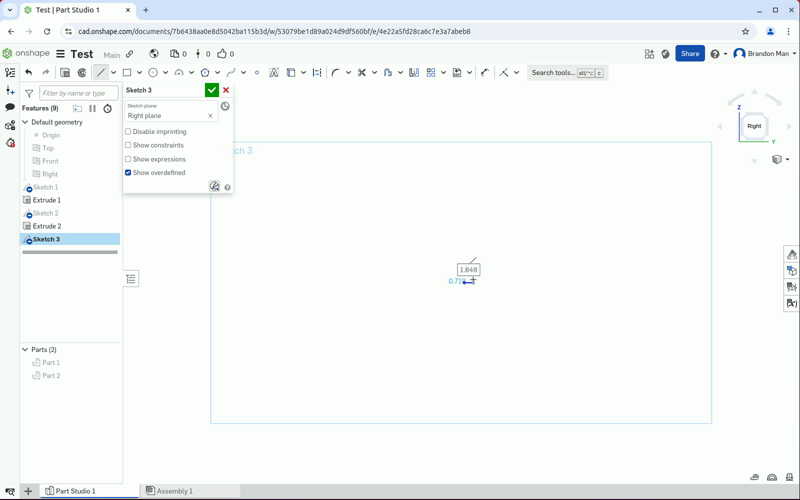
scroll(6)
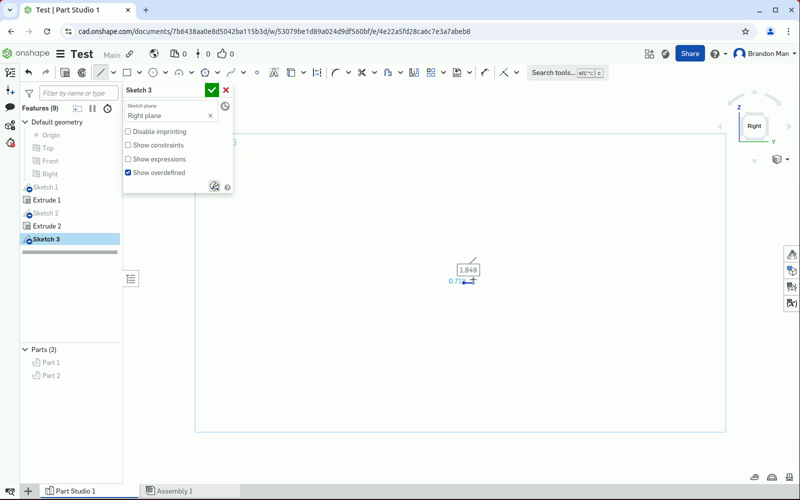
scroll(6)
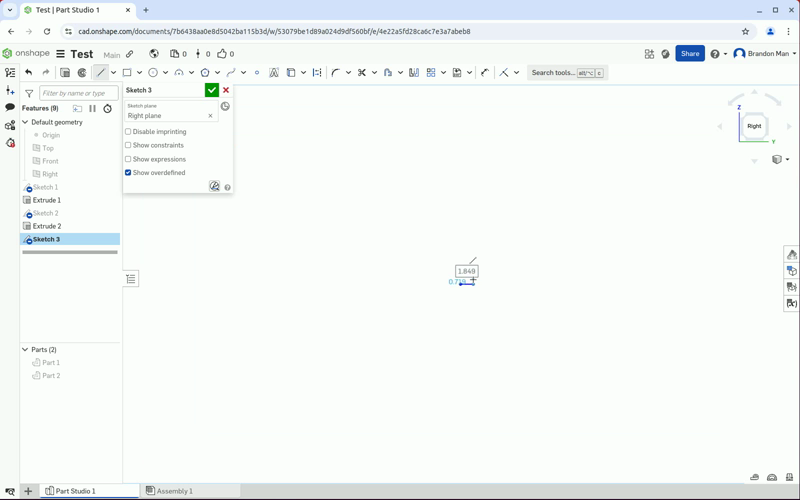
scroll(6)
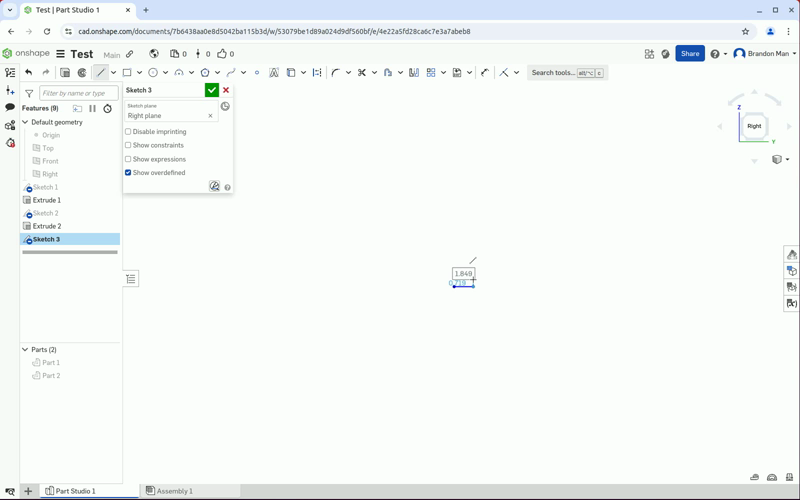
scroll(6)
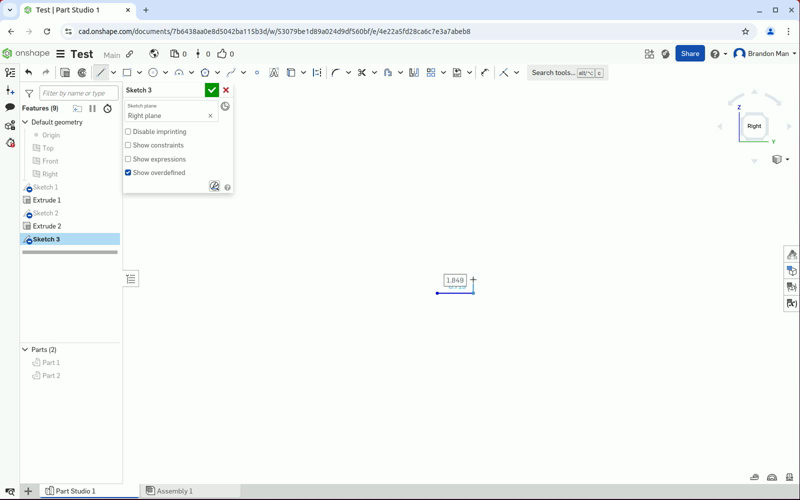
scroll(6)
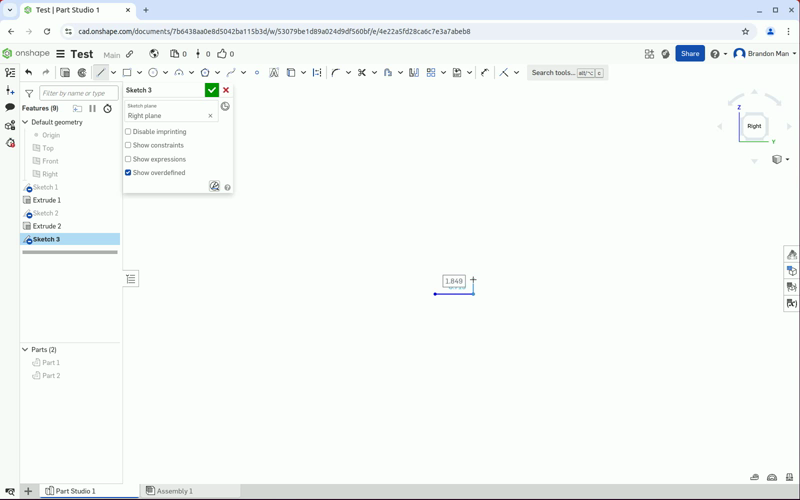
scroll(6)
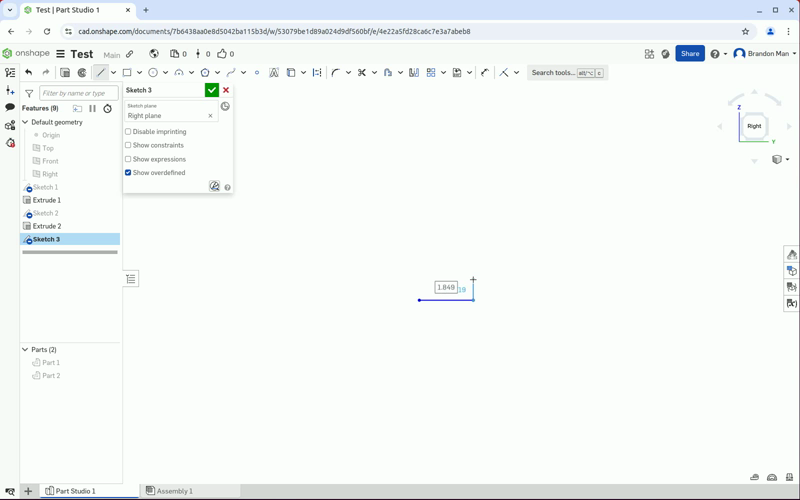
scroll(6)
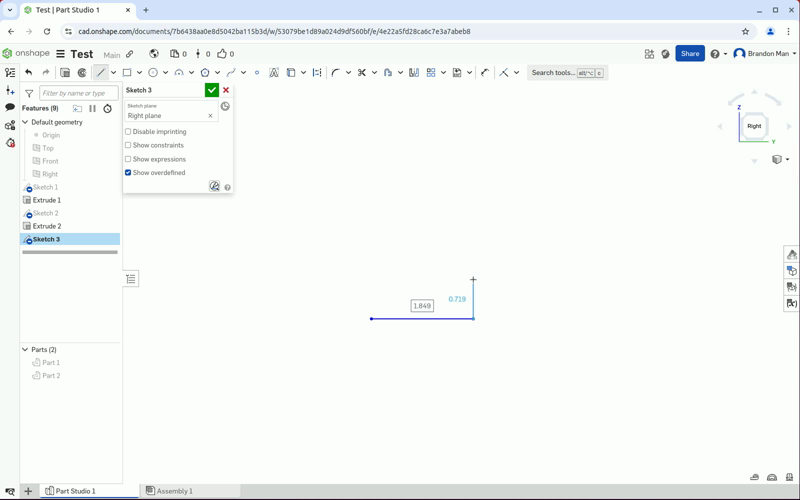
click(473, 279)
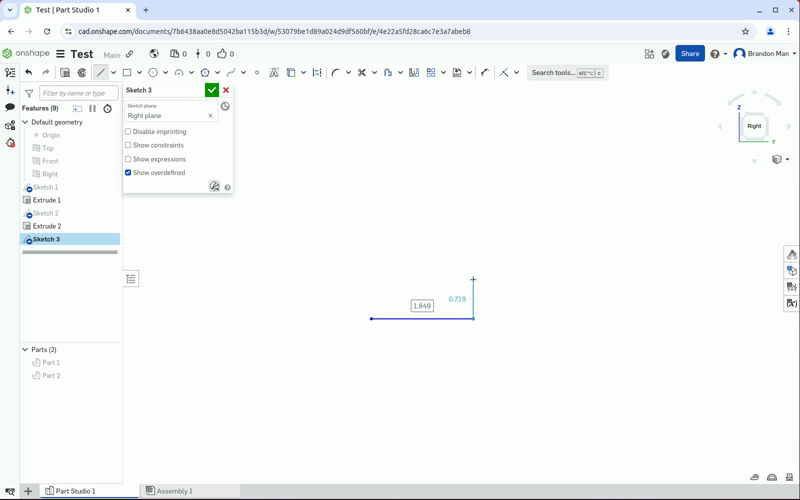
scroll(-6)
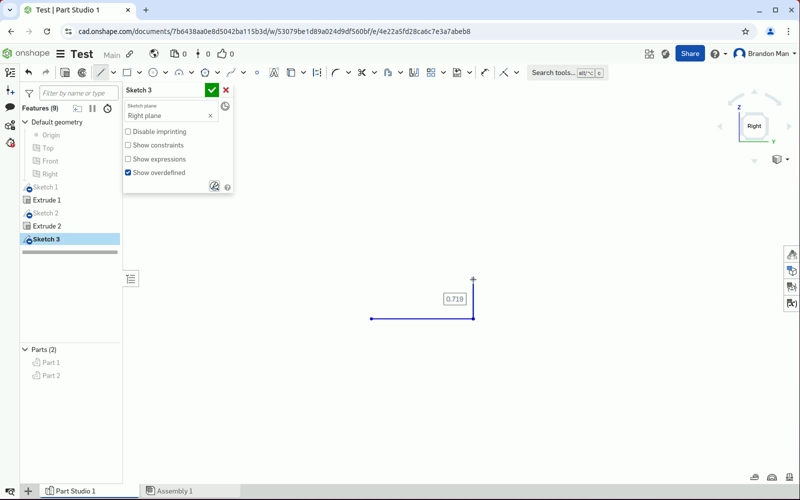
scroll(-6)
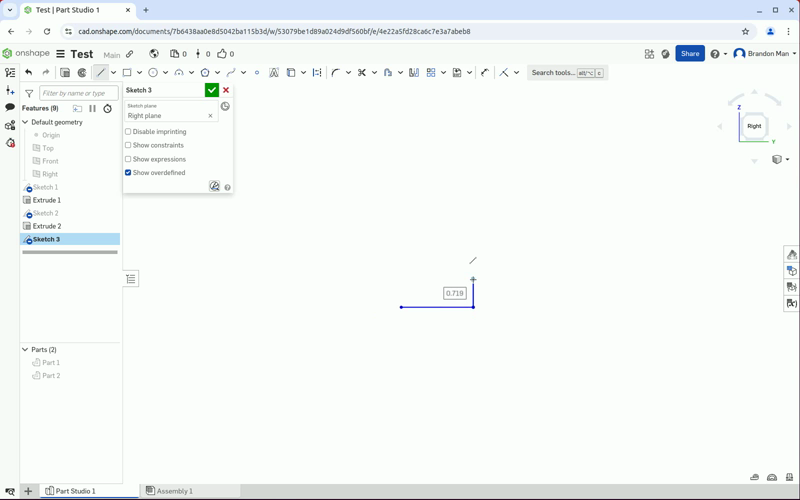
scroll(-6)
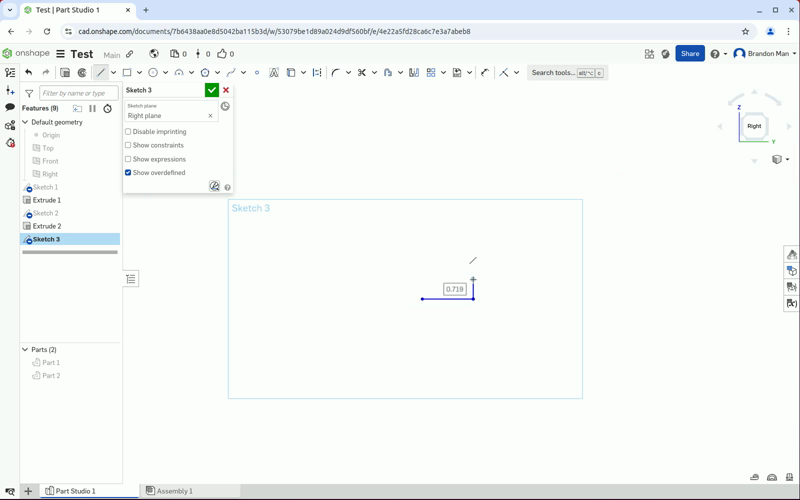
scroll(-6)
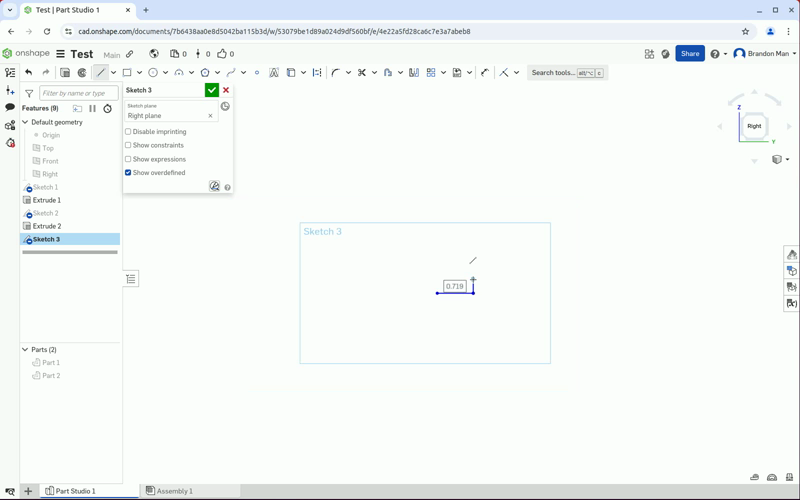
scroll(-6)
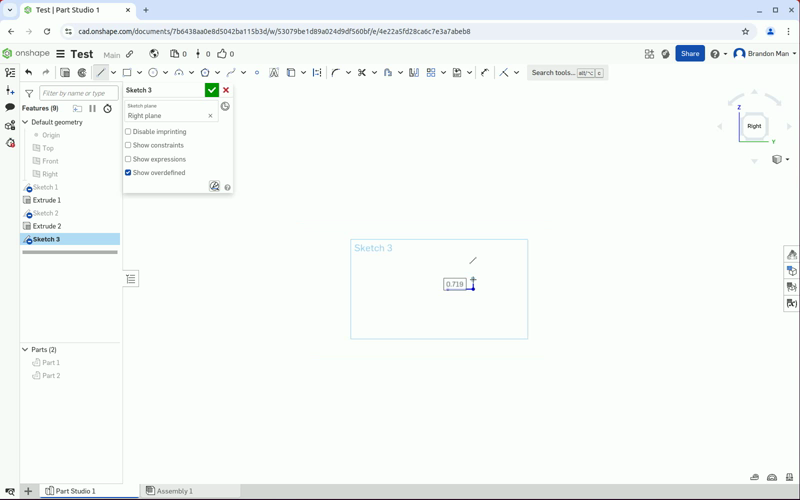
scroll(-6)
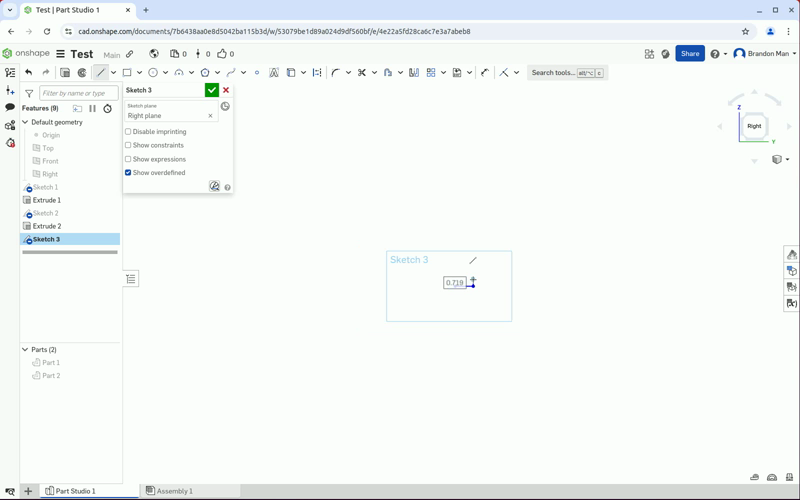
scroll(-6)
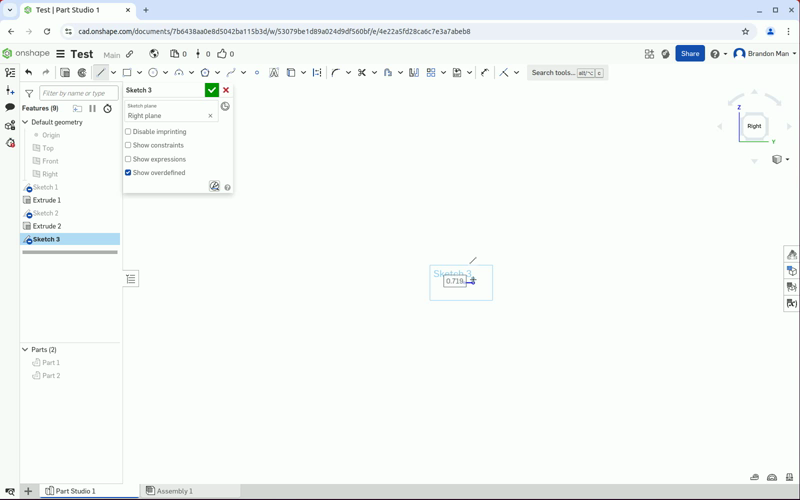
key_up(shift)
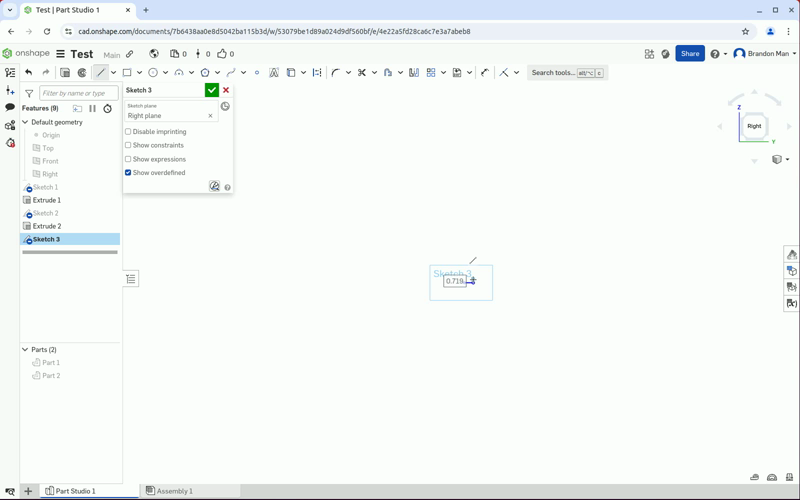
key_down(shift)
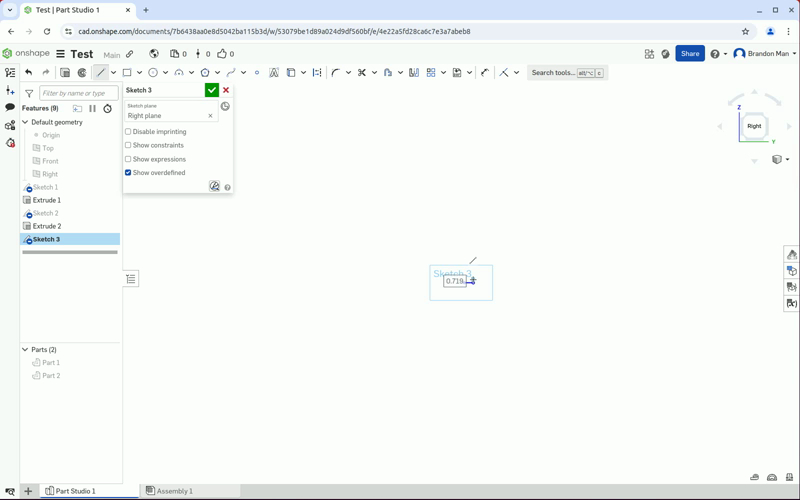
mouse_move(503, 279)
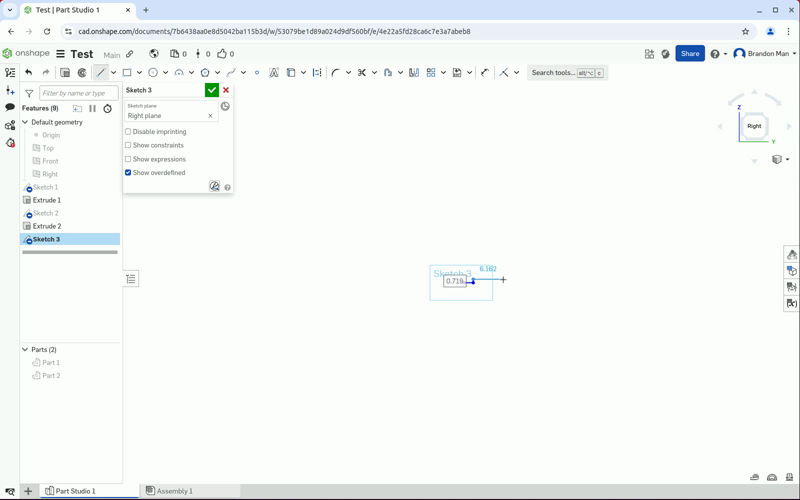
mouse_move(464, 279)
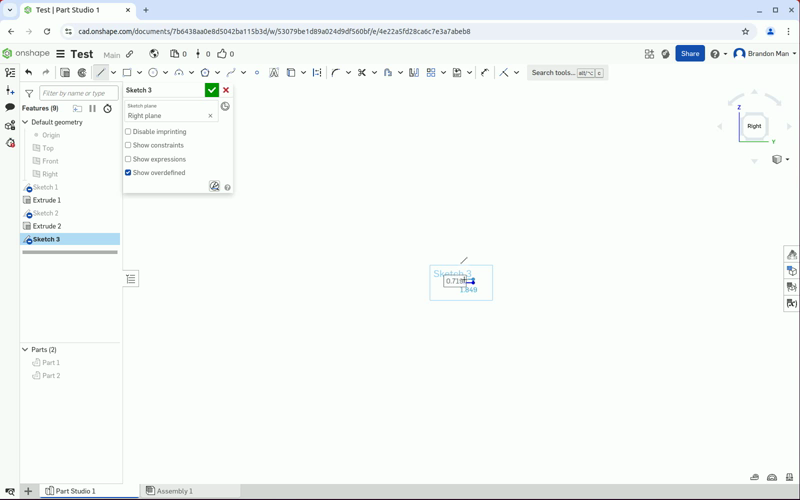
scroll(6)
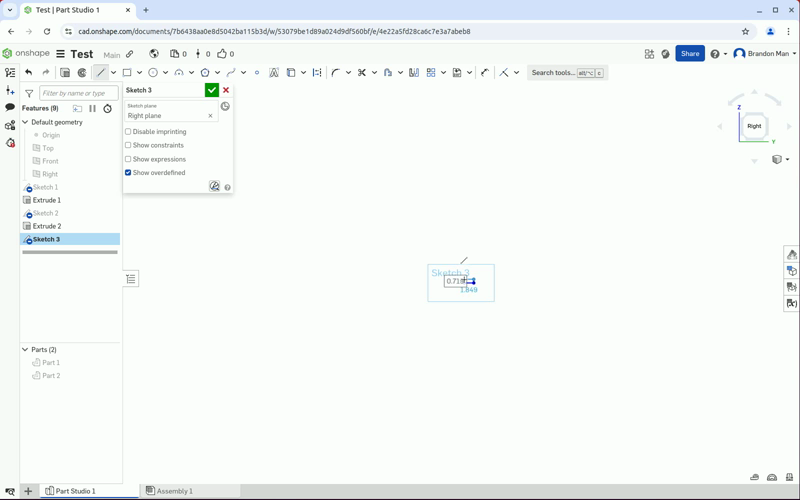
scroll(6)
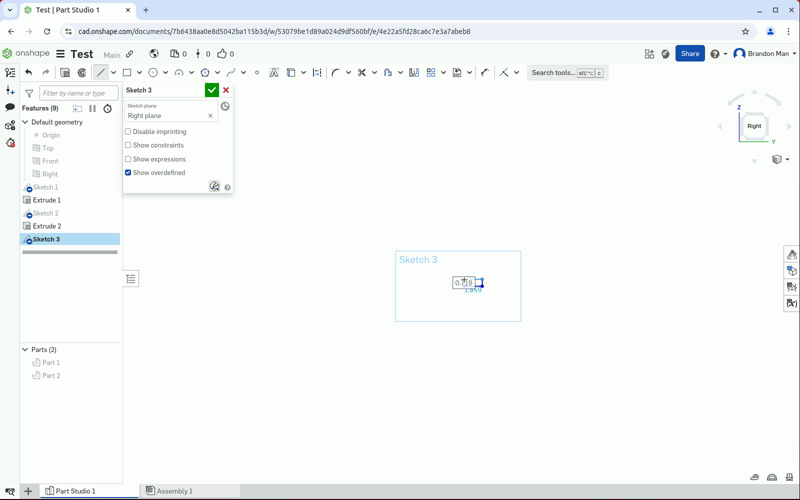
scroll(6)
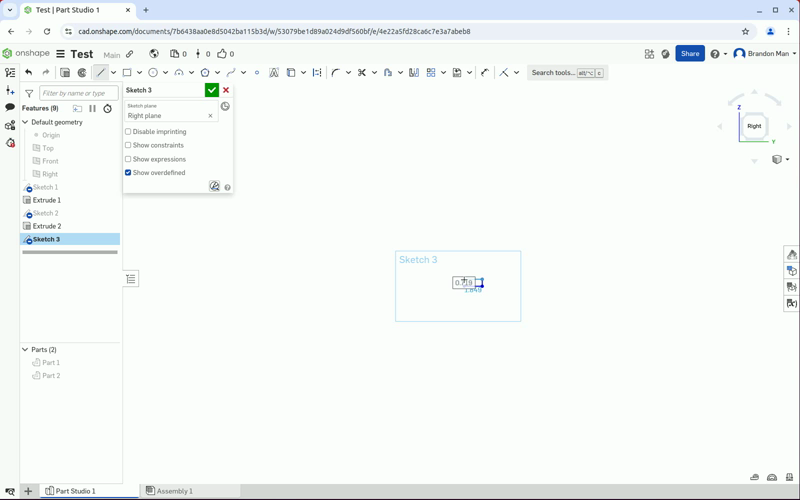
scroll(6)
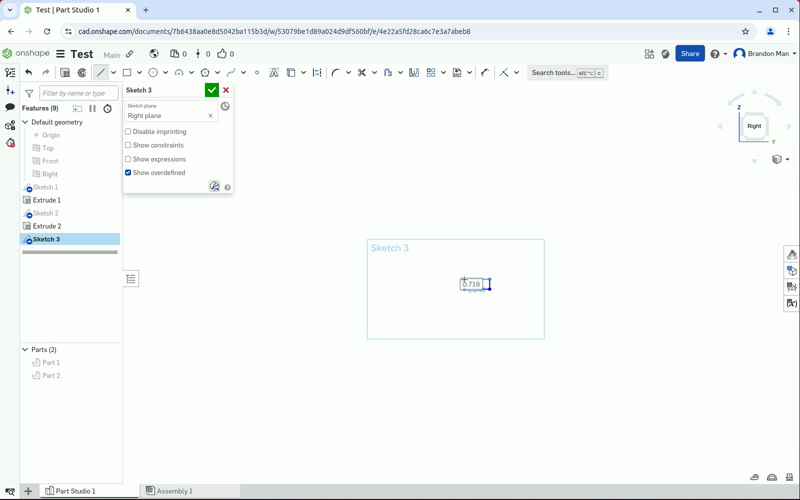
scroll(6)
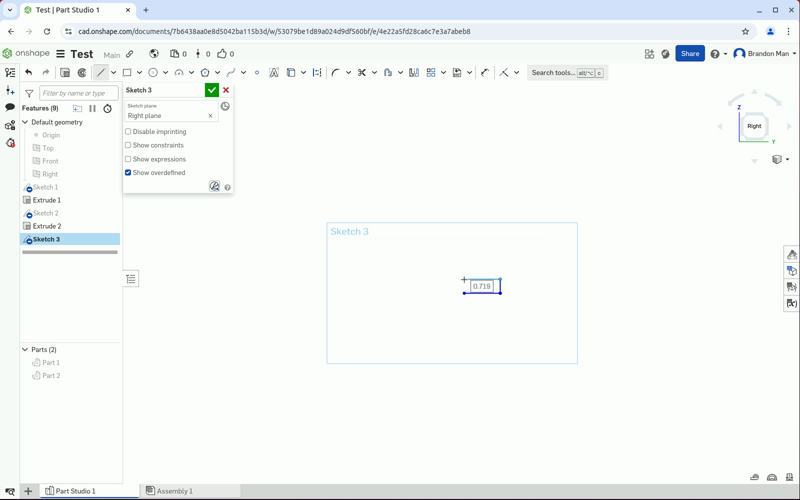
scroll(6)
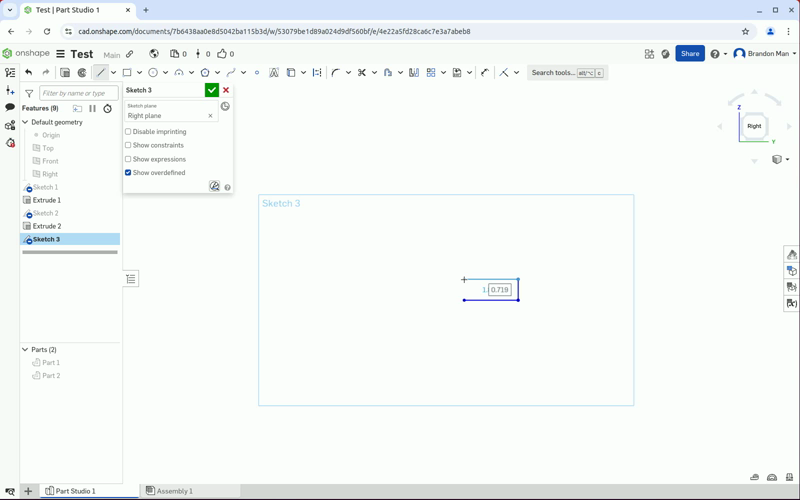
scroll(6)
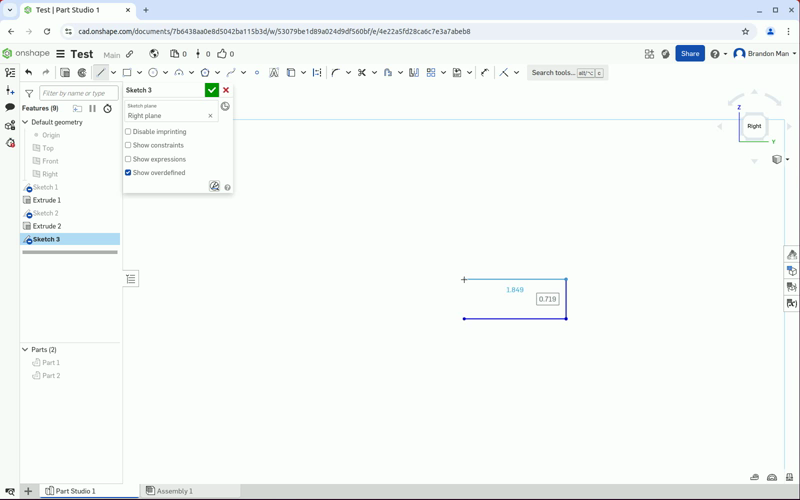
click(464, 279)
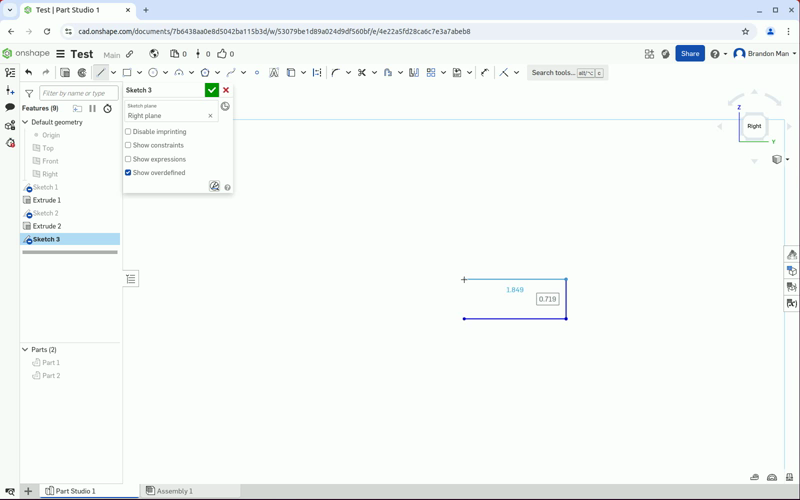
scroll(-6)
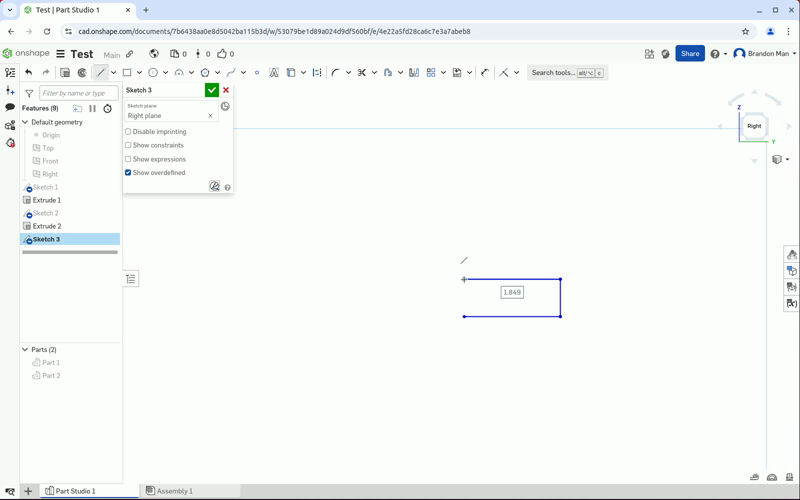
scroll(-6)
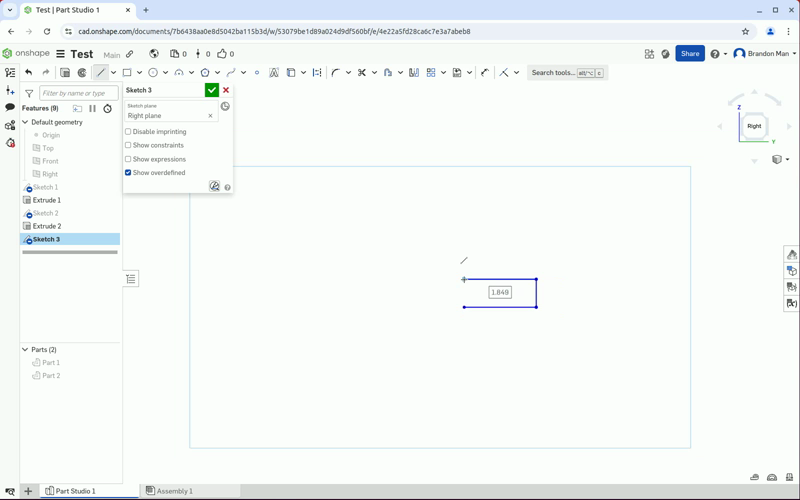
scroll(-6)
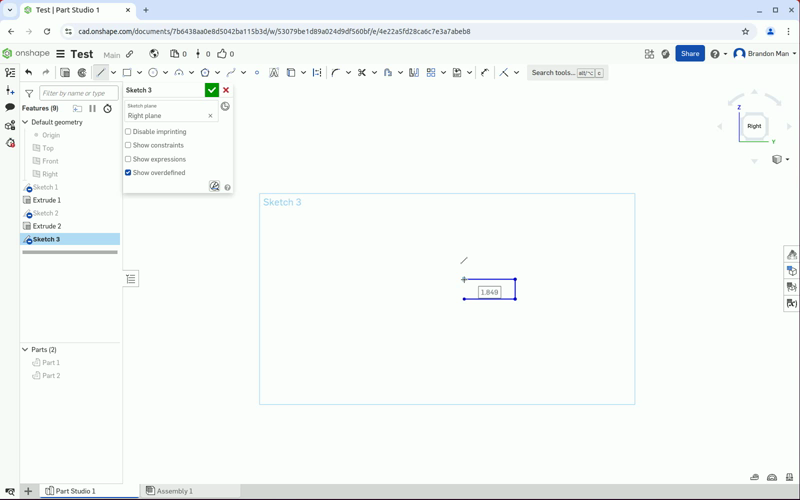
scroll(-6)
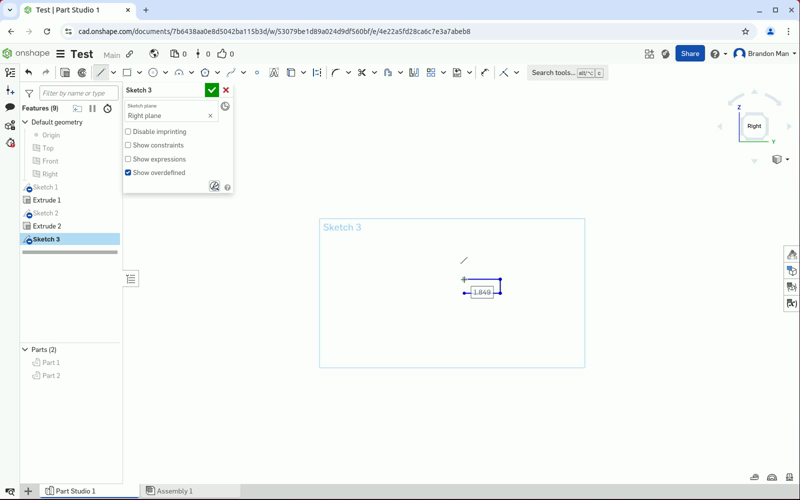
scroll(-6)
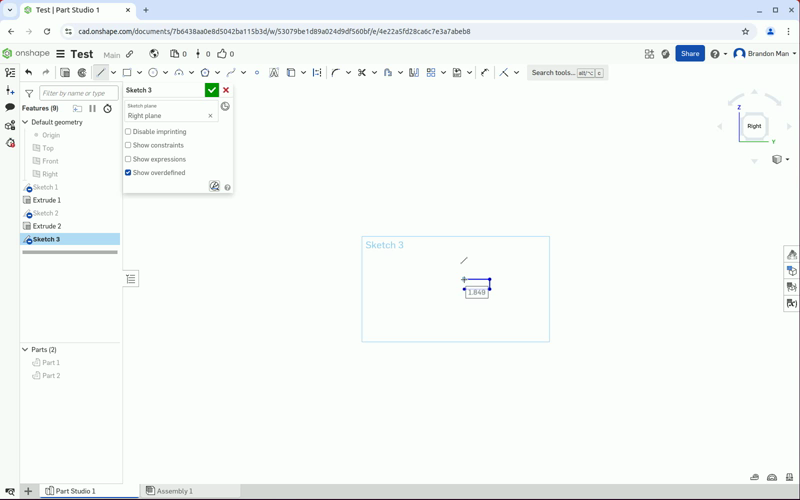
scroll(-6)
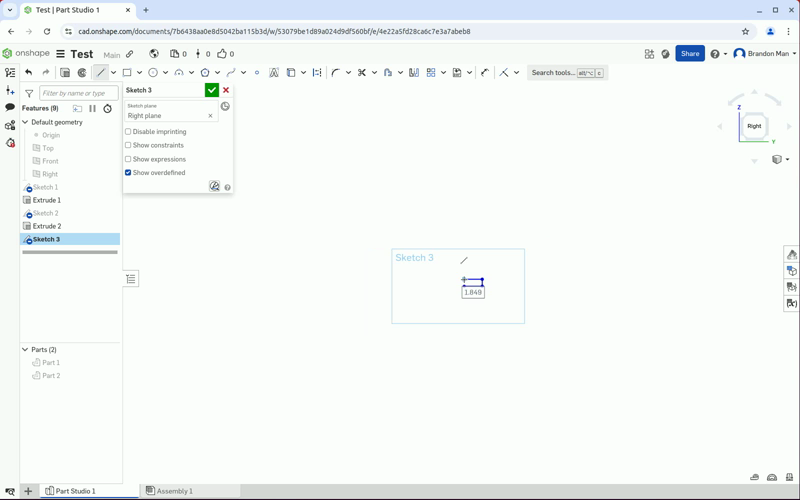
scroll(-6)
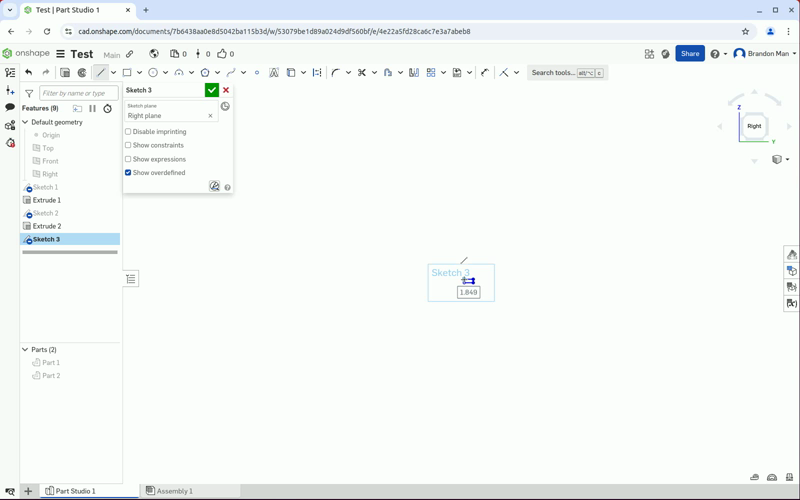
key_up(shift)
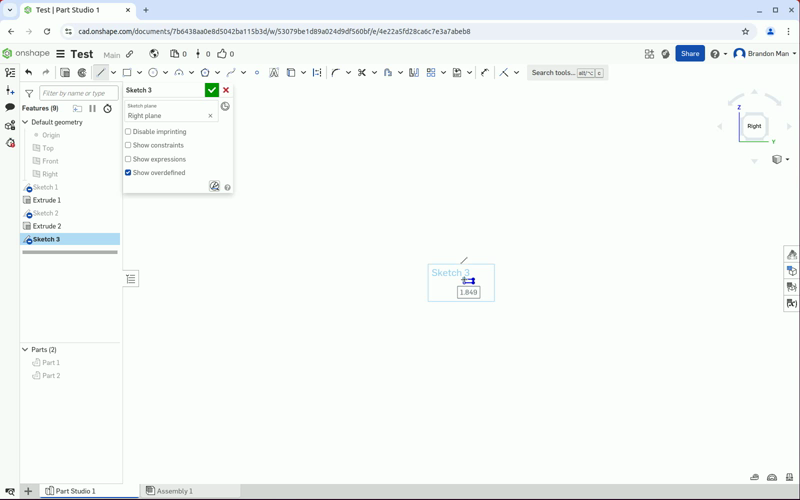
mouse_move(494, 279)
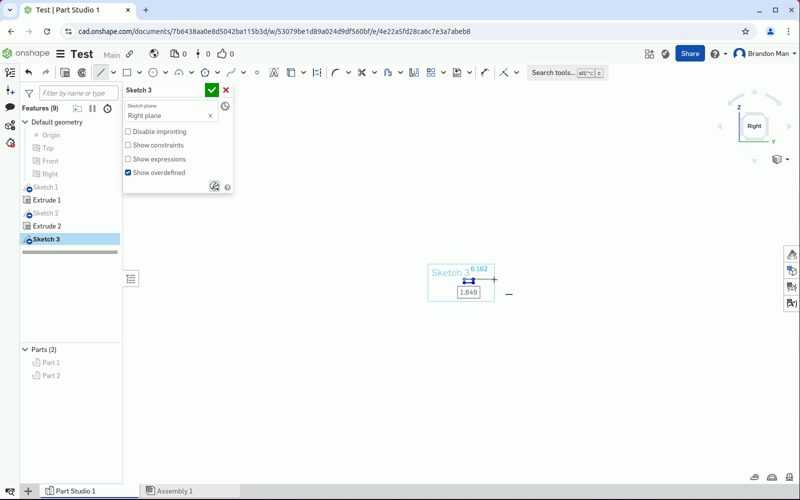
key_down(shift)
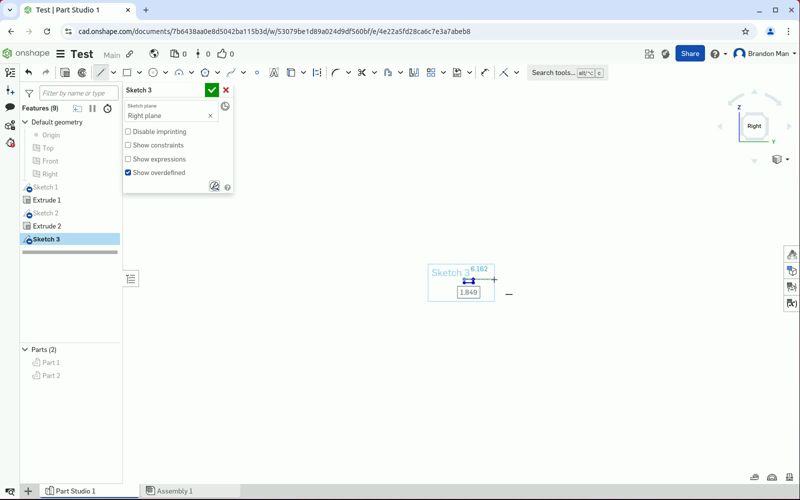
mouse_move(464, 282)
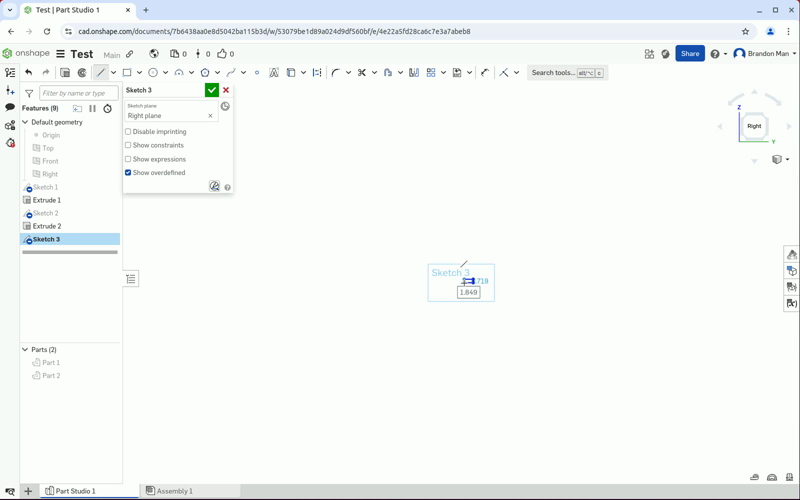
scroll(6)
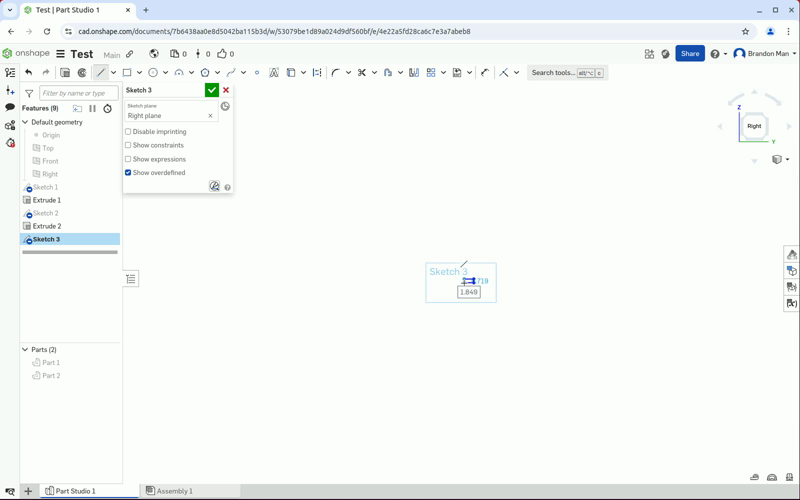
scroll(6)
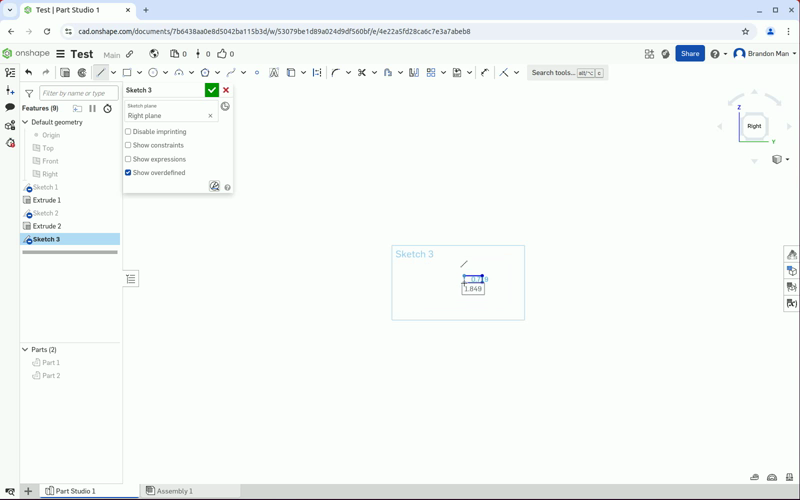
scroll(6)
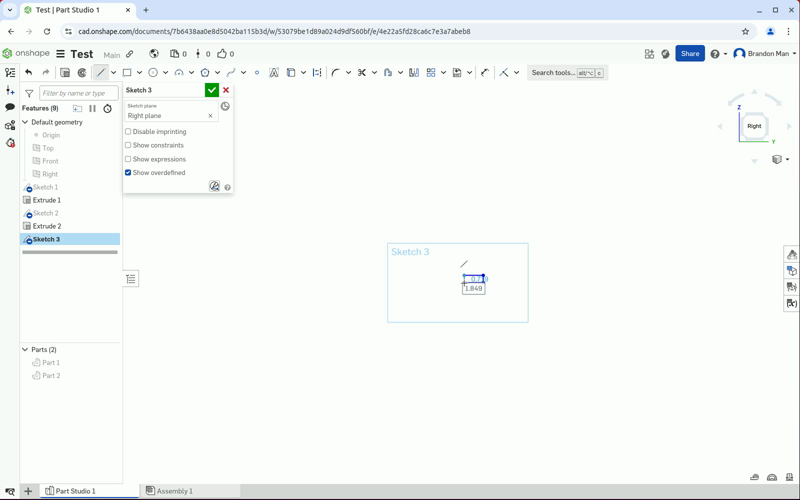
scroll(6)
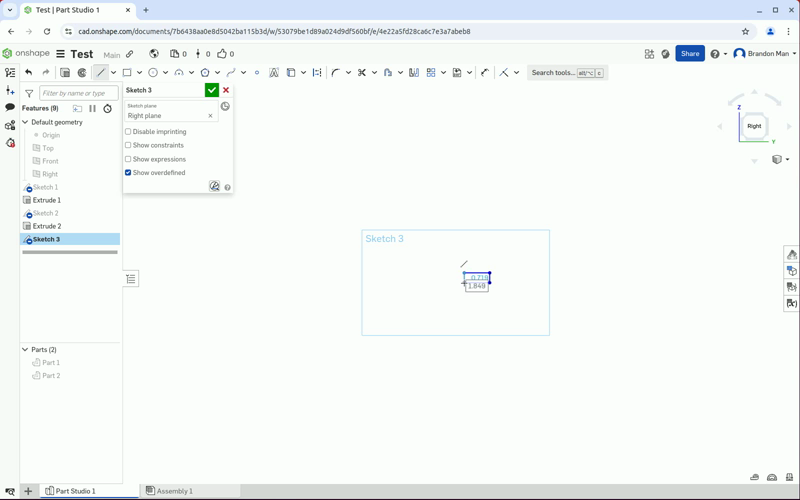
scroll(6)
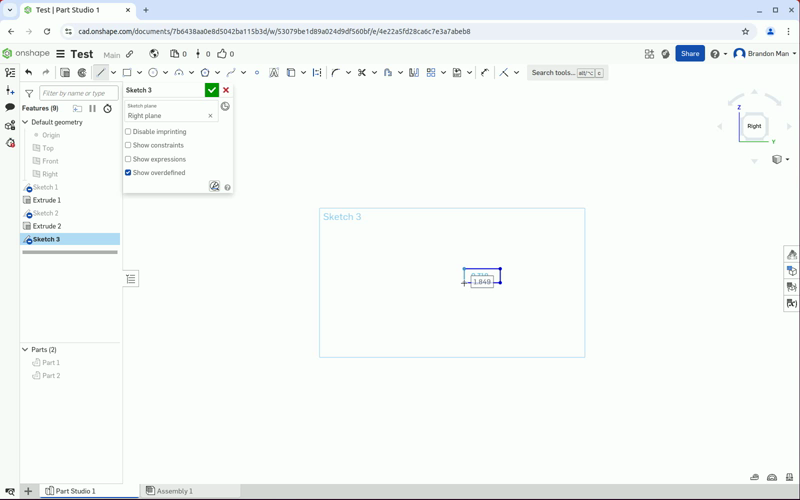
scroll(6)
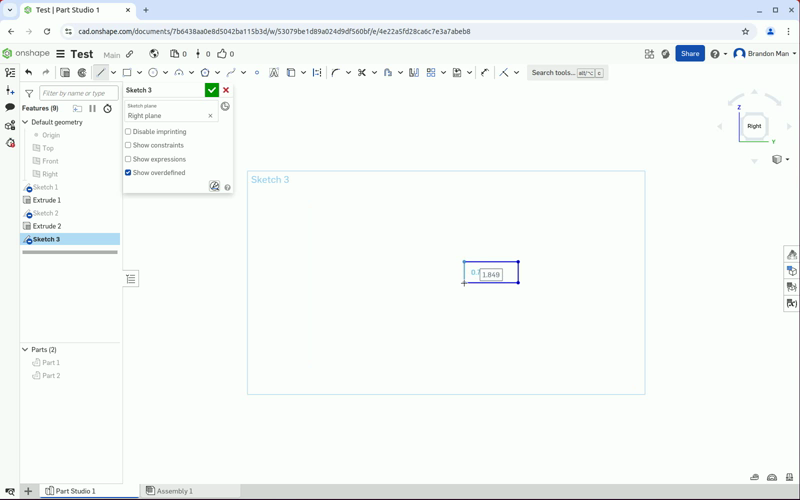
scroll(6)
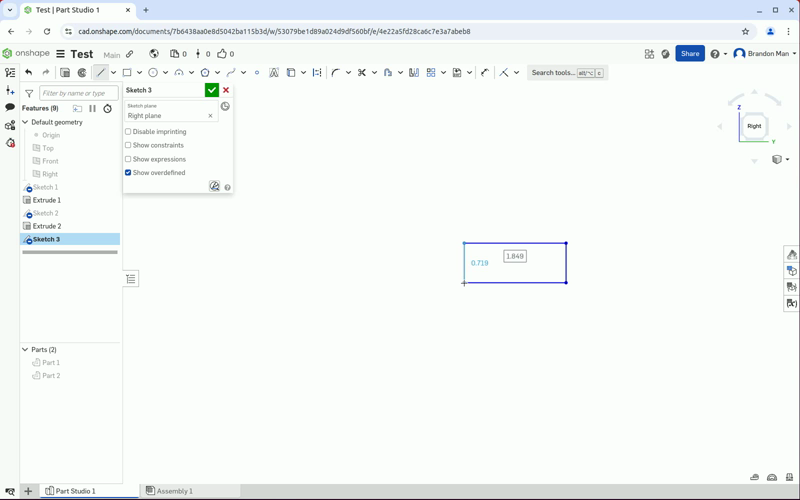
key_up(shift)
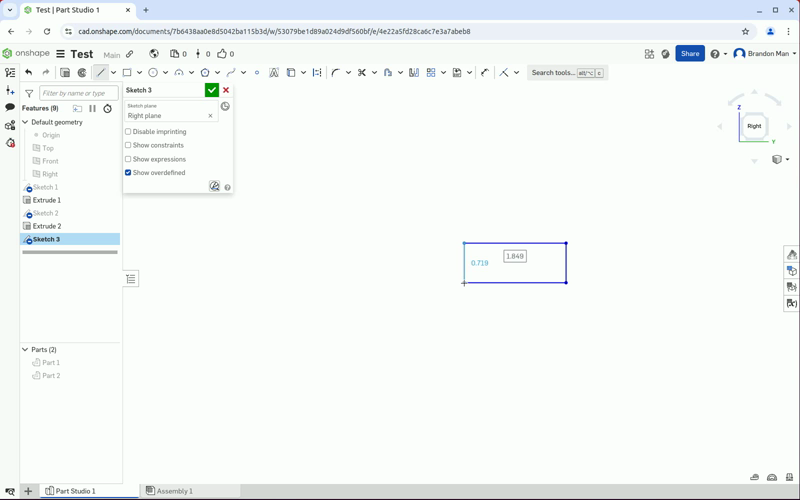
click(464, 282)
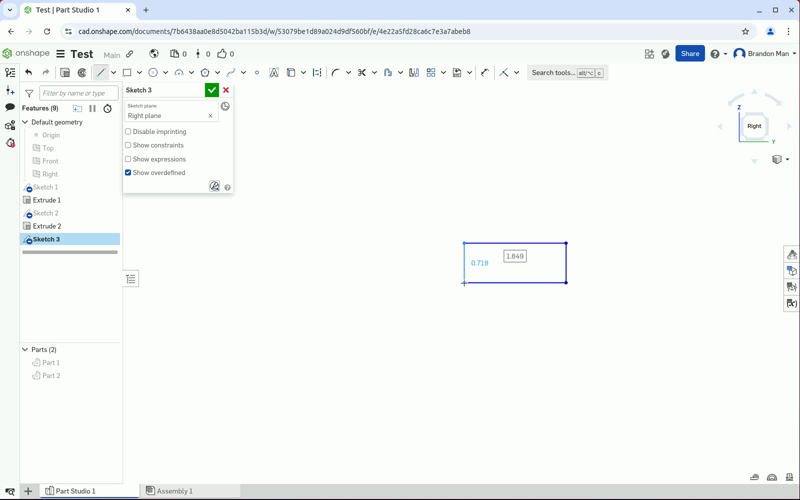
scroll(-6)
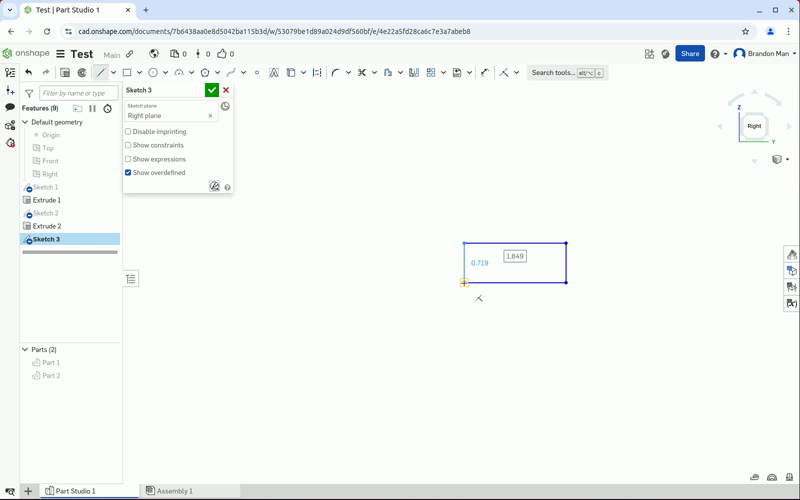
scroll(-6)
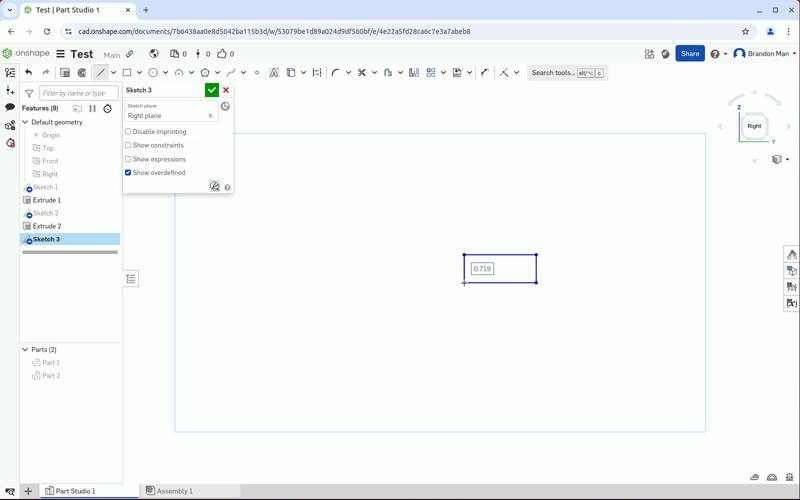
scroll(-6)
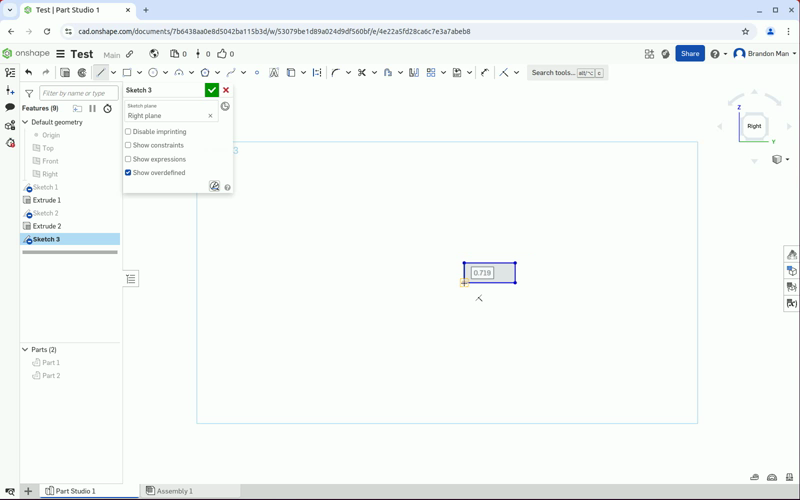
scroll(-6)
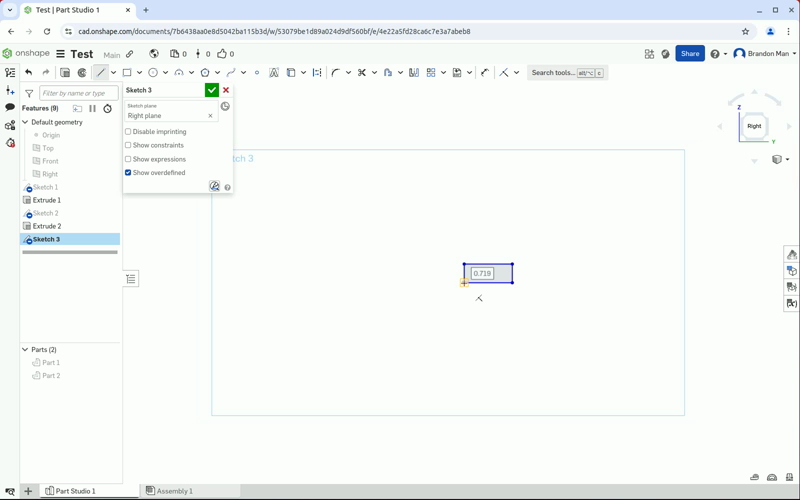
scroll(-6)
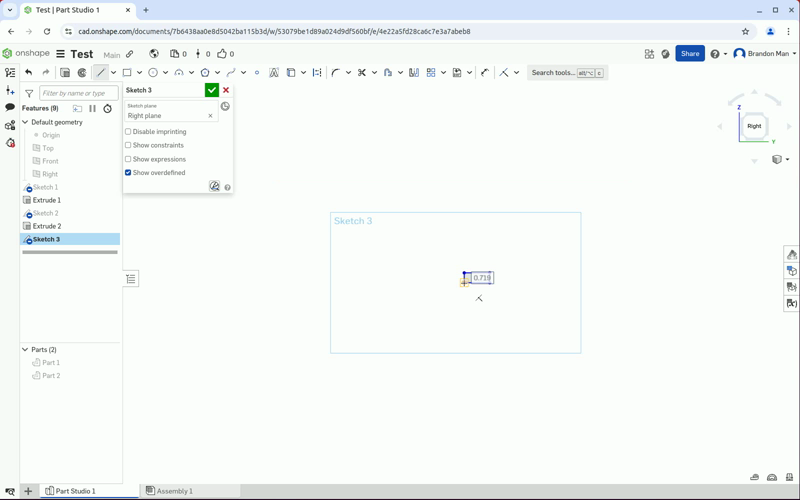
scroll(-6)
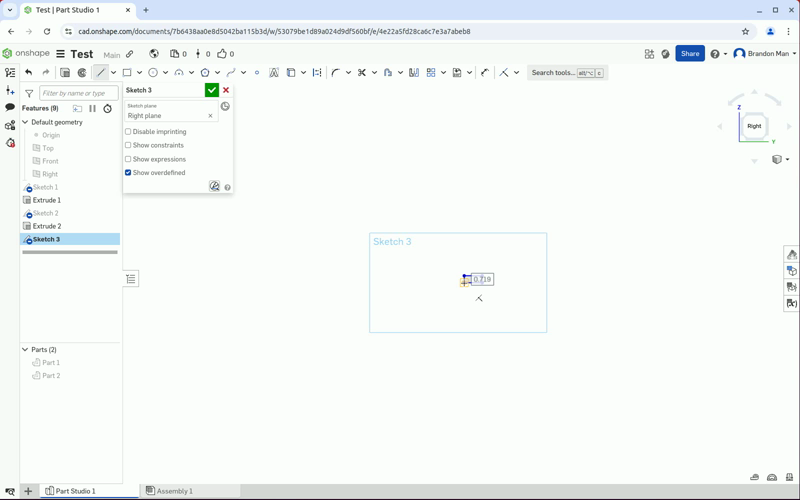
scroll(-6)
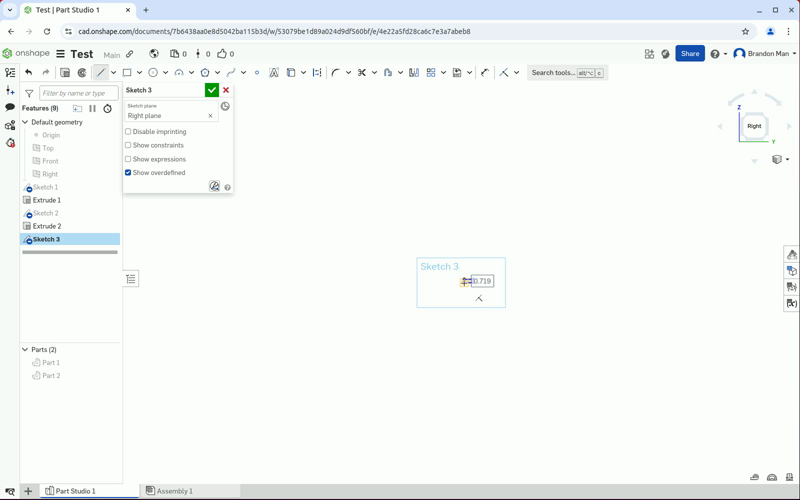
key(esc)
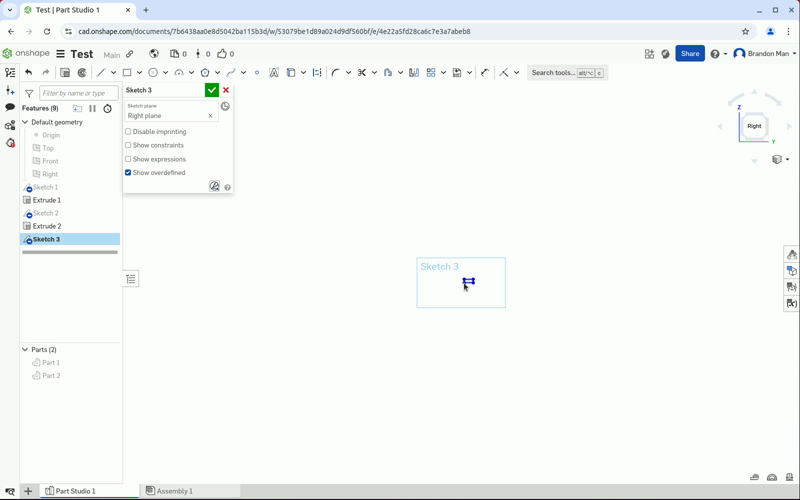
mouse_move(466, 281)
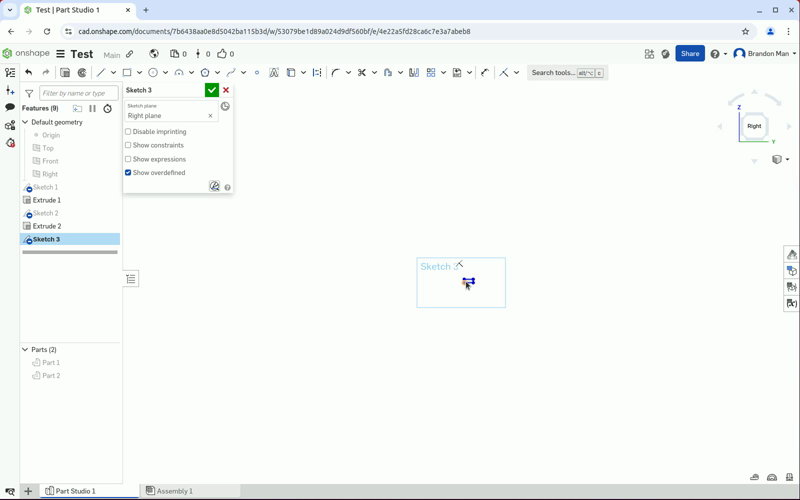
scroll(6)
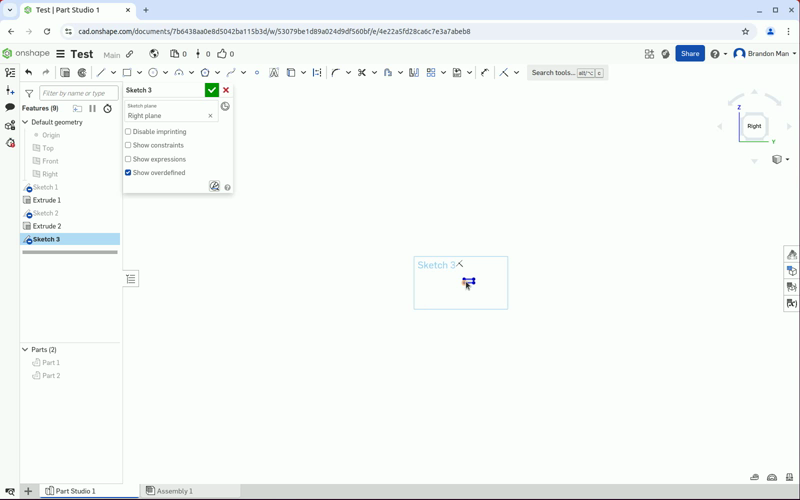
scroll(6)
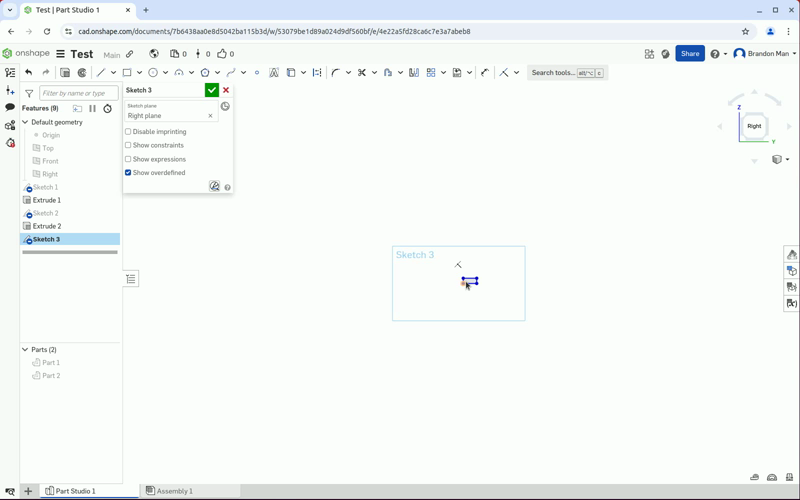
scroll(6)
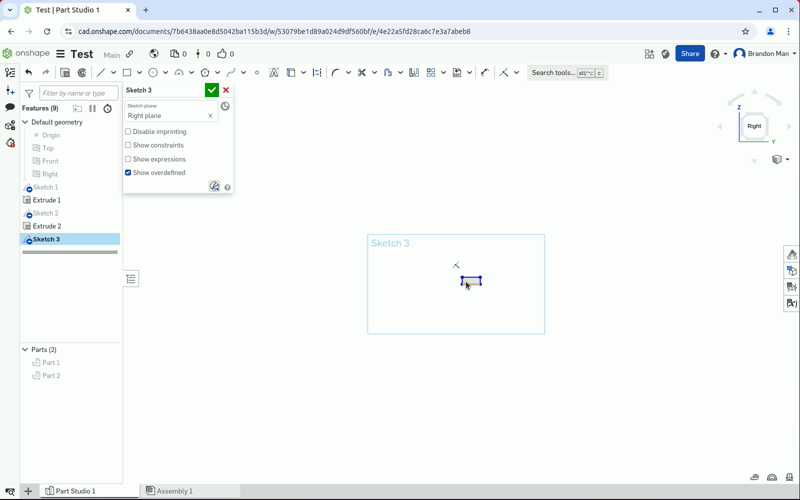
scroll(6)
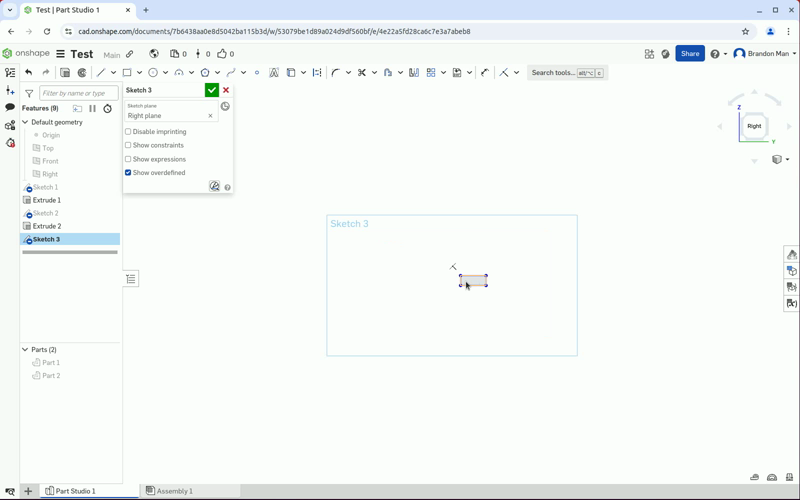
scroll(6)
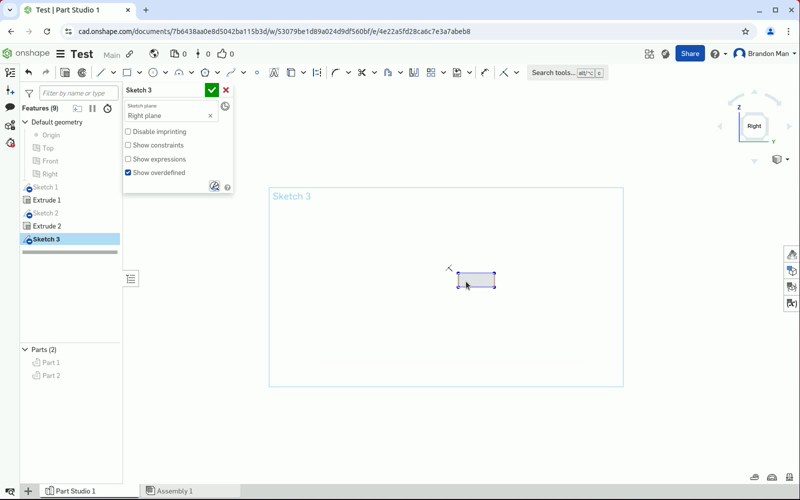
scroll(6)
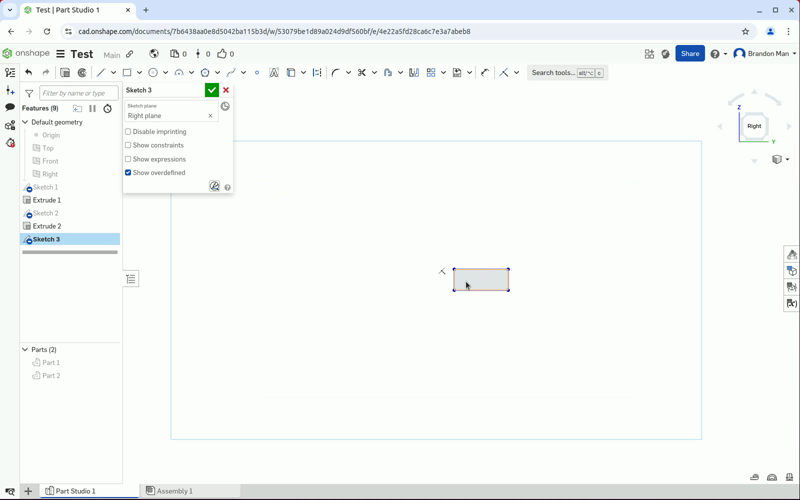
scroll(6)
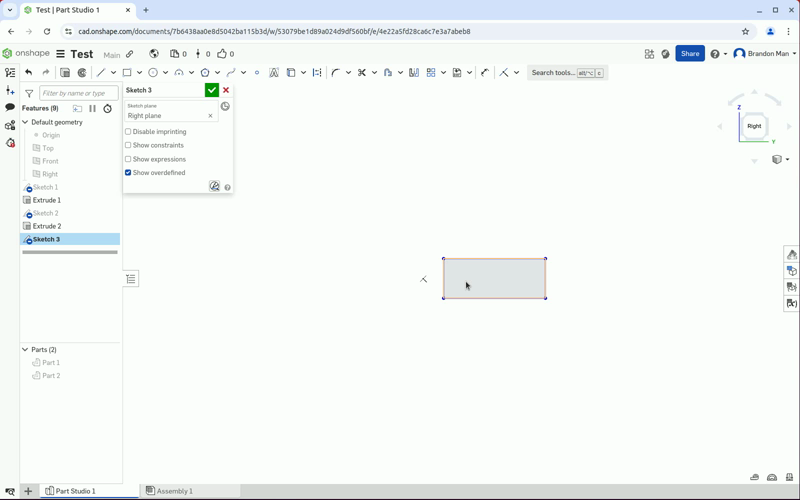
click(466, 281)
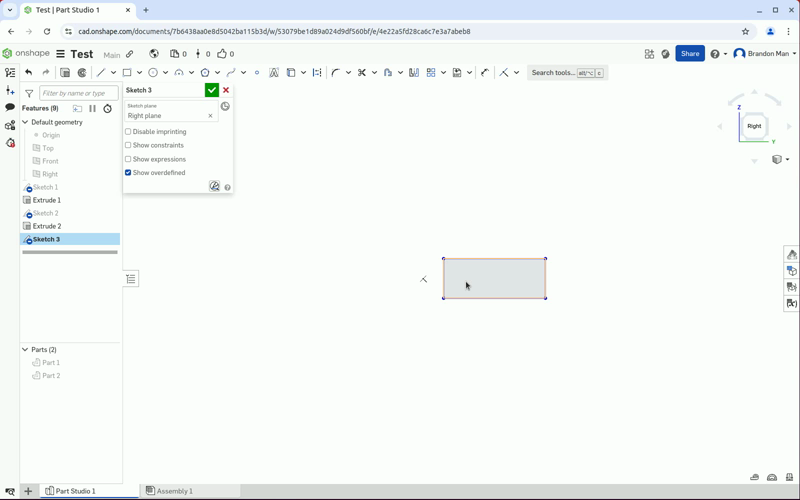
scroll(-6)
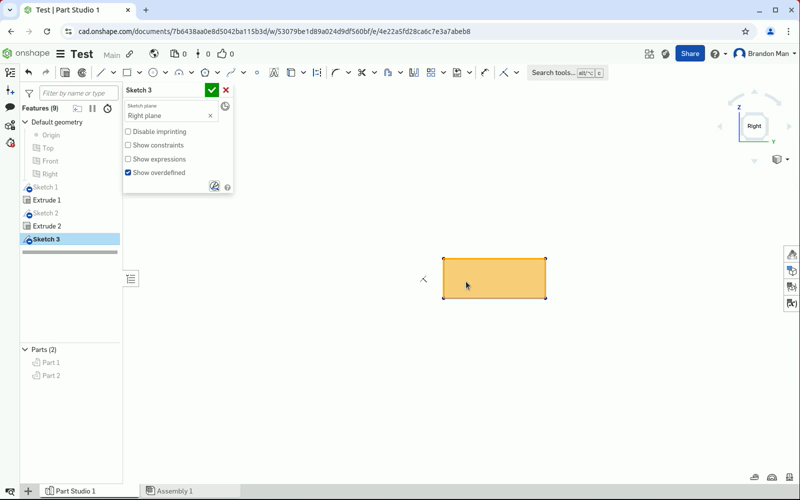
scroll(-6)
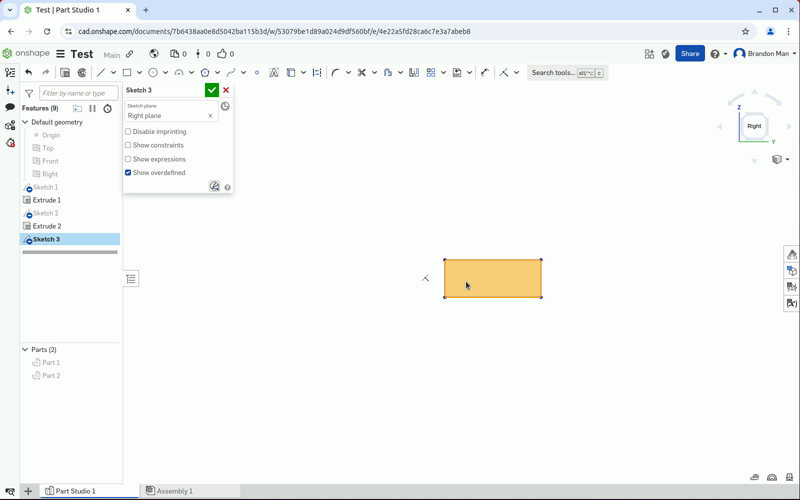
scroll(-6)
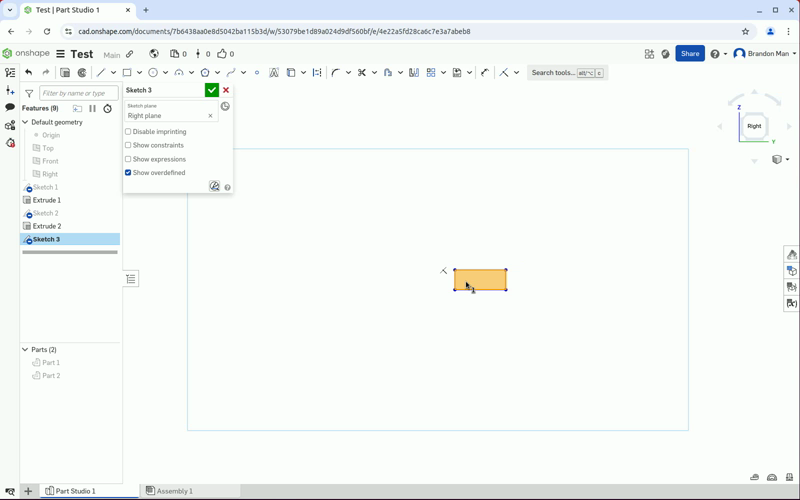
scroll(-6)
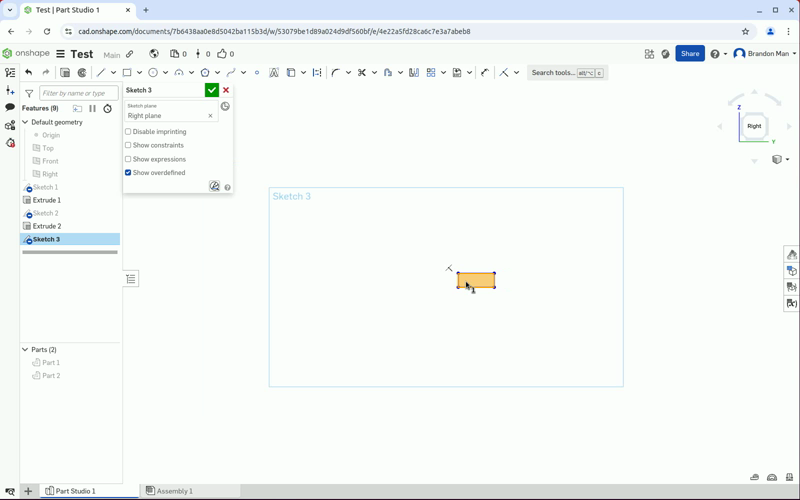
scroll(-6)
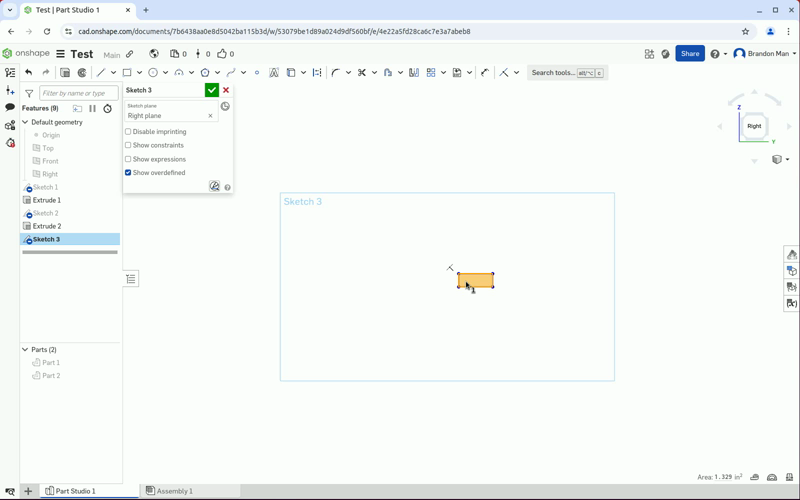
scroll(-6)
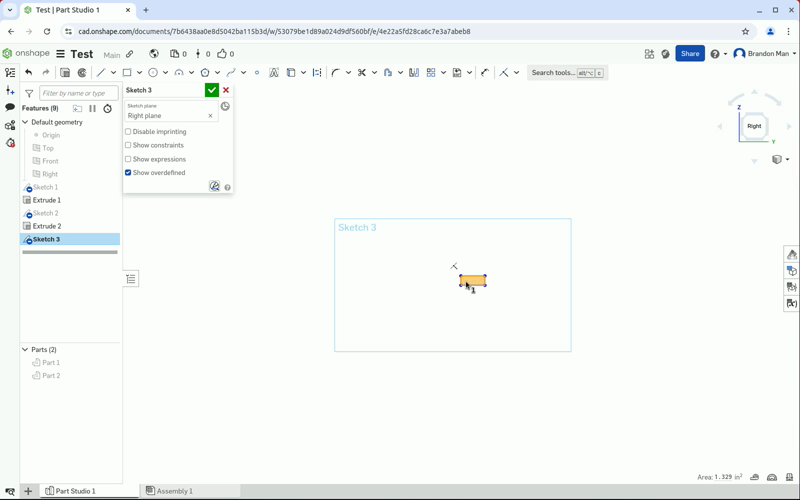
scroll(-6)
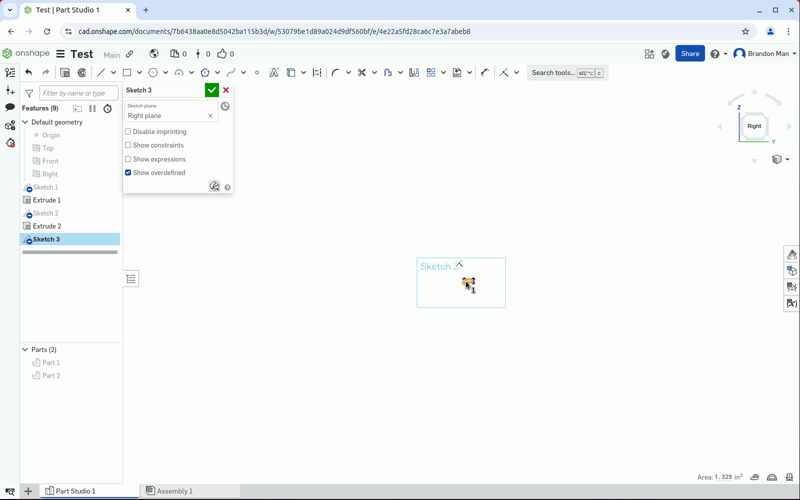
mouse_move(73, 352)
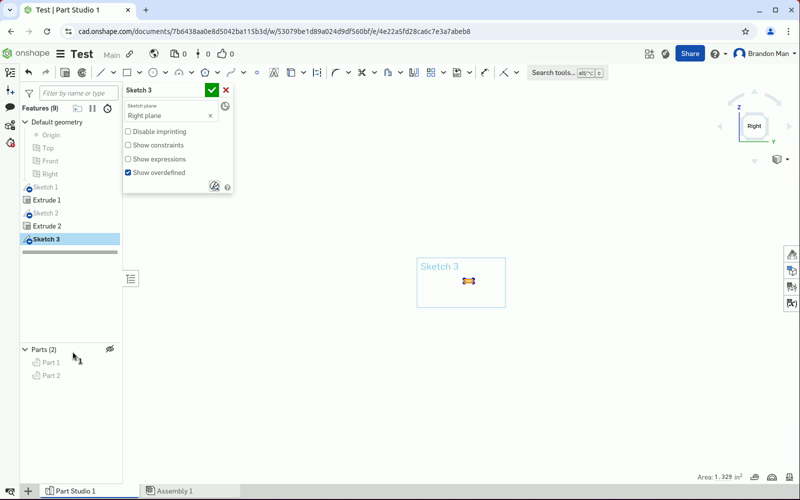
key(shift+y)
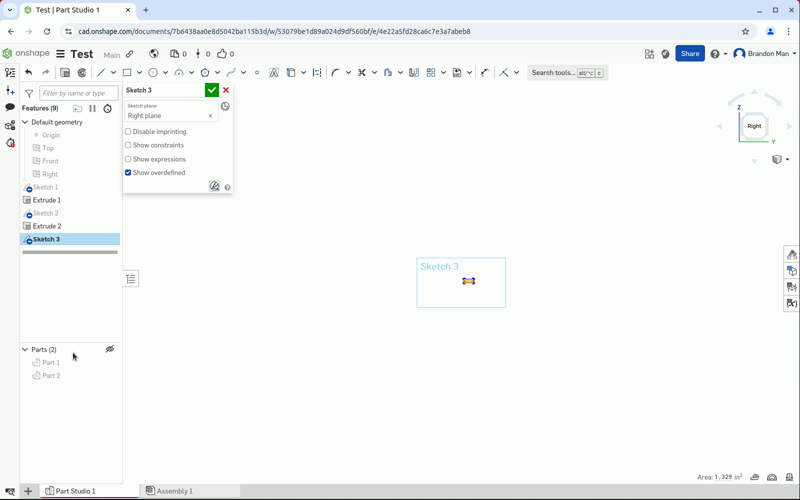
key(shift+e)
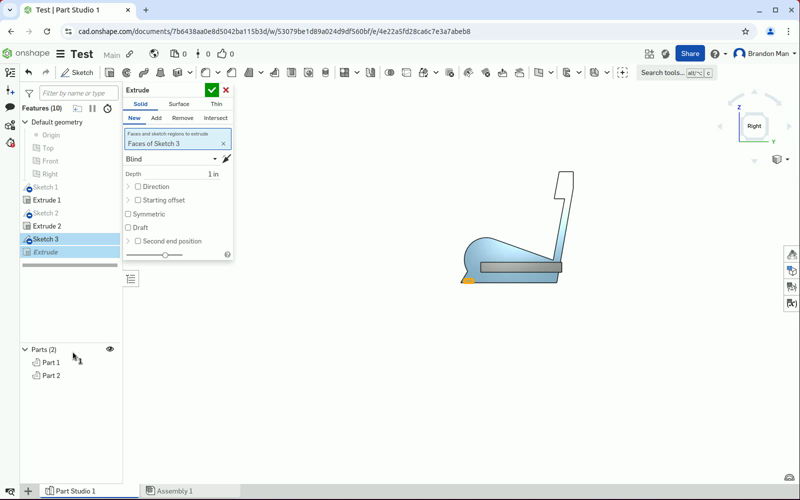
mouse_move(143, 106)
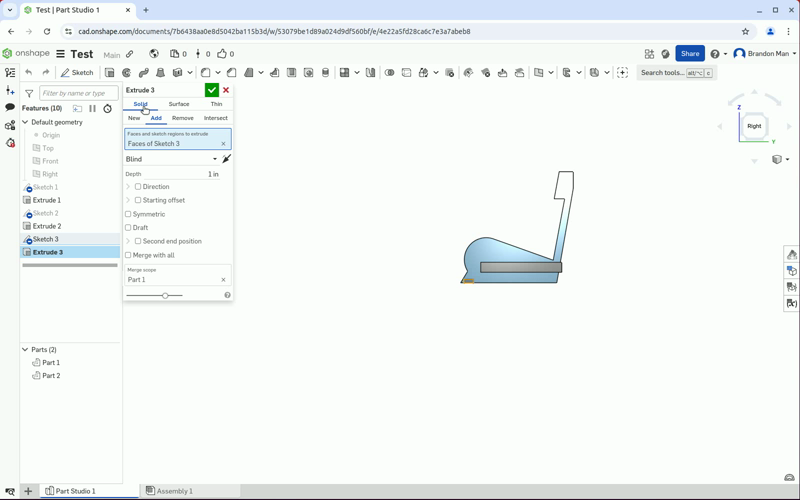
click(143, 106)
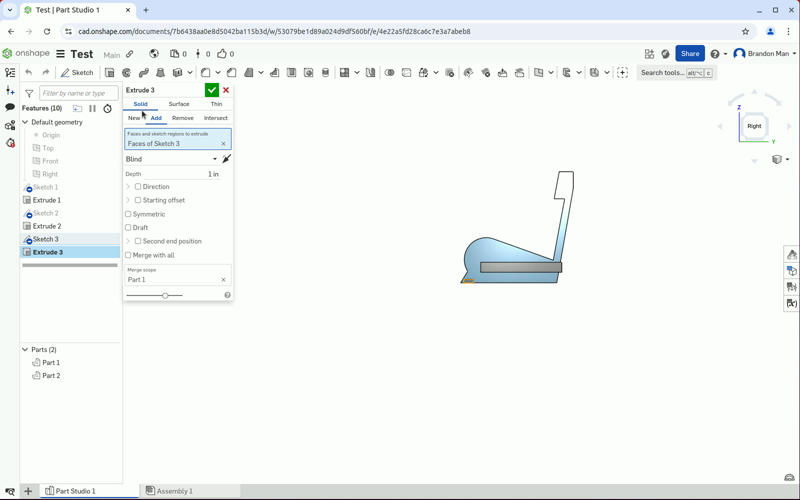
mouse_move(137, 120)
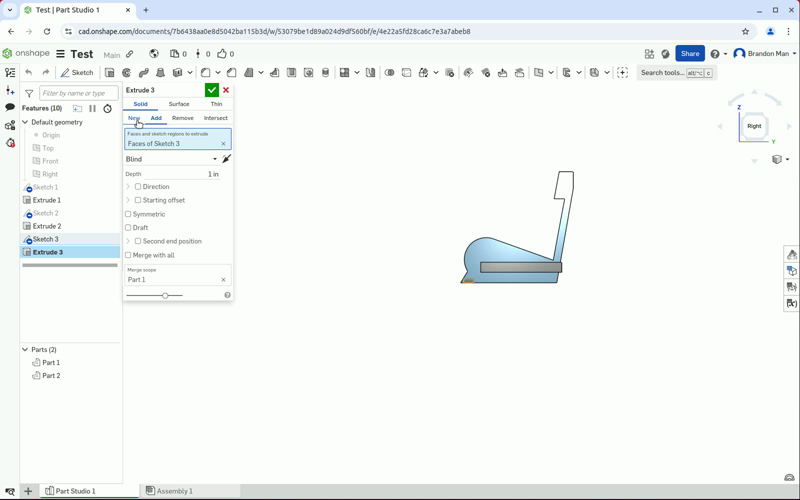
click(137, 120)
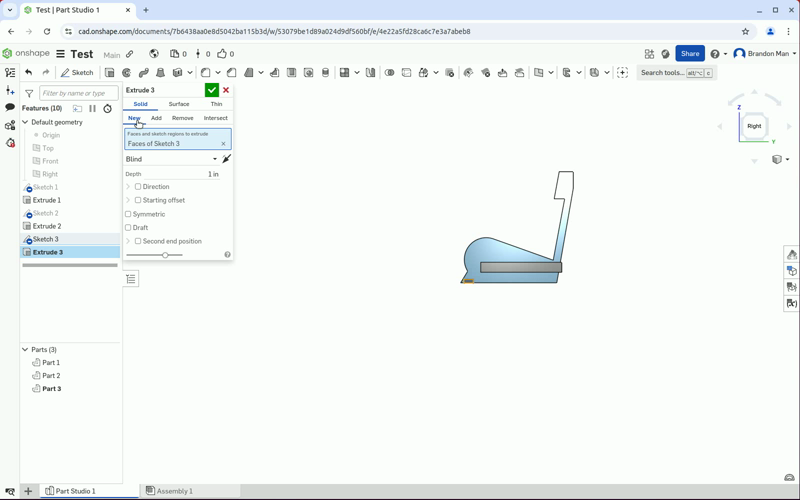
key(tab, 4)
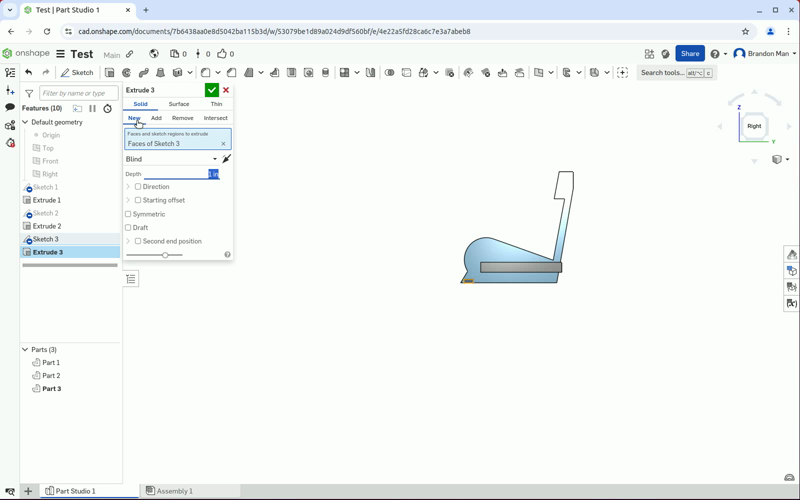
text(8.184)
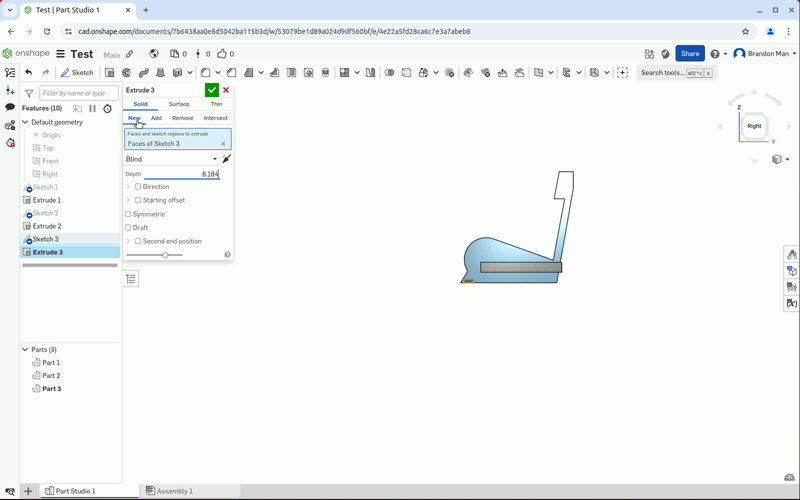
key(tab, 3)
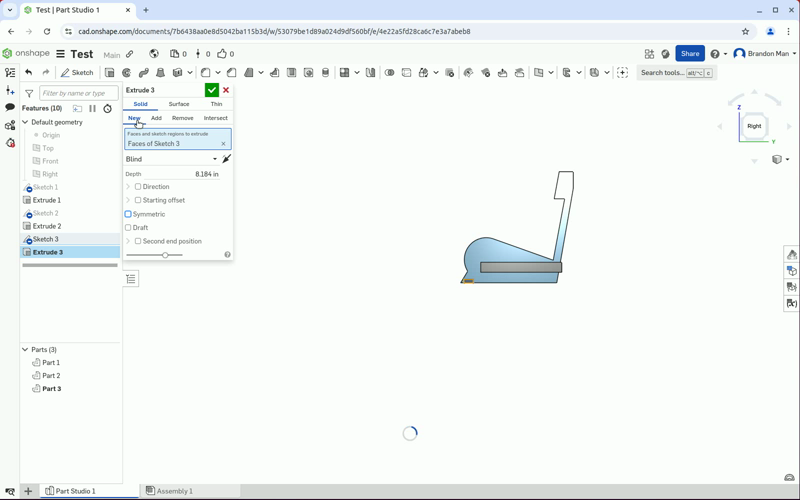
key(space)
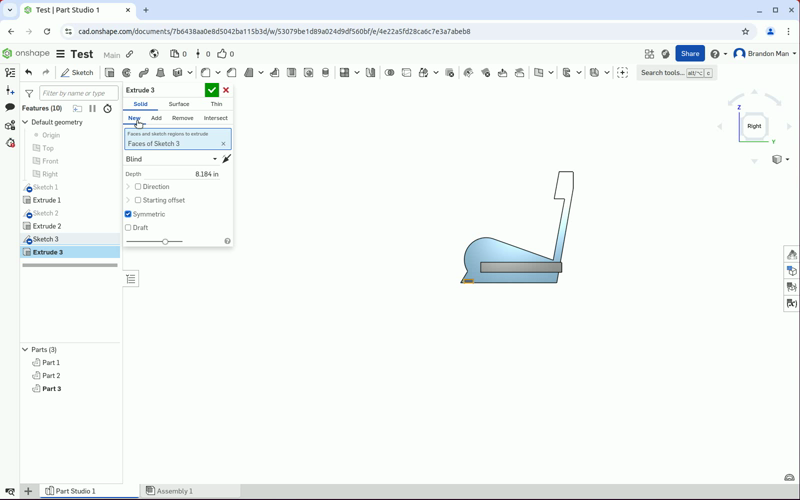
key(enter)
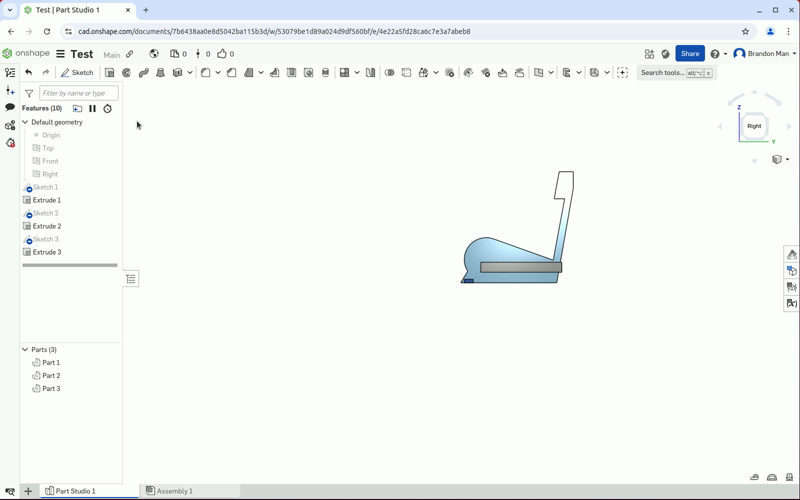
key(shift+h)
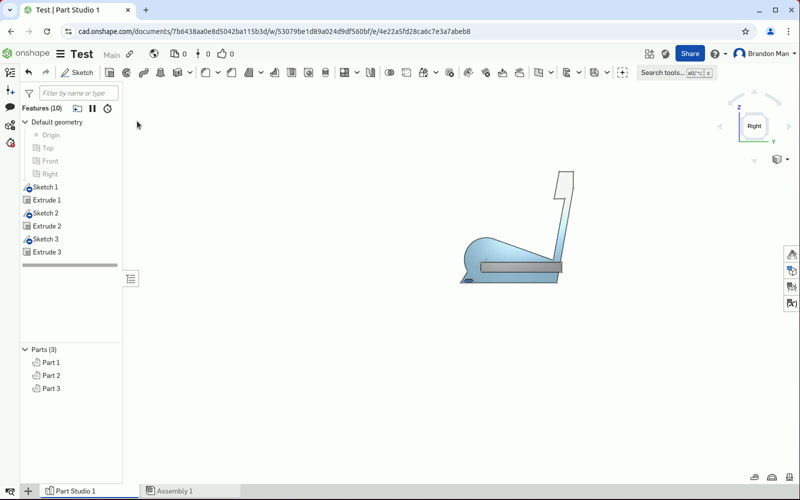
key(shift+h)
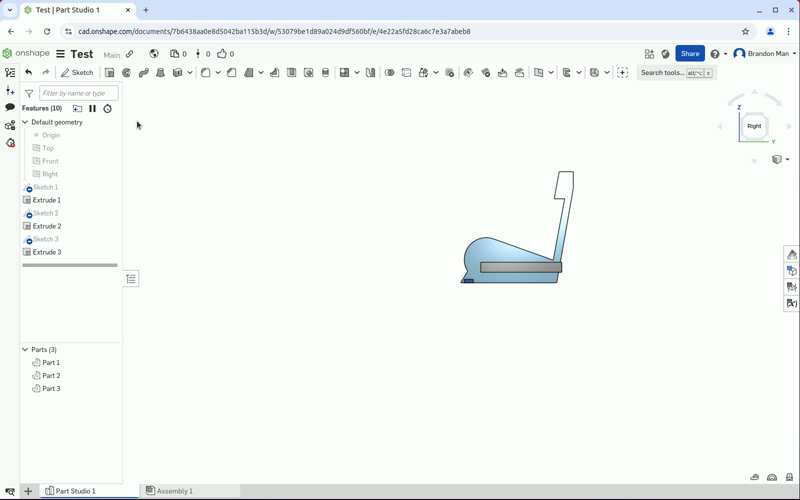
mouse_move(73, 189)
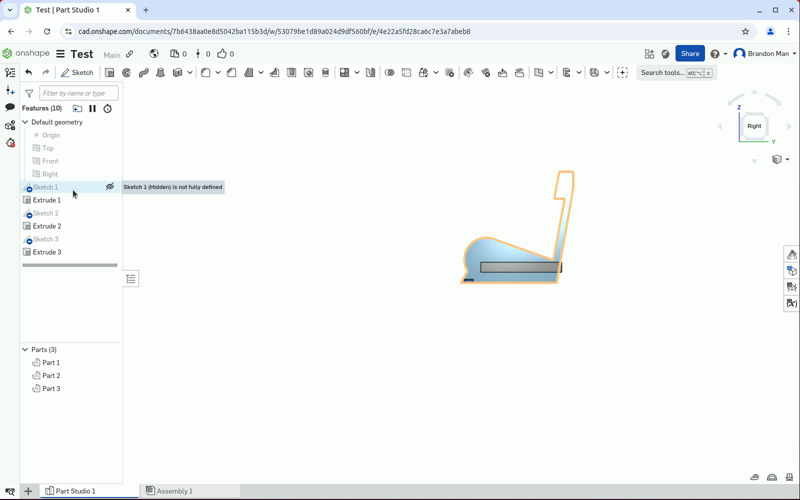
click(73, 189)
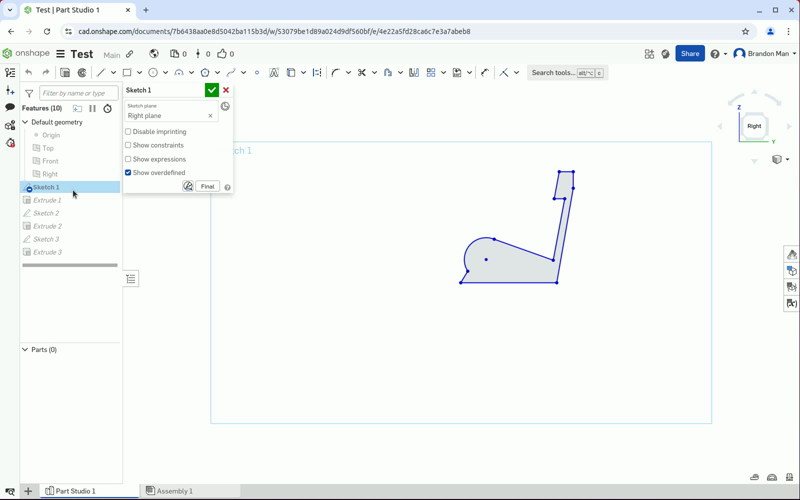
mouse_move(229, 92)
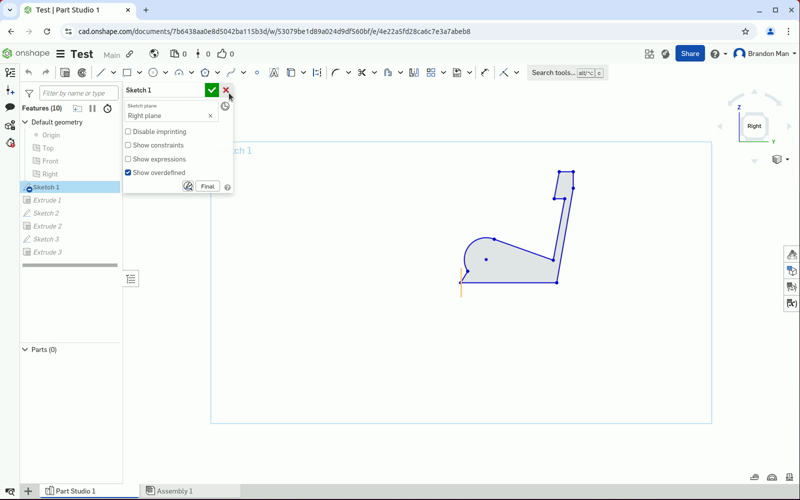
click(229, 92)
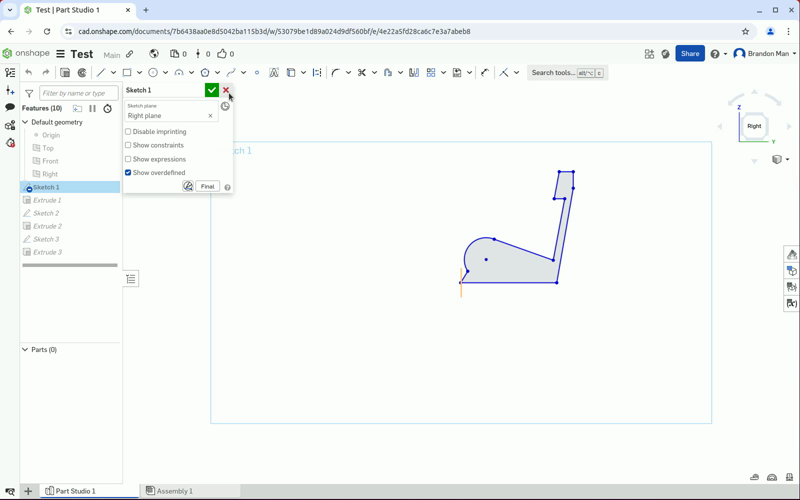
key(shift+s)
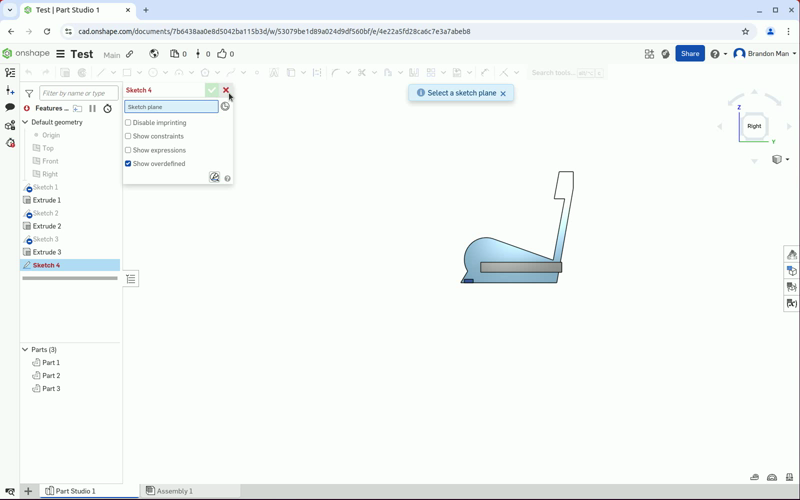
mouse_move(73, 176)
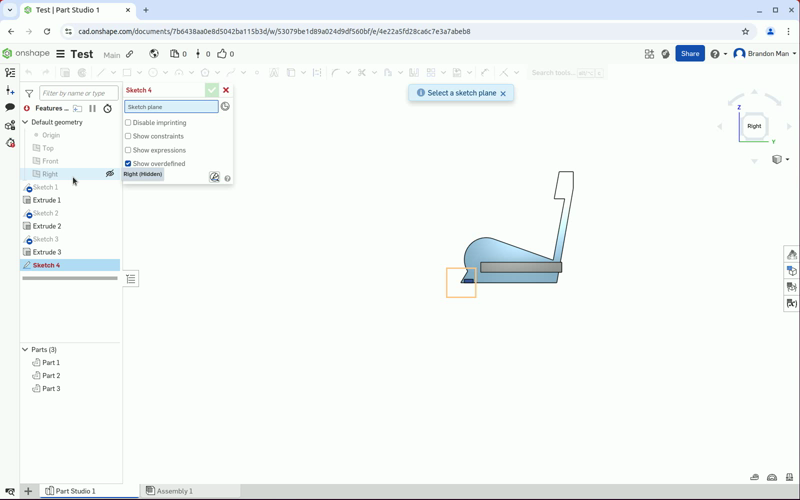
click(73, 176)
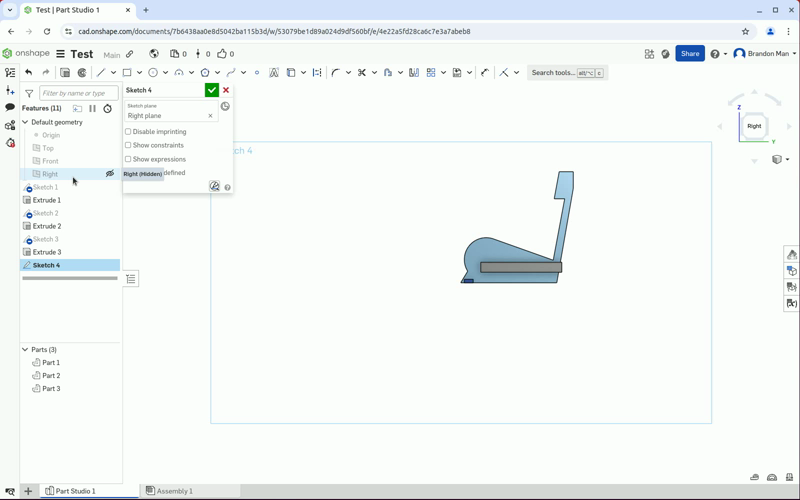
mouse_move(73, 352)
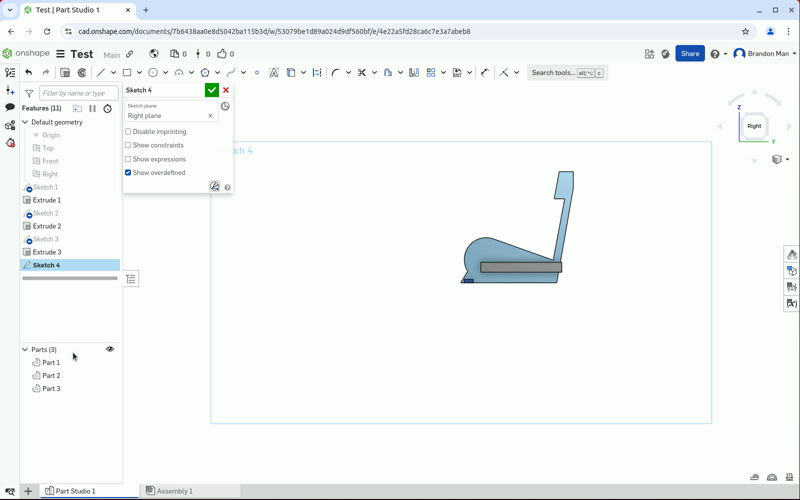
key(y)
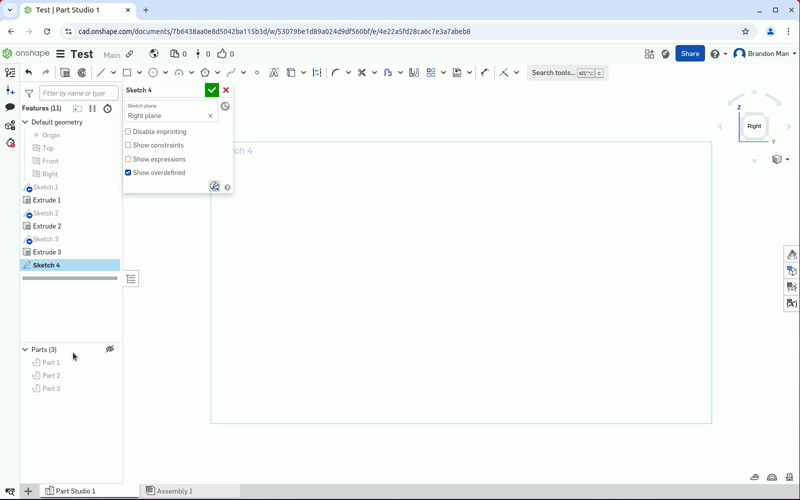
key(l)
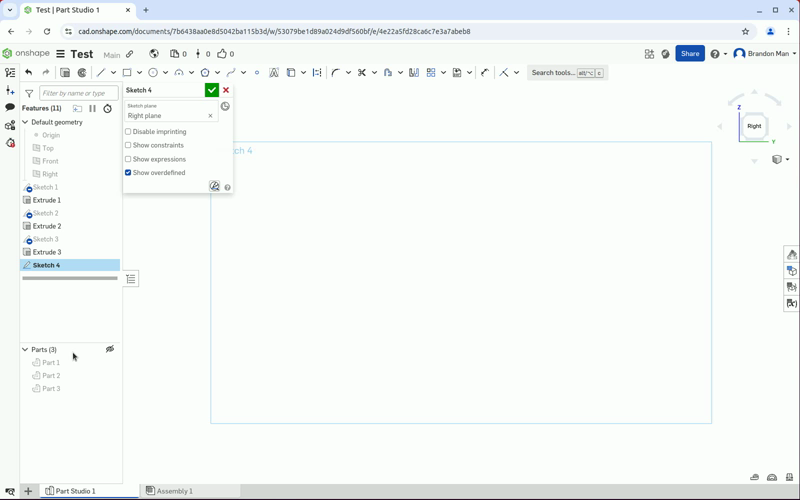
key_down(shift)
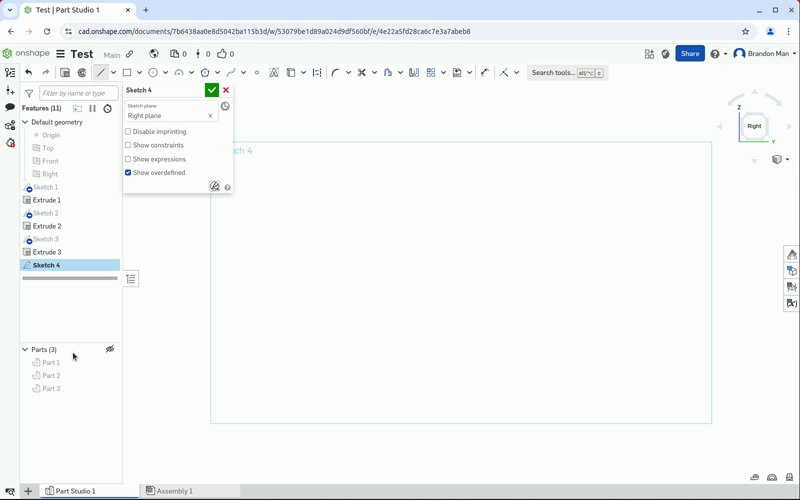
mouse_move(545, 282)
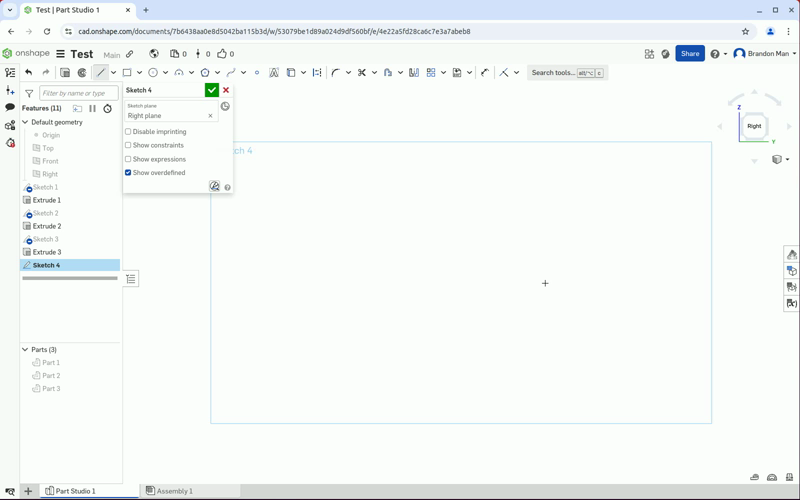
click(545, 282)
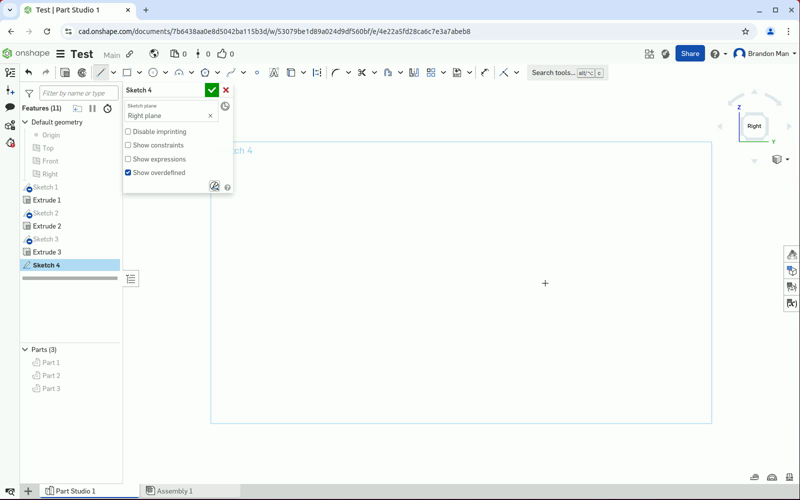
key_up(shift)
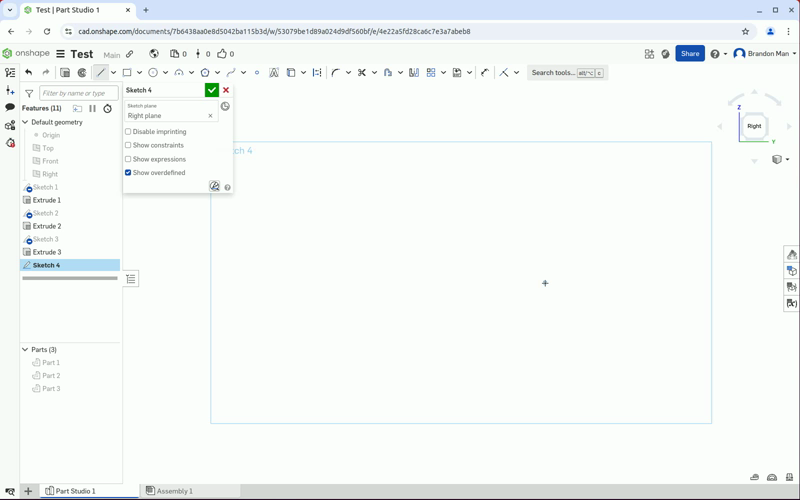
key_down(shift)
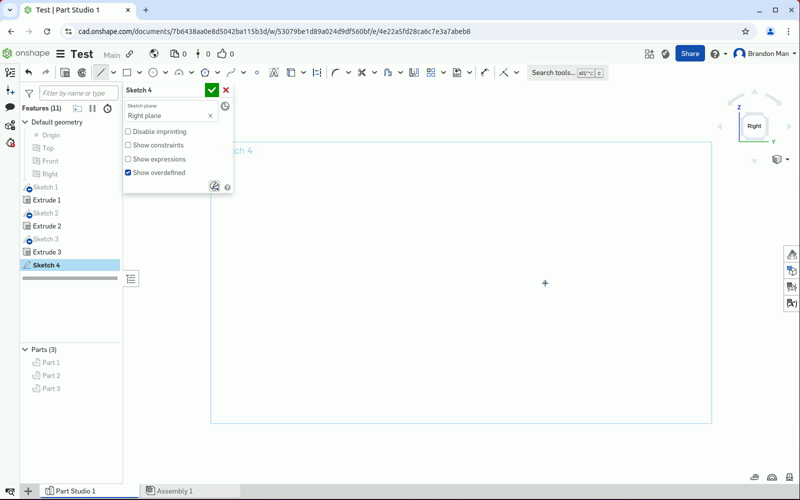
mouse_move(575, 282)
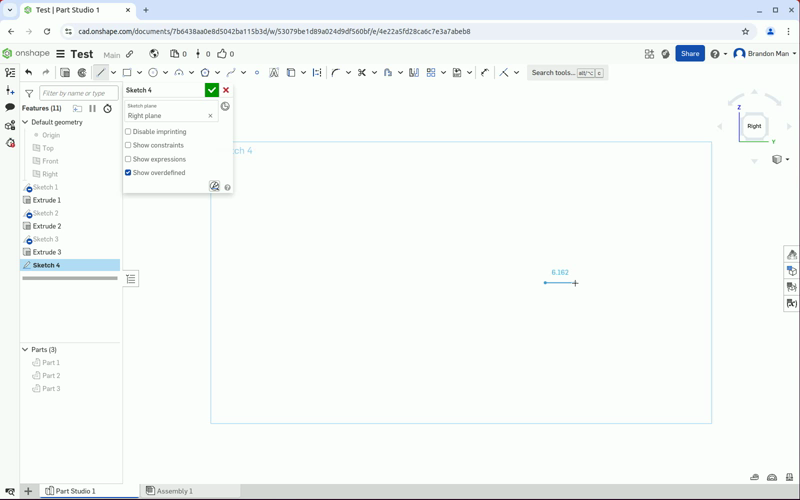
mouse_move(554, 282)
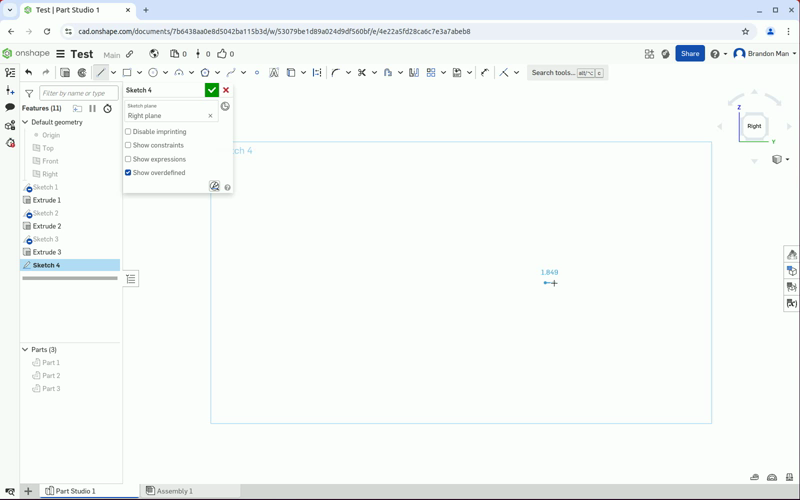
click(554, 282)
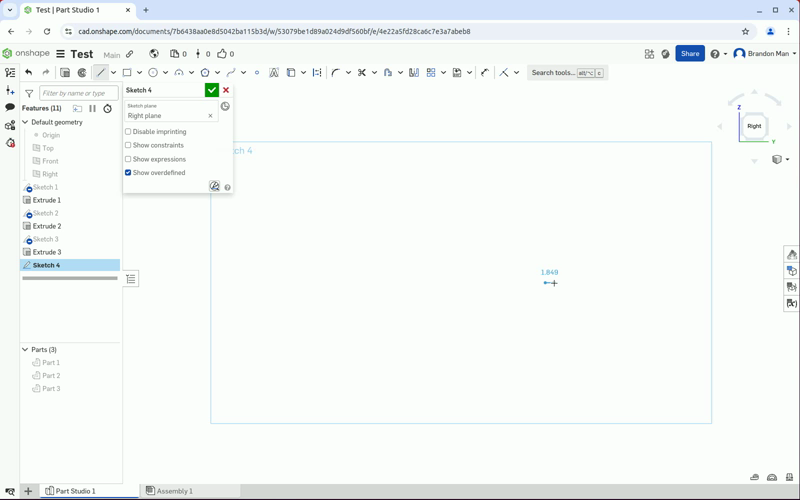
key_up(shift)
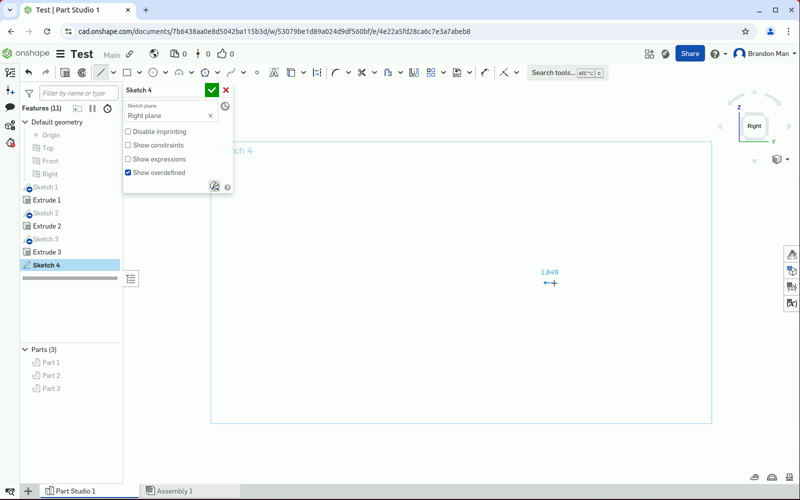
key_down(shift)
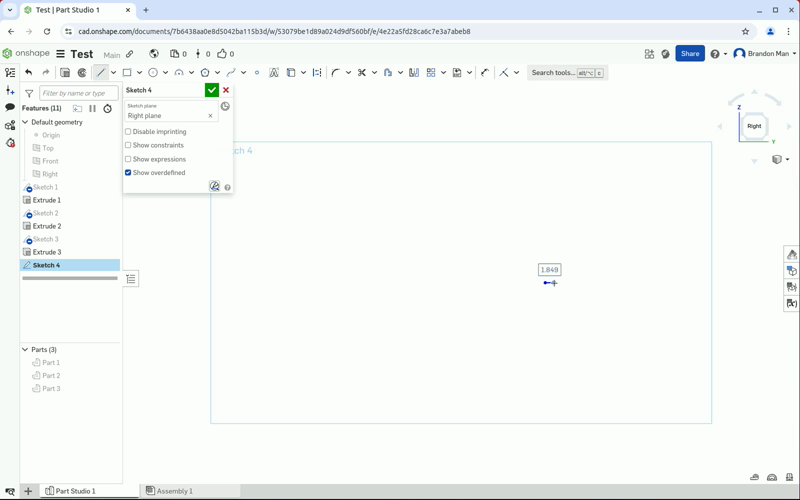
mouse_move(584, 282)
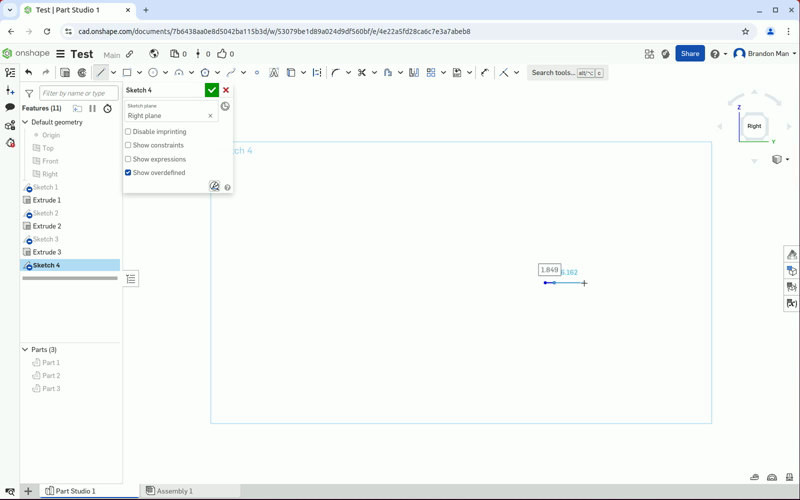
mouse_move(554, 279)
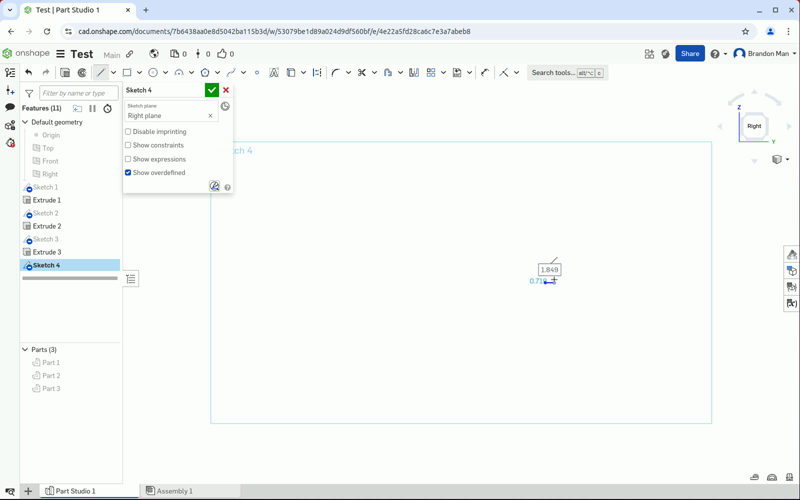
scroll(6)
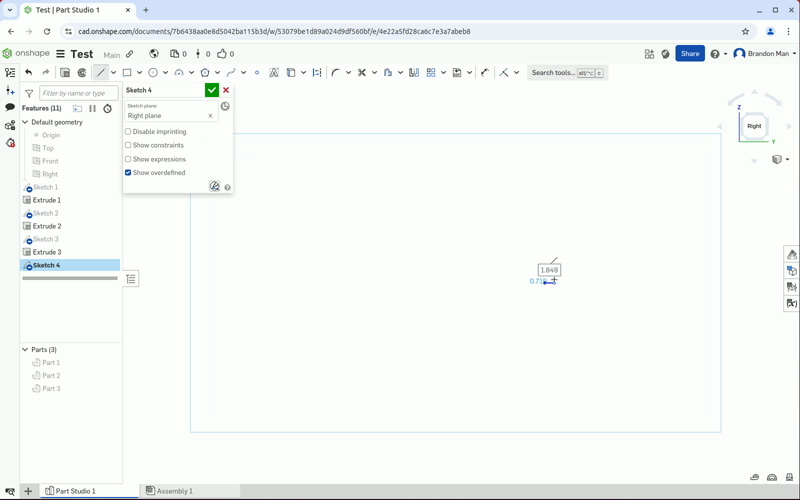
scroll(6)
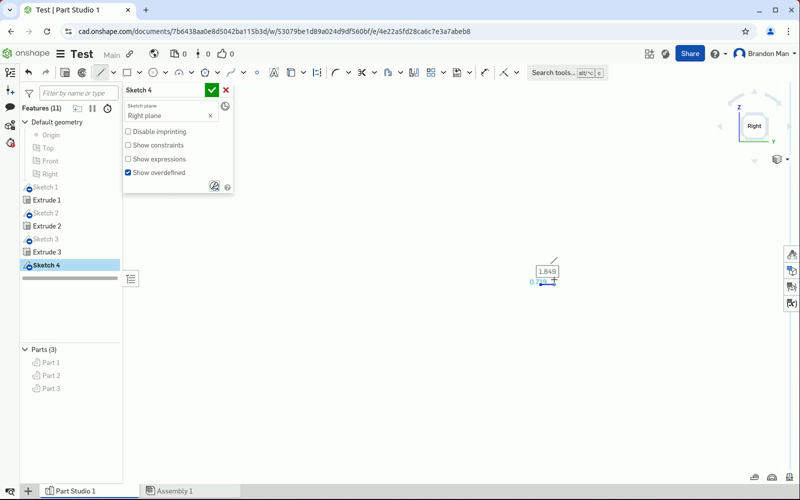
scroll(6)
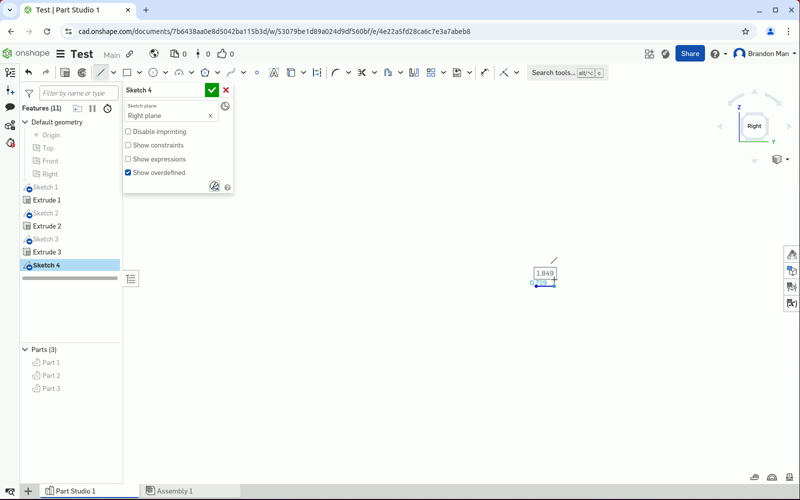
scroll(6)
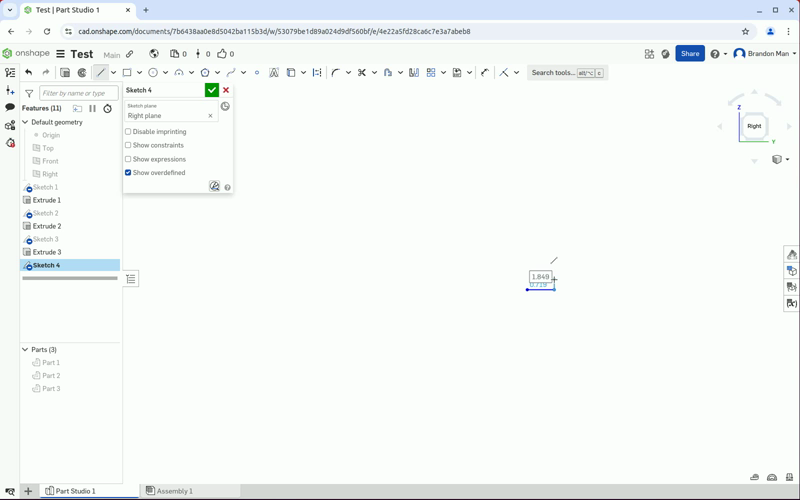
scroll(6)
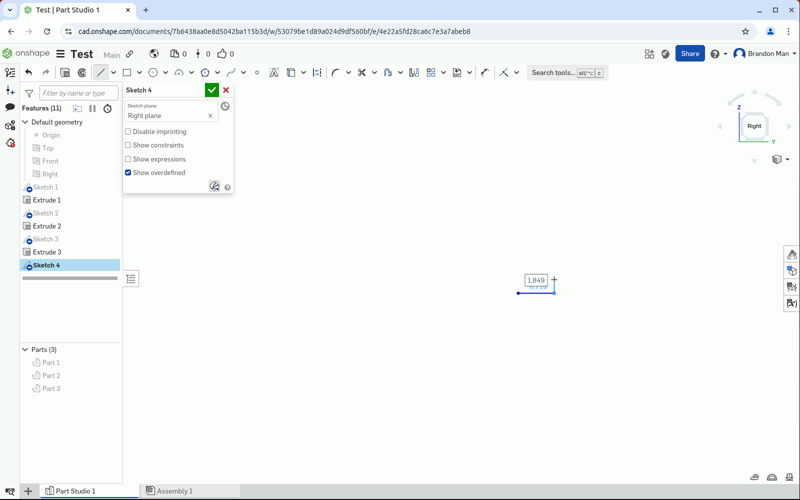
scroll(6)
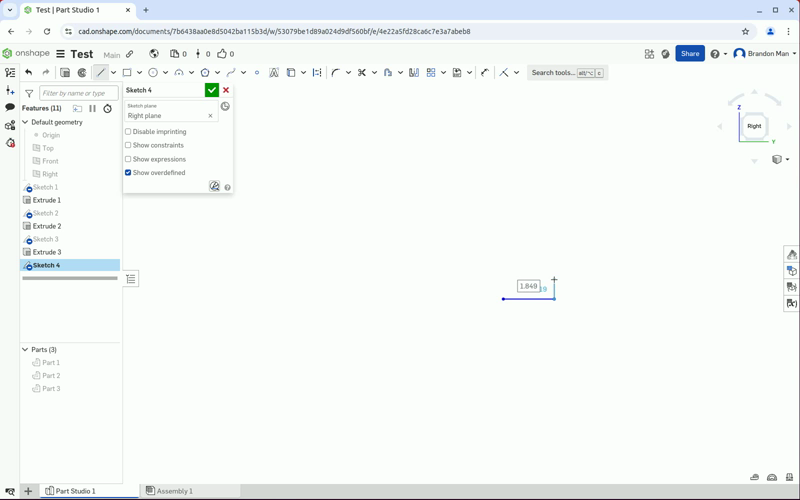
scroll(6)
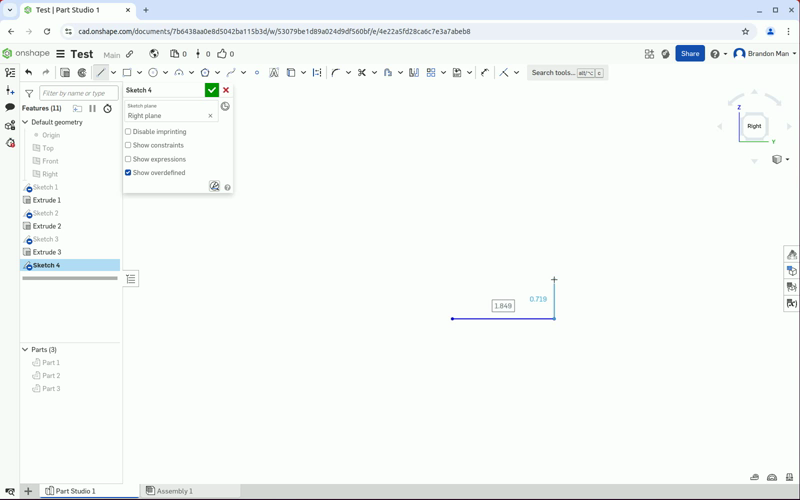
click(554, 279)
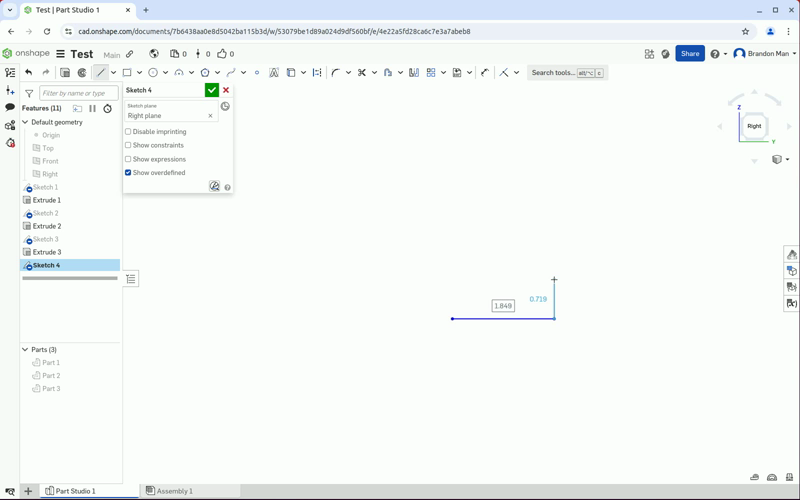
scroll(-6)
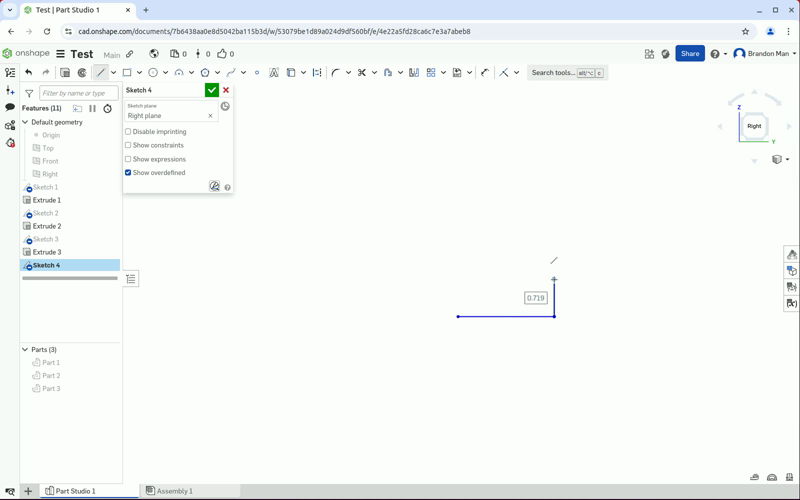
scroll(-6)
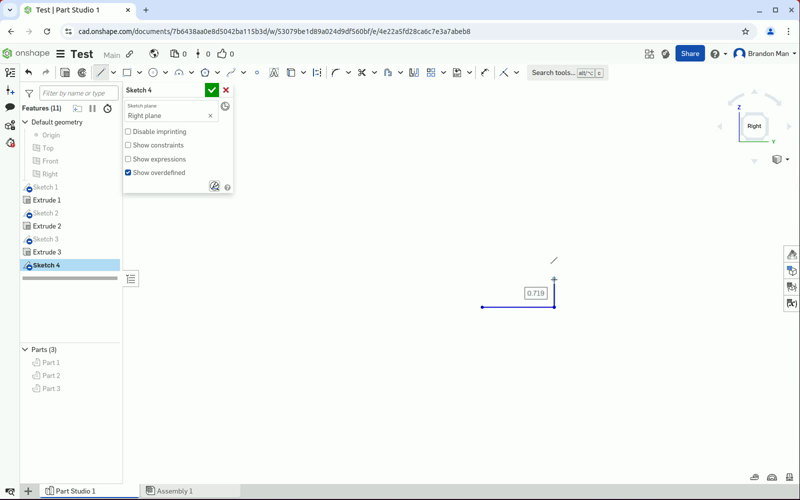
scroll(-6)
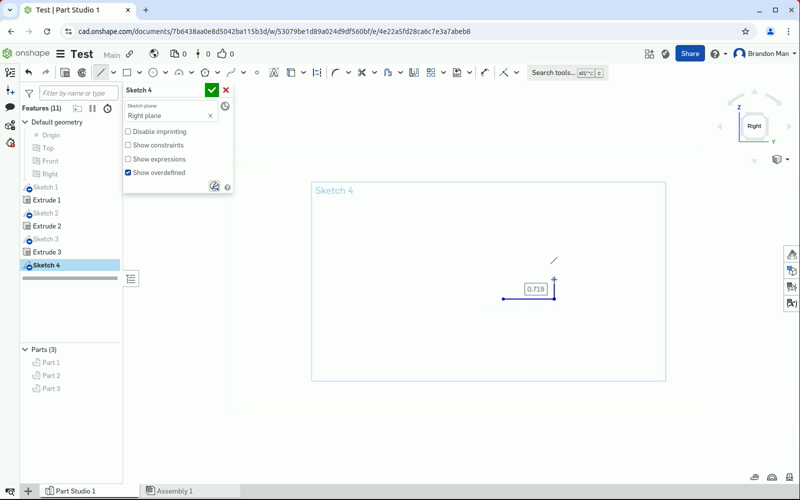
scroll(-6)
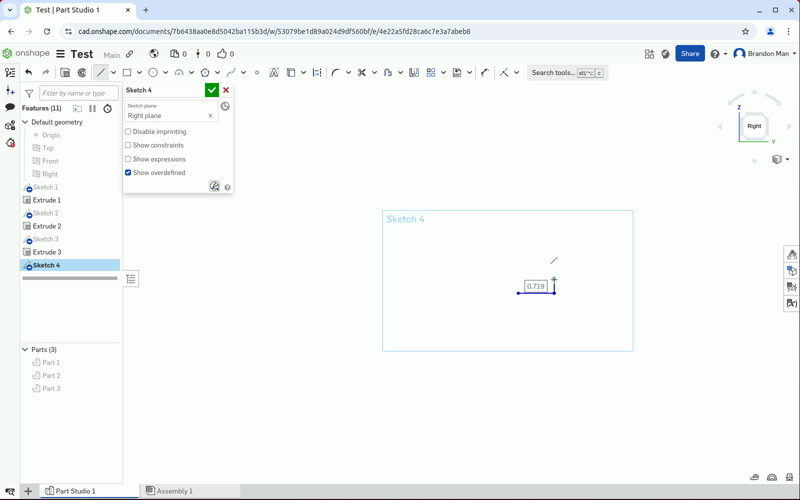
scroll(-6)
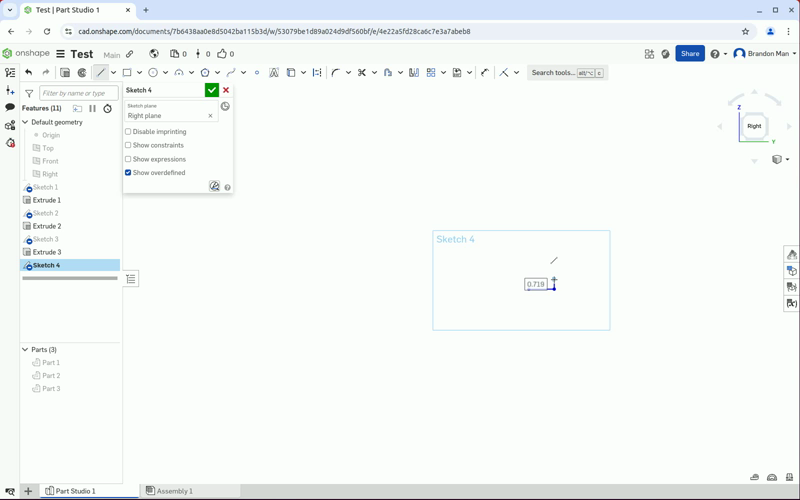
scroll(-6)
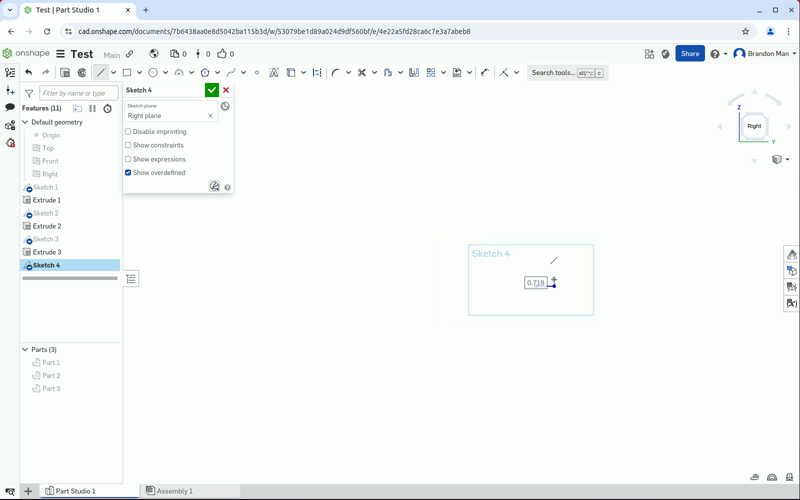
scroll(-6)
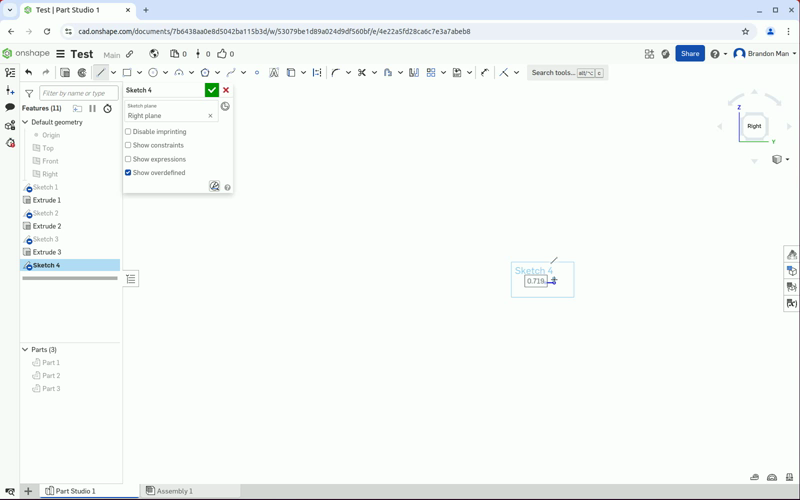
key_up(shift)
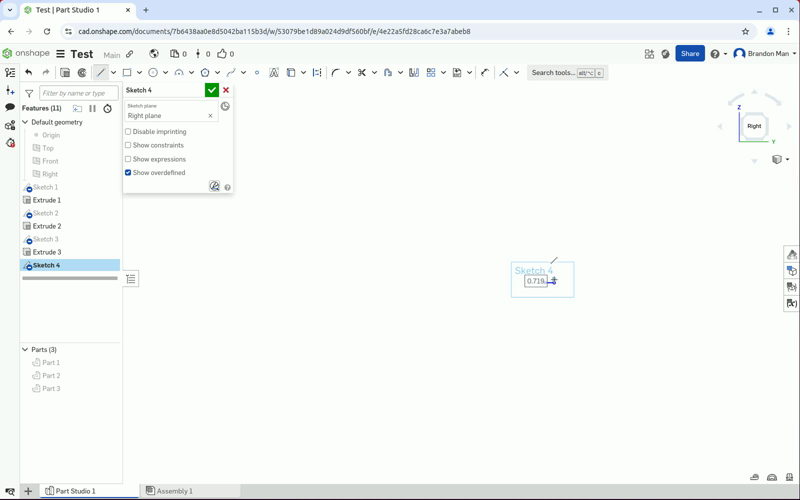
key_down(shift)
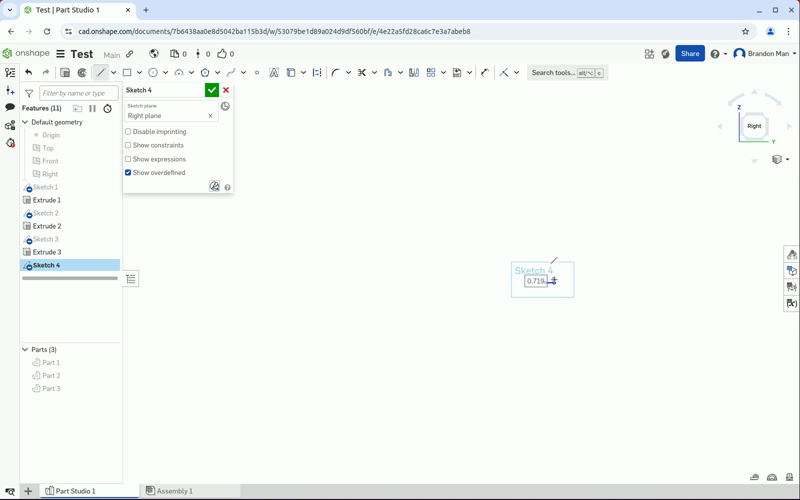
mouse_move(584, 279)
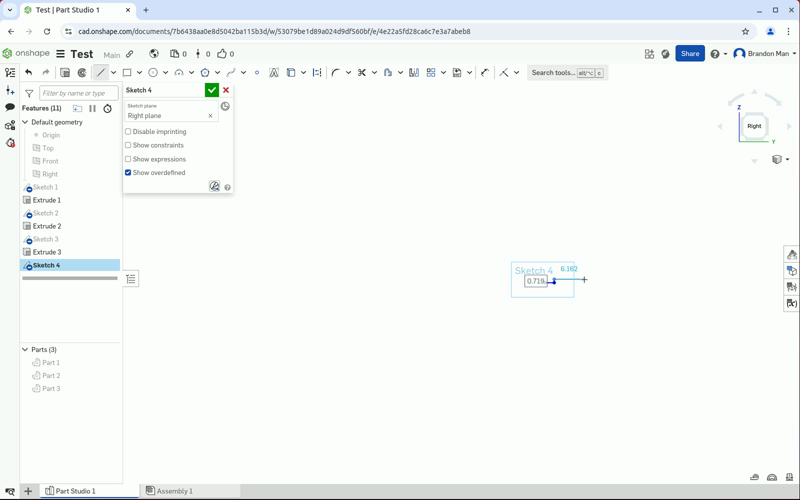
mouse_move(545, 279)
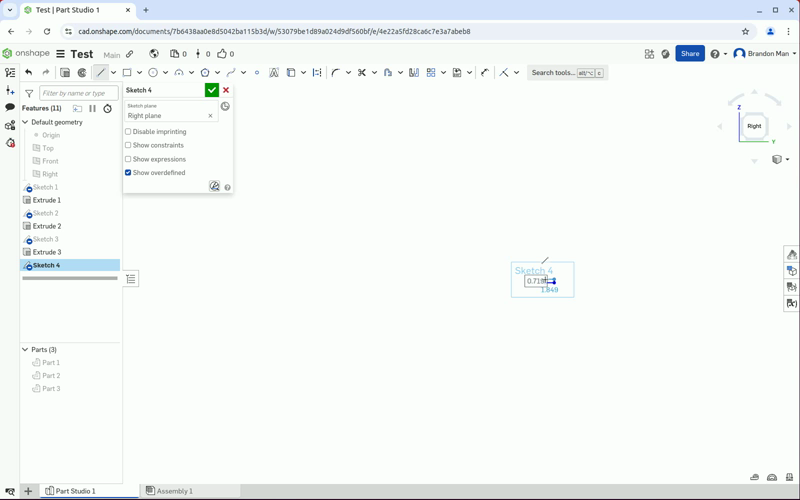
scroll(6)
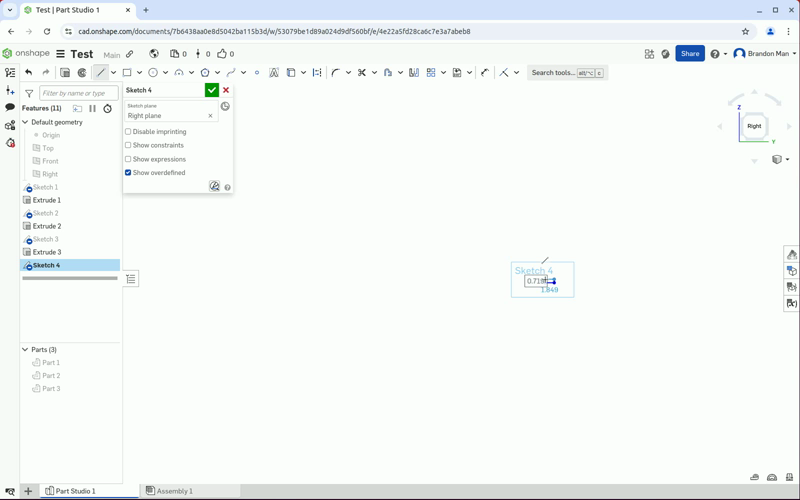
scroll(6)
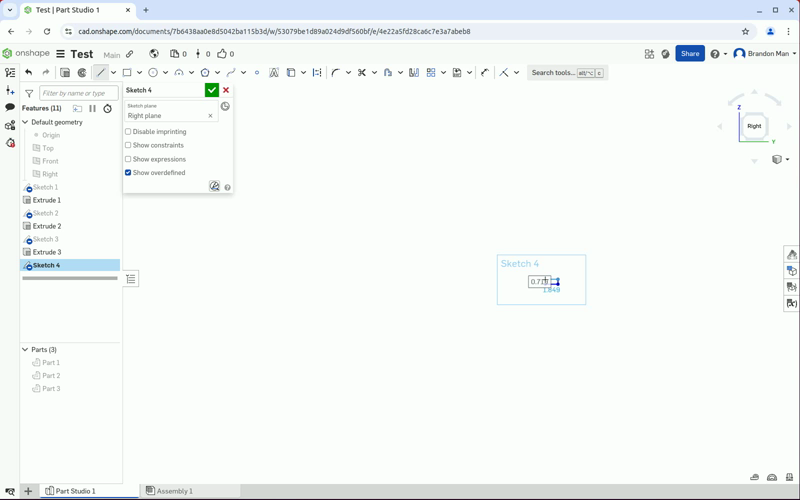
scroll(6)
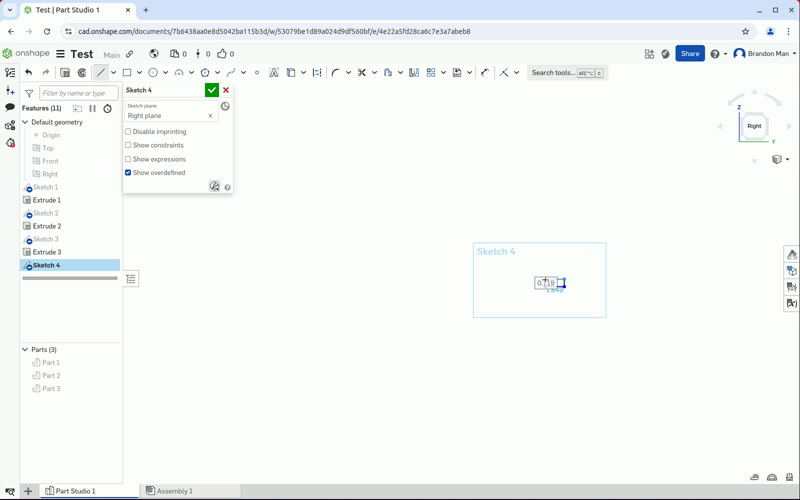
scroll(6)
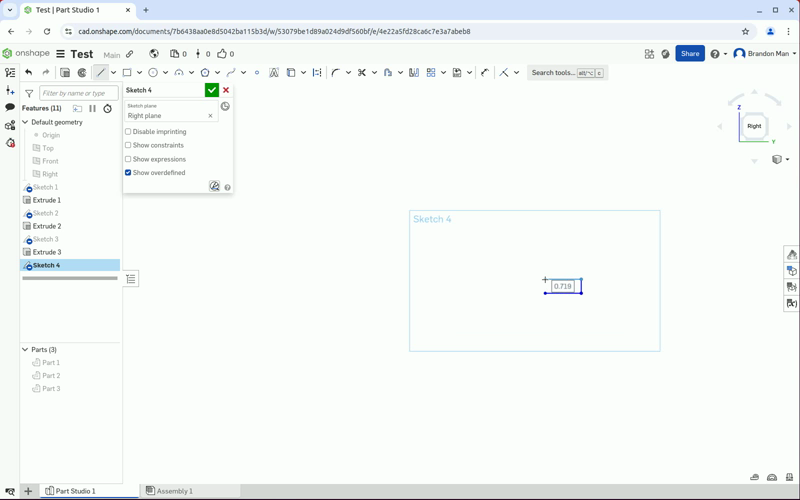
scroll(6)
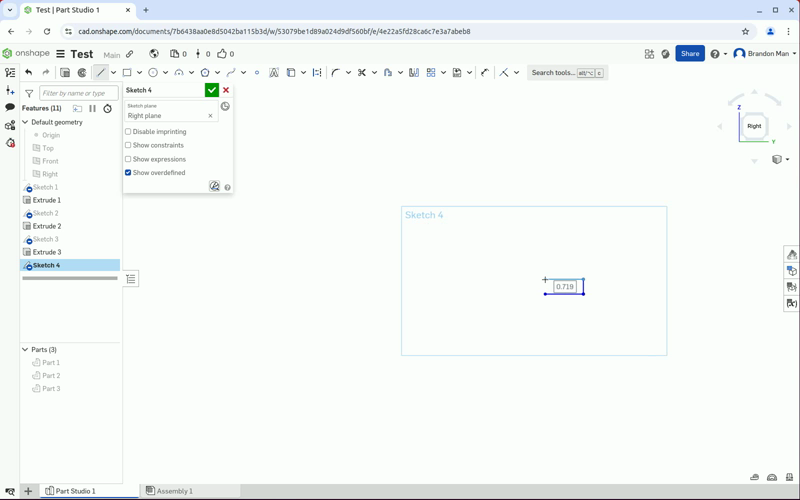
scroll(6)
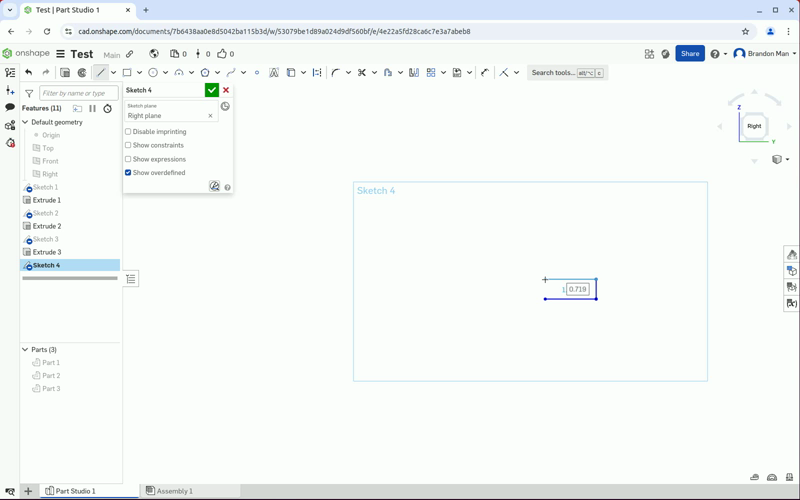
scroll(6)
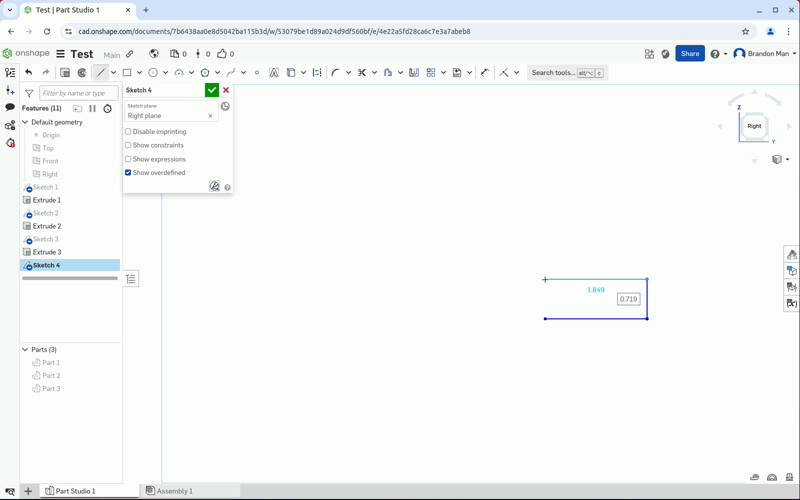
click(545, 279)
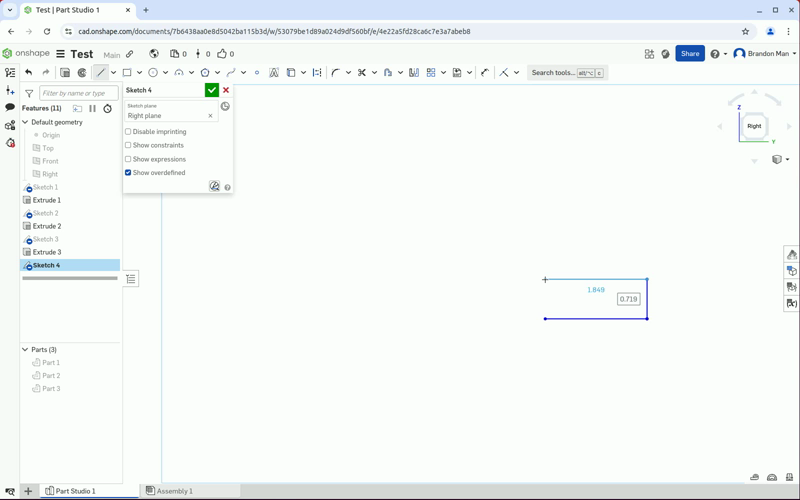
scroll(-6)
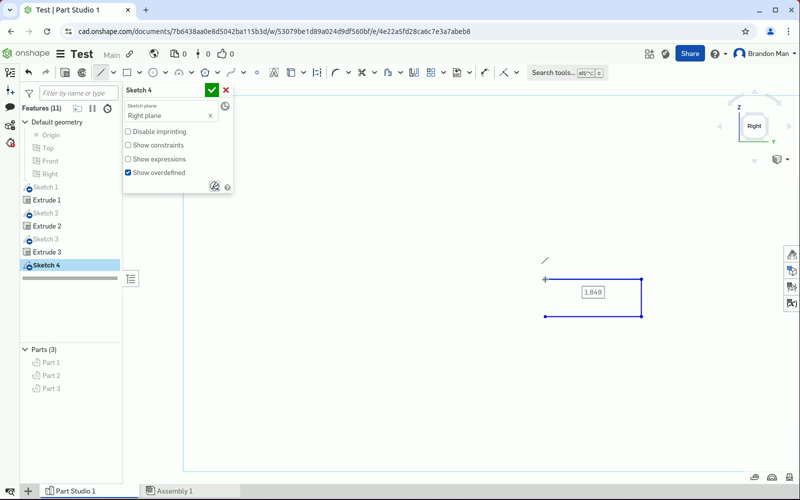
scroll(-6)
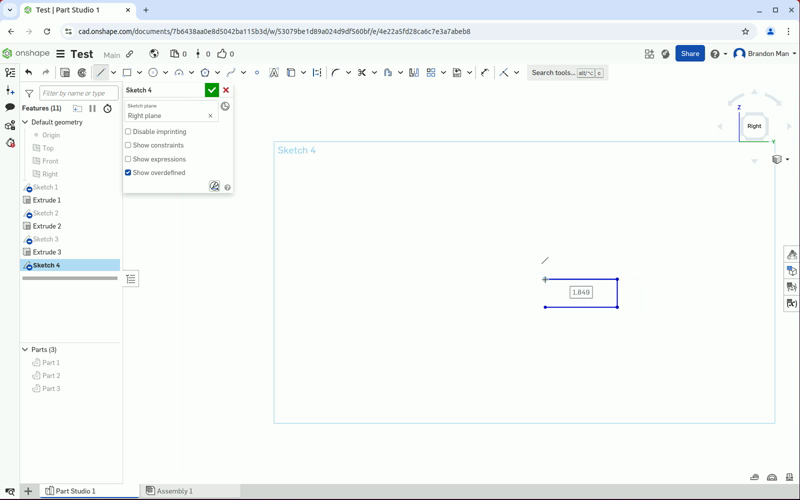
scroll(-6)
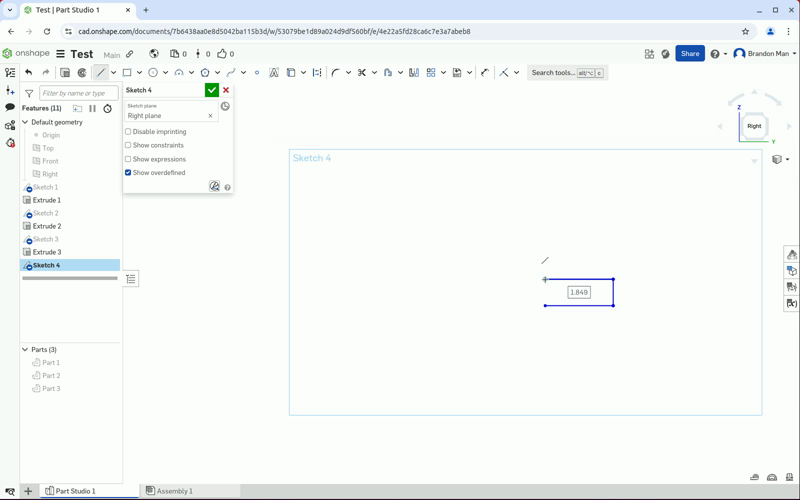
scroll(-6)
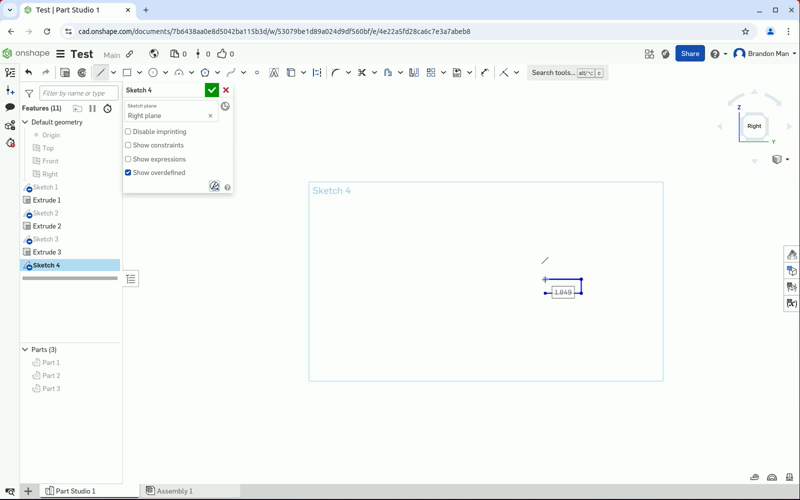
scroll(-6)
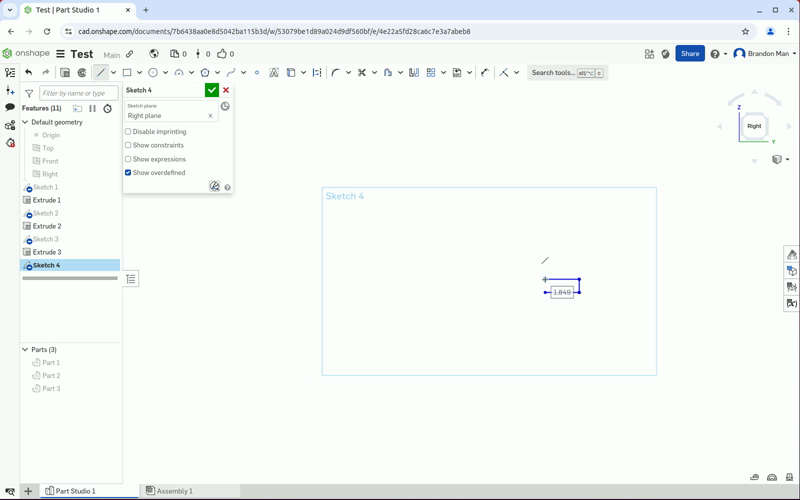
scroll(-6)
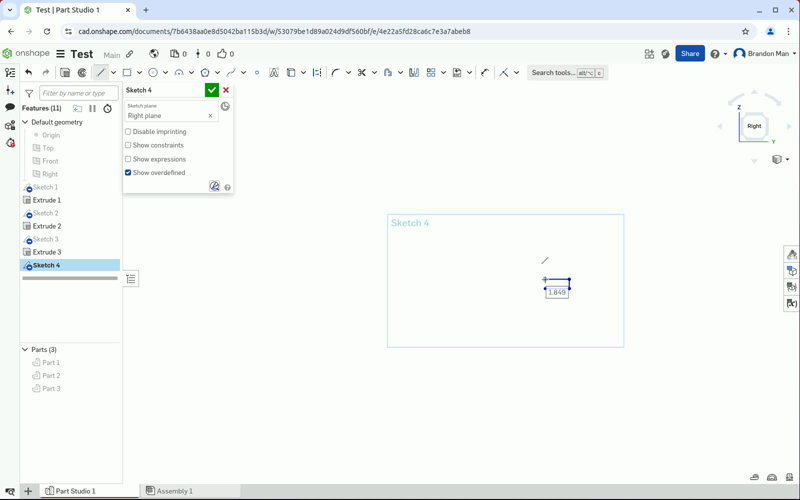
scroll(-6)
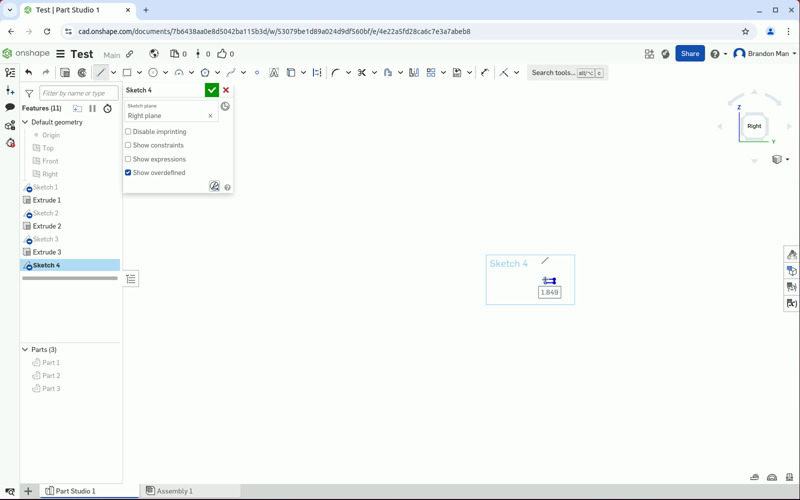
key_up(shift)
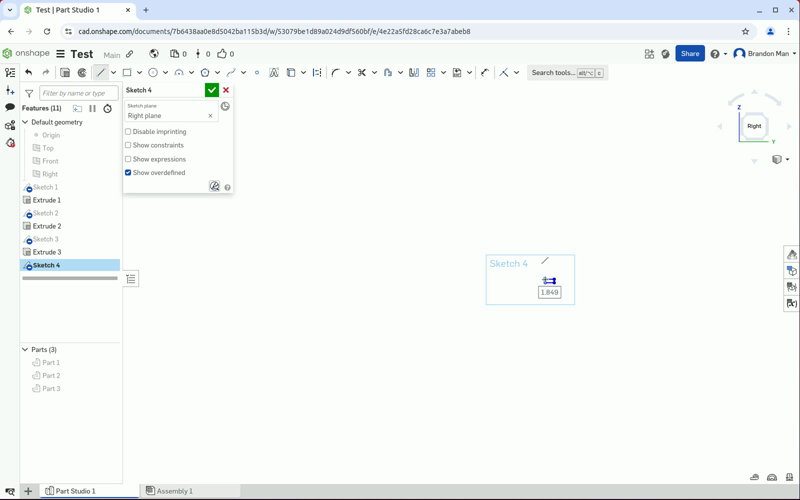
mouse_move(575, 279)
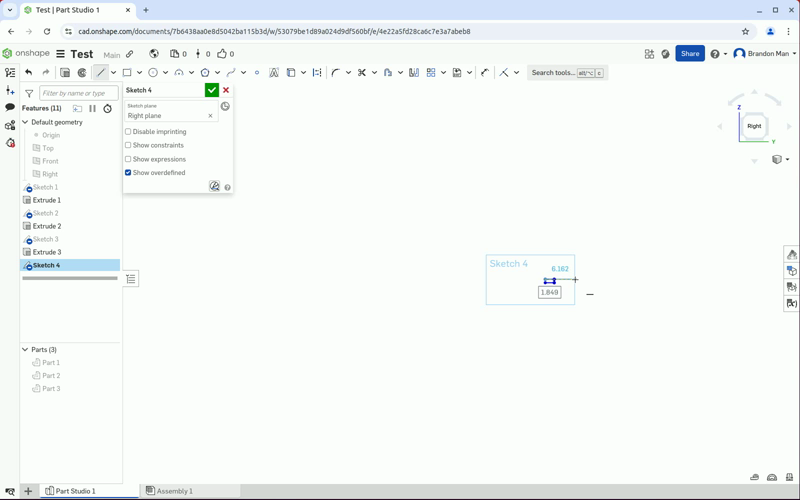
key_down(shift)
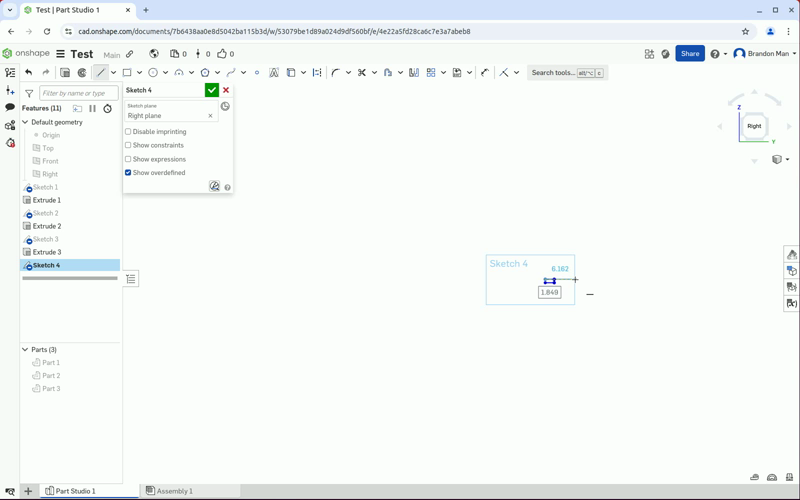
mouse_move(545, 282)
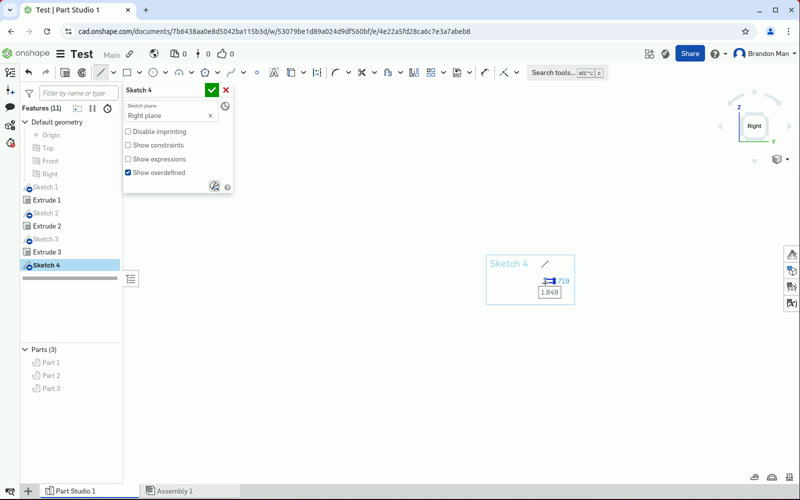
scroll(6)
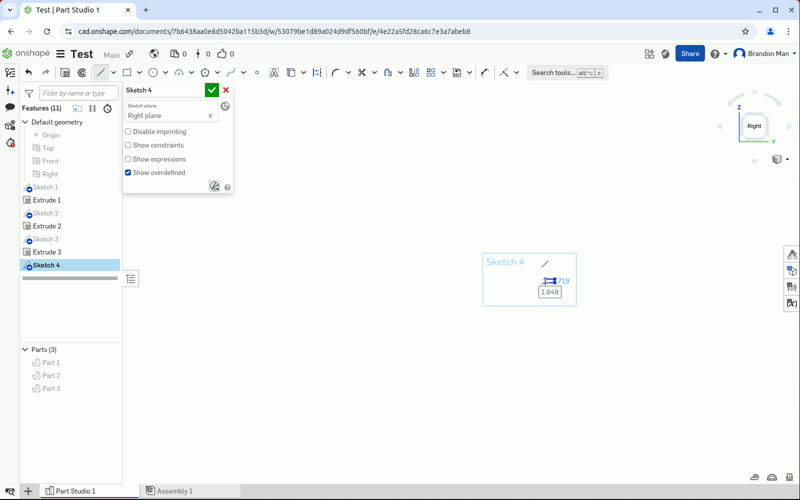
scroll(6)
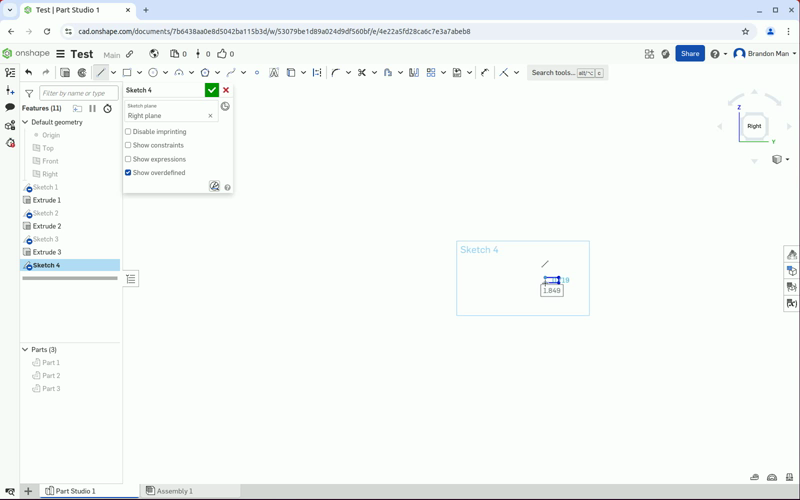
scroll(6)
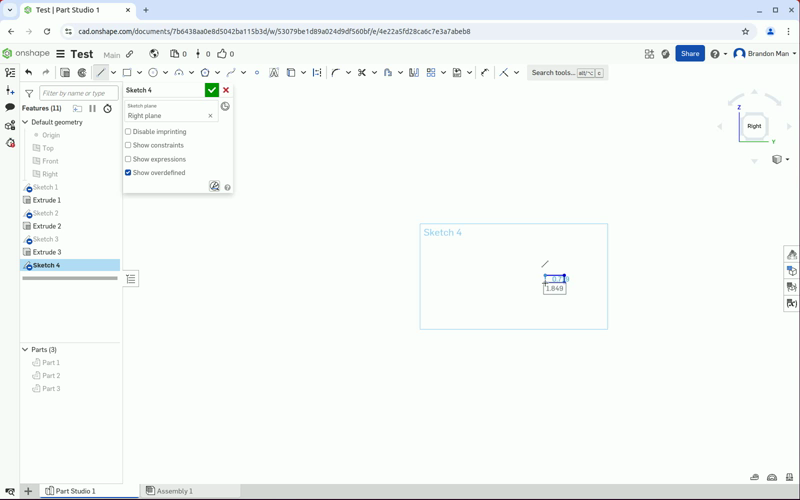
scroll(6)
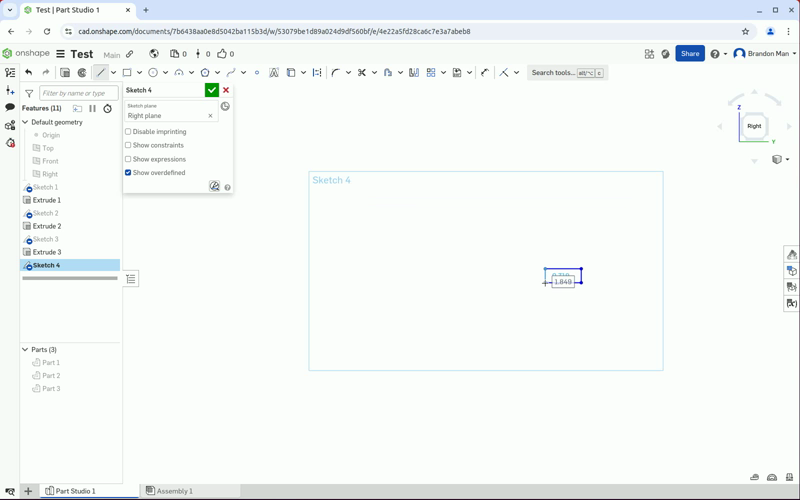
scroll(6)
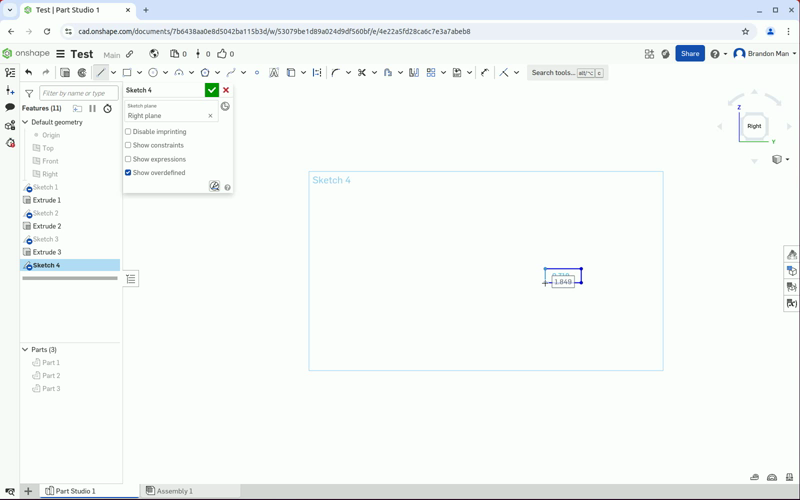
scroll(6)
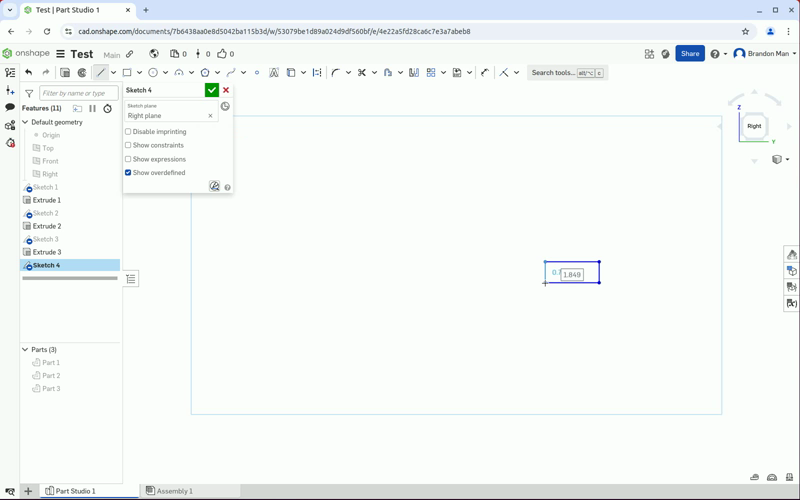
scroll(6)
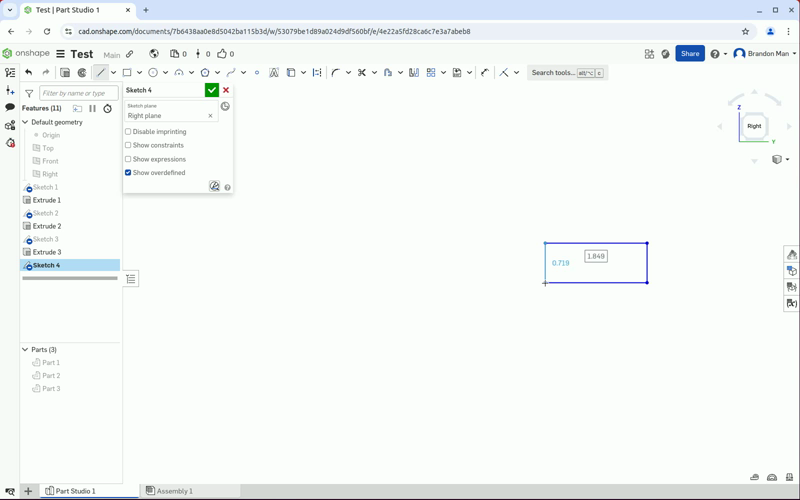
key_up(shift)
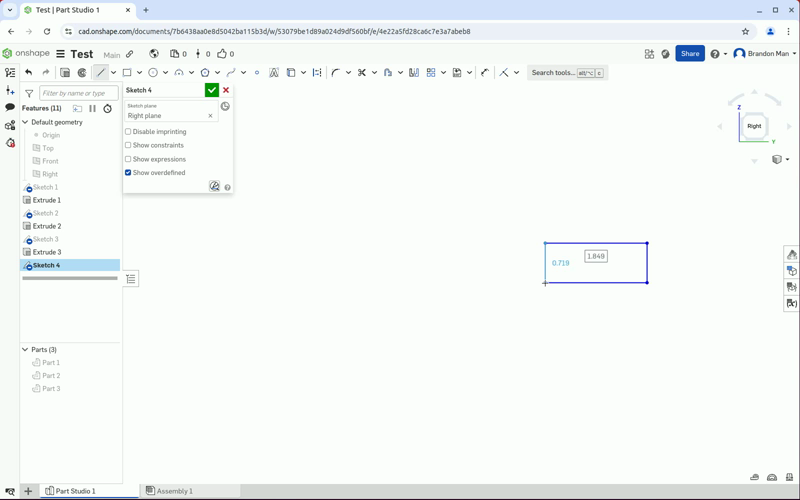
click(545, 282)
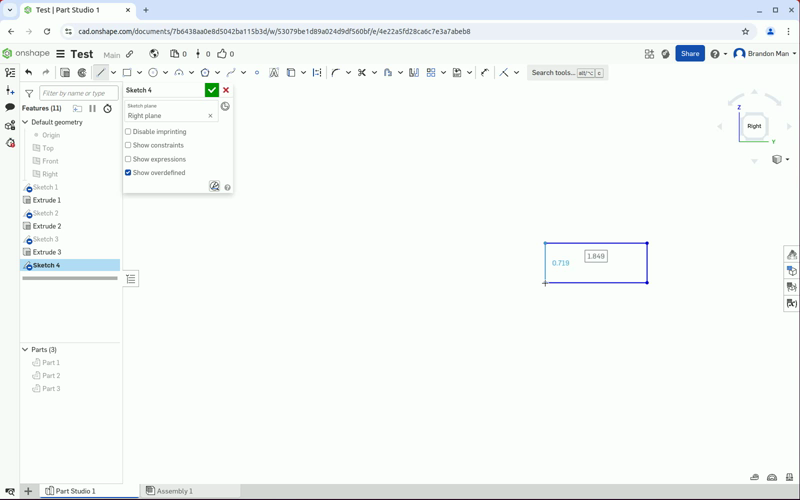
scroll(-6)
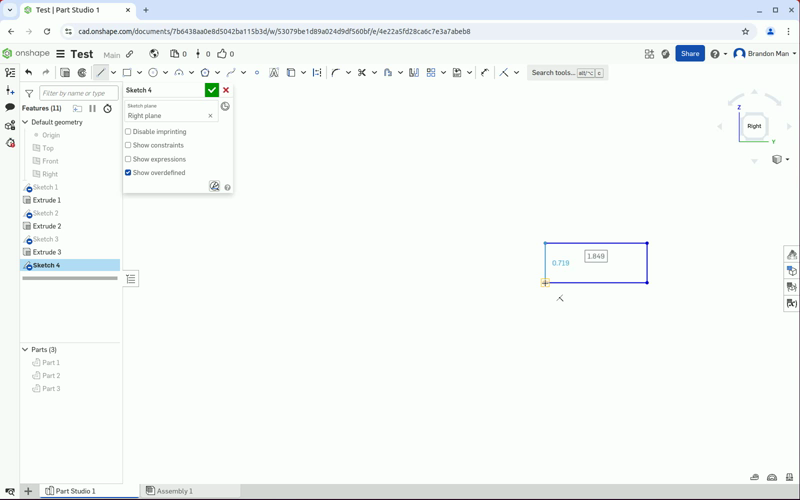
scroll(-6)
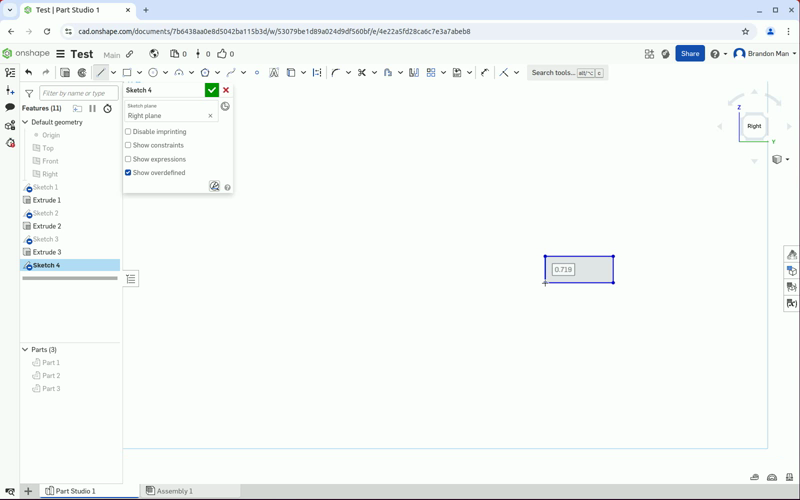
scroll(-6)
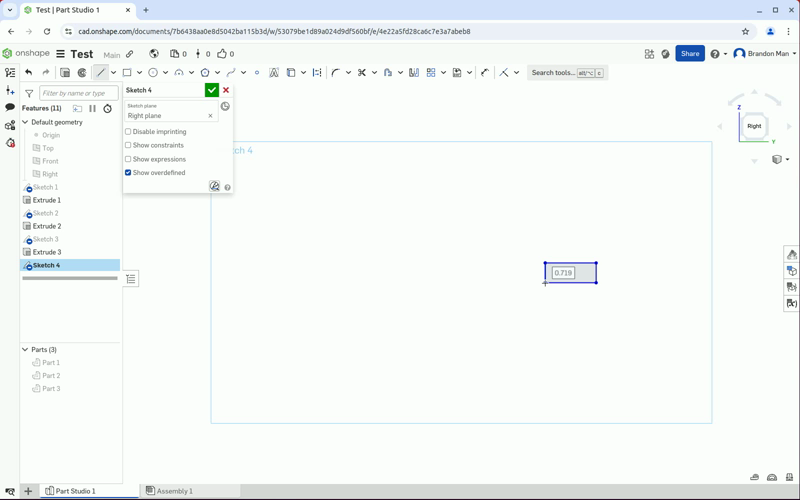
scroll(-6)
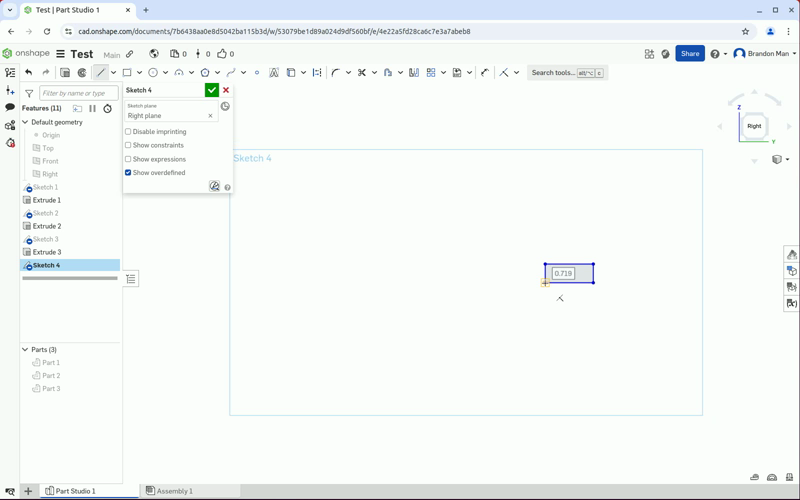
scroll(-6)
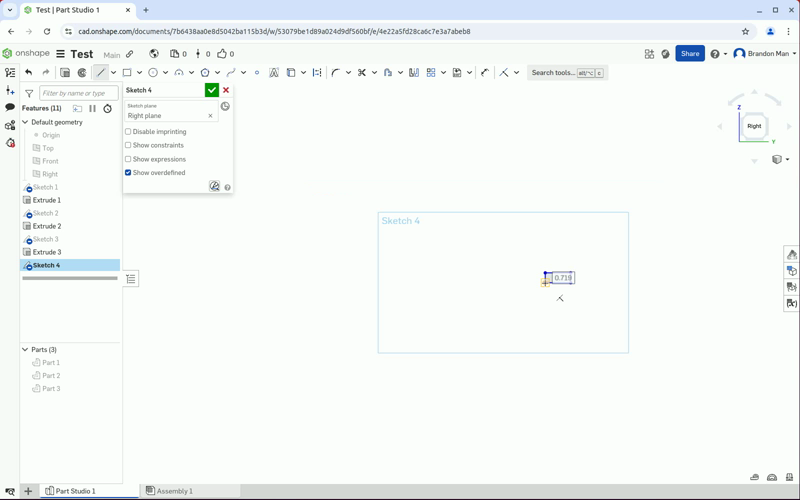
scroll(-6)
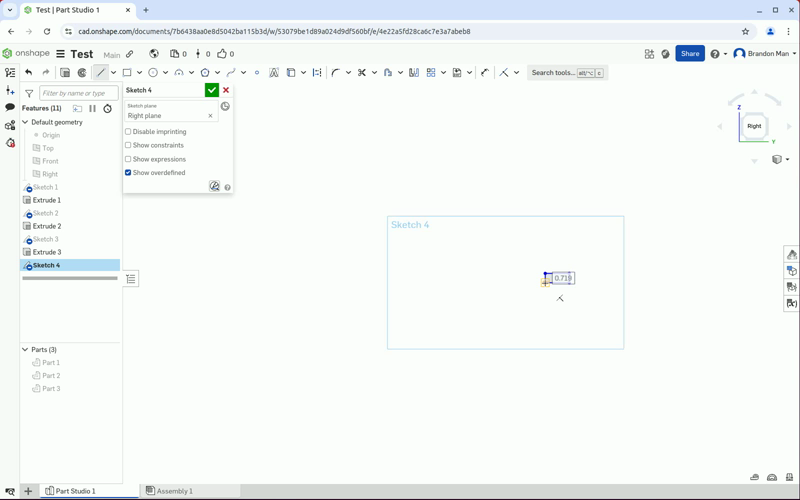
scroll(-6)
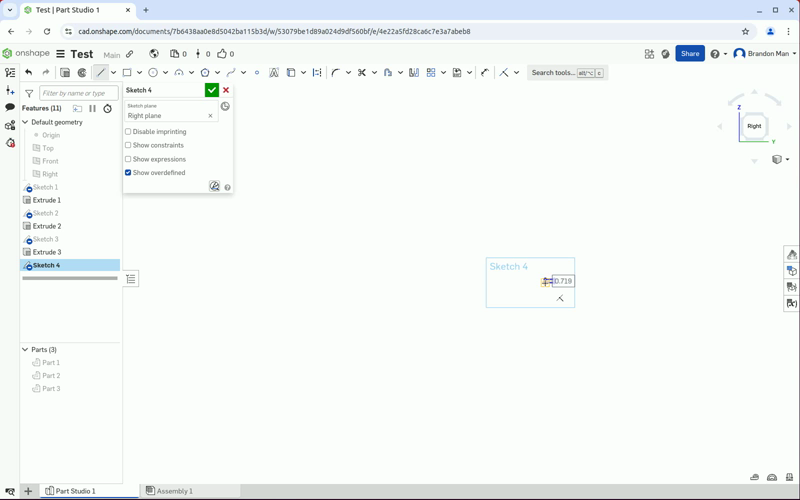
key(esc)
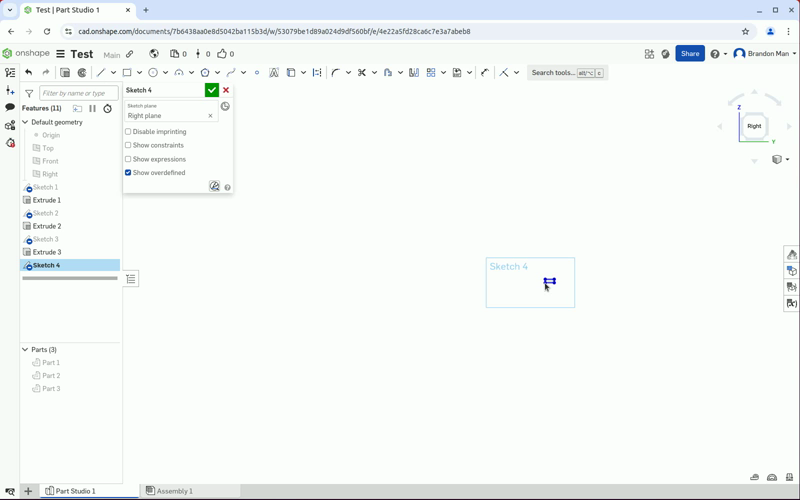
mouse_move(547, 280)
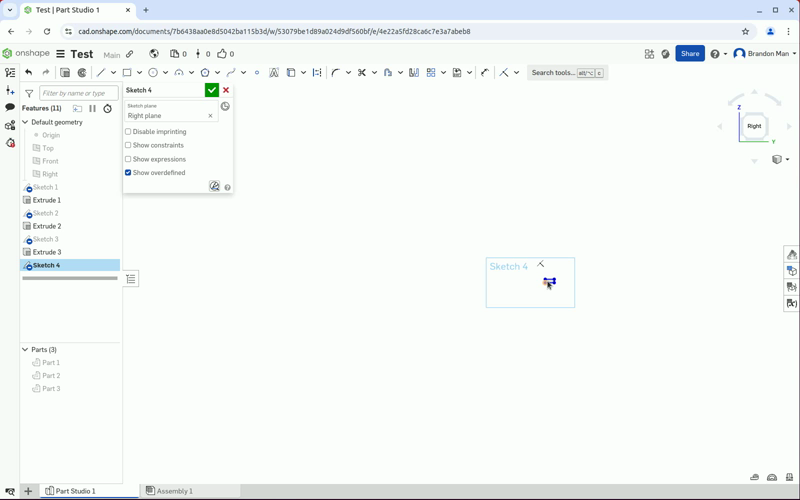
scroll(6)
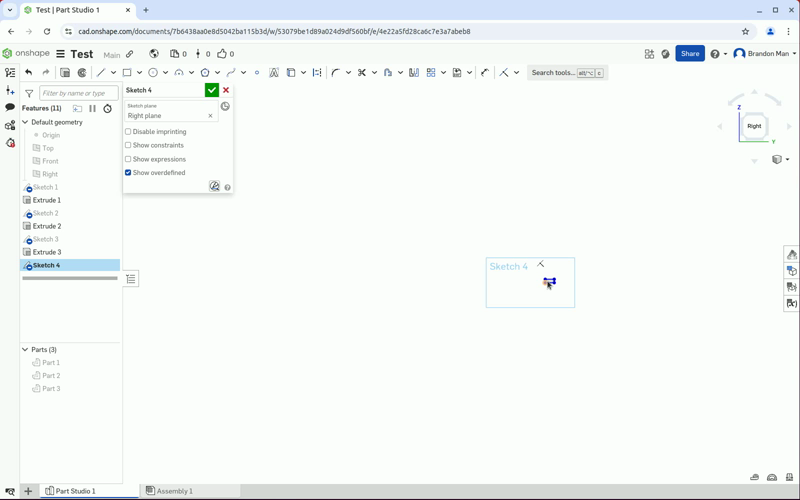
scroll(6)
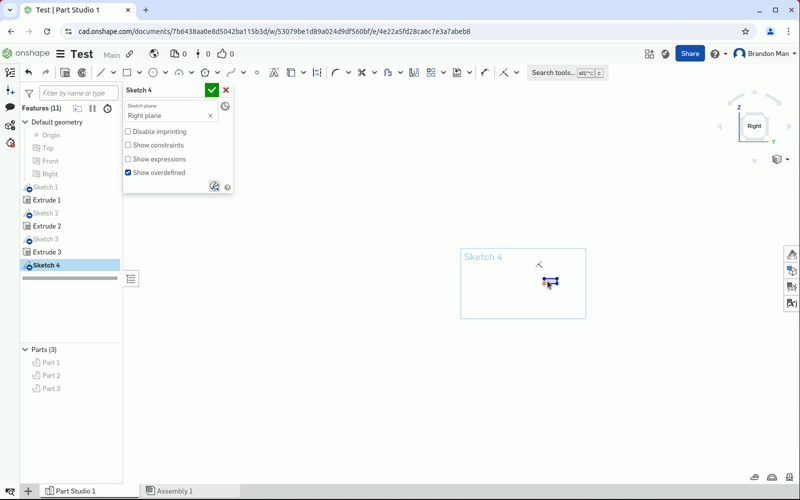
scroll(6)
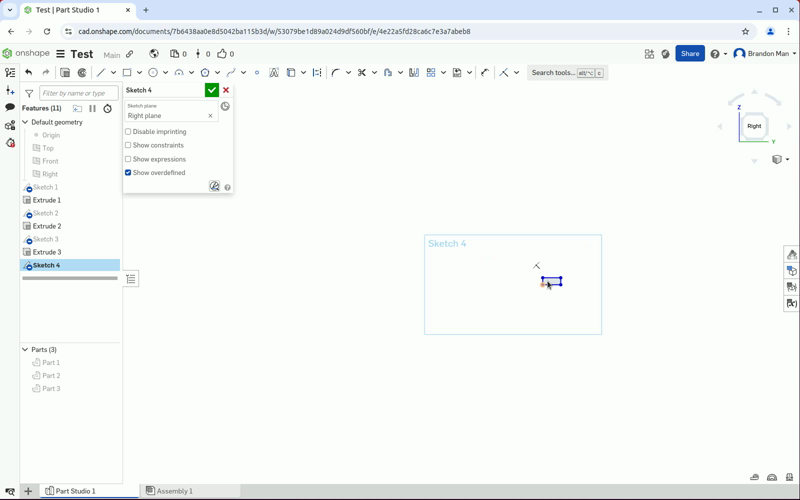
scroll(6)
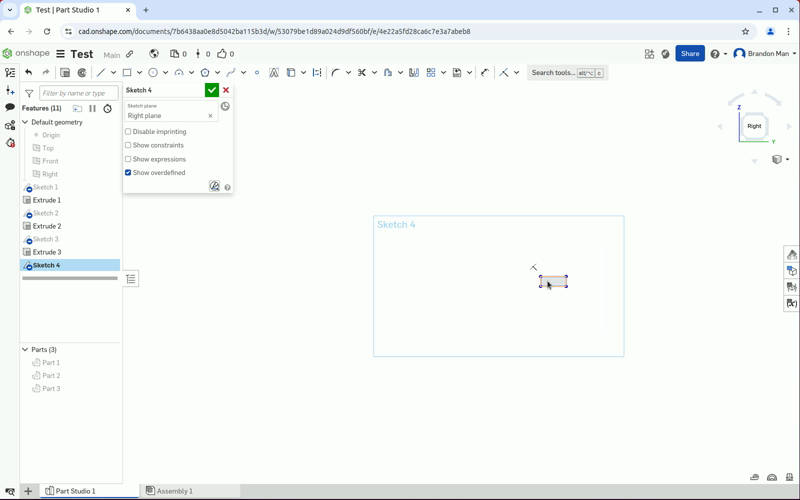
scroll(6)
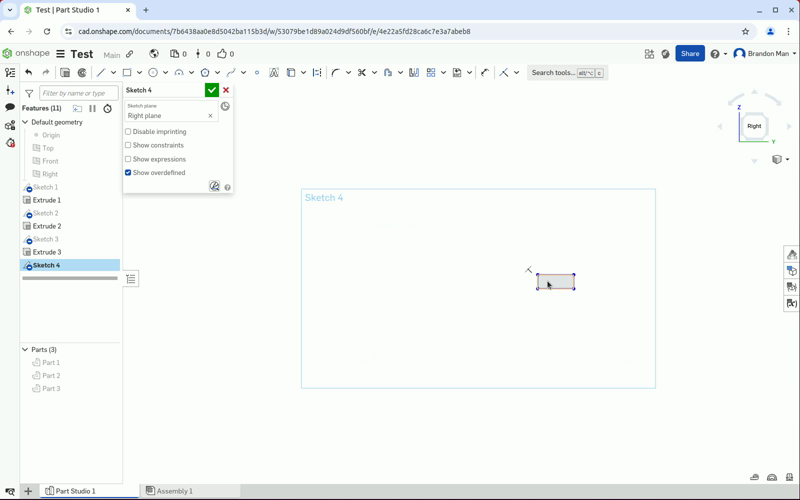
scroll(6)
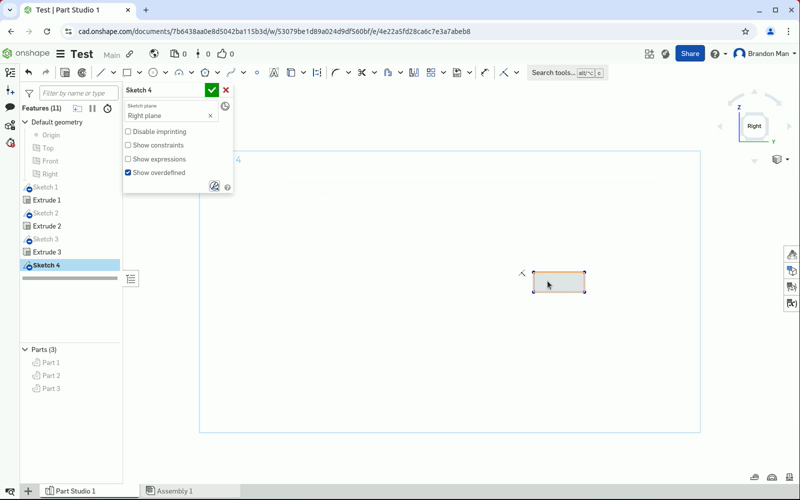
scroll(6)
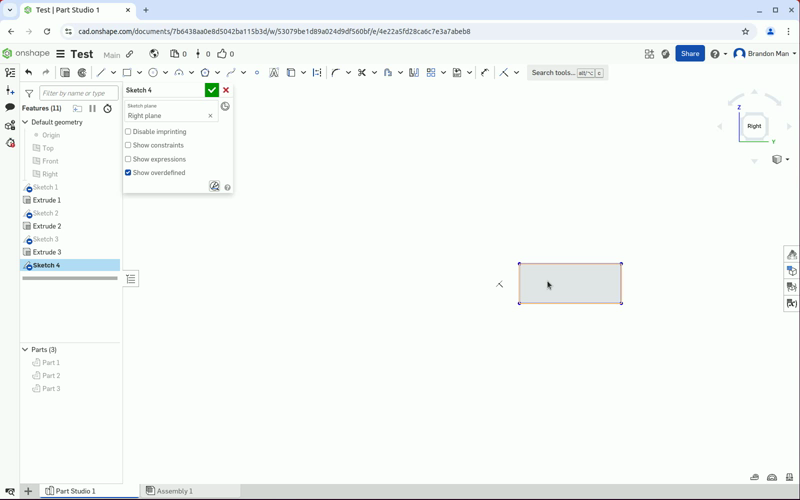
click(547, 280)
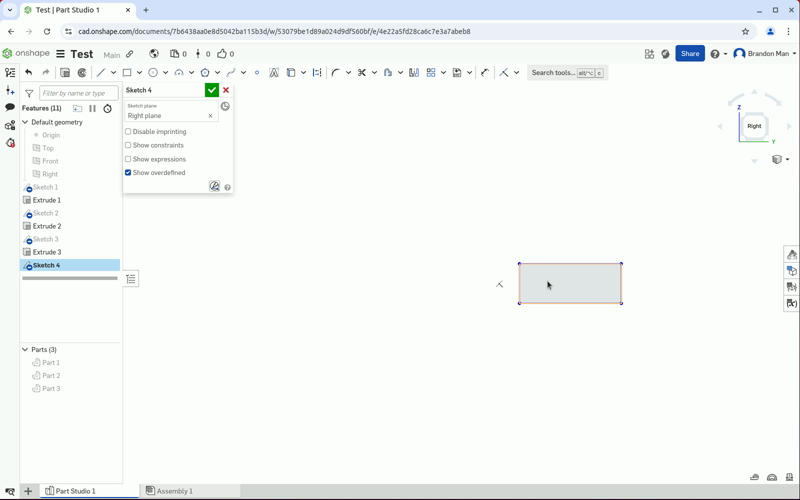
scroll(-6)
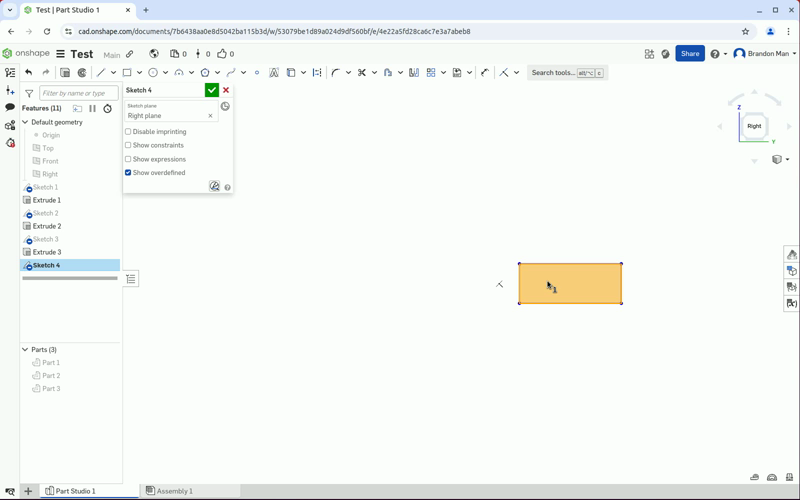
scroll(-6)
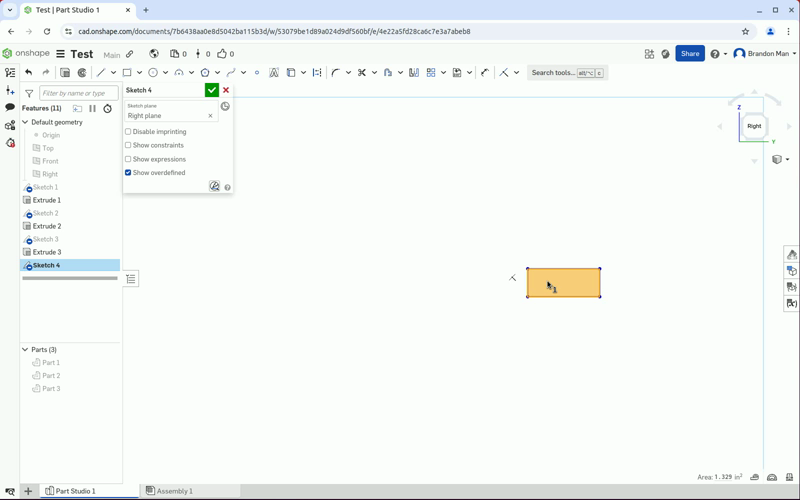
scroll(-6)
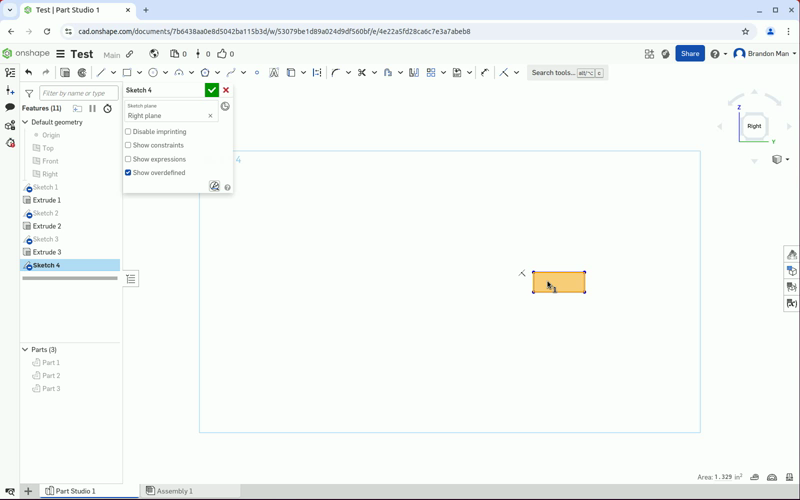
scroll(-6)
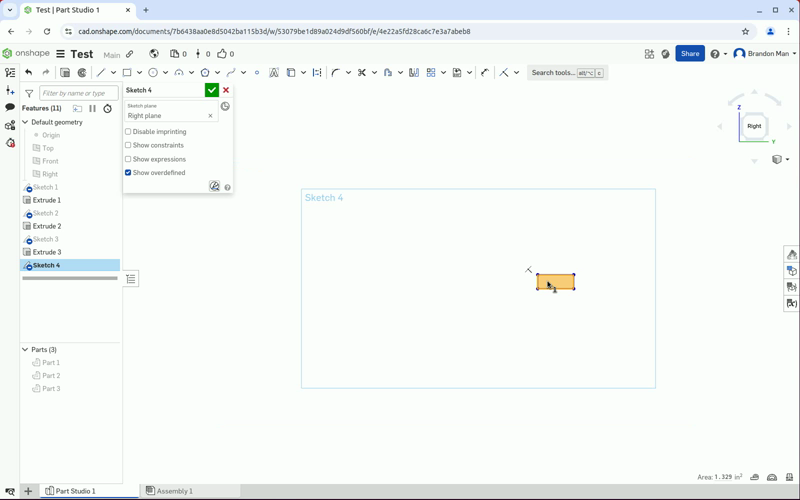
scroll(-6)
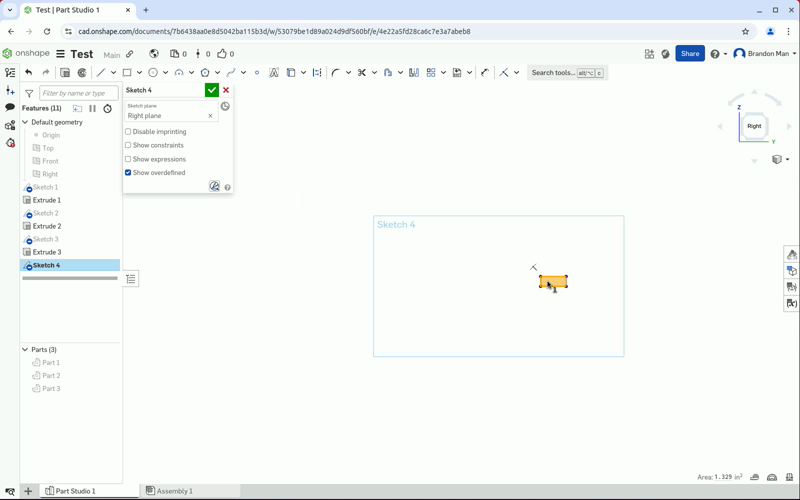
scroll(-6)
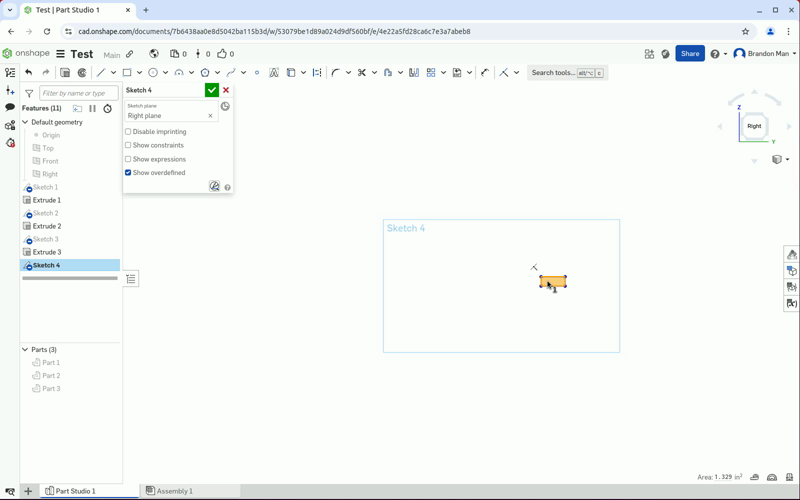
scroll(-6)
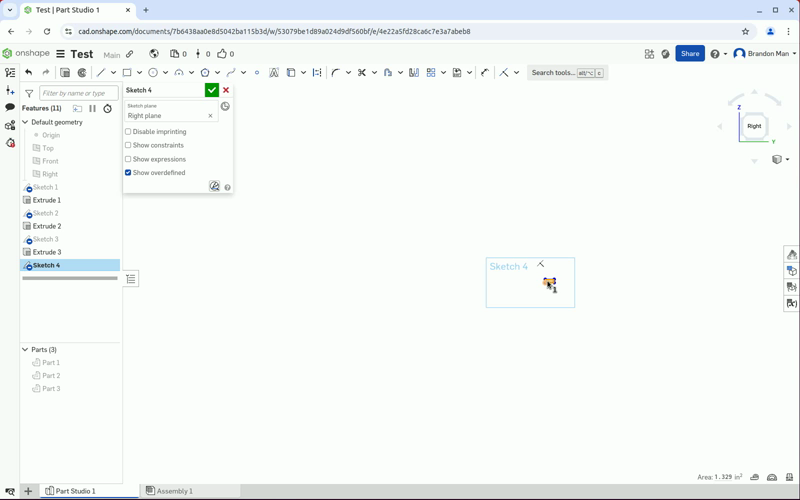
mouse_move(73, 352)
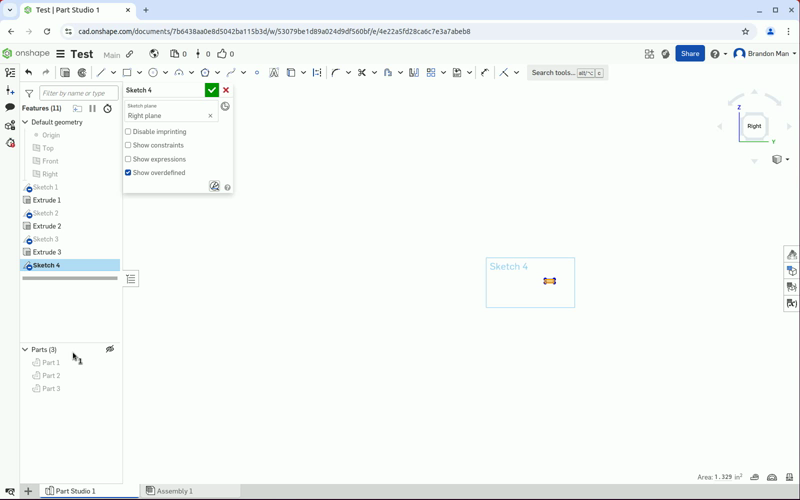
key(shift+y)
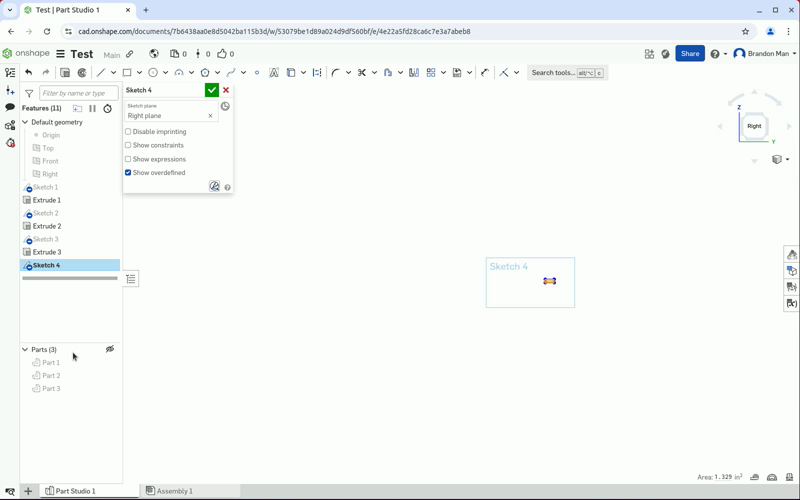
key(shift+e)
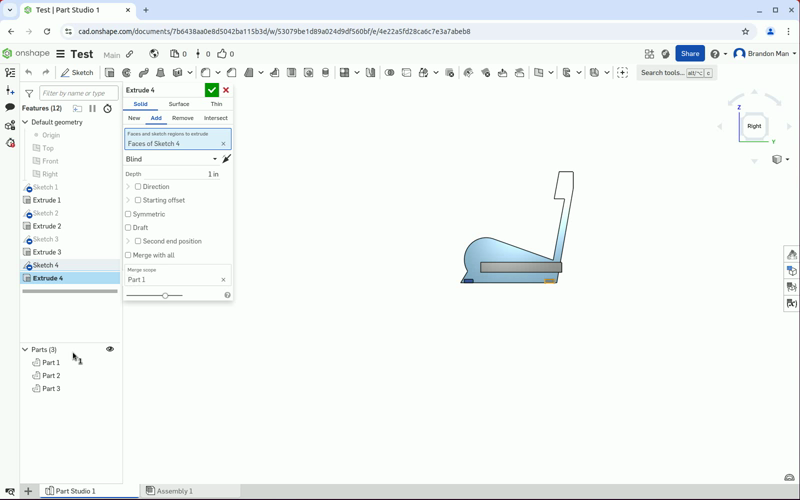
mouse_move(143, 106)
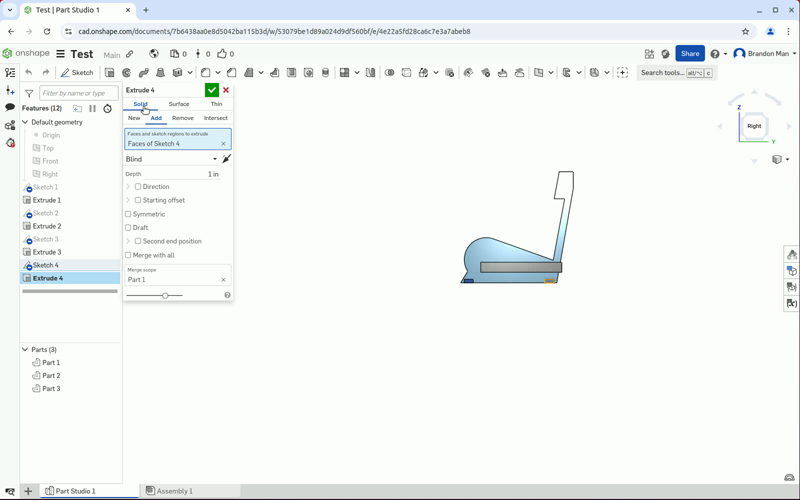
click(143, 106)
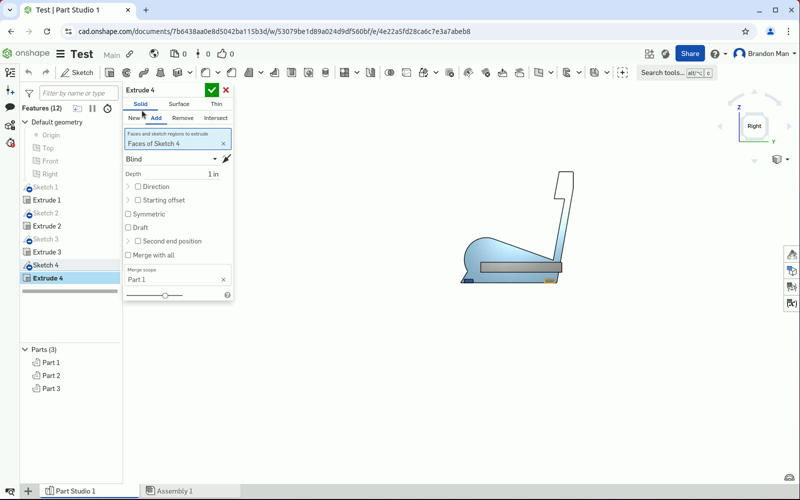
mouse_move(137, 120)
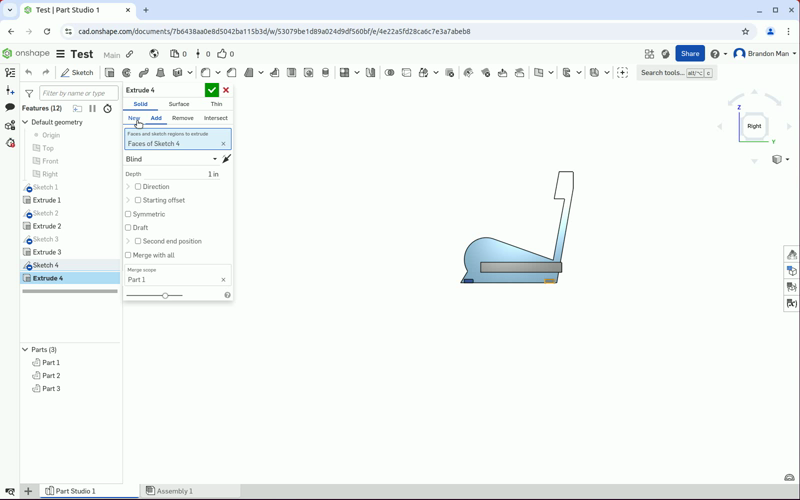
click(137, 120)
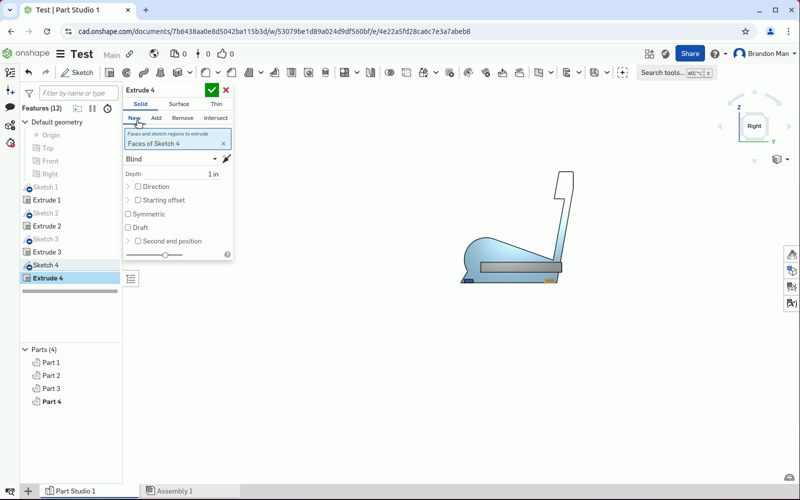
key(tab, 4)
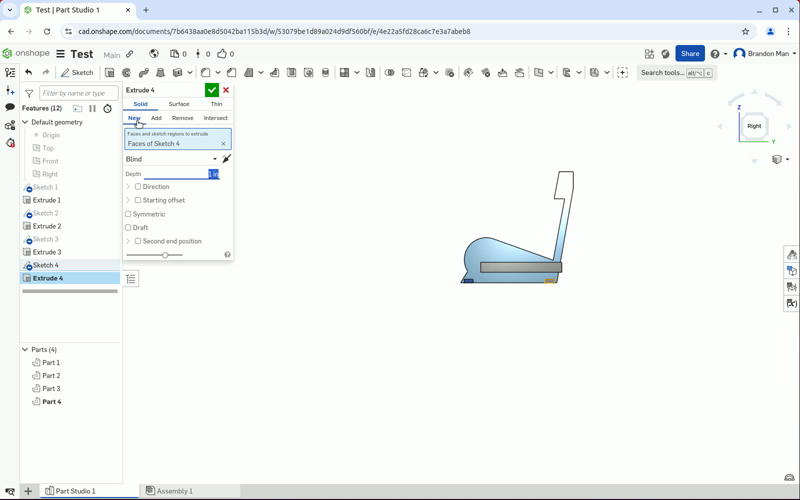
text(8.184)
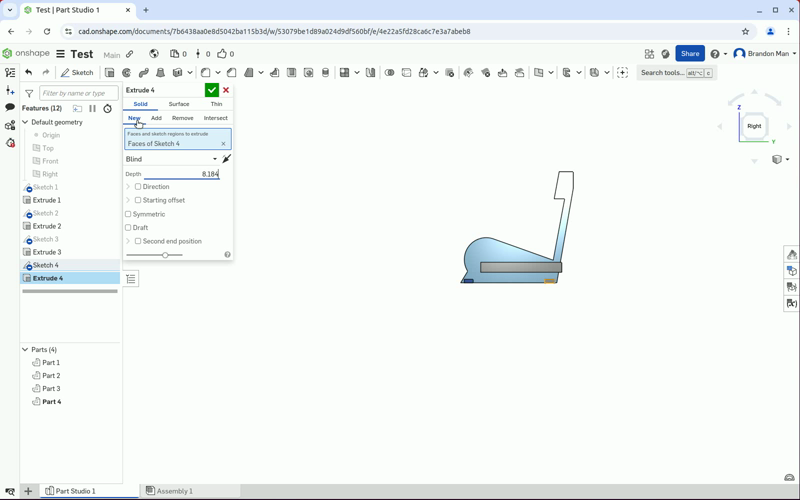
key(tab, 3)
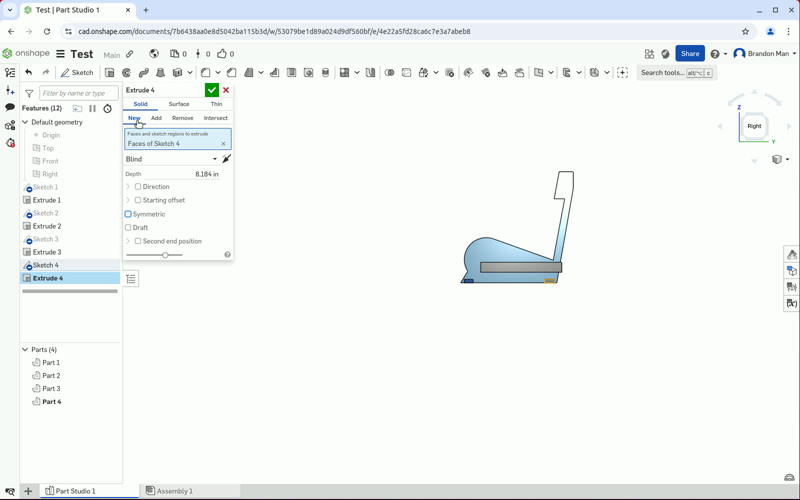
key(space)
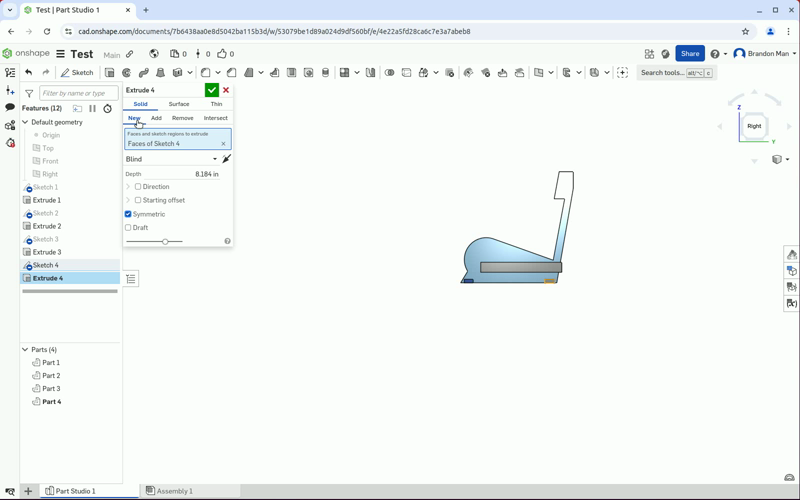
key(enter)
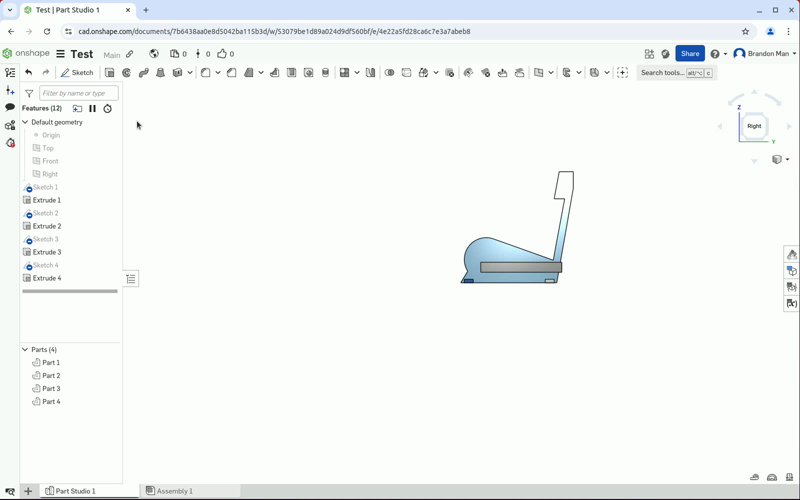
key(shift+h)
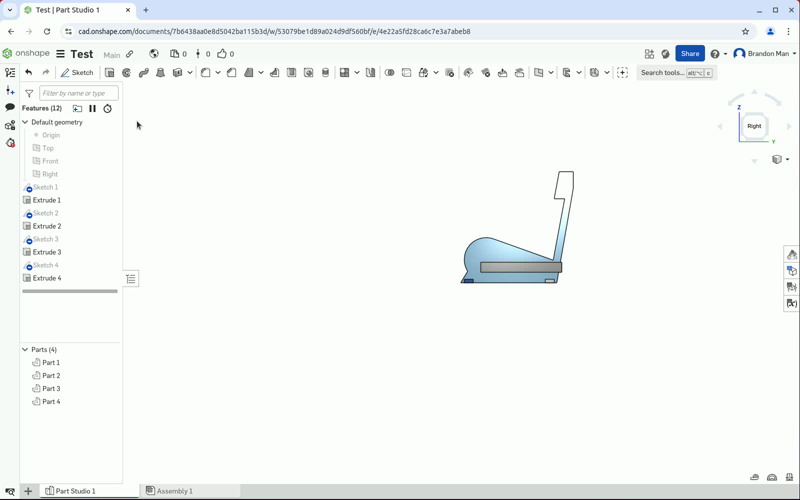
key(shift+h)
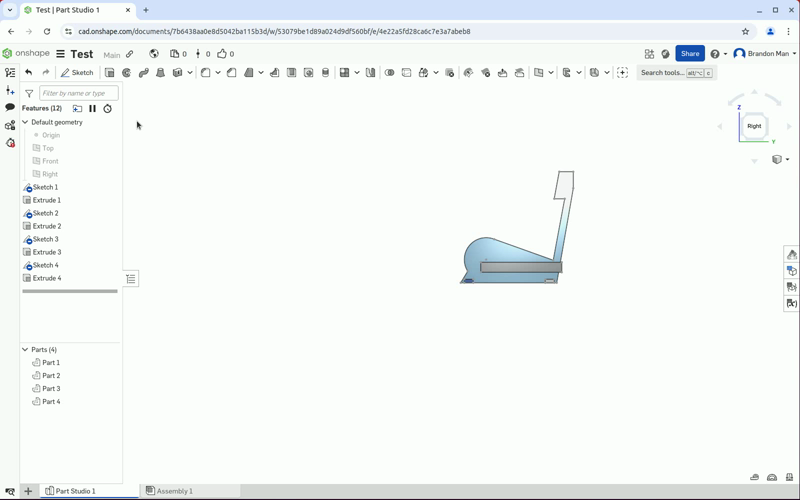
key(shift+7)
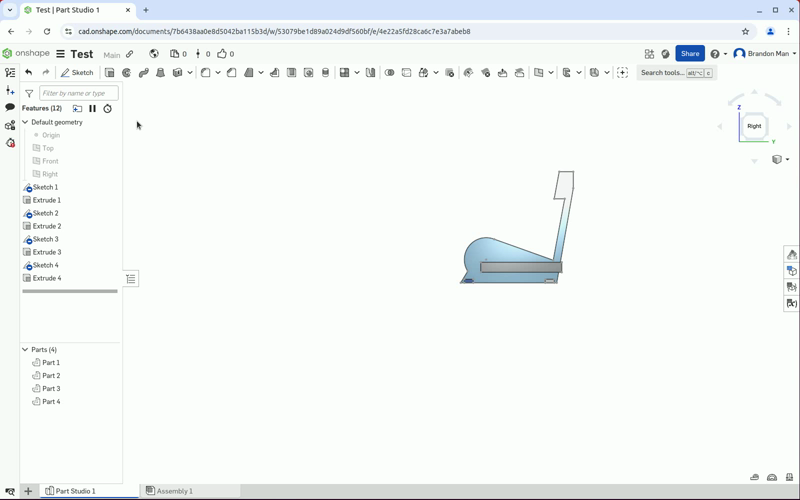
key(right, 2)
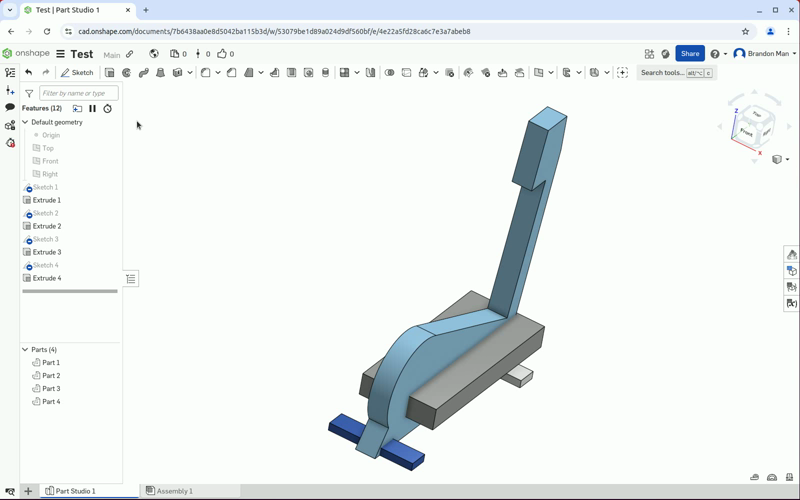
key(down, 2)
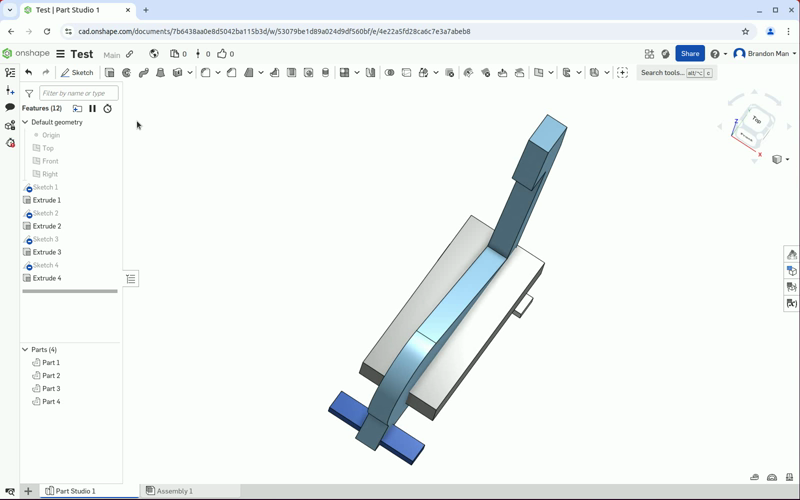
key(up, 2)
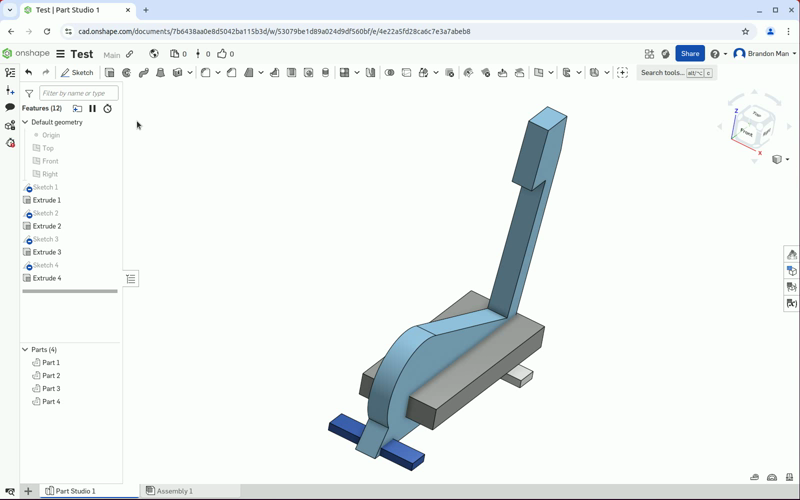
key(left, 2)
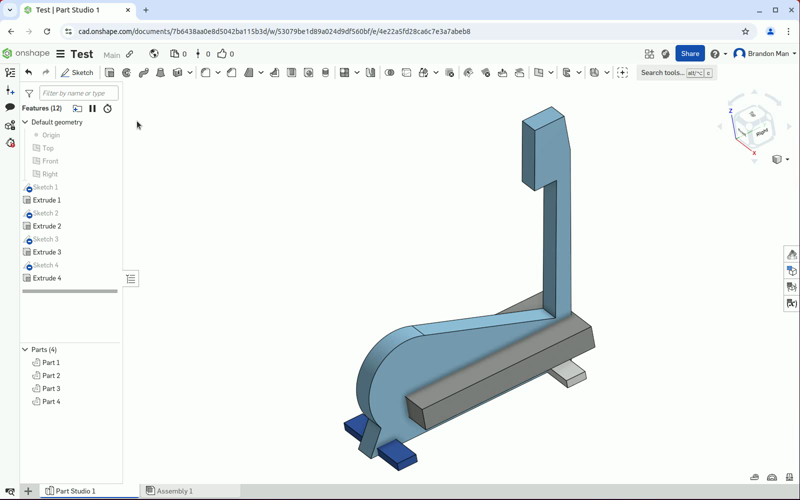
mouse_move(73, 189)
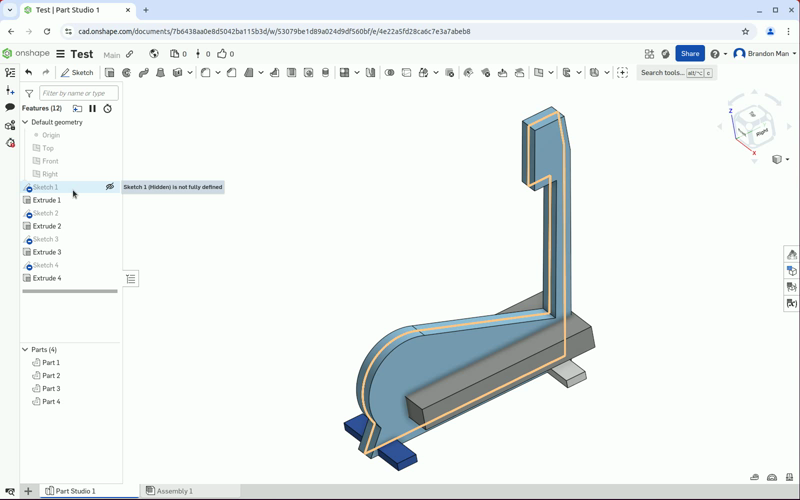
click(73, 189)